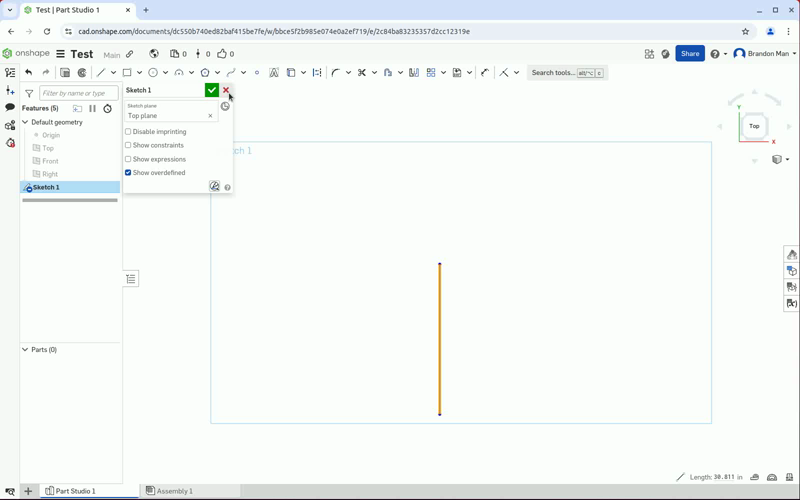
key(shift+h)
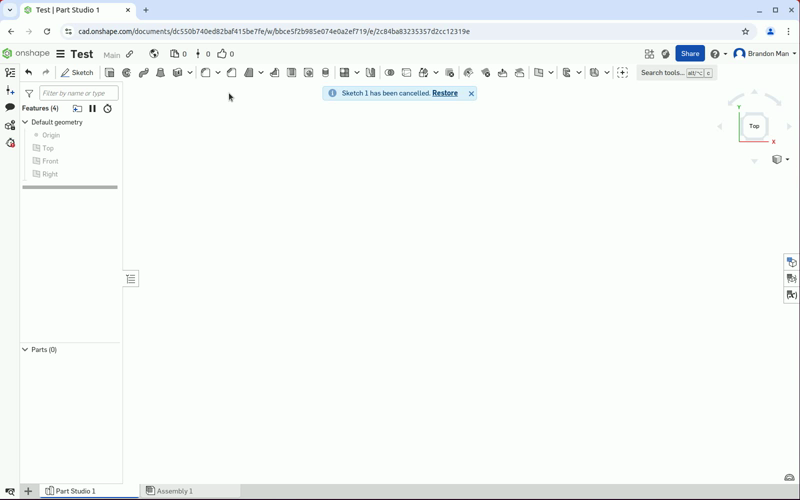
mouse_move(73, 352)
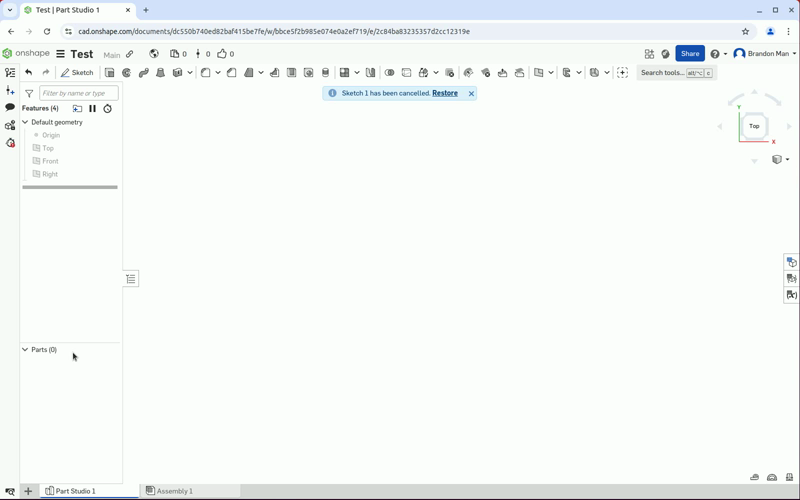
key(y)
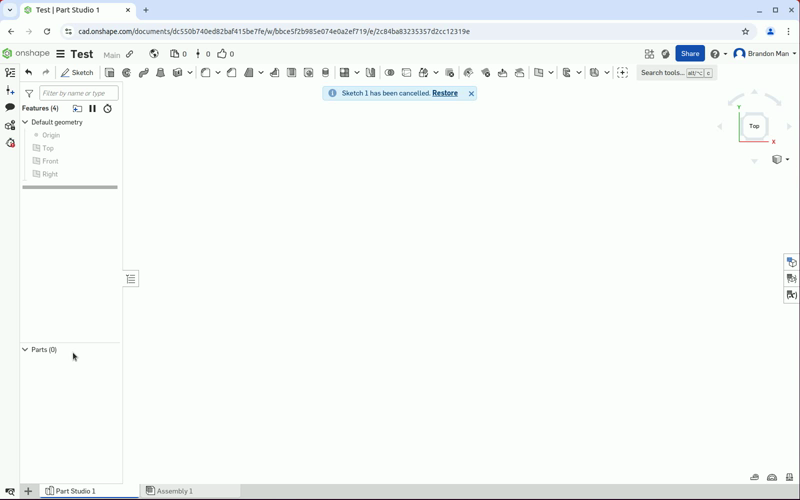
key(shift+p)
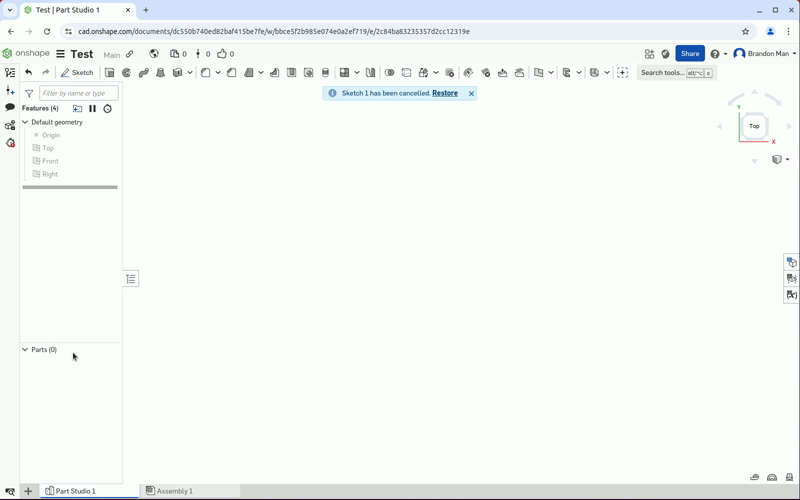
key(space)
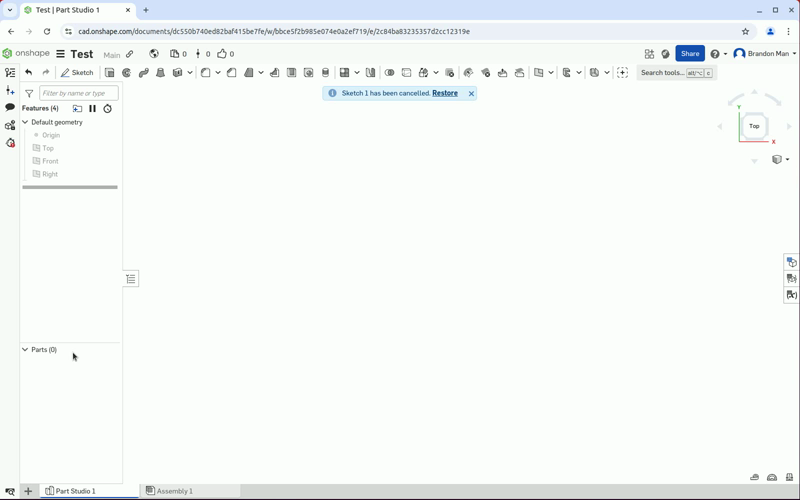
key_down(shift)
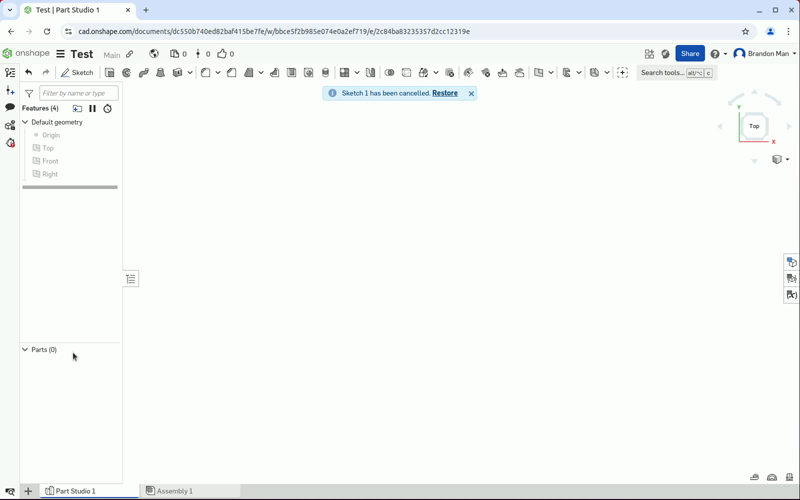
key(up)
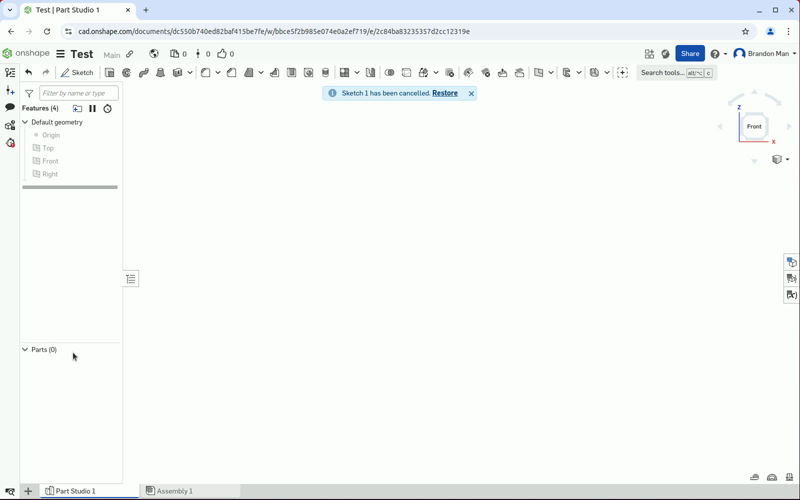
key_up(shift)
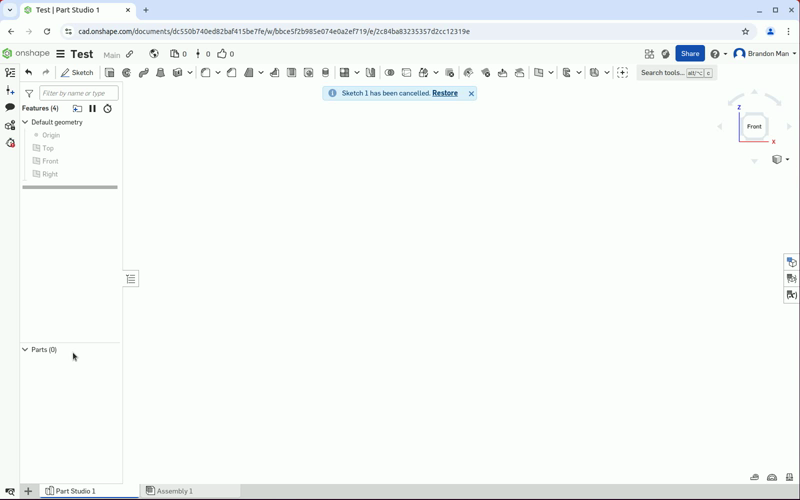
key(space)
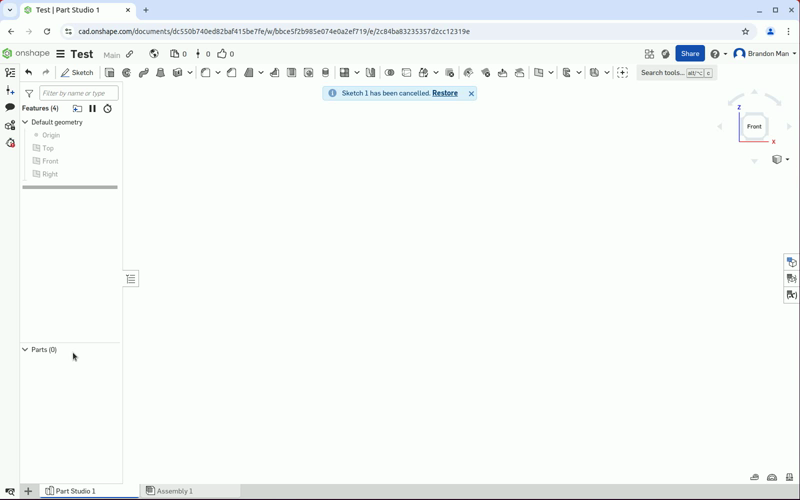
key_down(shift)
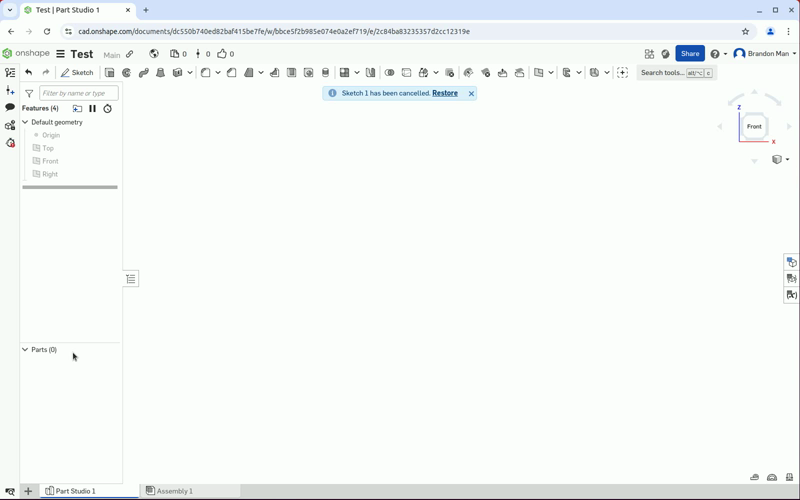
key(left)
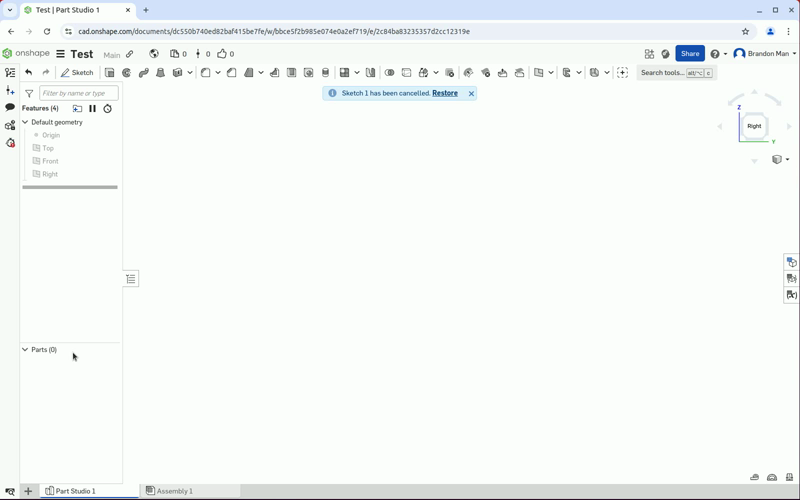
key_up(shift)
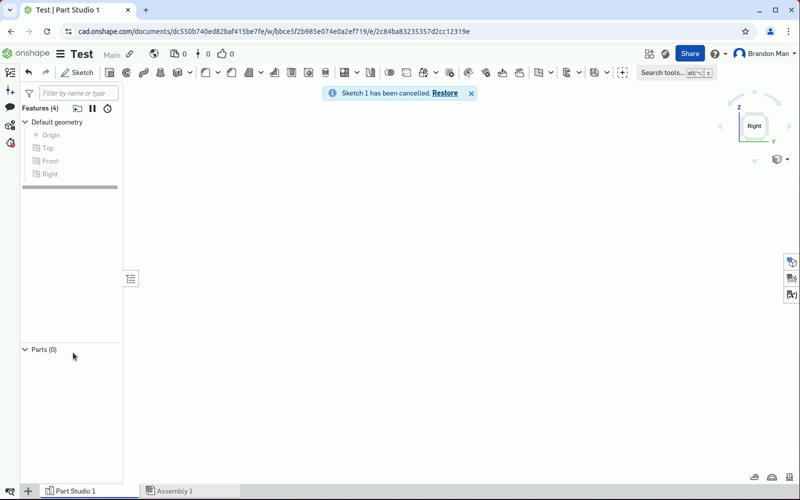
mouse_move(73, 352)
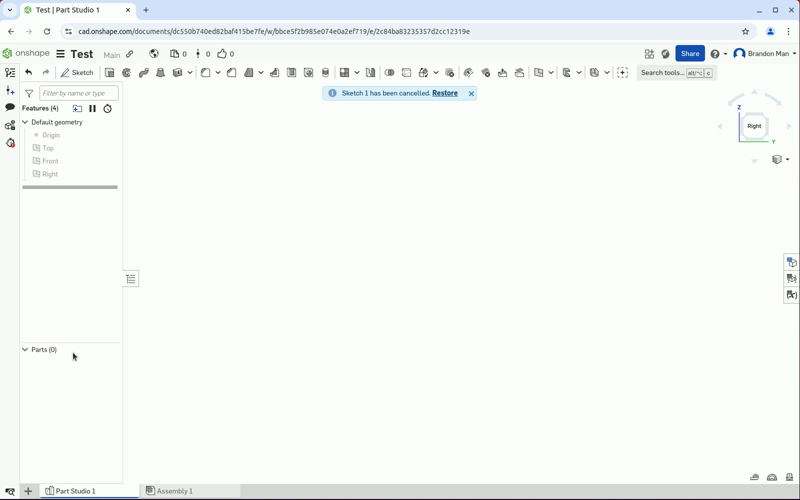
key(shift+y)
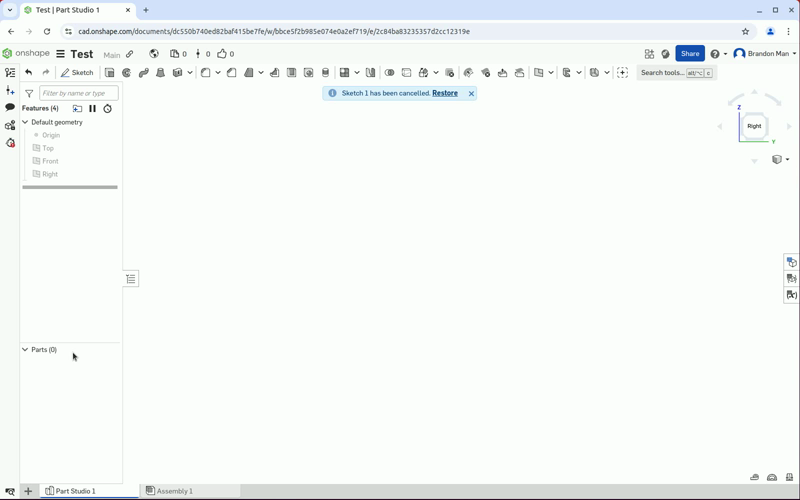
key(shift+s)
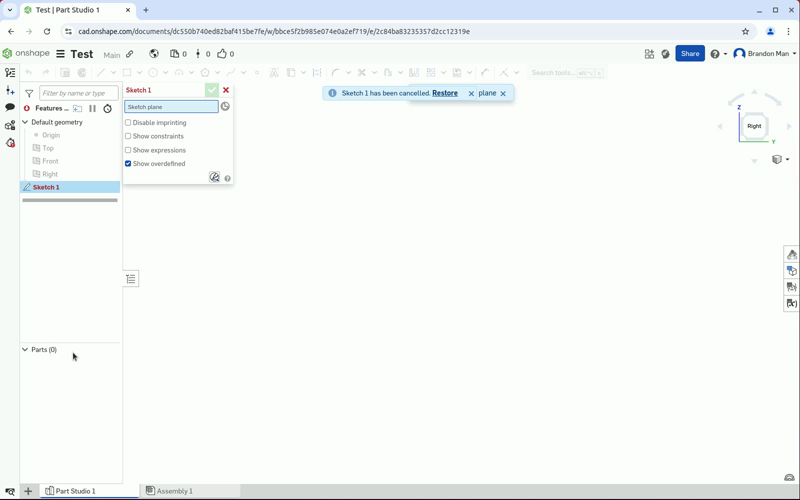
mouse_move(73, 176)
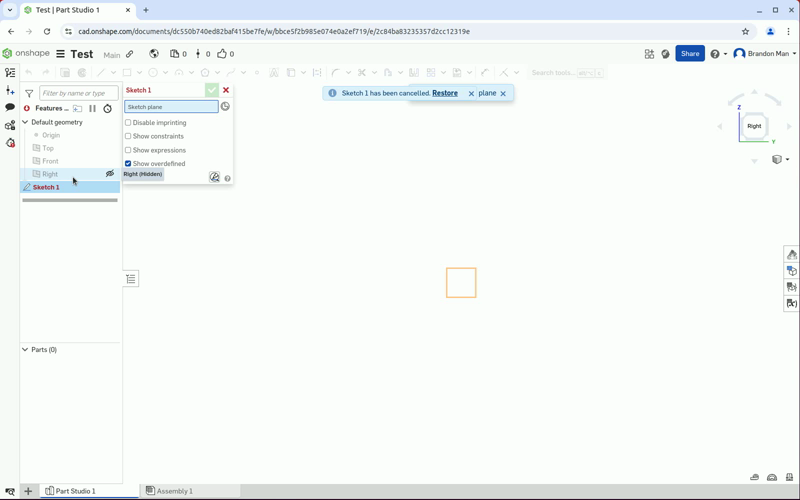
click(73, 176)
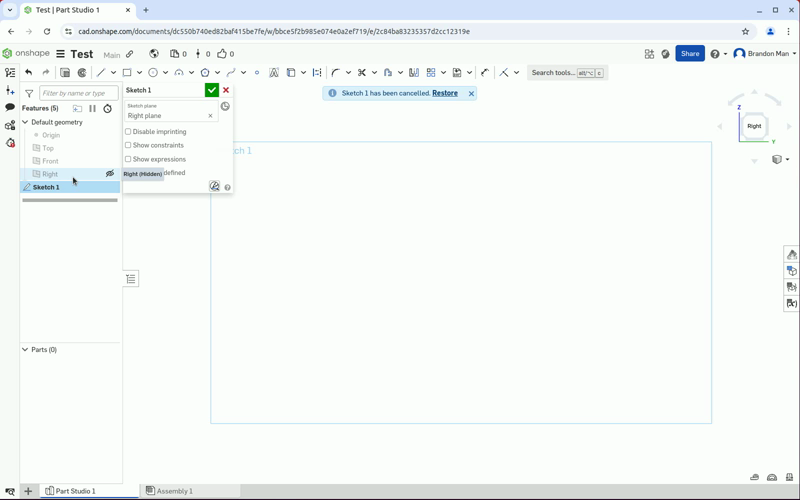
mouse_move(73, 352)
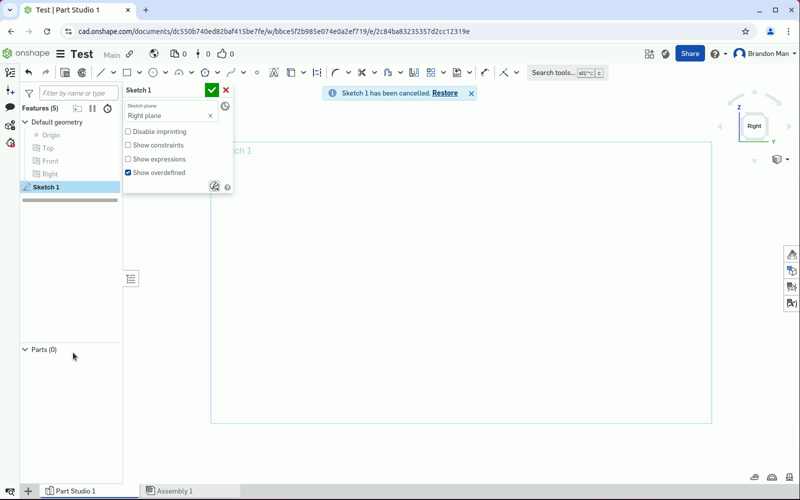
key(y)
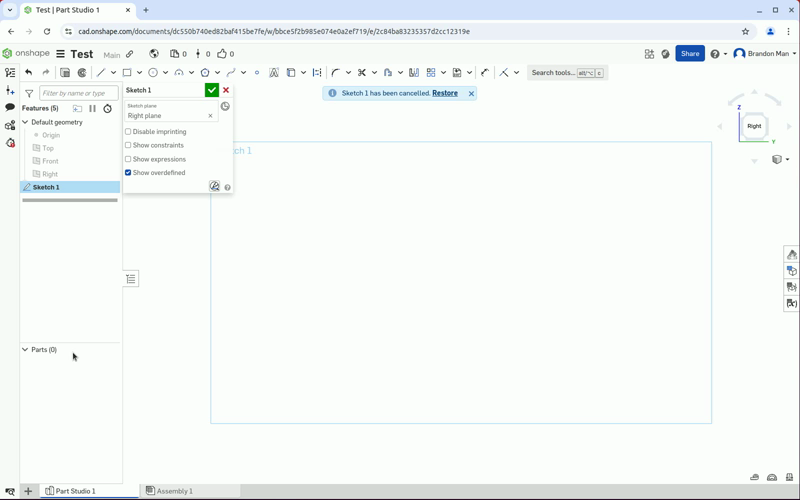
key(l)
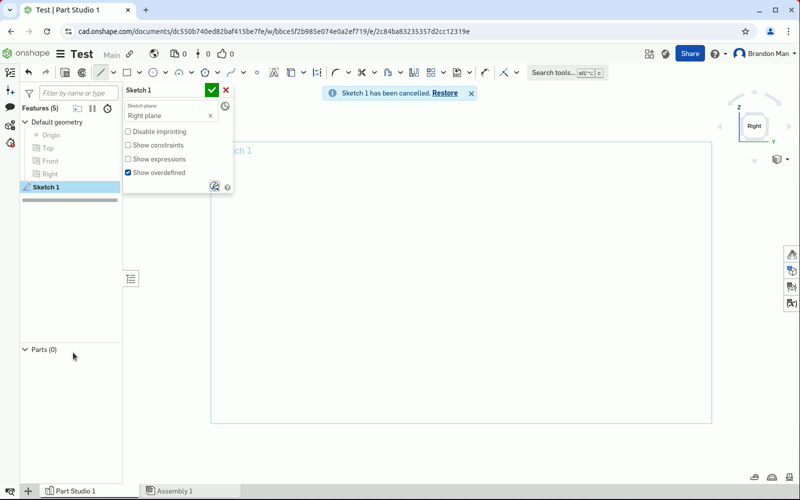
key_down(shift)
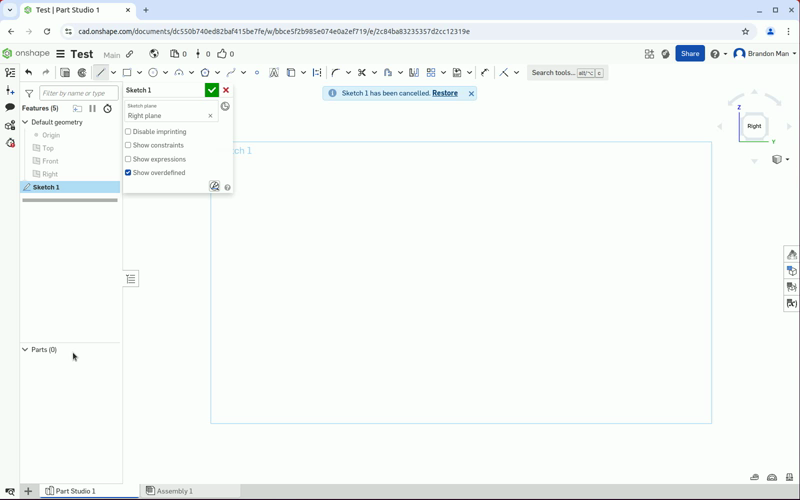
mouse_move(353, 284)
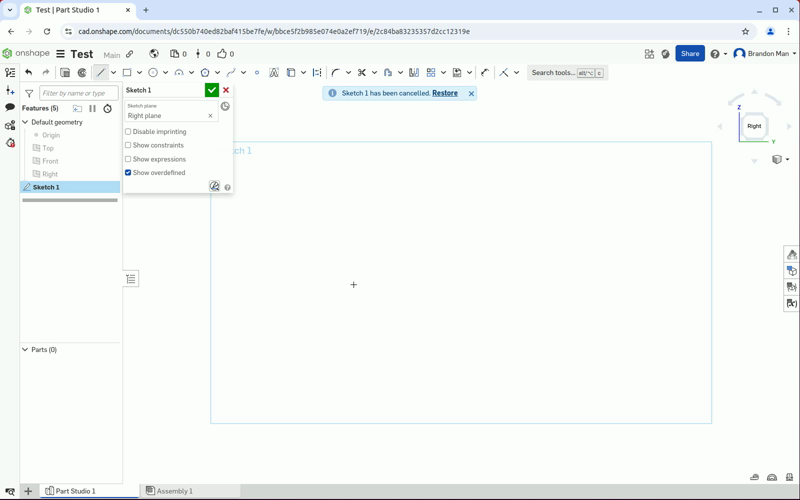
click(353, 284)
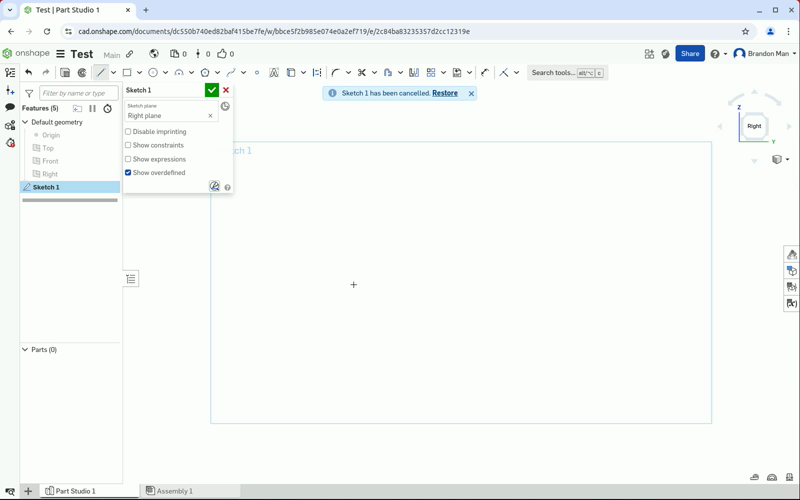
key_up(shift)
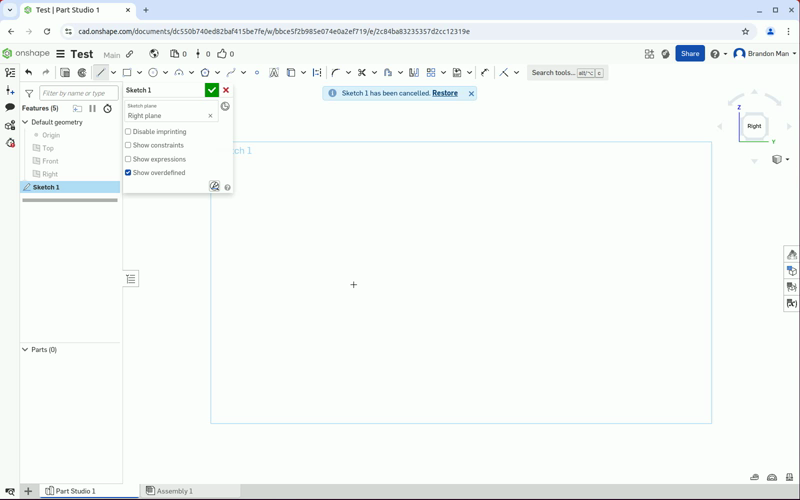
key_down(shift)
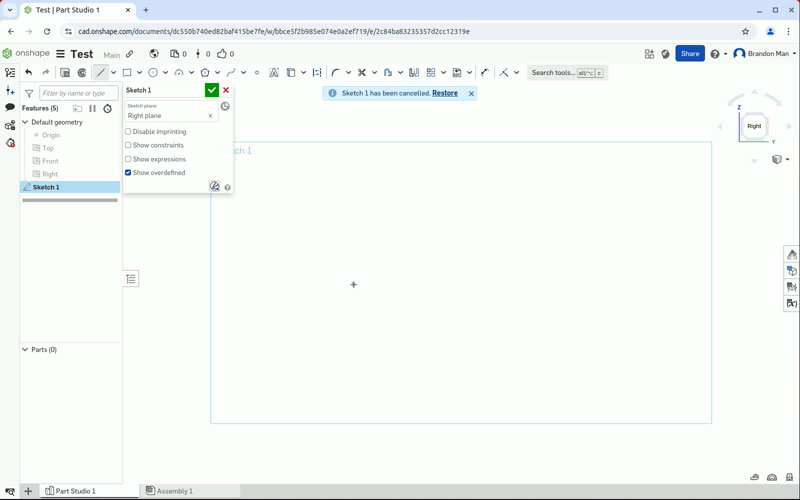
mouse_move(463, 284)
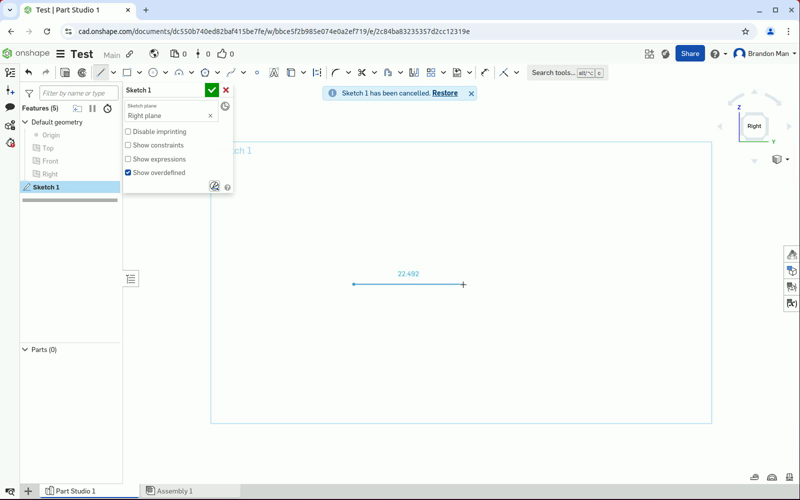
click(463, 284)
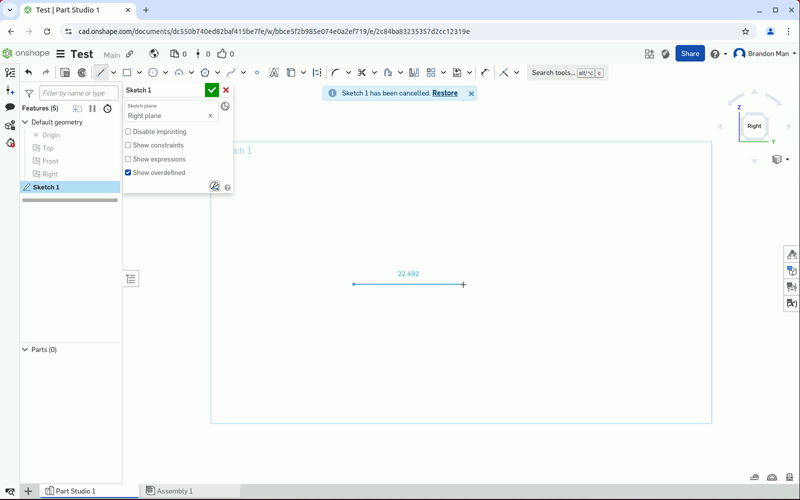
key_up(shift)
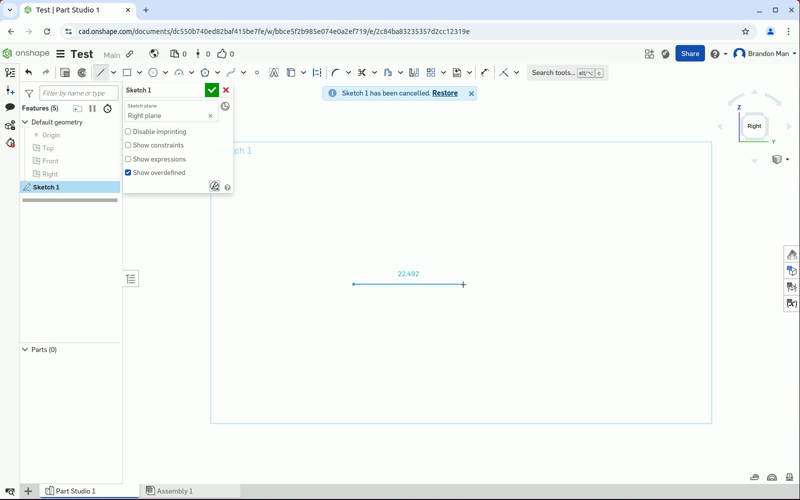
key_down(shift)
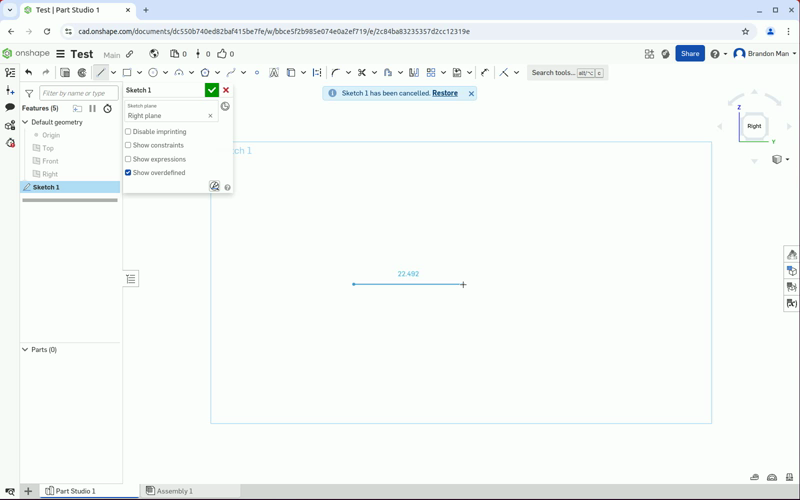
mouse_move(493, 284)
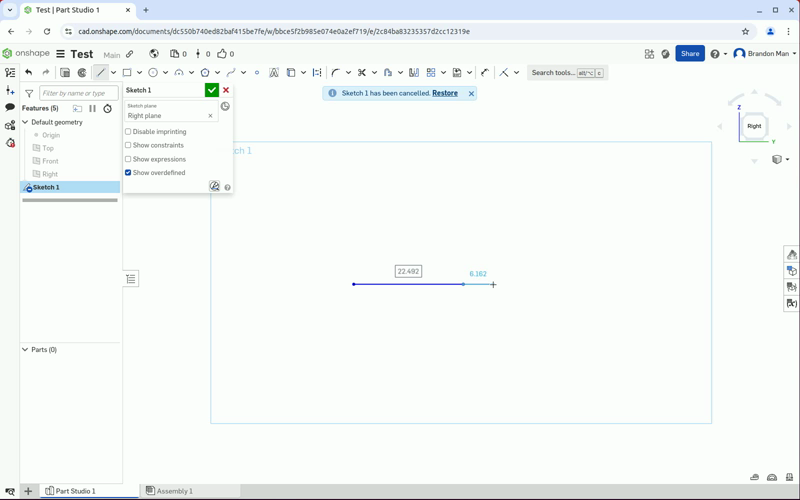
mouse_move(463, 281)
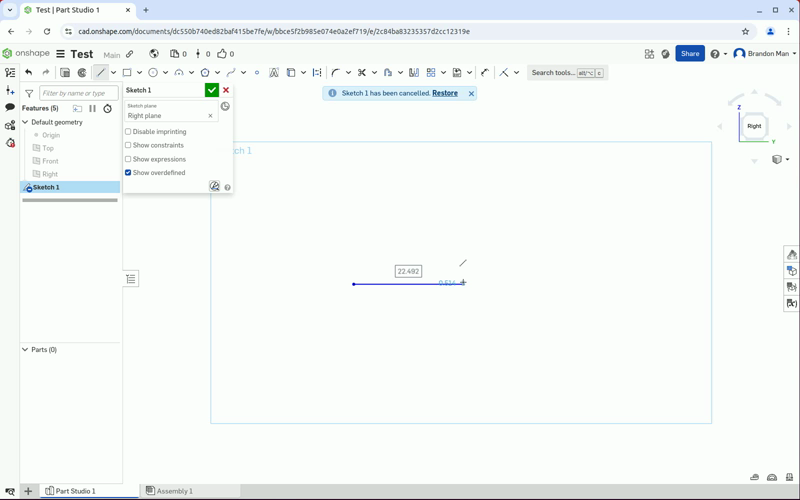
scroll(6)
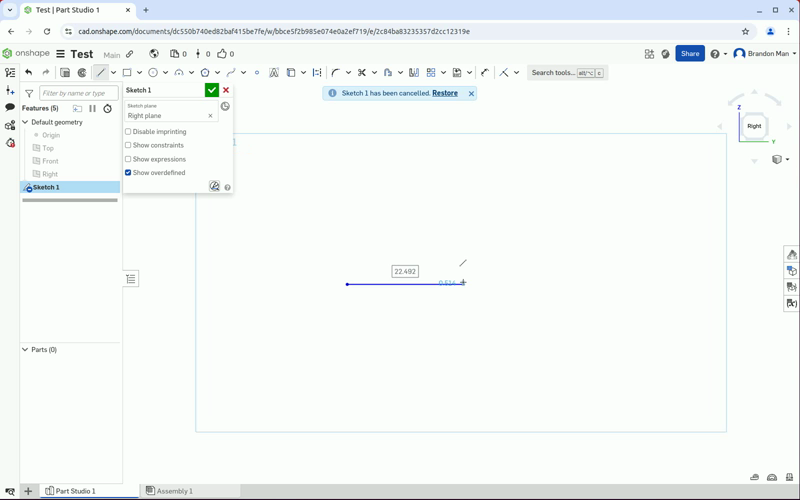
scroll(6)
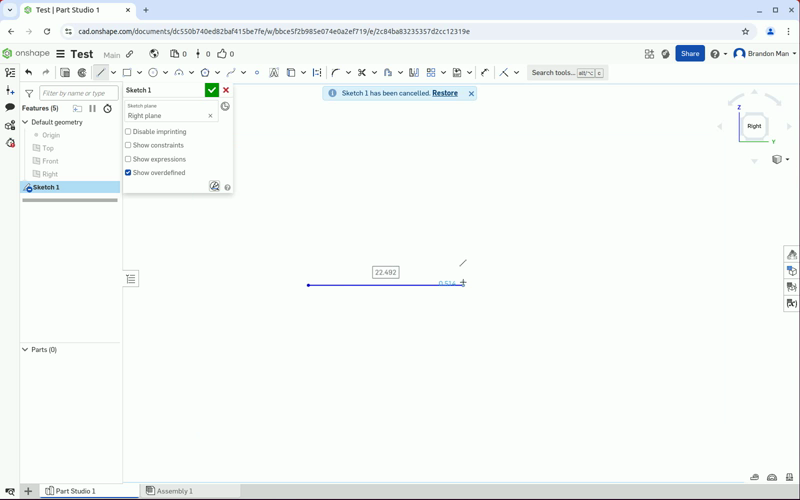
scroll(6)
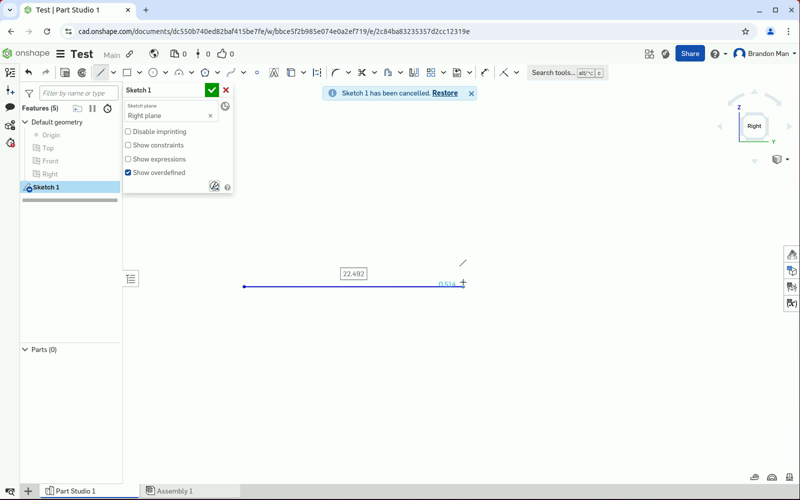
scroll(6)
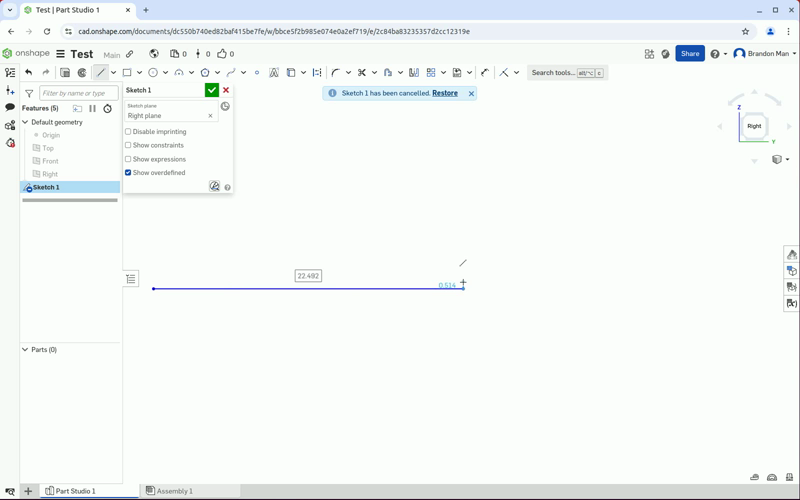
scroll(6)
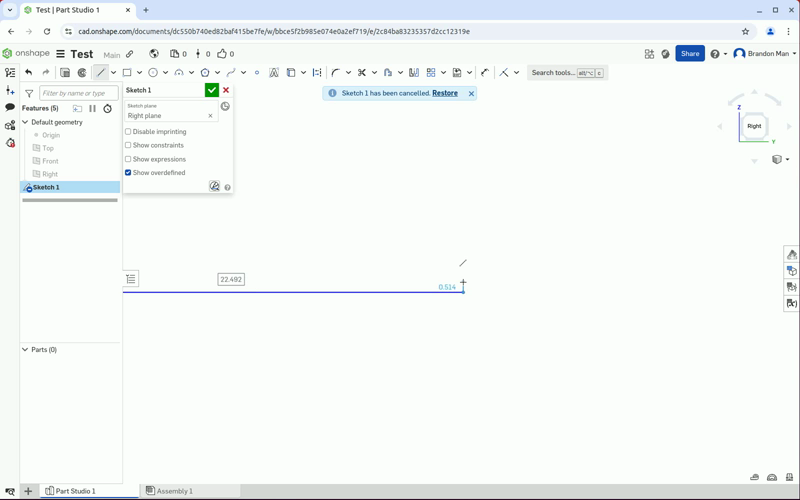
scroll(6)
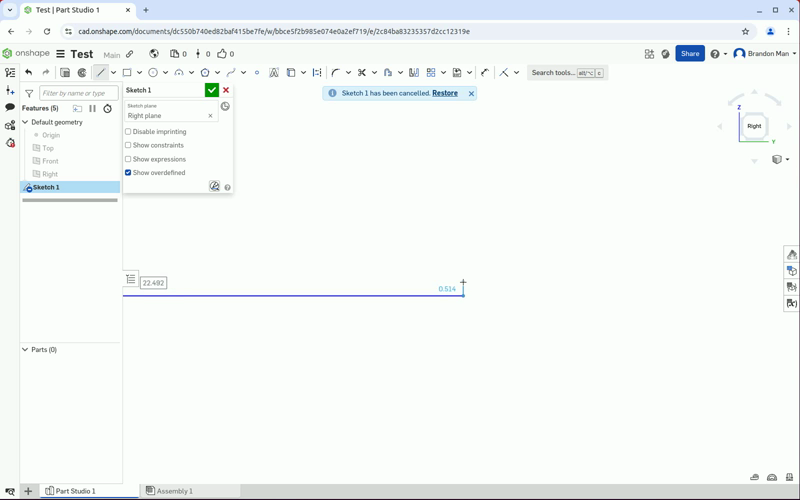
scroll(6)
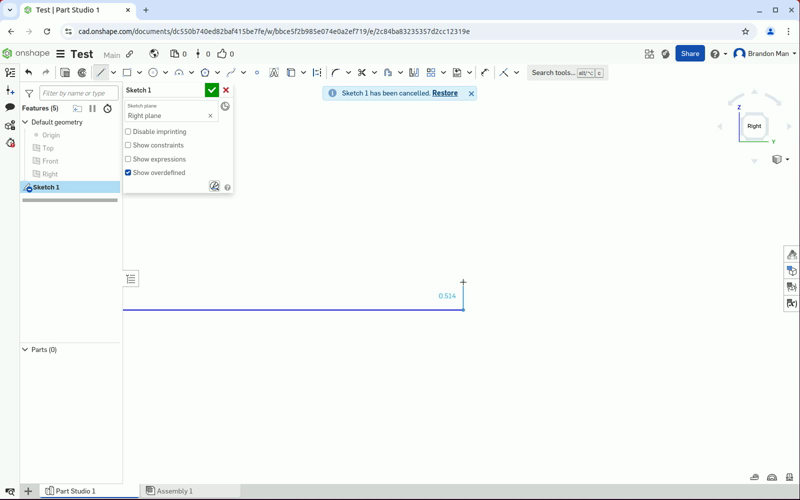
click(463, 281)
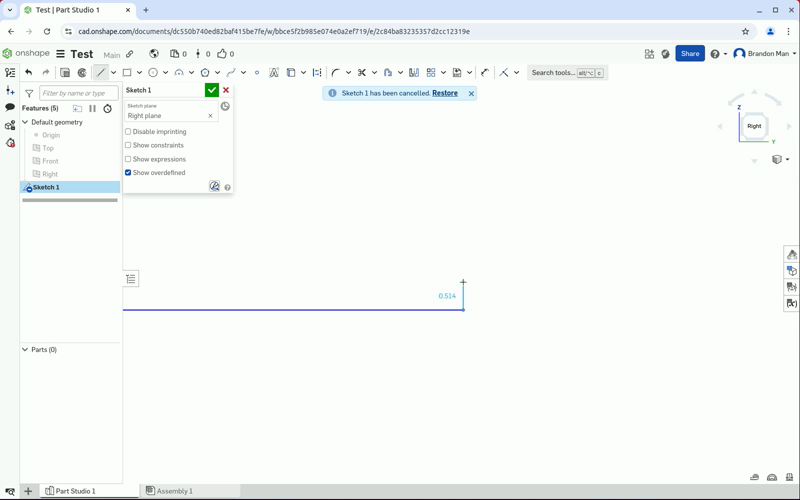
scroll(-6)
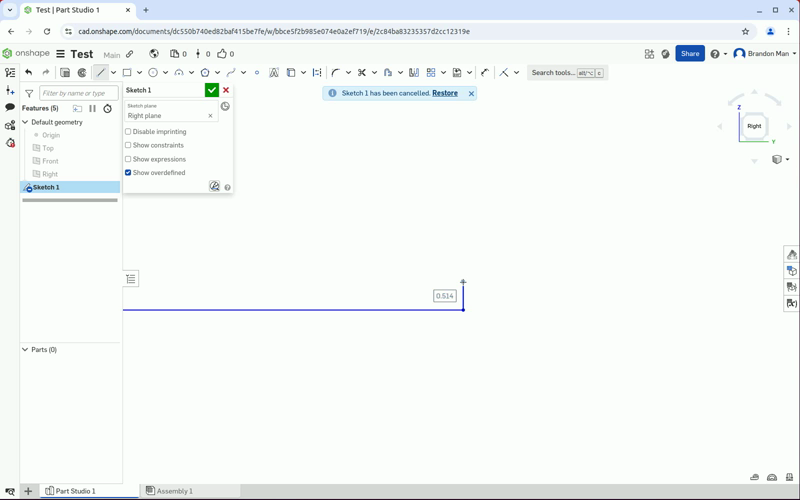
scroll(-6)
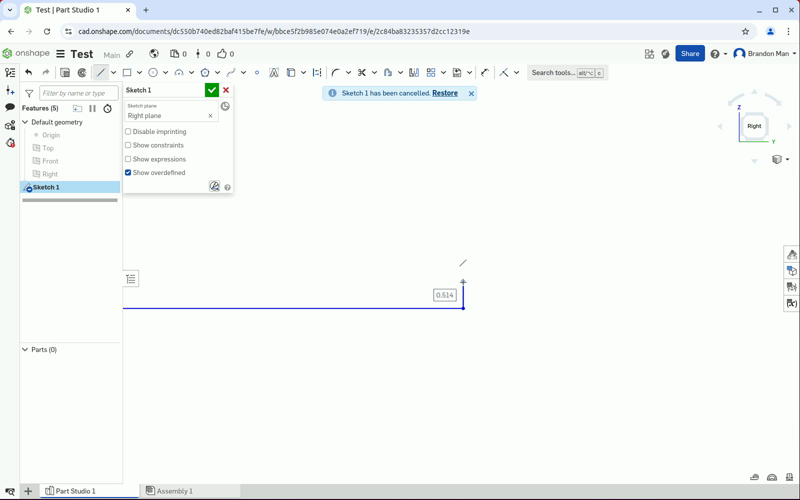
scroll(-6)
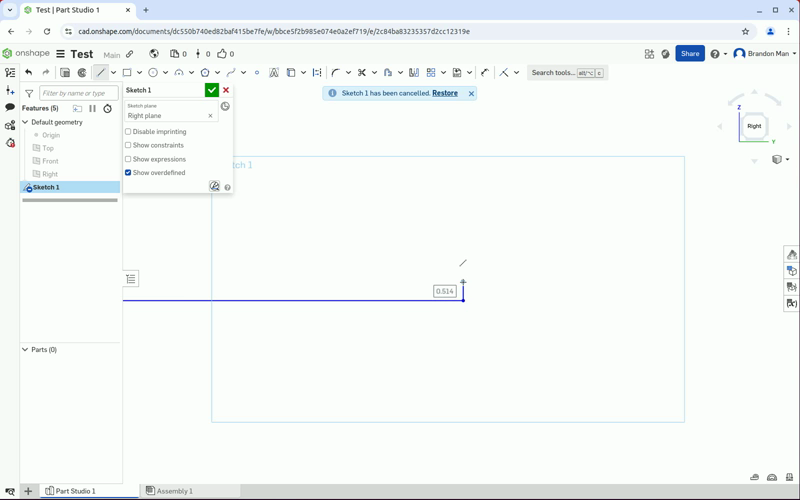
scroll(-6)
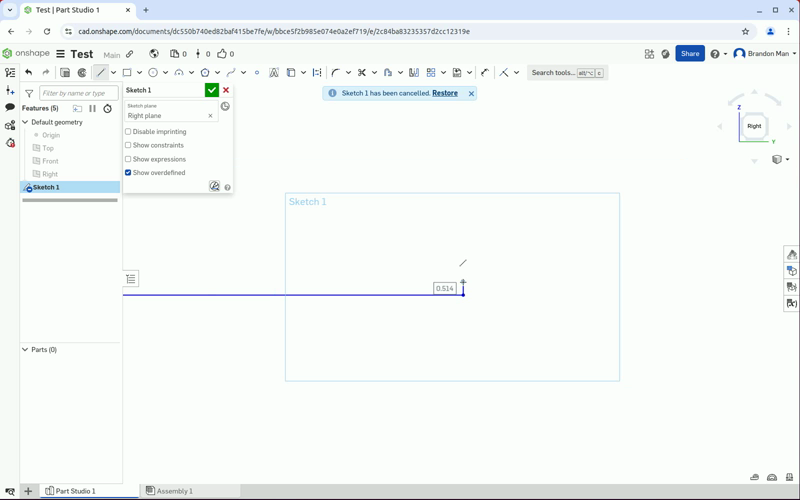
scroll(-6)
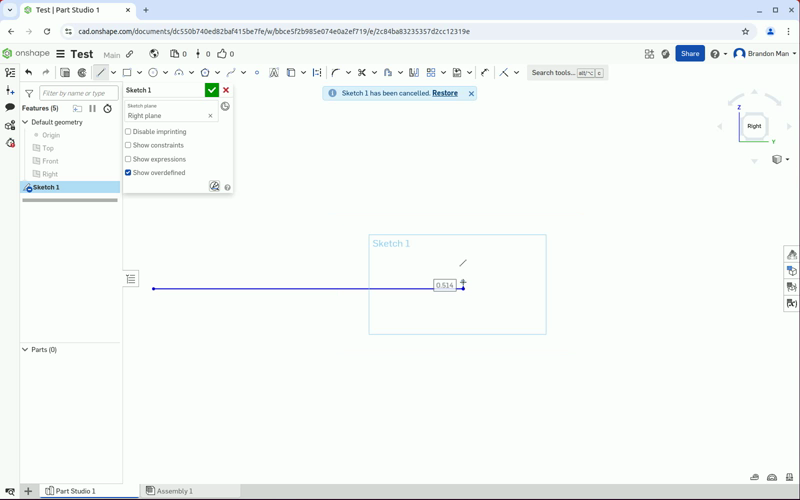
scroll(-6)
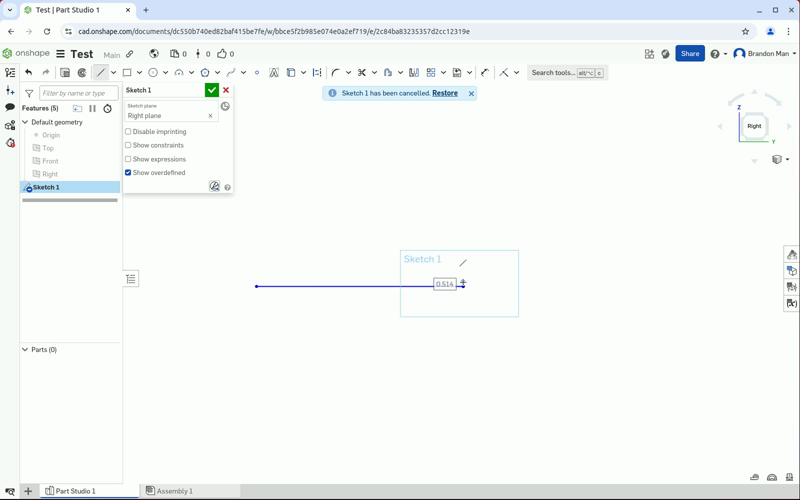
scroll(-6)
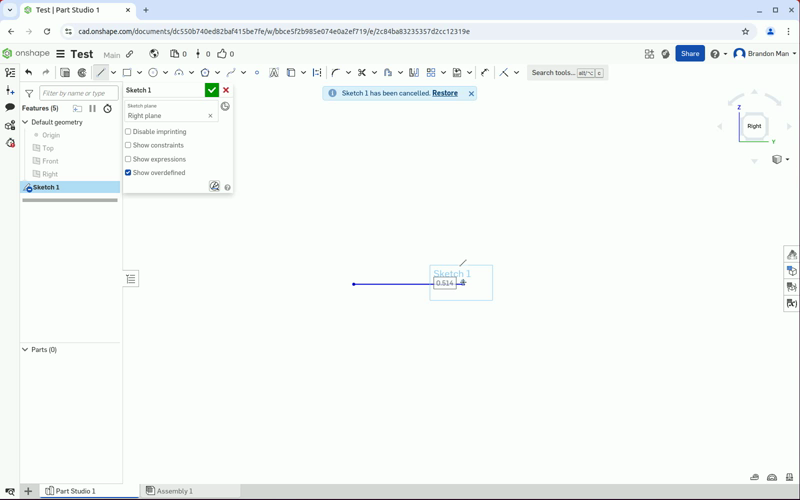
key_up(shift)
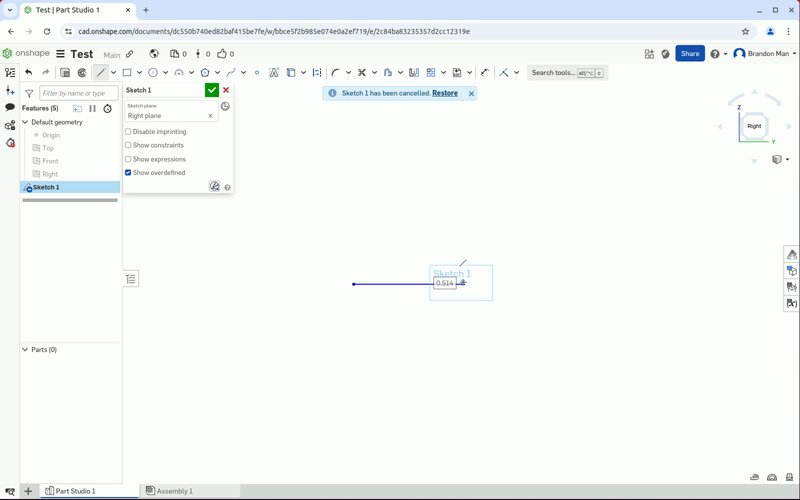
key_down(shift)
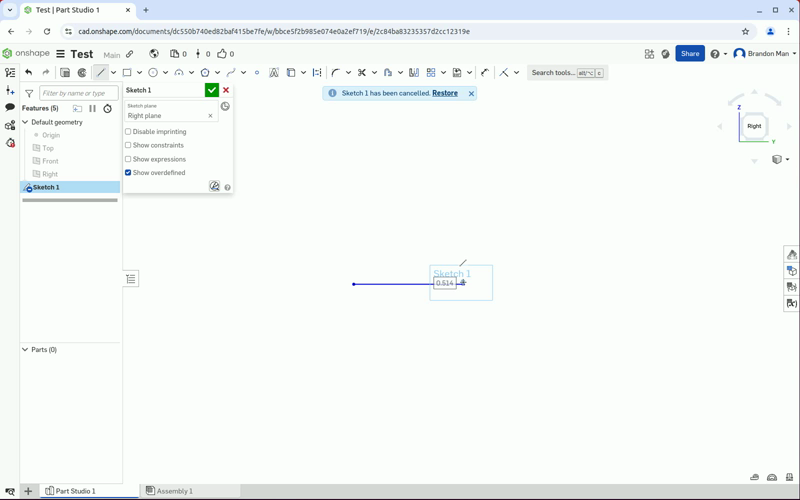
mouse_move(493, 281)
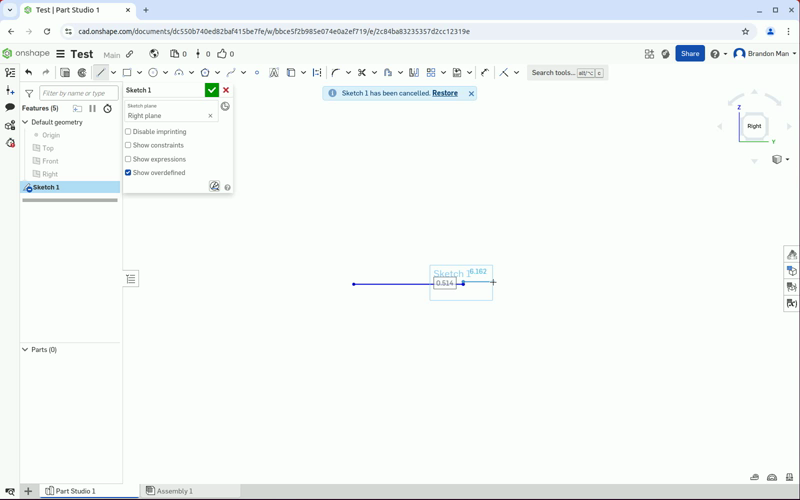
mouse_move(463, 279)
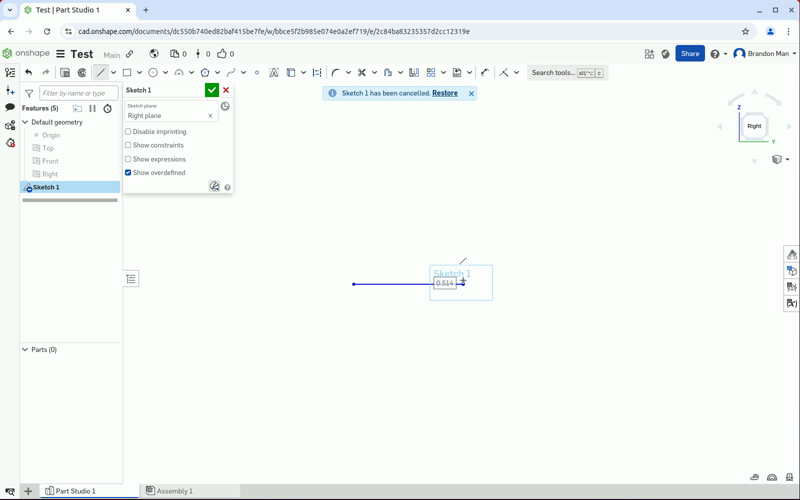
scroll(6)
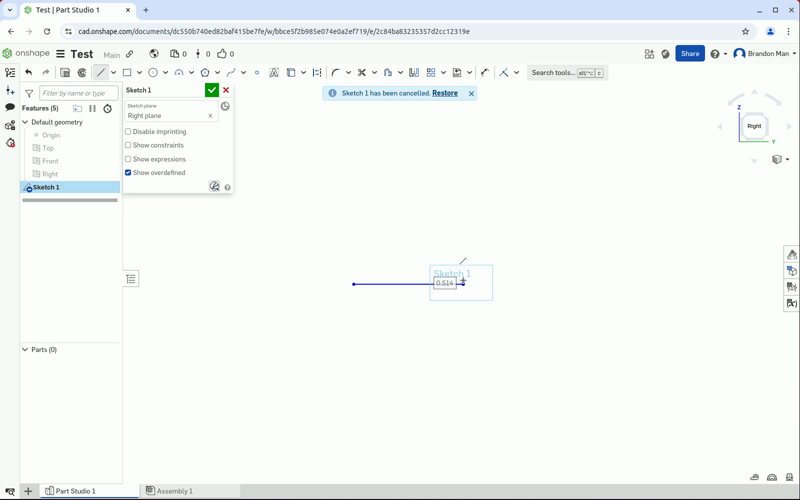
scroll(6)
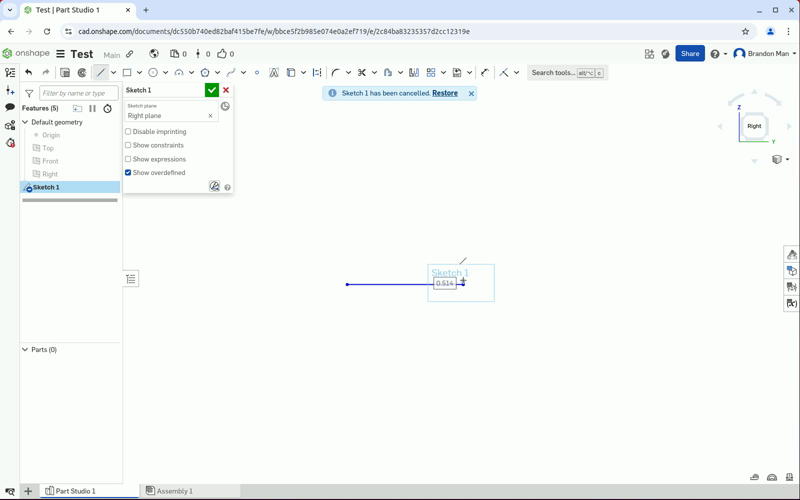
scroll(6)
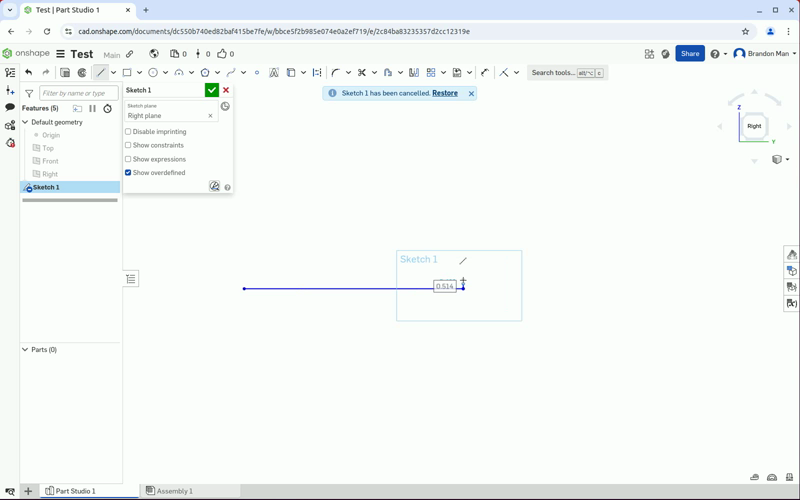
scroll(6)
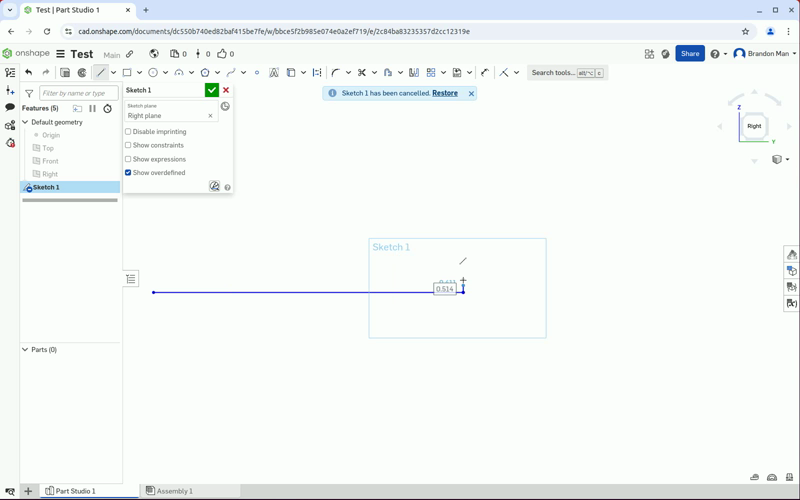
scroll(6)
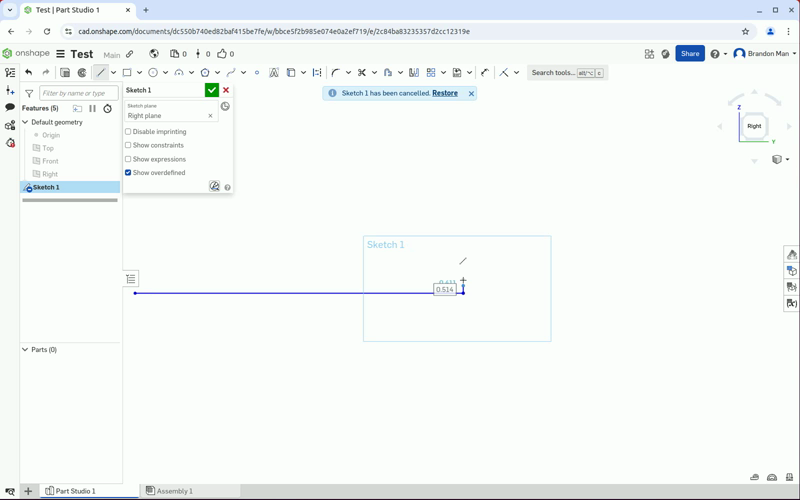
scroll(6)
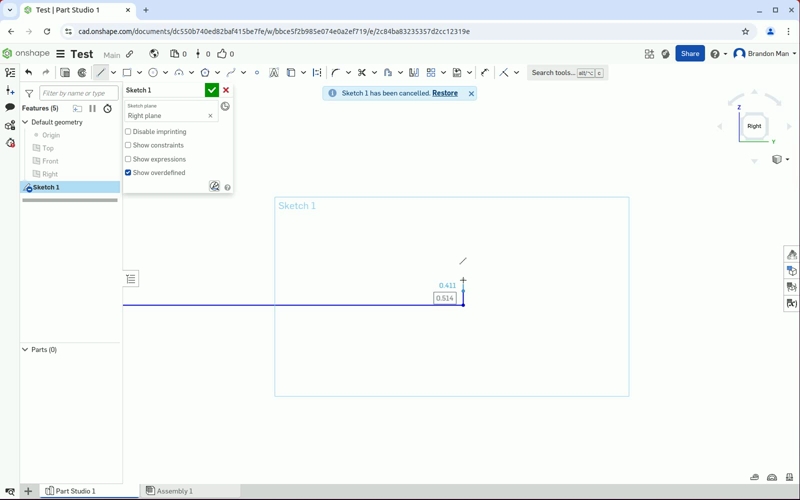
scroll(6)
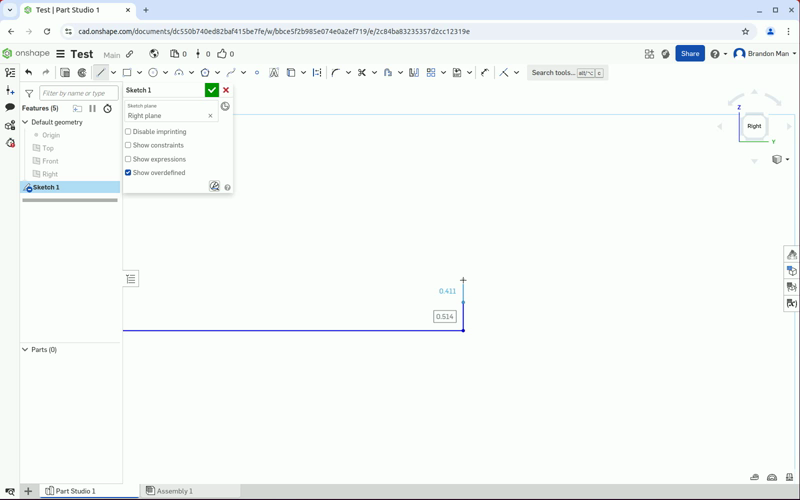
click(463, 279)
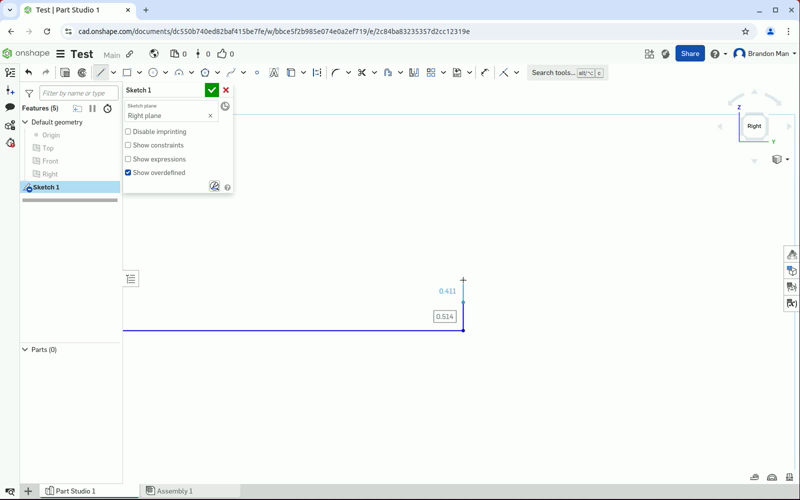
scroll(-6)
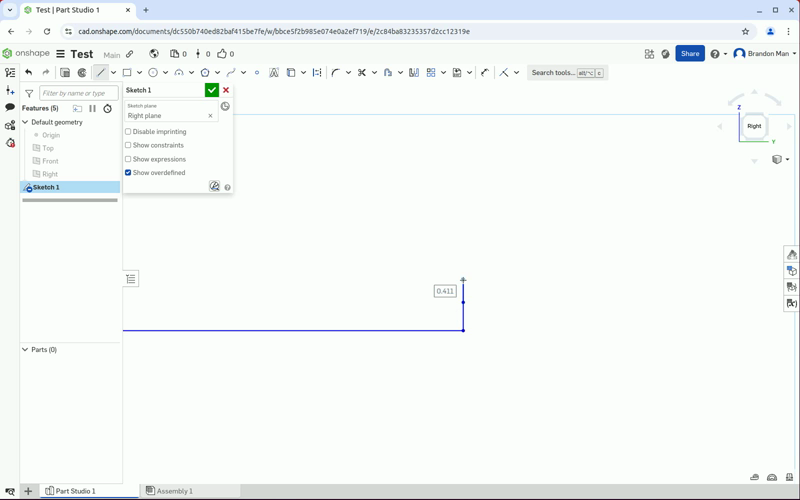
scroll(-6)
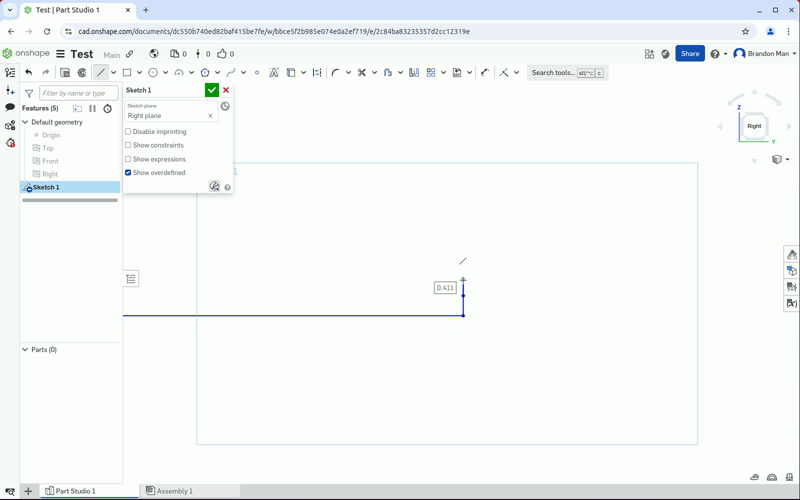
scroll(-6)
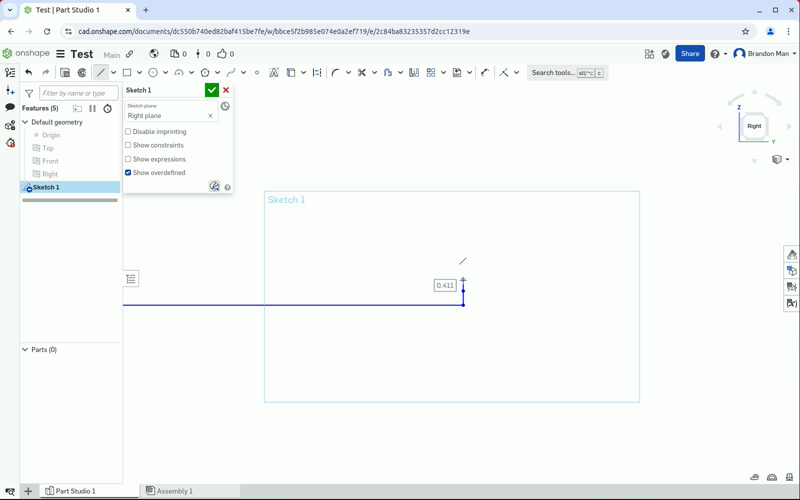
scroll(-6)
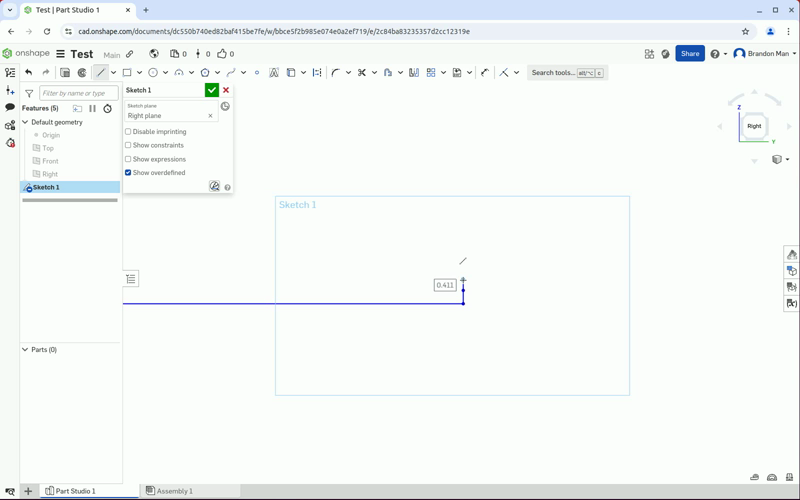
scroll(-6)
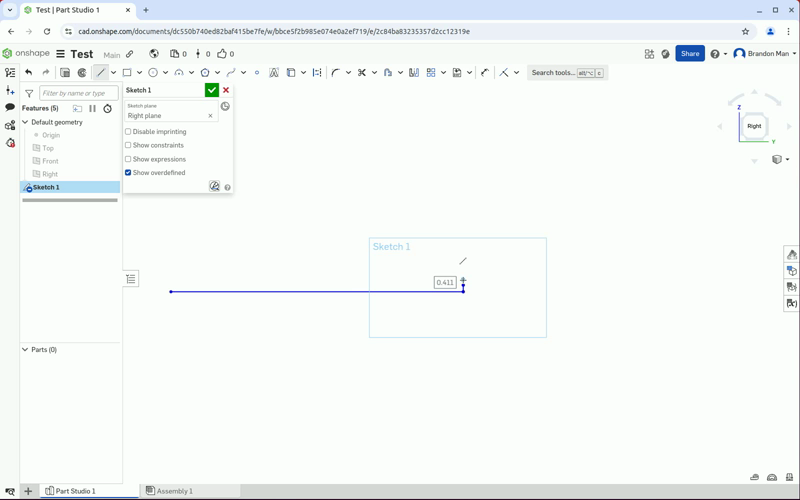
scroll(-6)
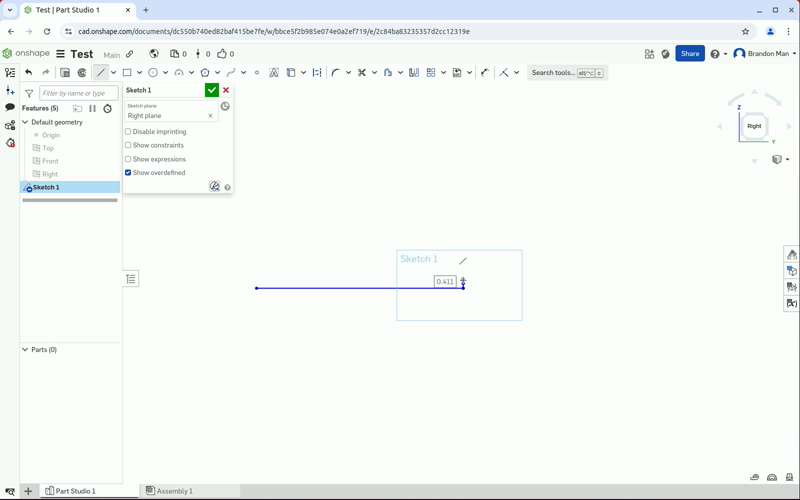
scroll(-6)
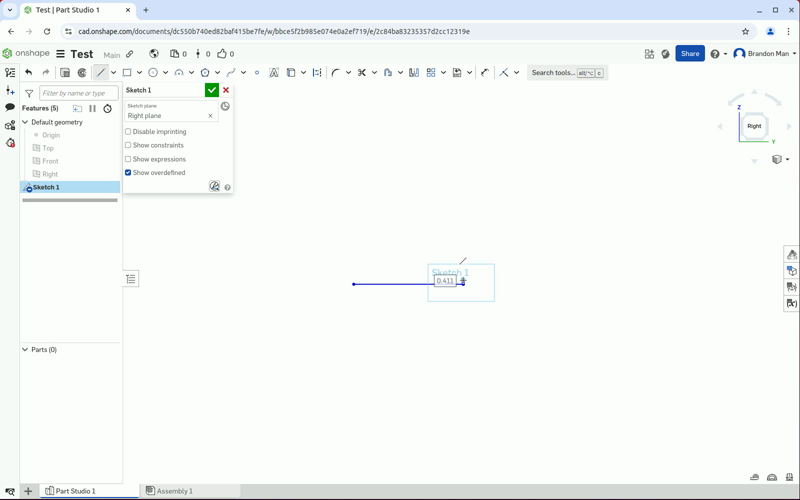
key_up(shift)
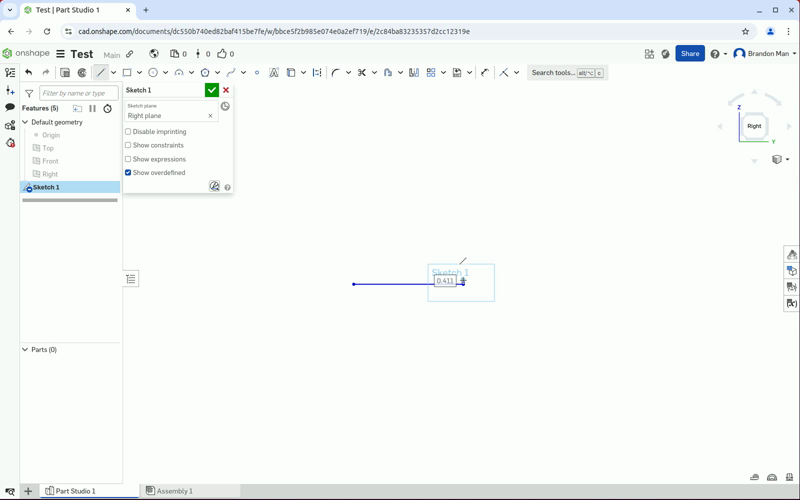
key_down(shift)
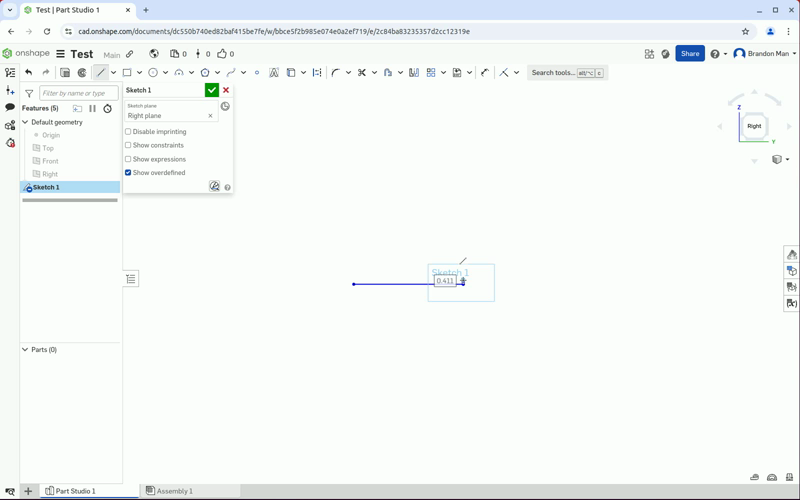
mouse_move(493, 279)
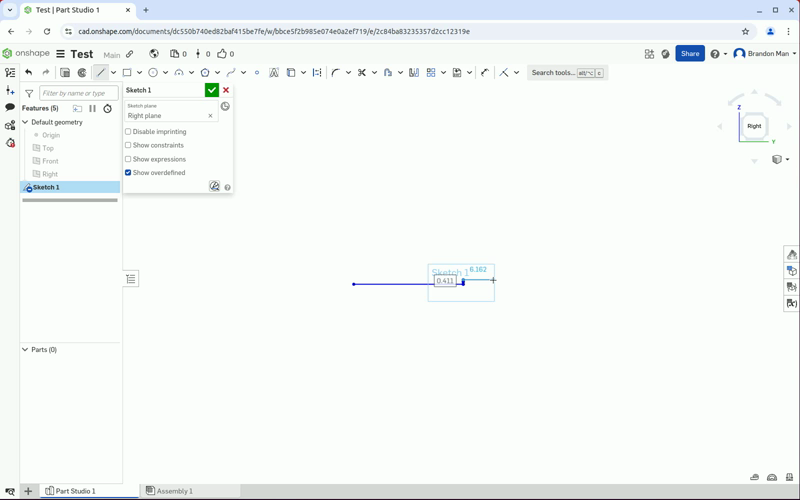
mouse_move(463, 276)
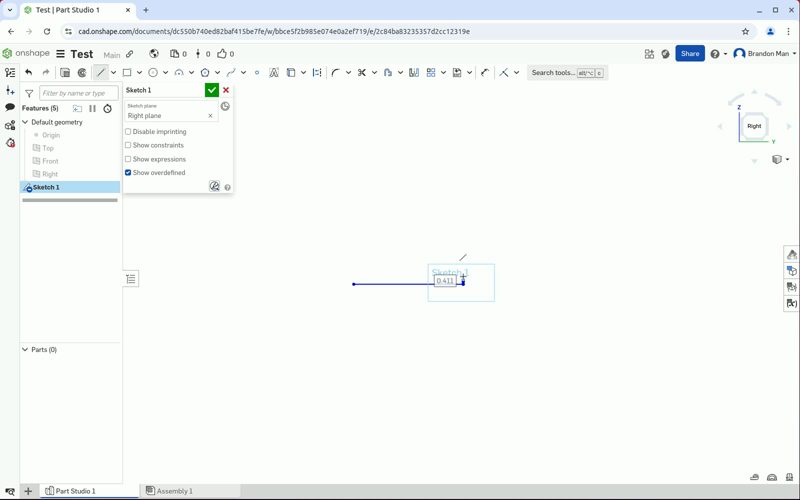
scroll(6)
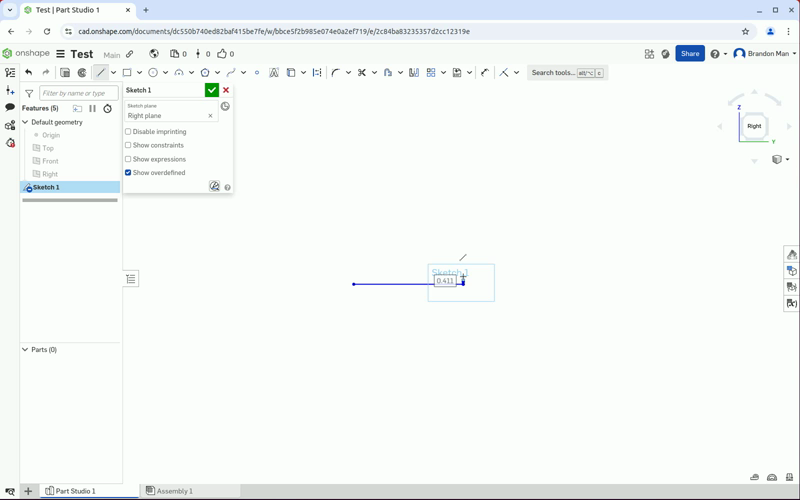
scroll(6)
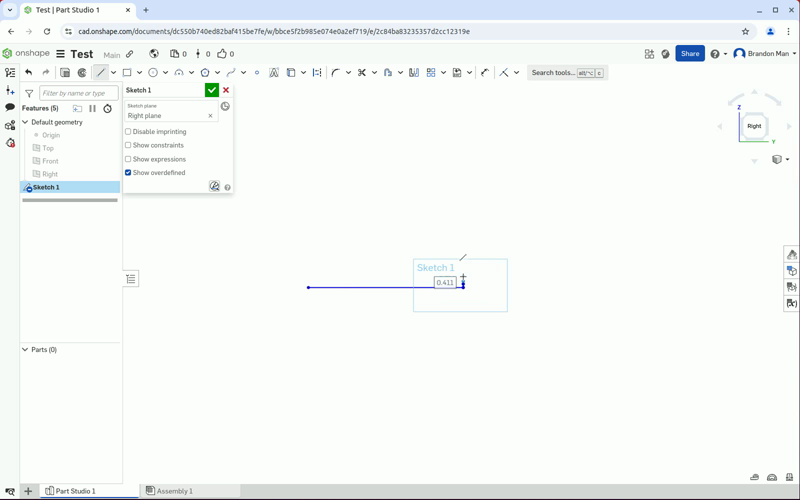
scroll(6)
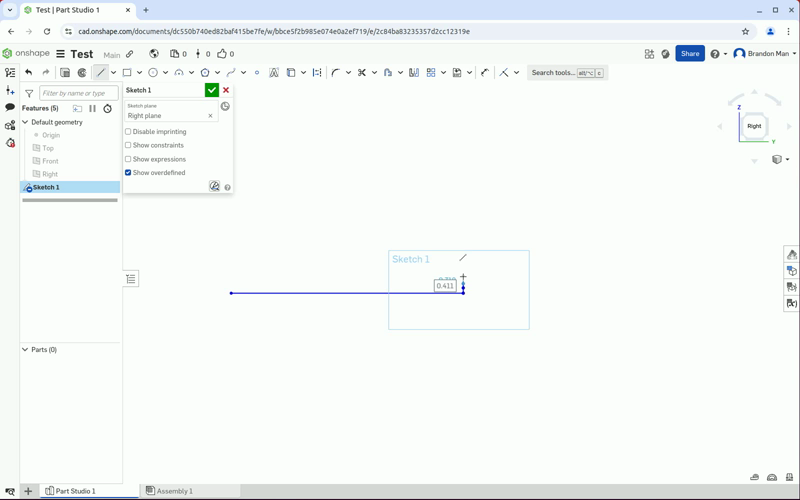
scroll(6)
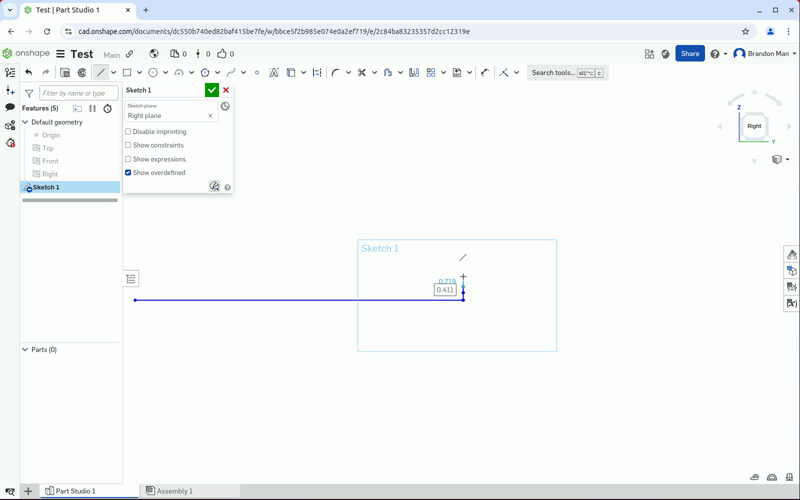
scroll(6)
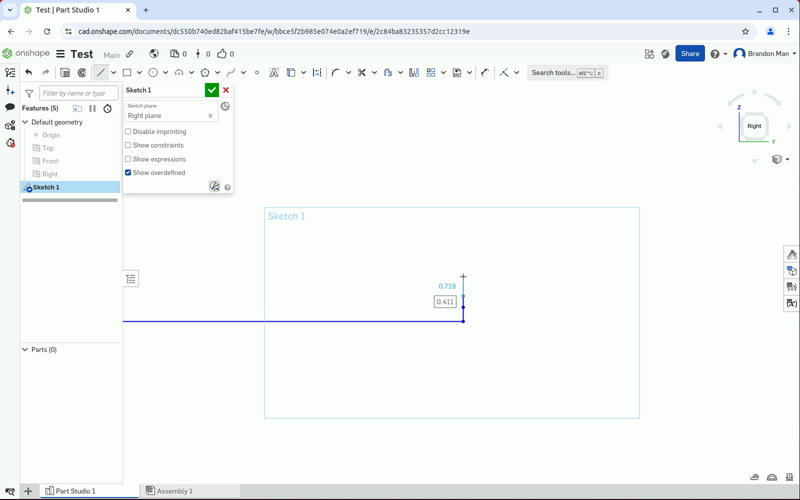
scroll(6)
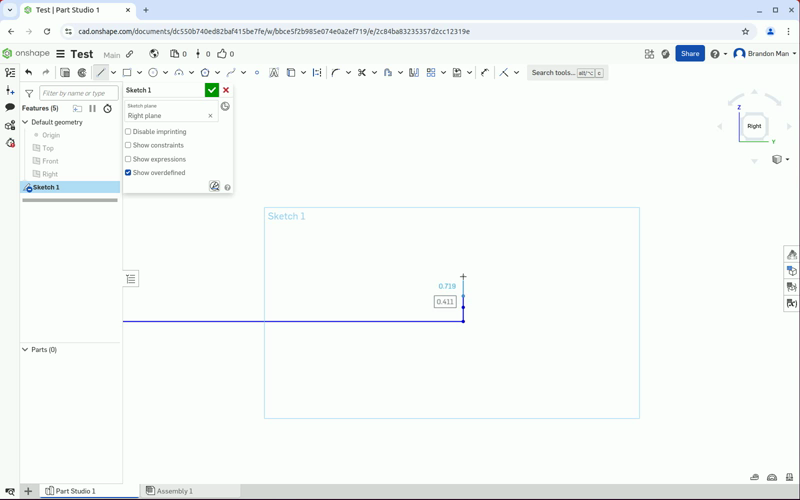
scroll(6)
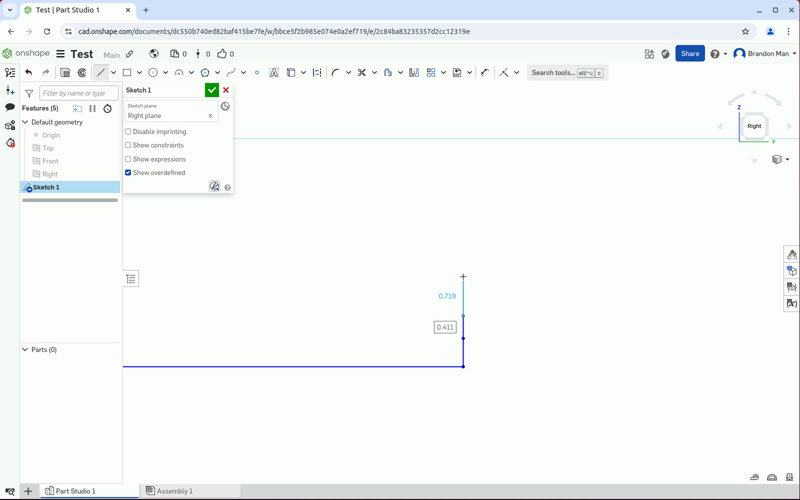
click(463, 276)
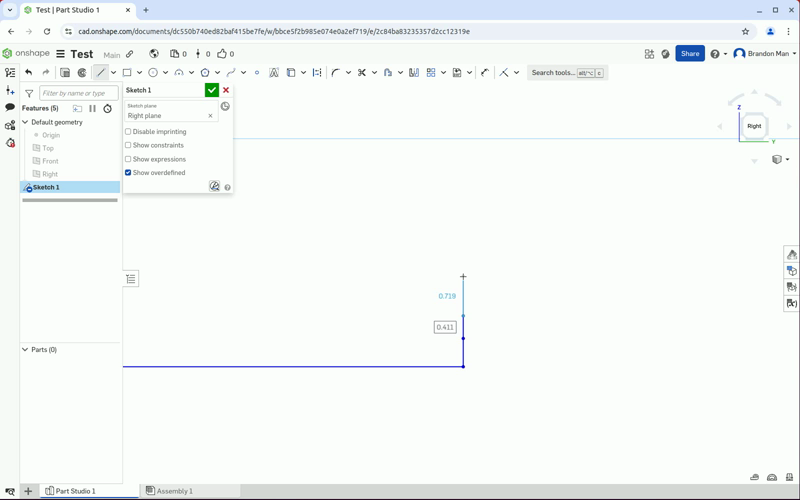
scroll(-6)
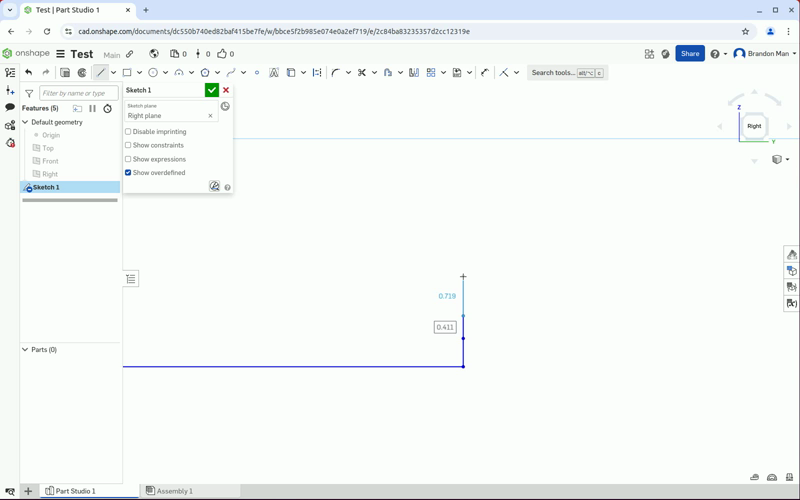
scroll(-6)
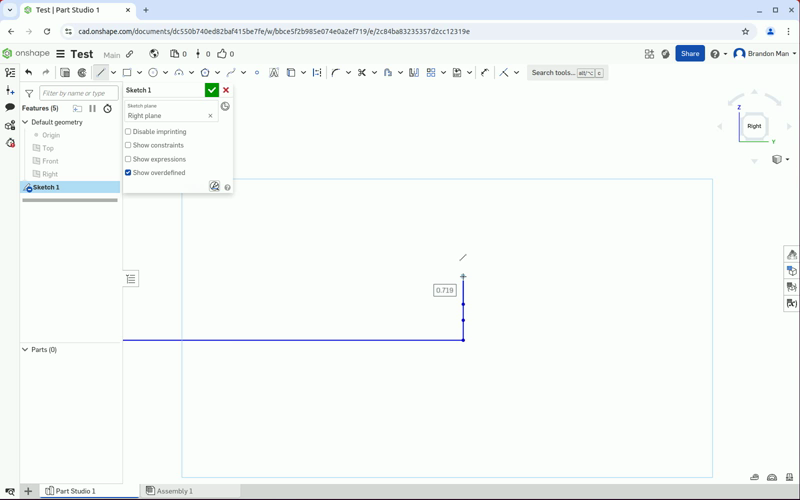
scroll(-6)
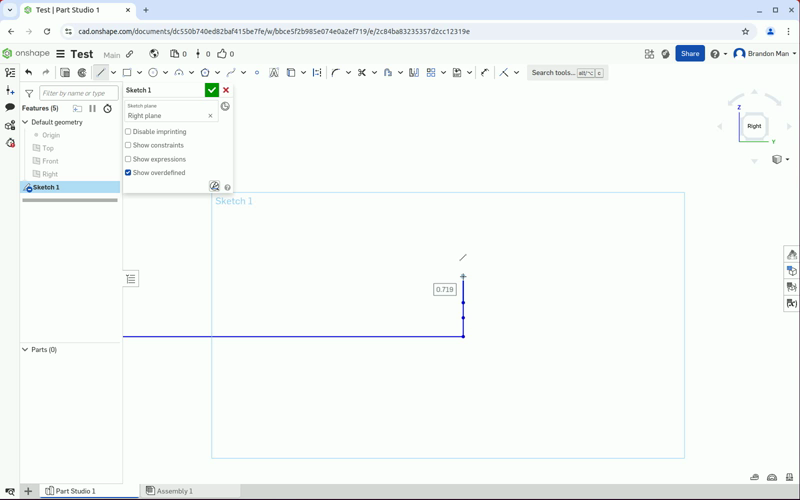
scroll(-6)
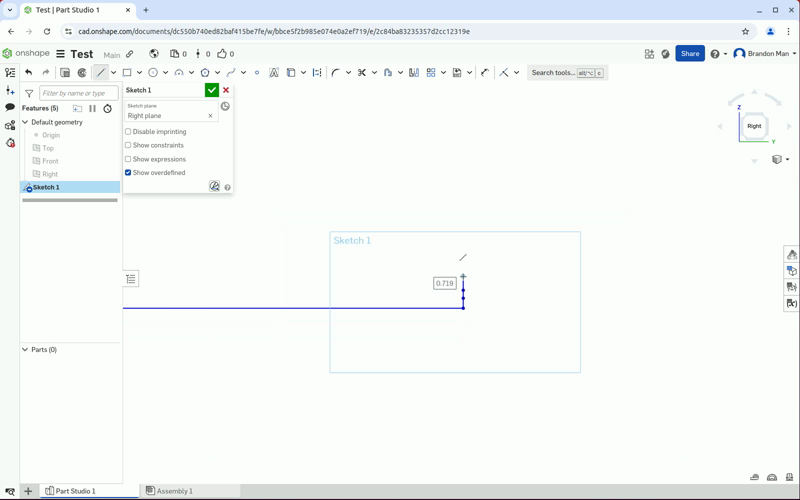
scroll(-6)
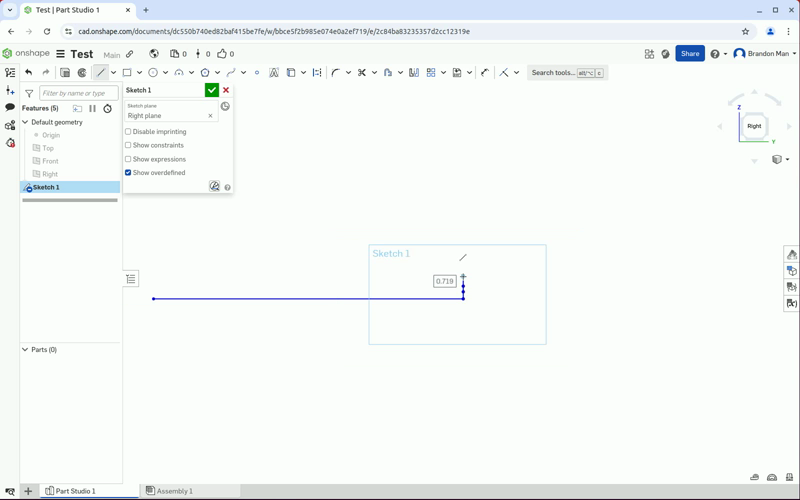
scroll(-6)
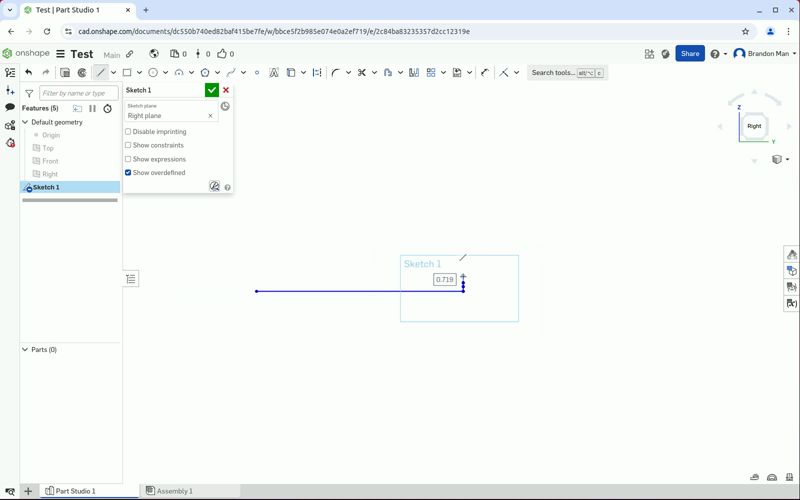
scroll(-6)
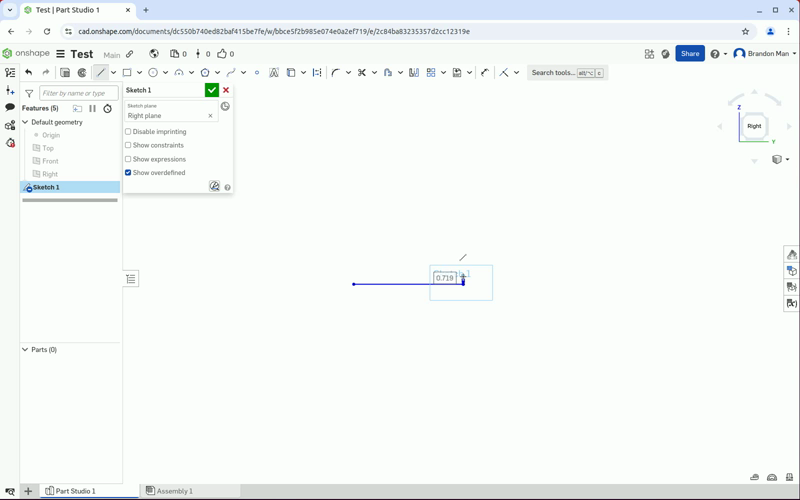
key_up(shift)
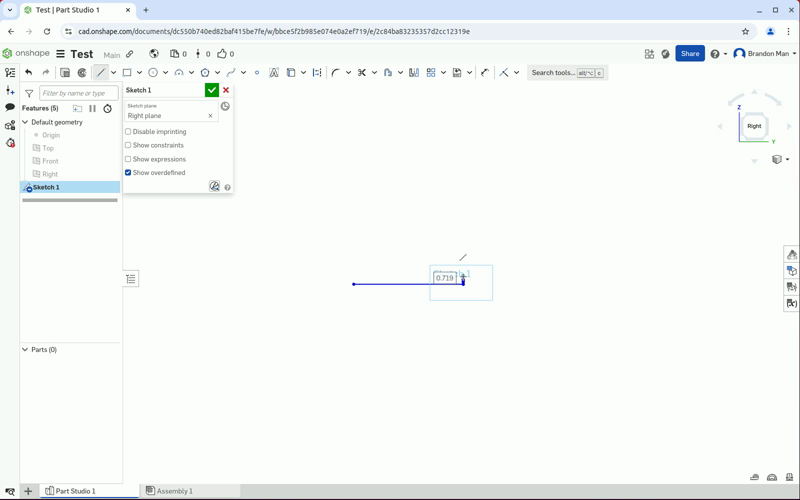
key_down(shift)
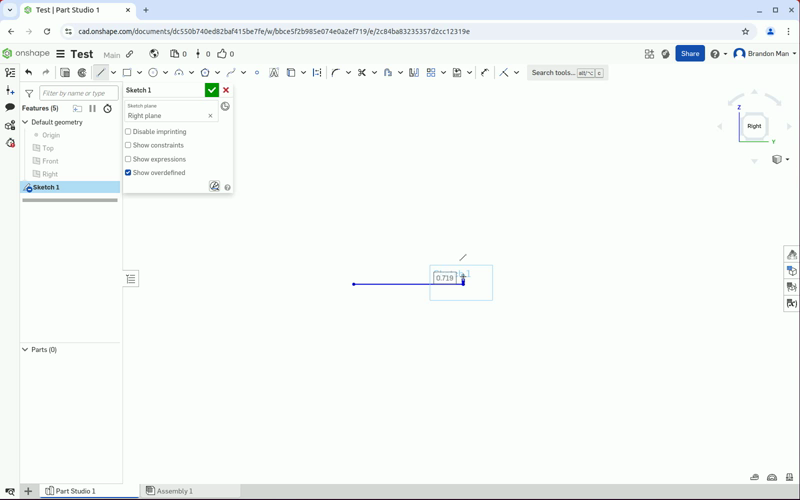
mouse_move(353, 276)
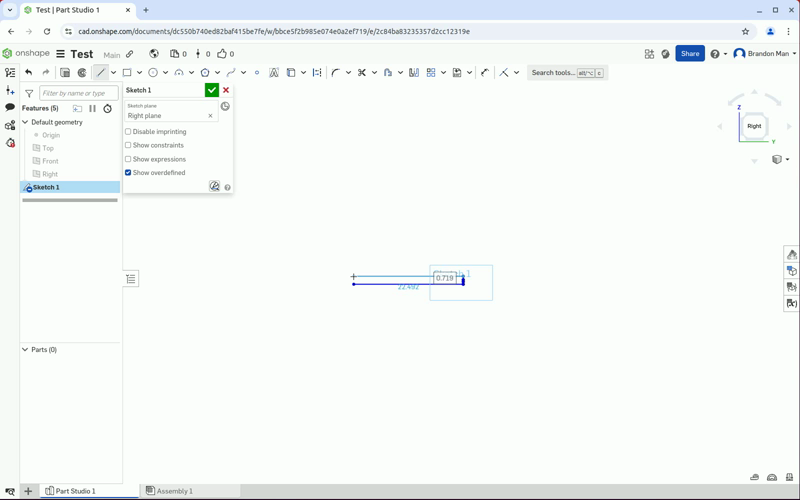
click(353, 276)
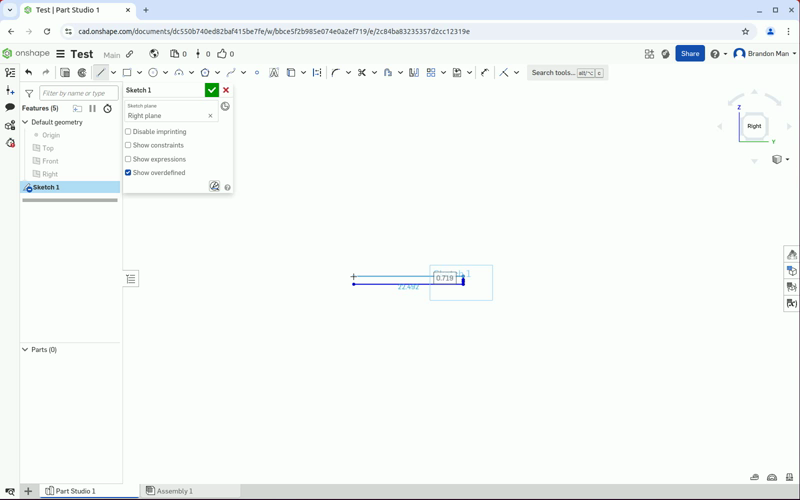
key_up(shift)
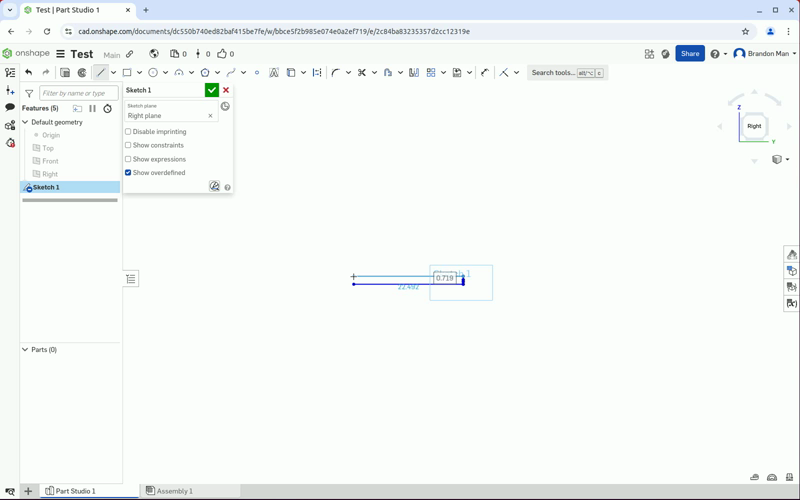
key_down(shift)
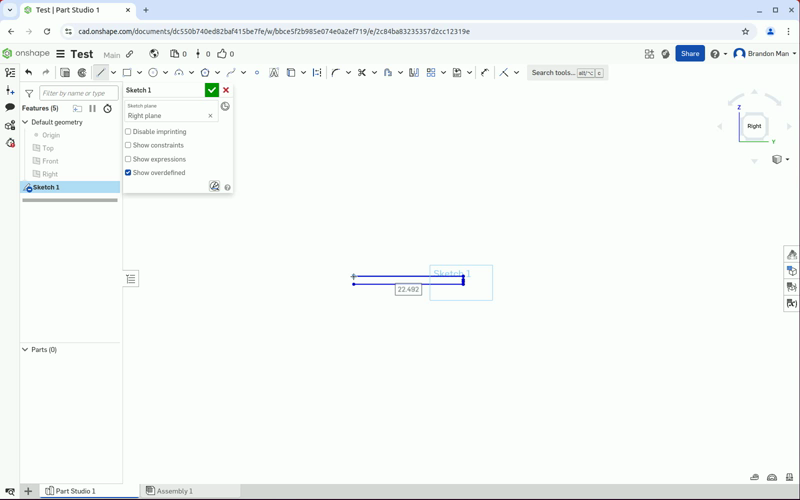
mouse_move(383, 276)
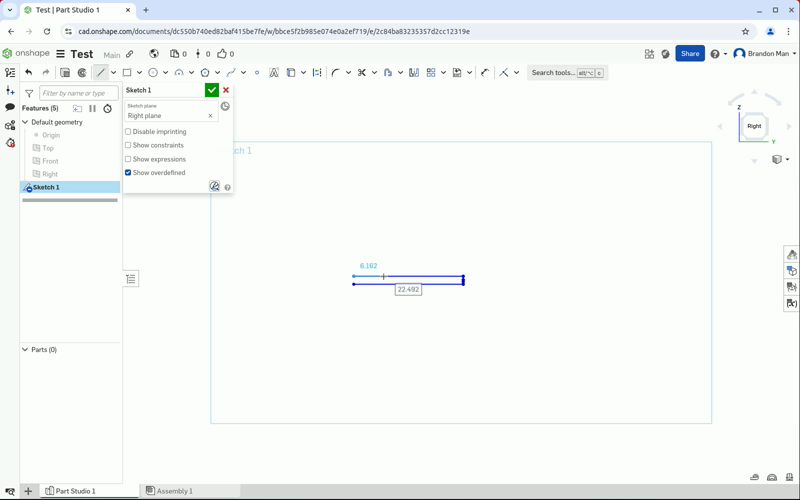
mouse_move(353, 278)
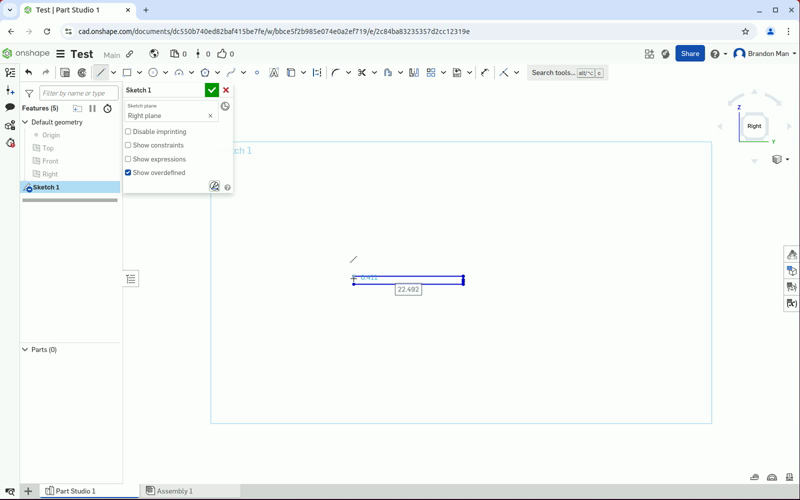
scroll(6)
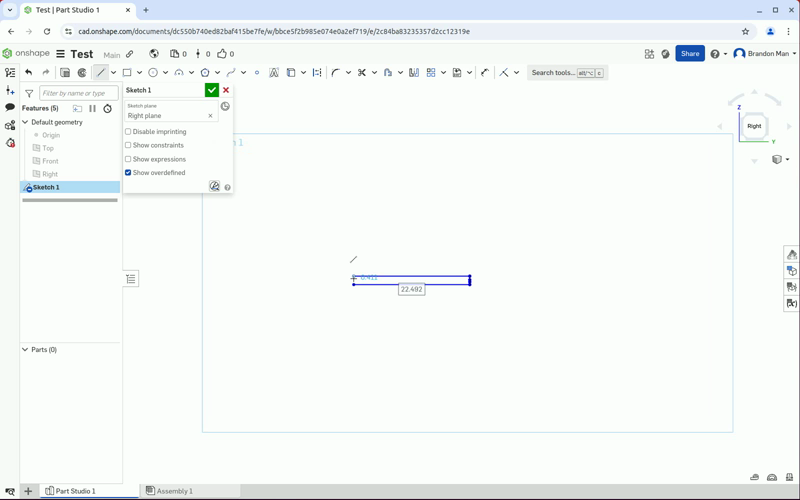
scroll(6)
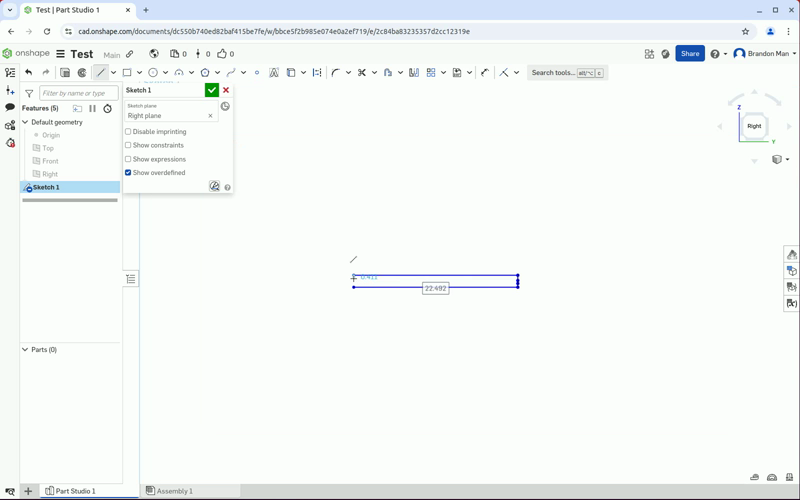
scroll(6)
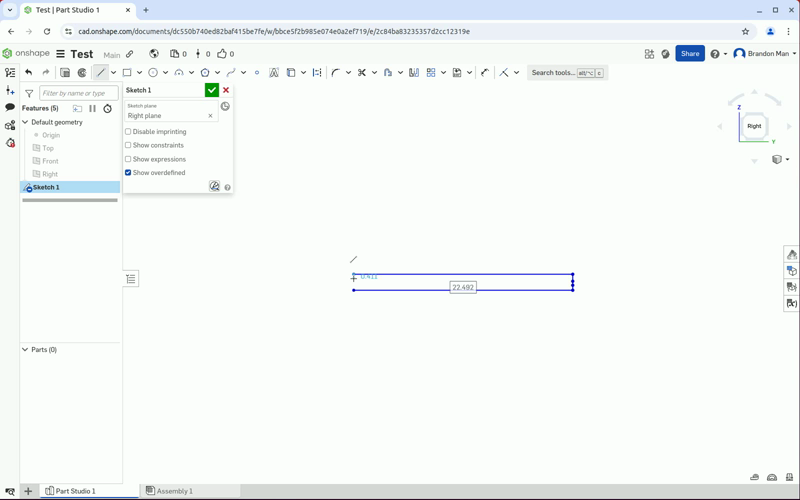
scroll(6)
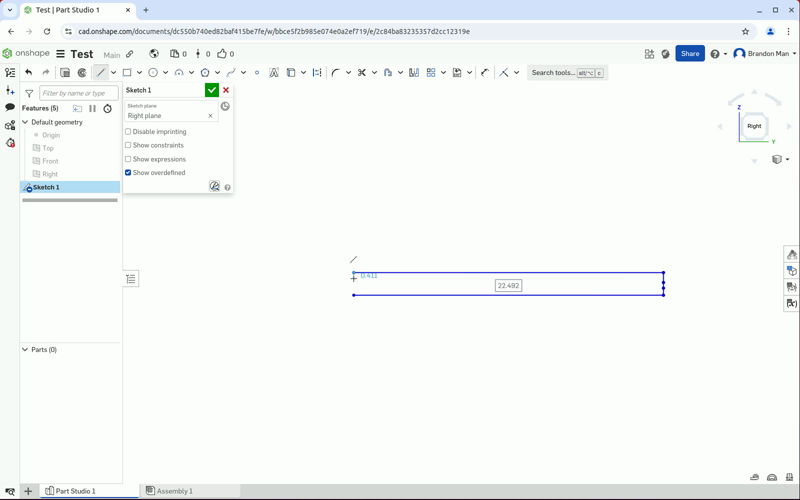
scroll(6)
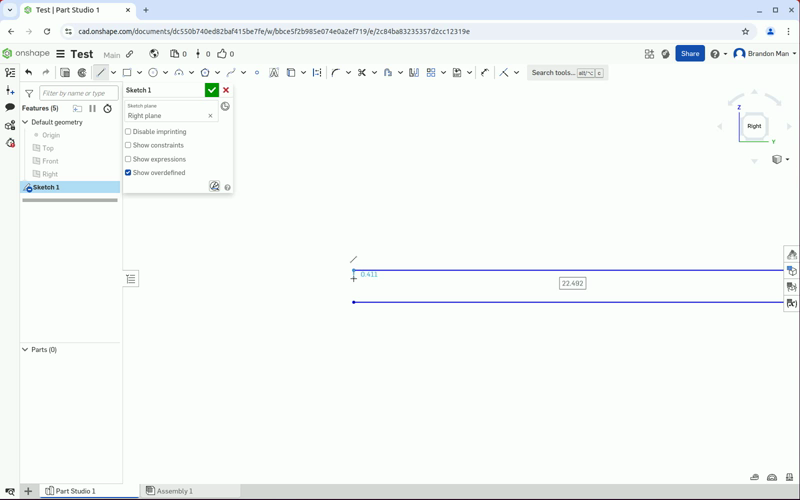
scroll(6)
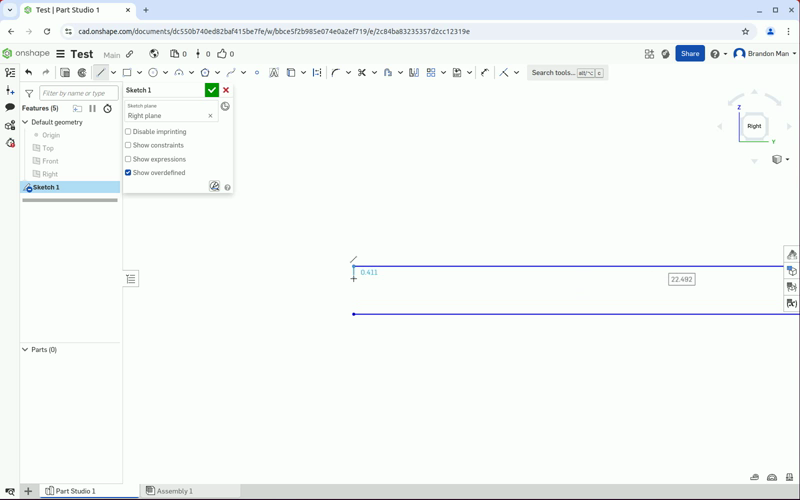
scroll(6)
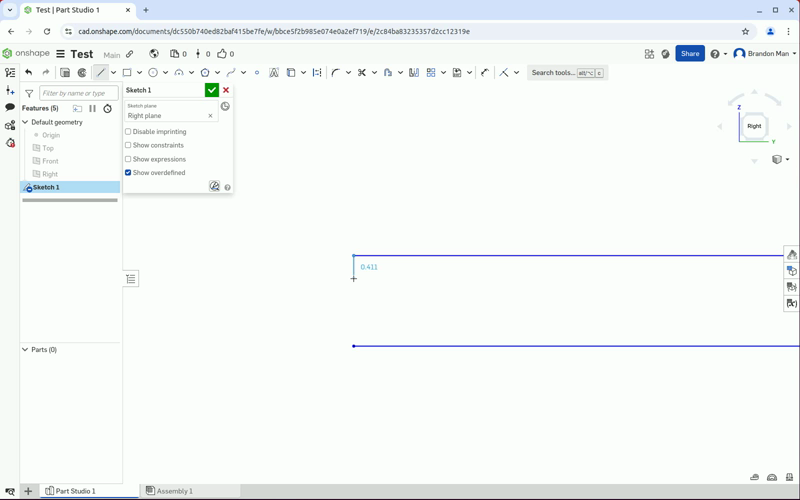
click(353, 278)
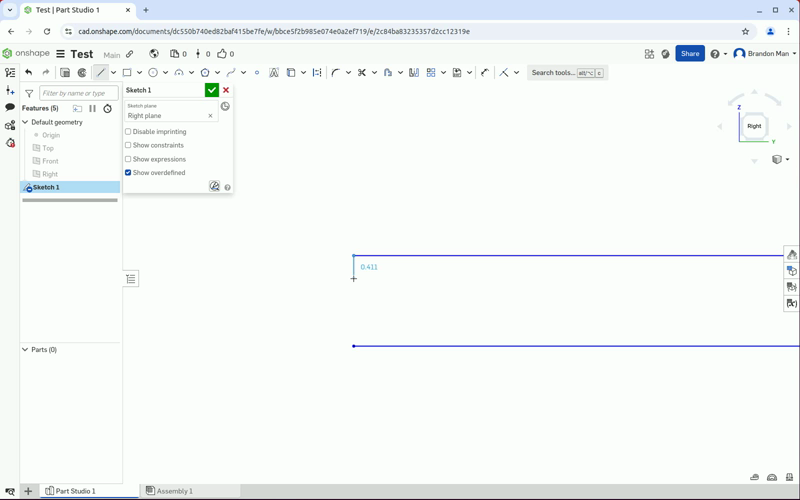
scroll(-6)
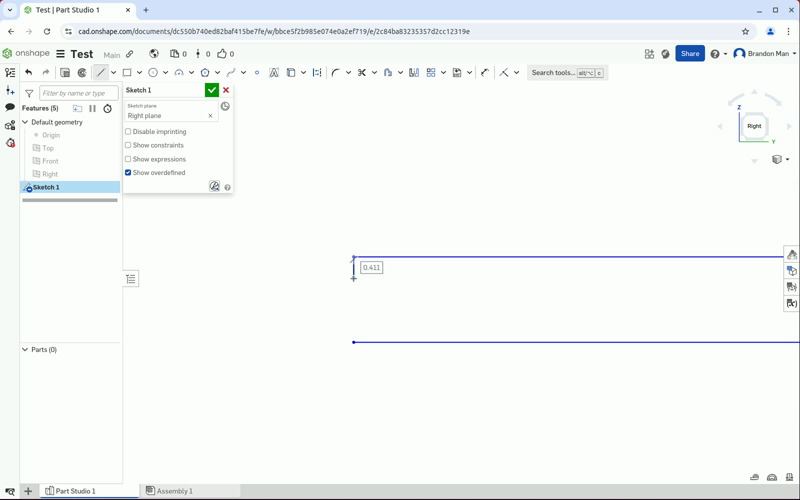
scroll(-6)
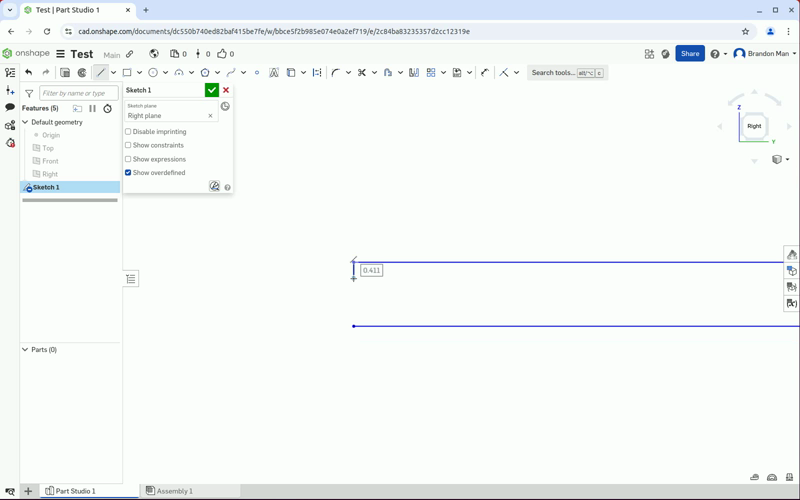
scroll(-6)
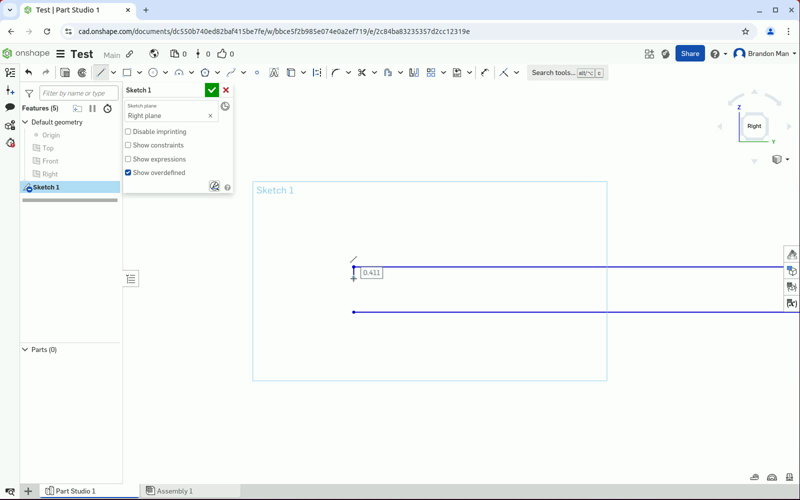
scroll(-6)
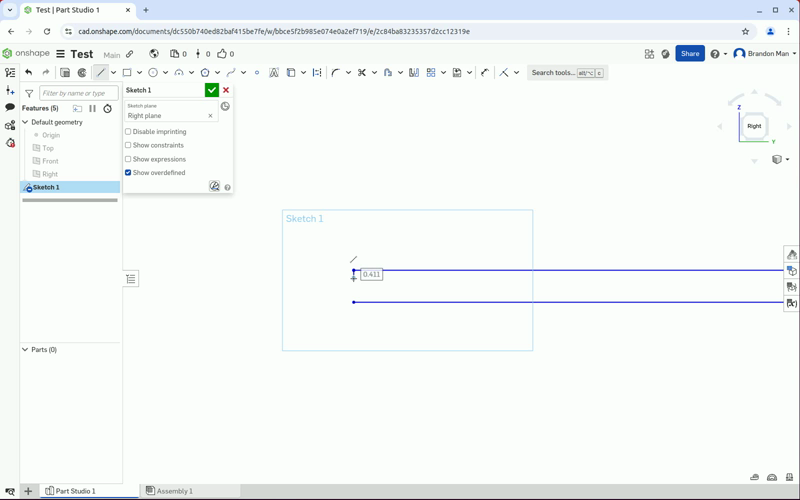
scroll(-6)
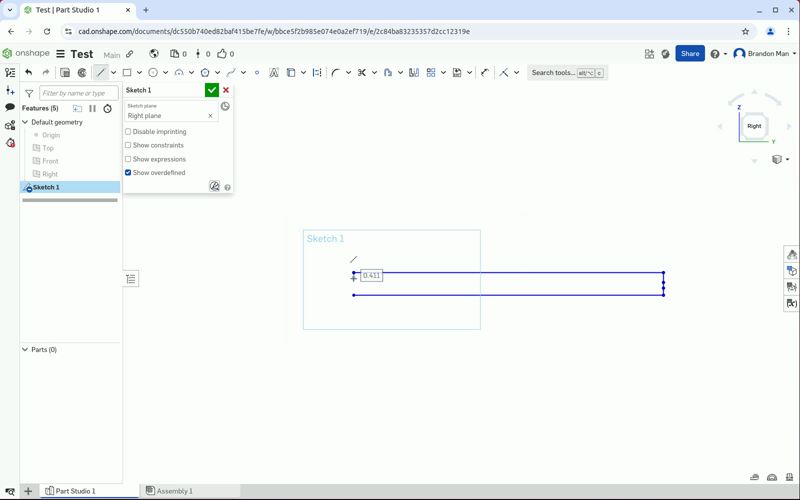
scroll(-6)
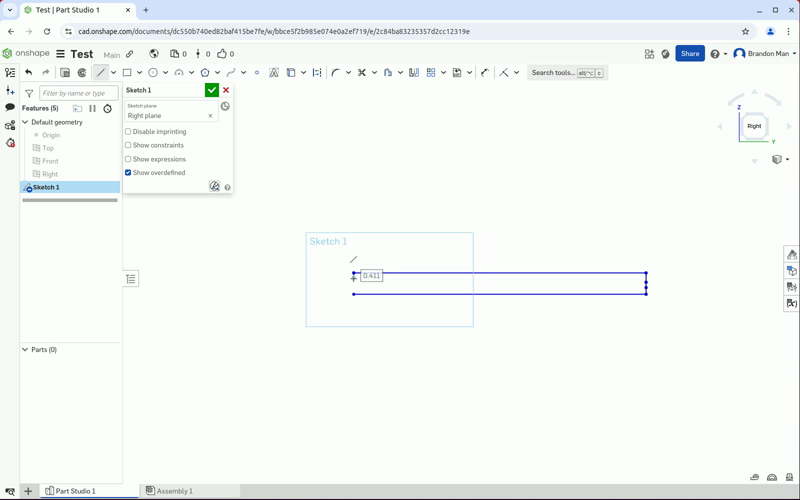
scroll(-6)
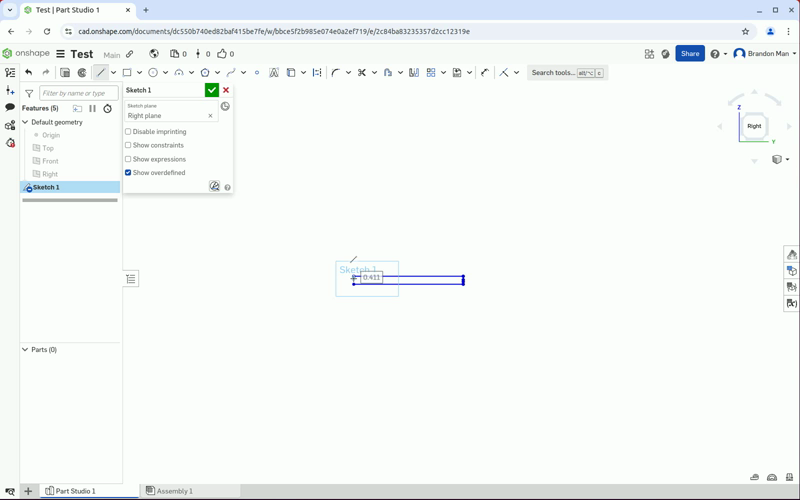
key_up(shift)
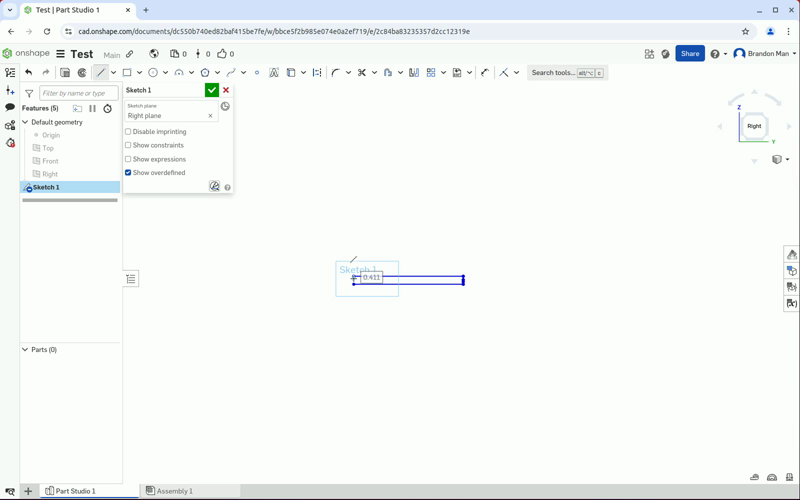
key_down(shift)
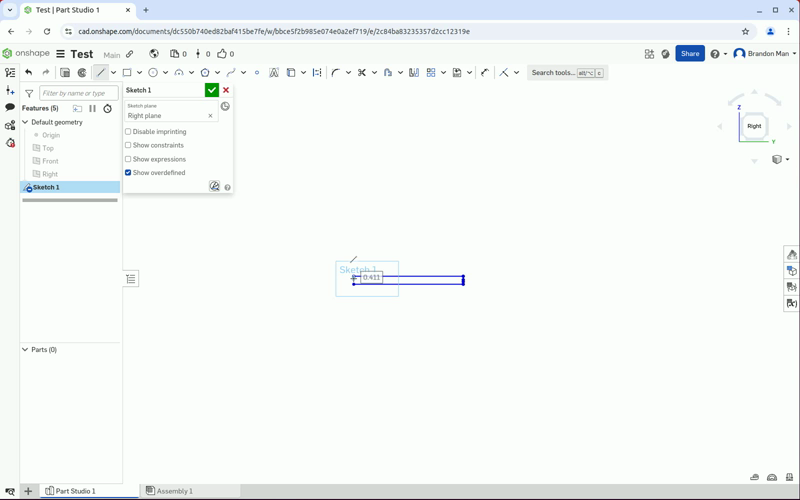
mouse_move(383, 278)
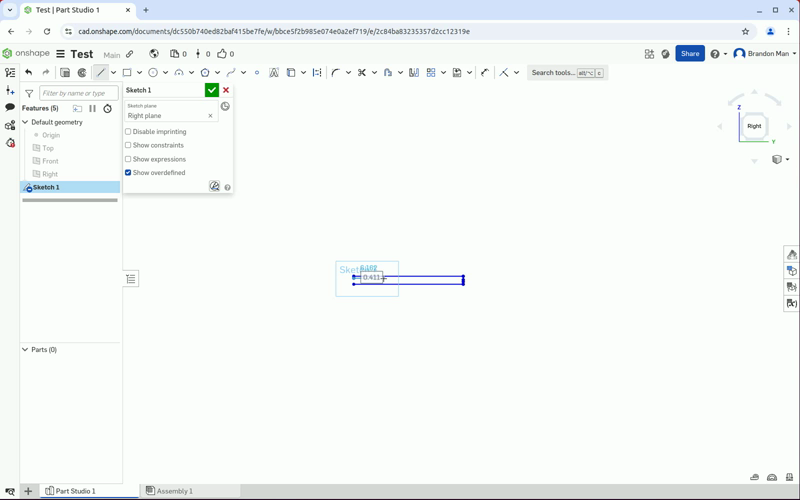
mouse_move(353, 281)
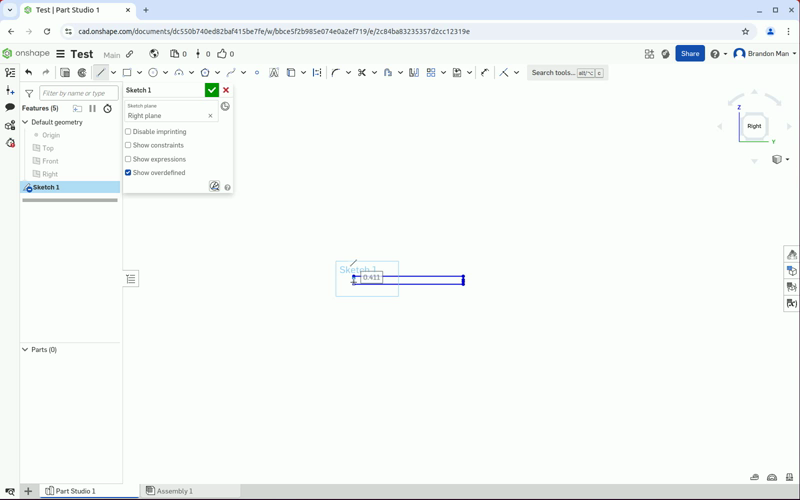
scroll(6)
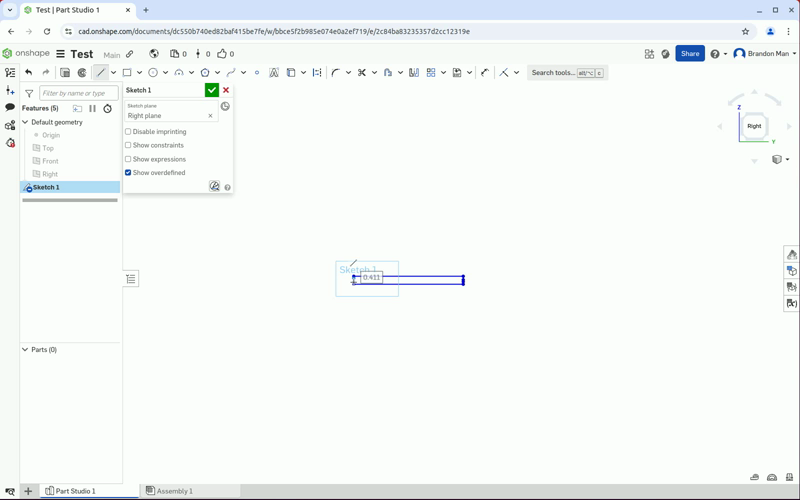
scroll(6)
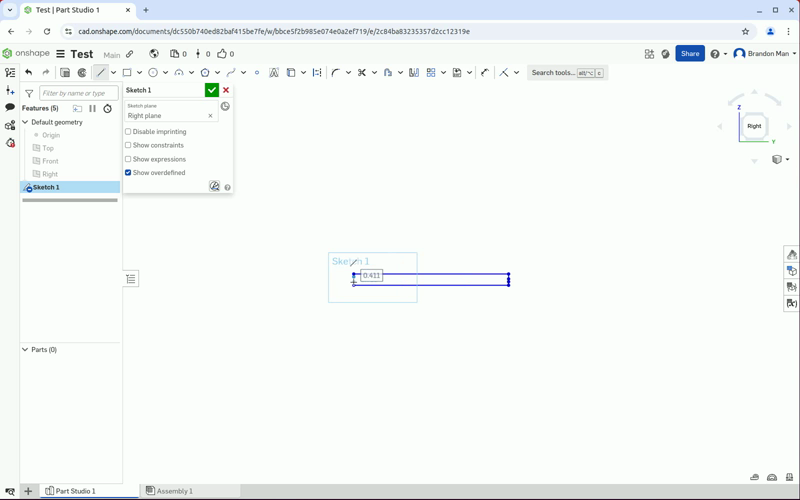
scroll(6)
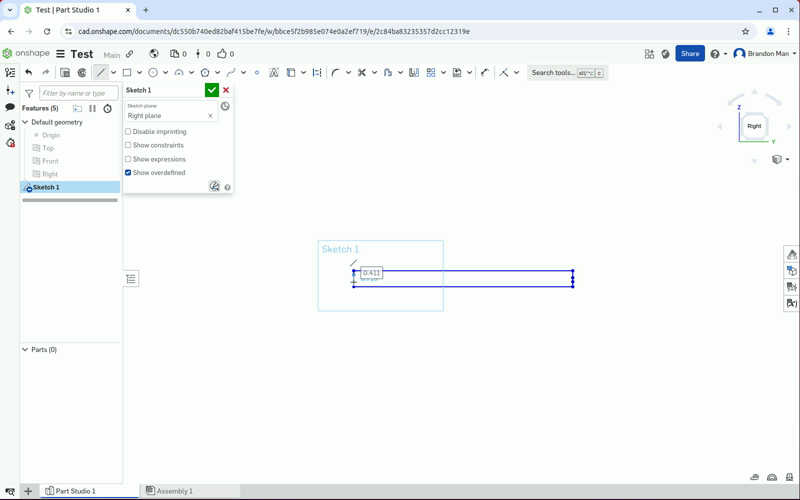
scroll(6)
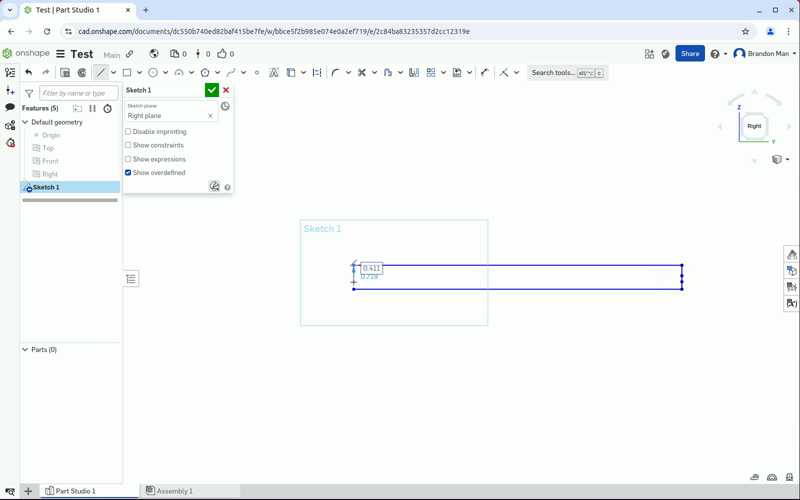
scroll(6)
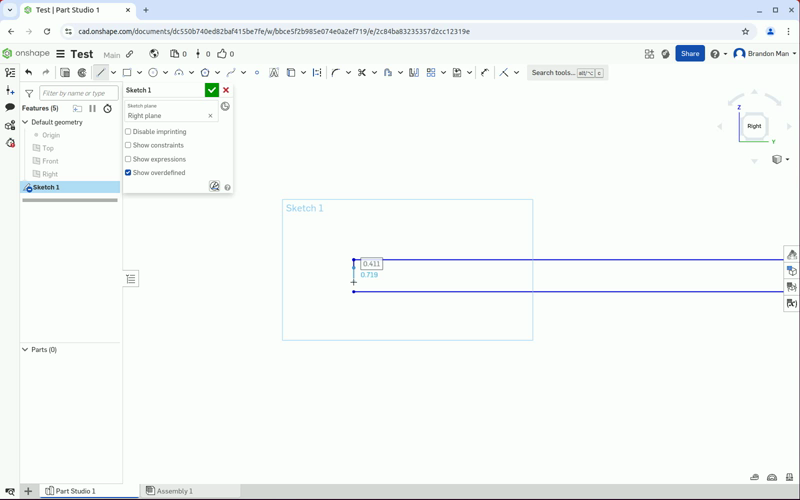
scroll(6)
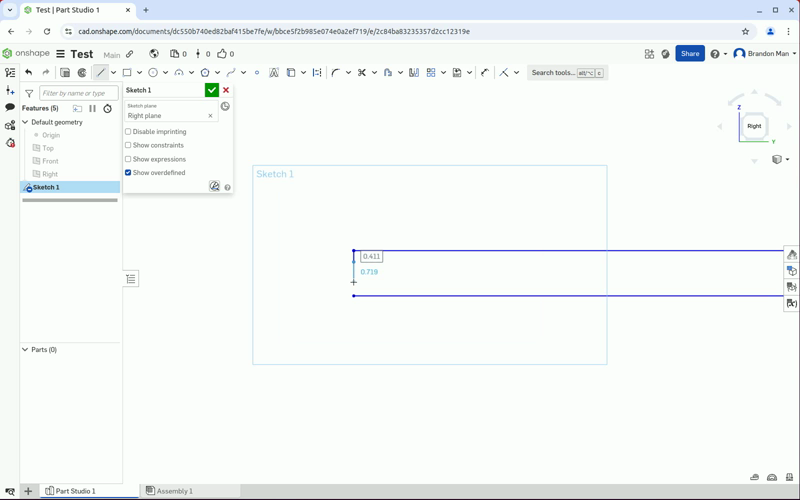
scroll(6)
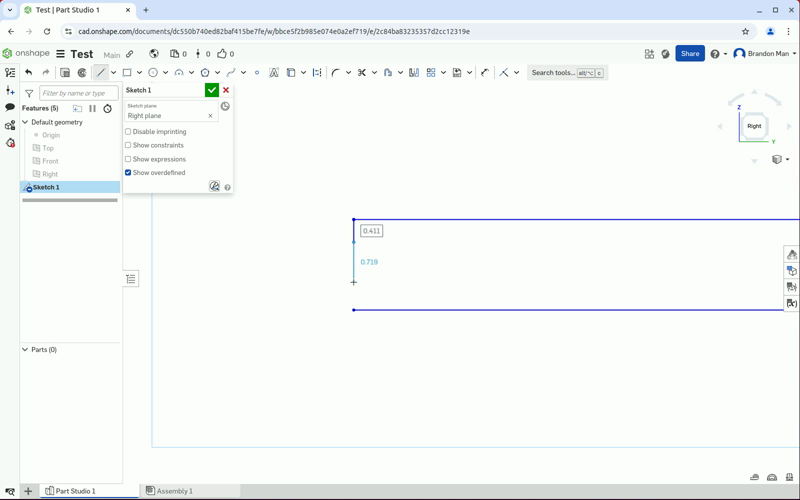
click(353, 281)
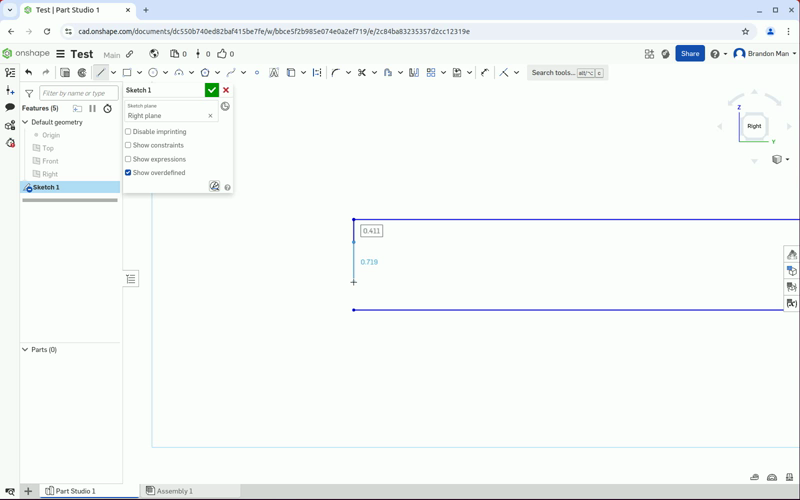
scroll(-6)
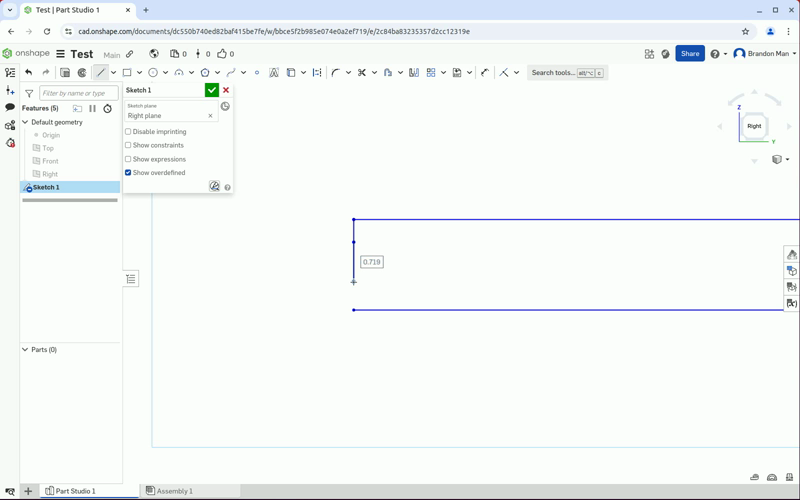
scroll(-6)
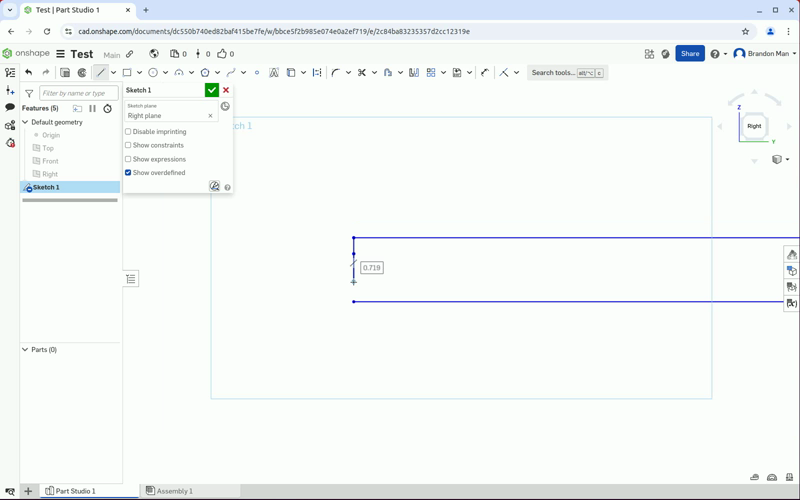
scroll(-6)
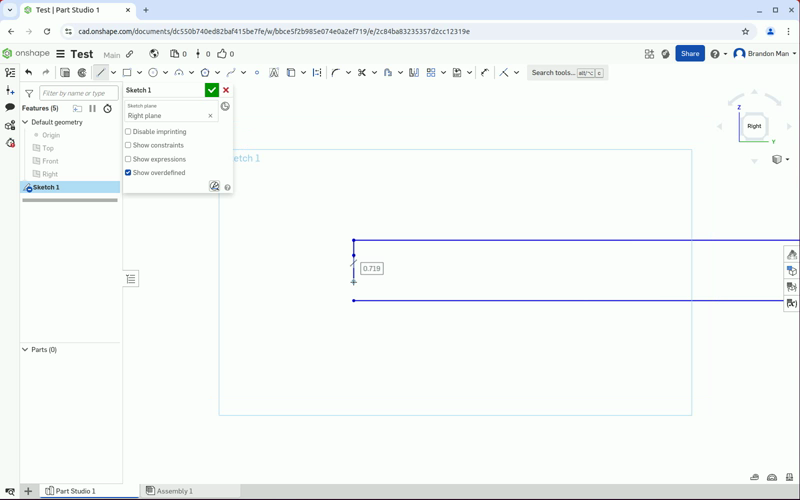
scroll(-6)
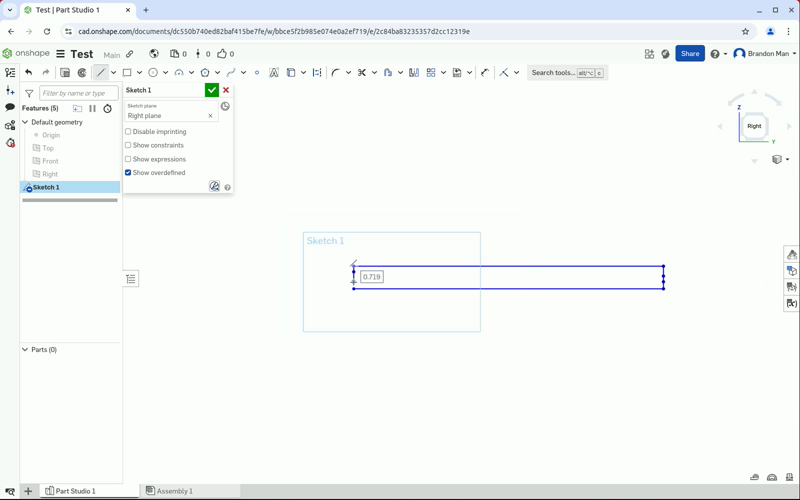
scroll(-6)
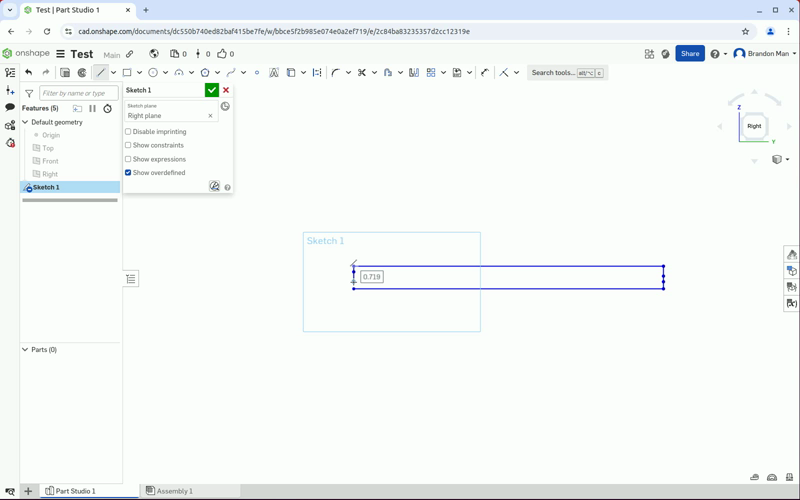
scroll(-6)
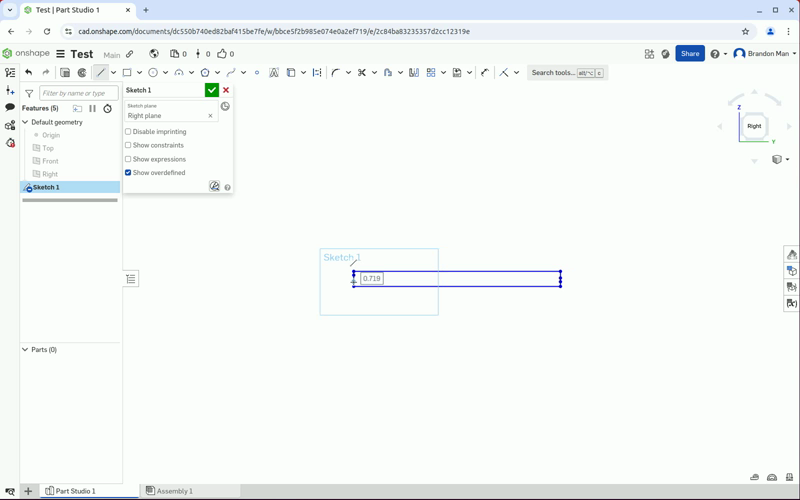
scroll(-6)
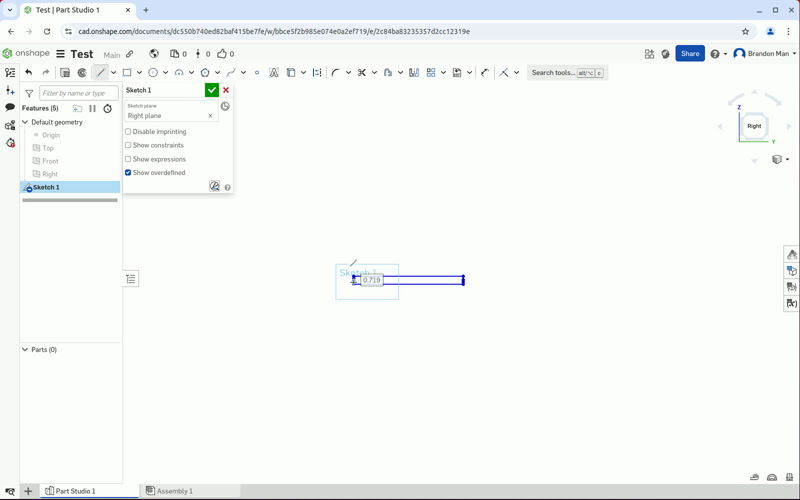
key_up(shift)
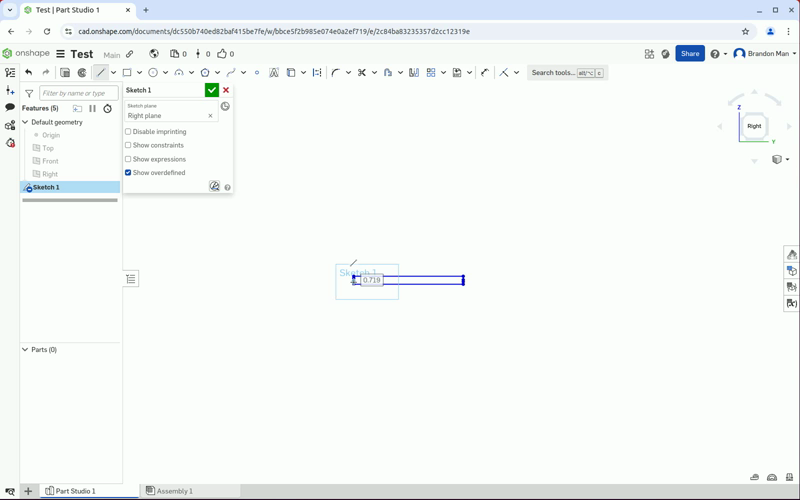
mouse_move(383, 281)
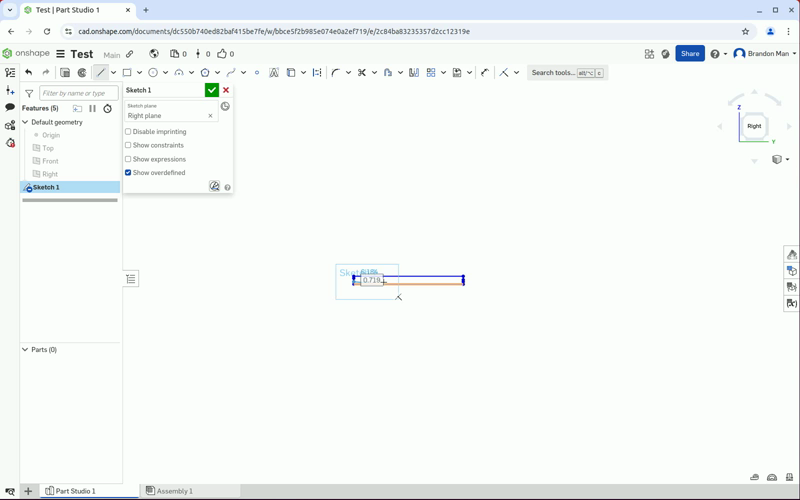
key_down(shift)
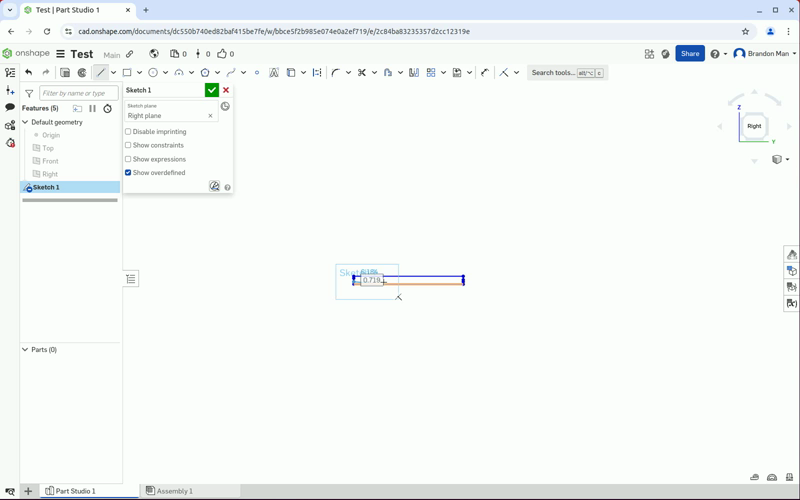
mouse_move(353, 284)
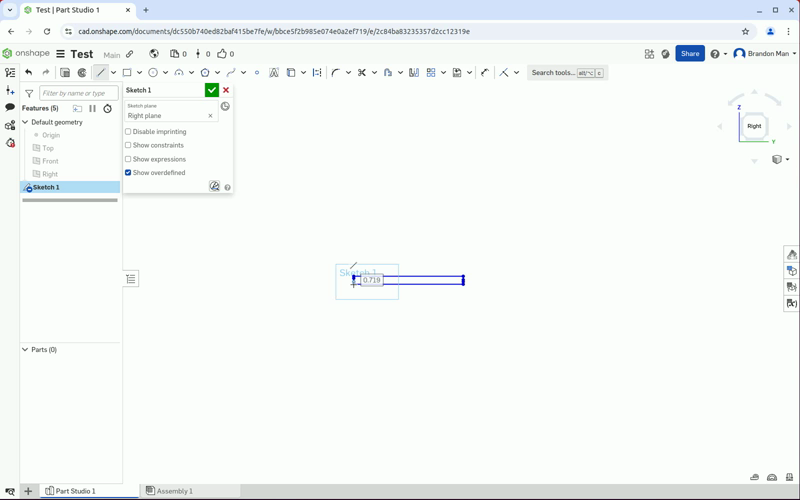
scroll(6)
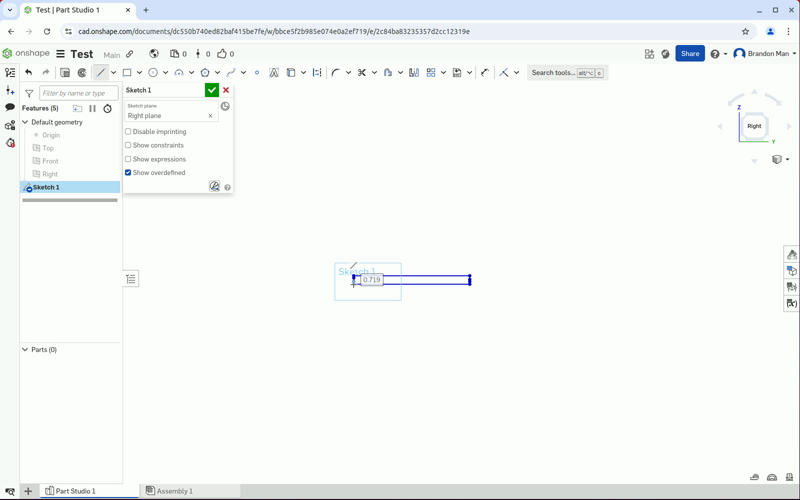
scroll(6)
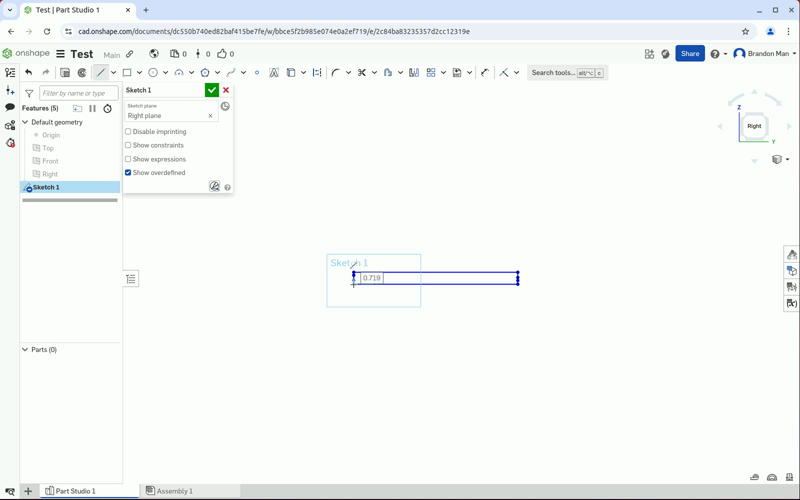
scroll(6)
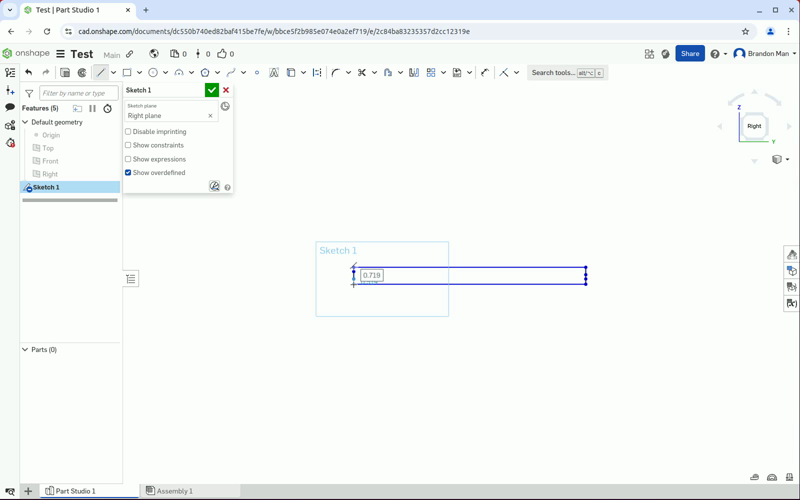
scroll(6)
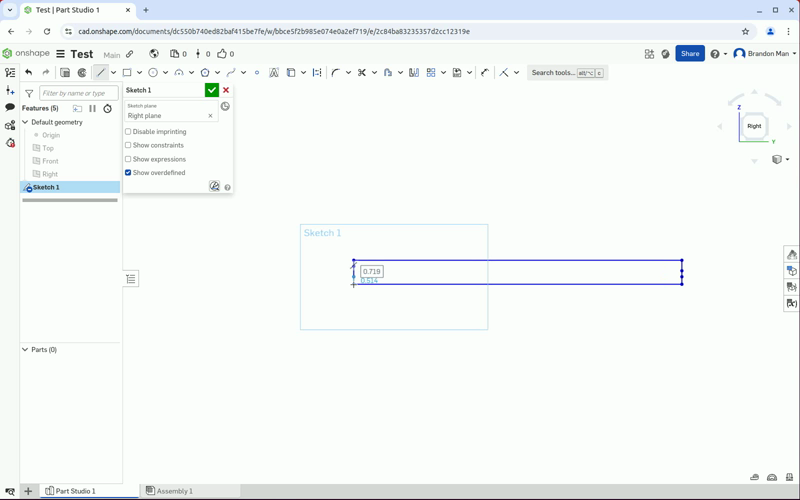
scroll(6)
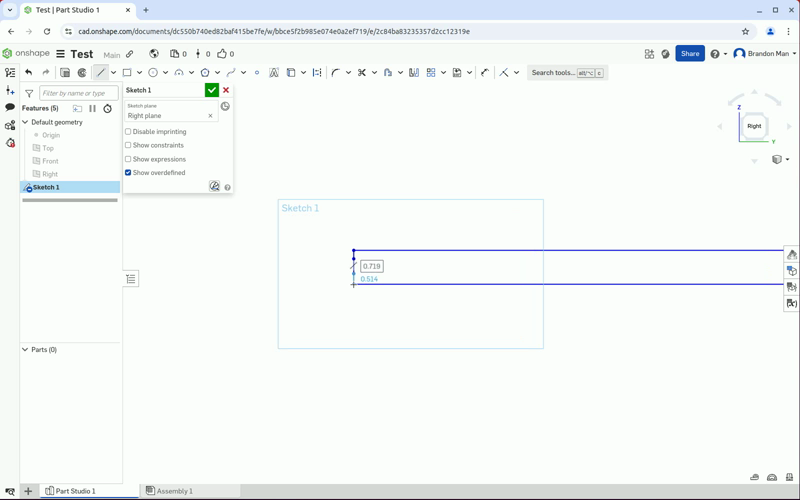
scroll(6)
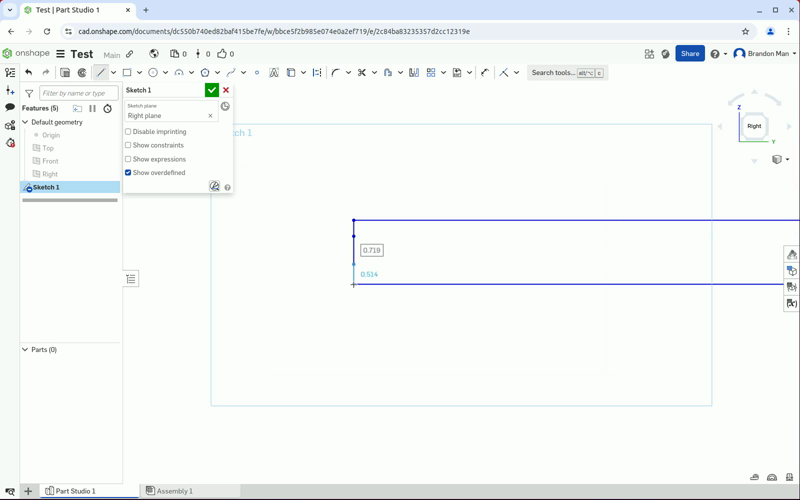
scroll(6)
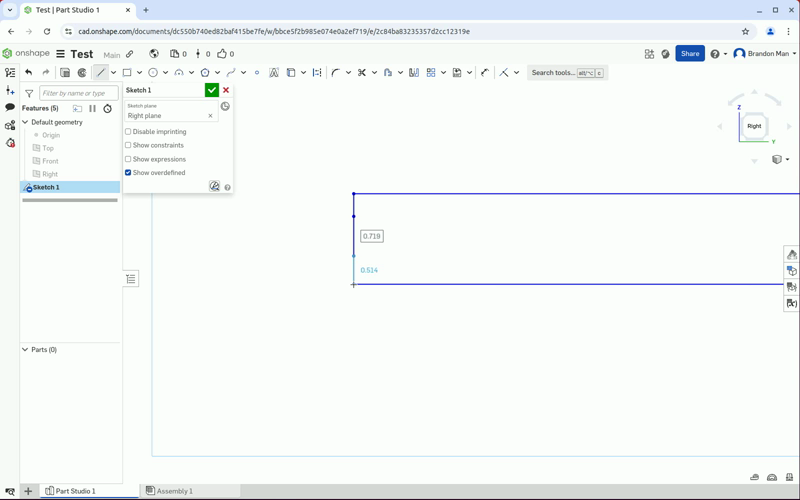
key_up(shift)
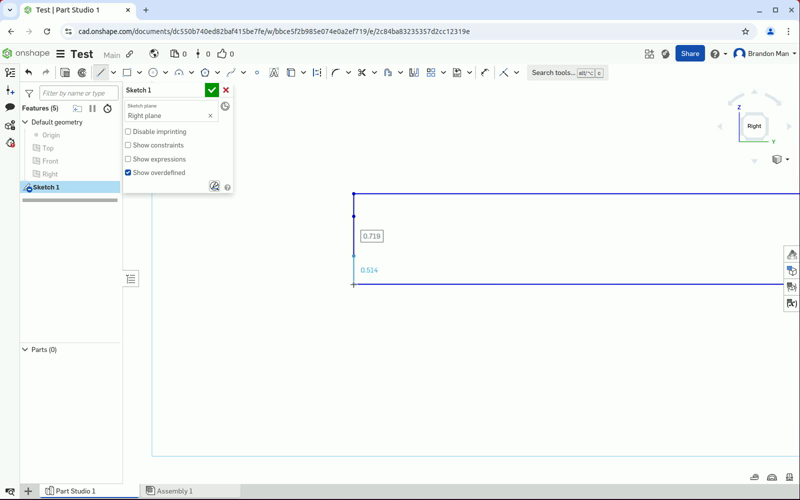
click(353, 284)
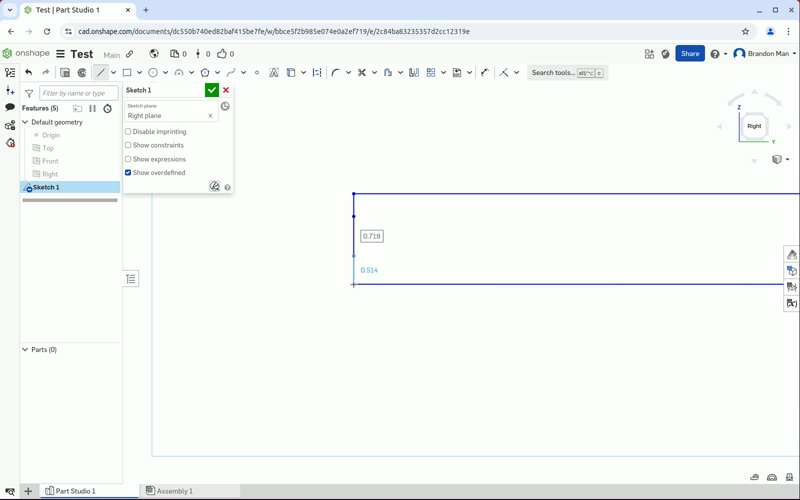
scroll(-6)
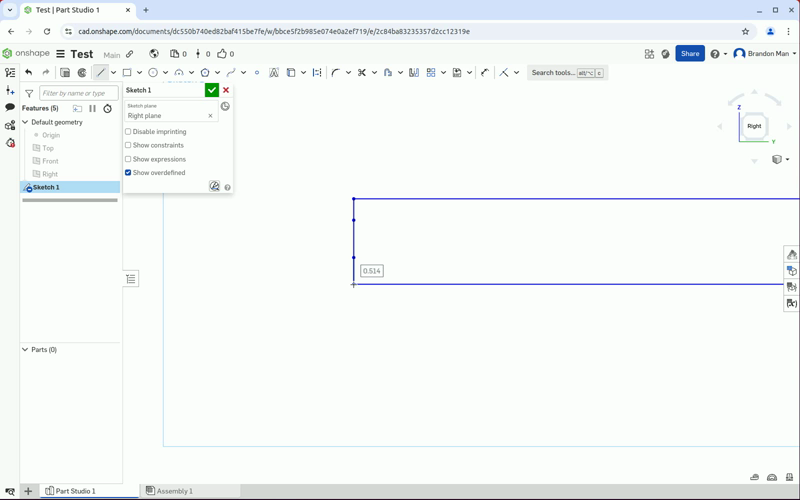
scroll(-6)
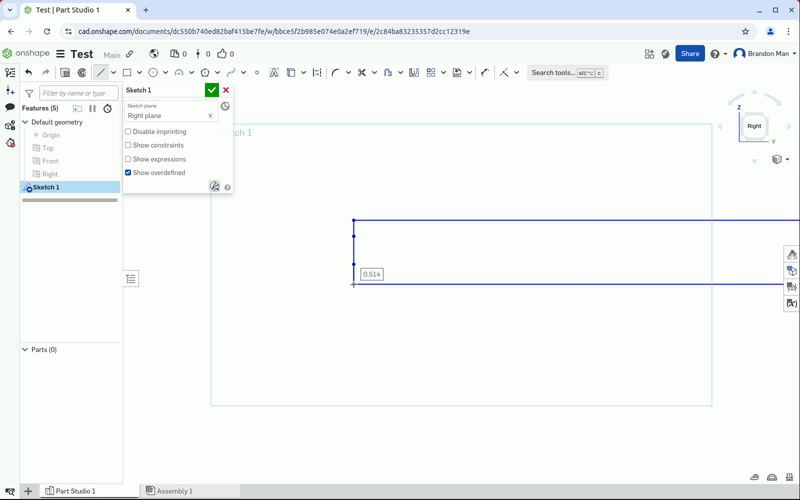
scroll(-6)
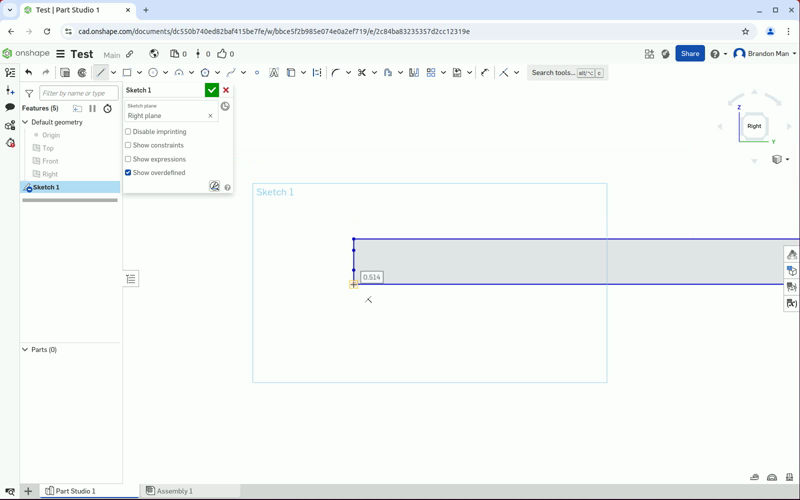
scroll(-6)
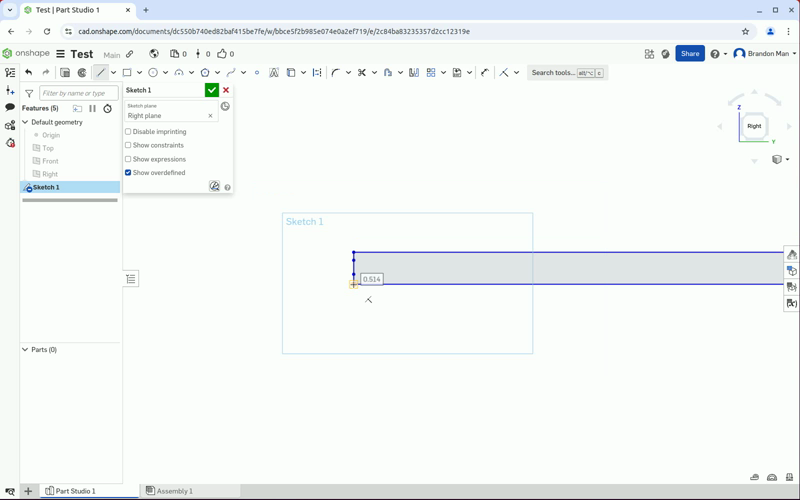
scroll(-6)
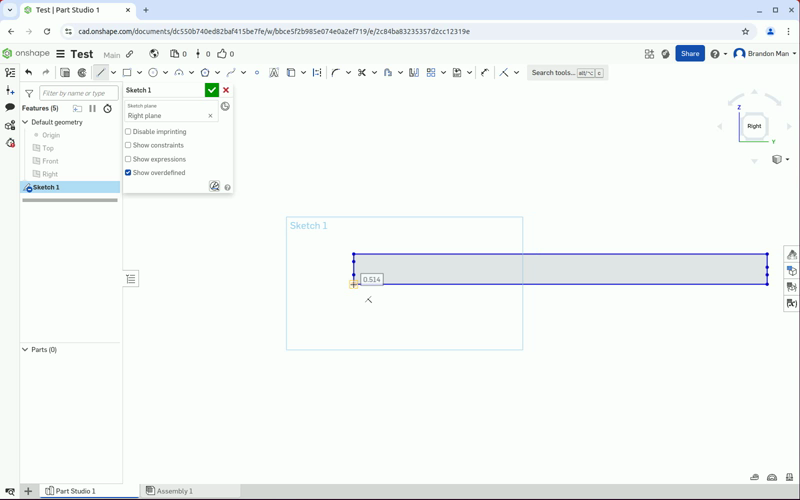
scroll(-6)
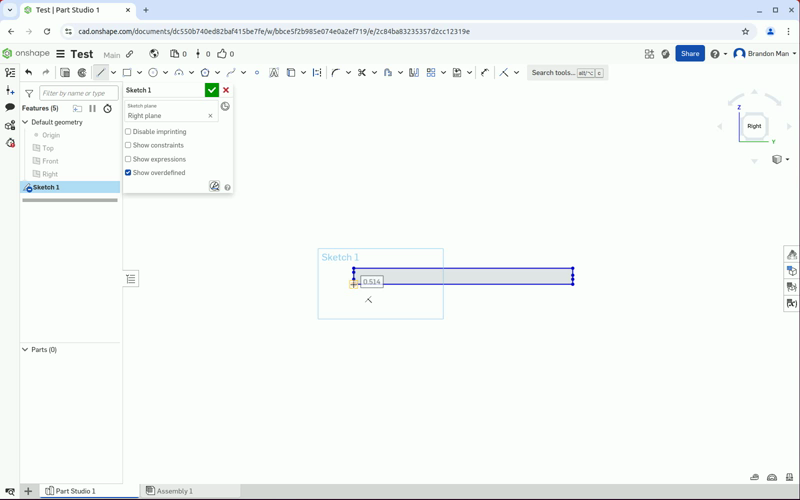
scroll(-6)
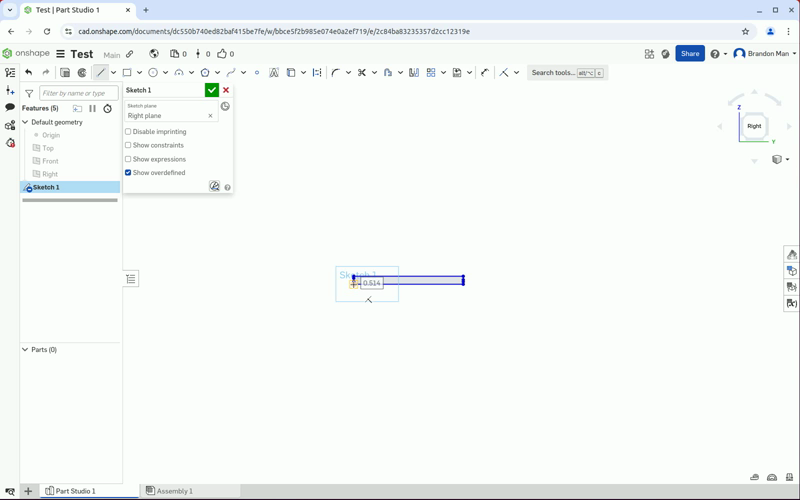
key(esc)
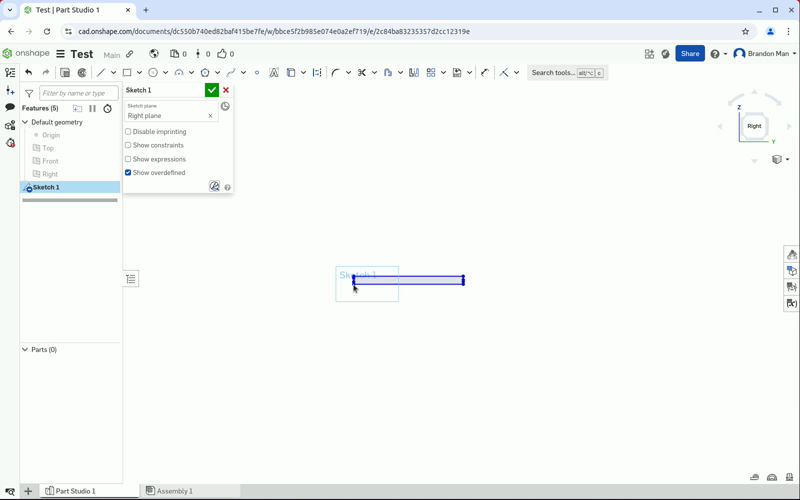
mouse_move(427, 278)
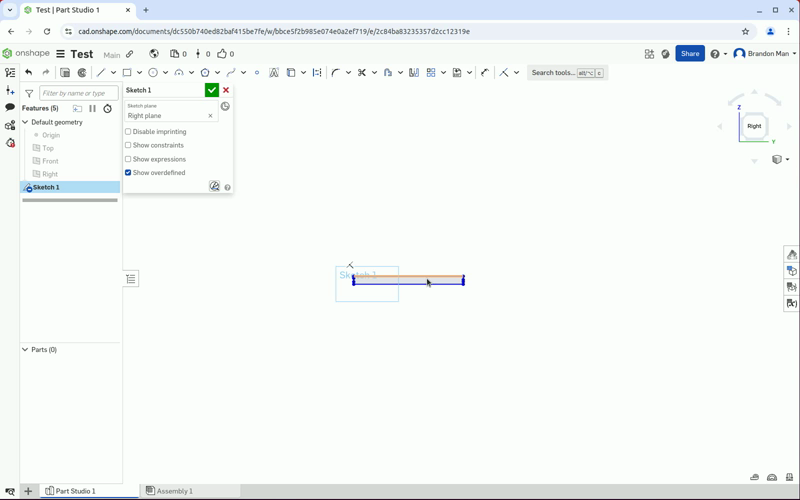
scroll(6)
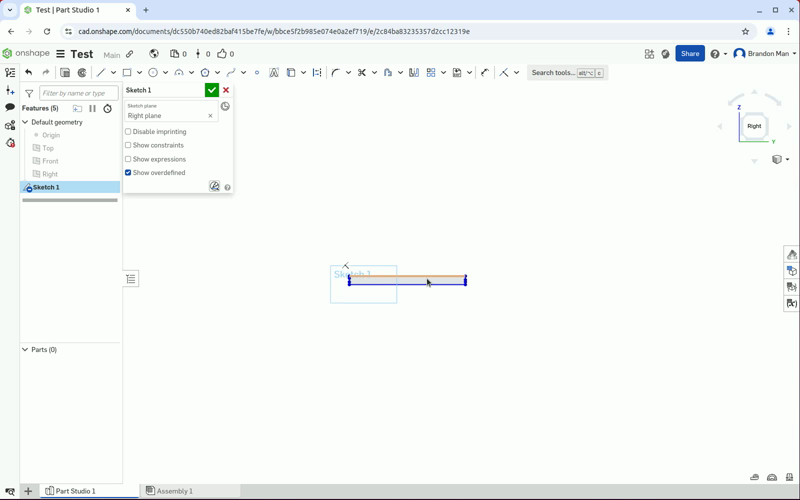
scroll(6)
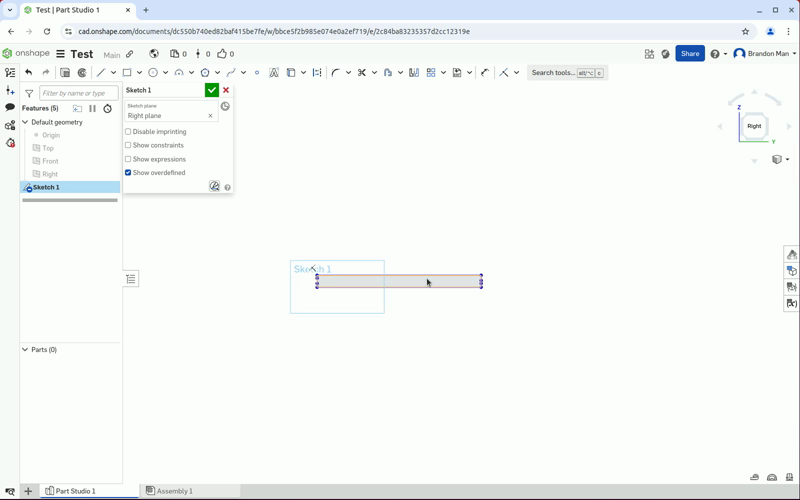
scroll(6)
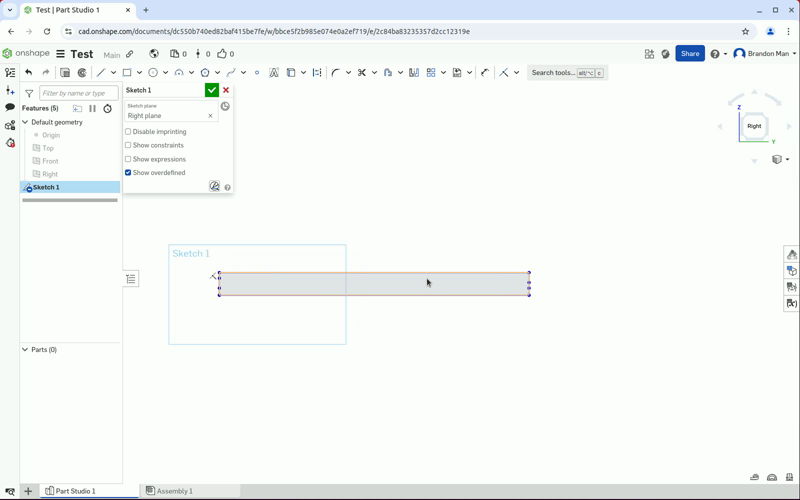
scroll(6)
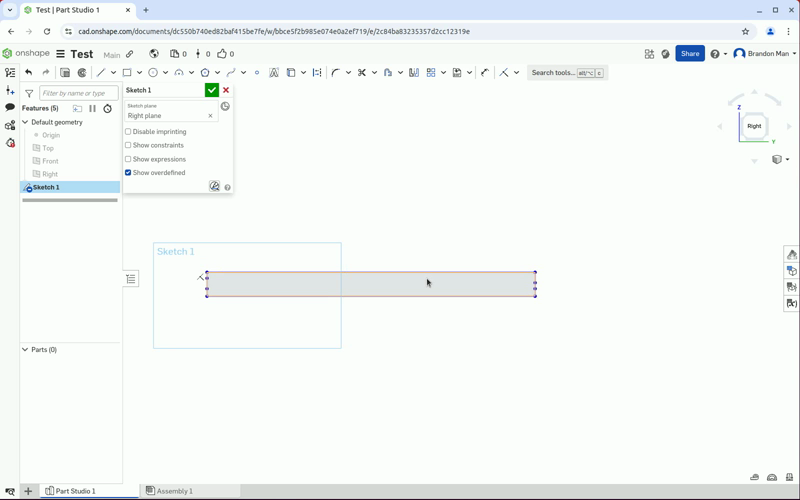
scroll(6)
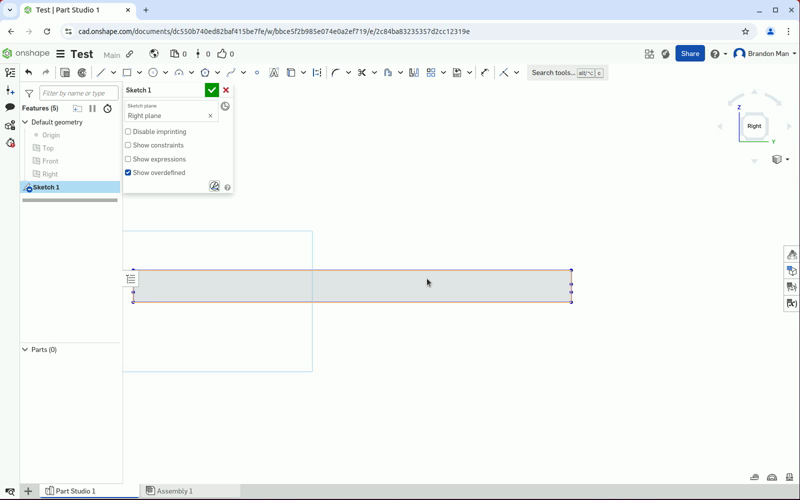
scroll(6)
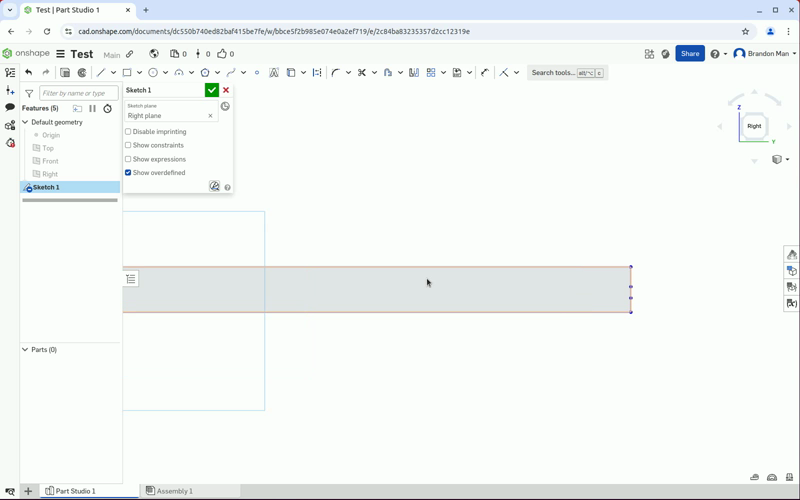
scroll(6)
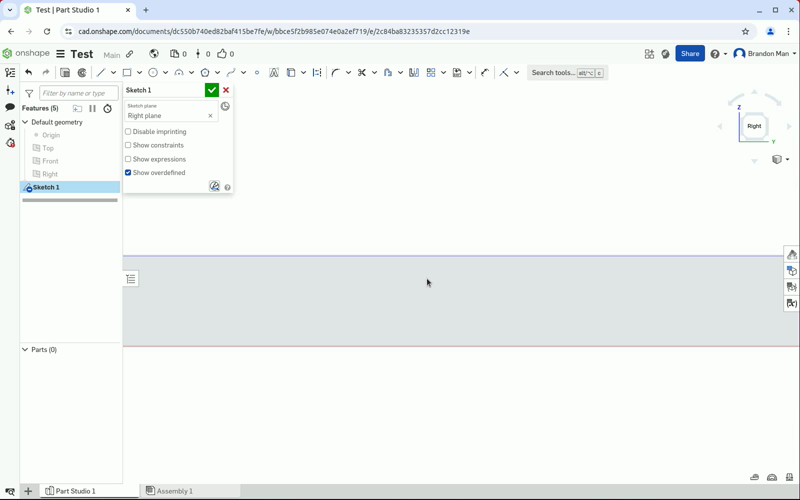
click(427, 278)
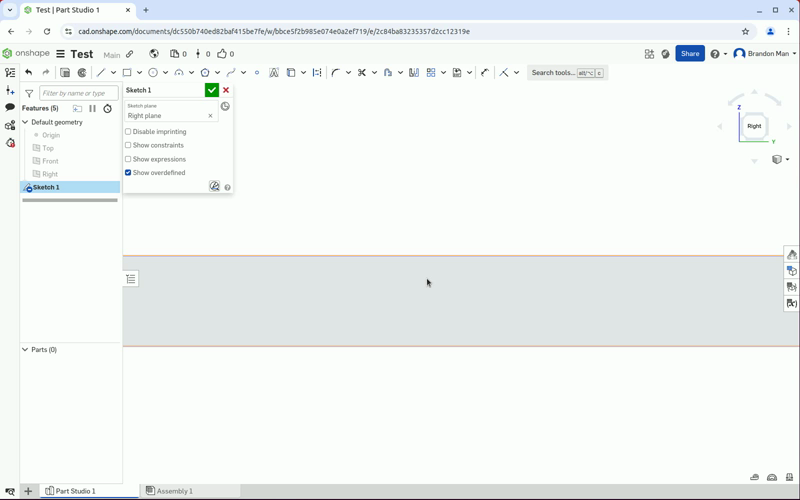
scroll(-6)
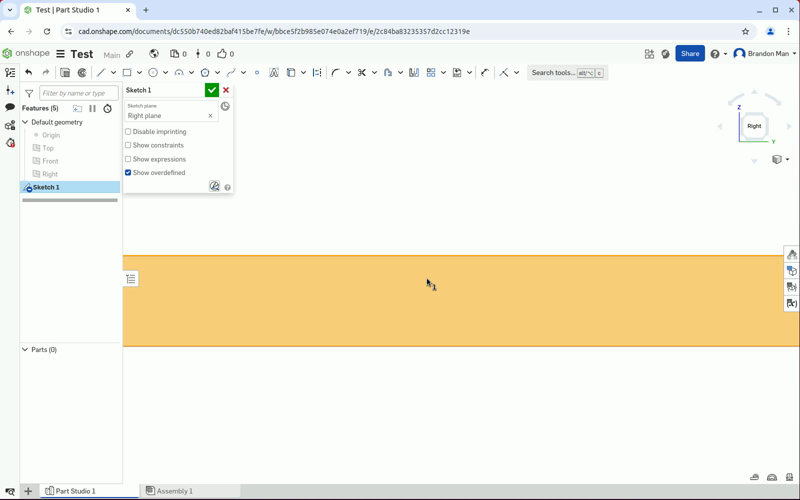
scroll(-6)
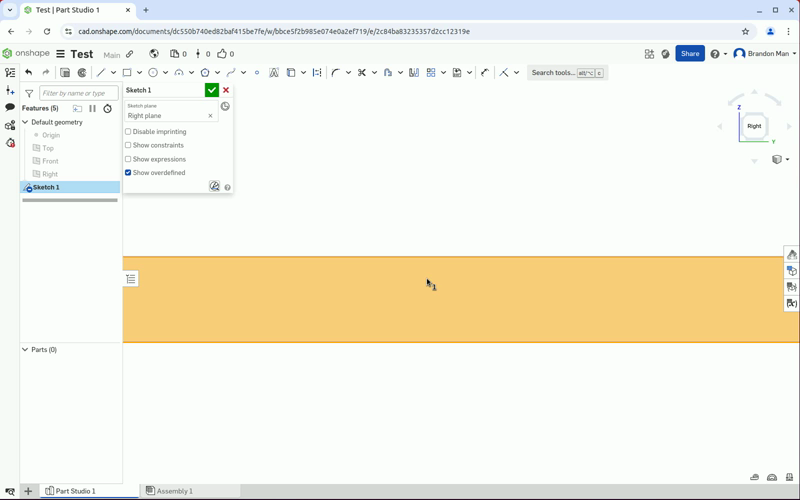
scroll(-6)
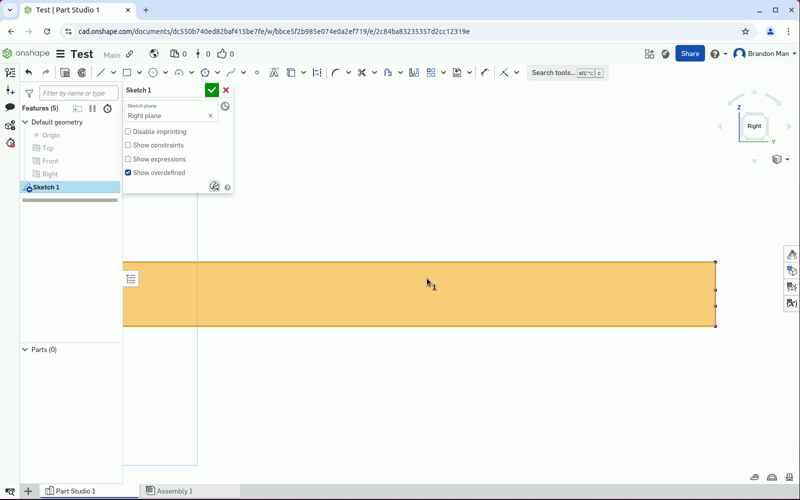
scroll(-6)
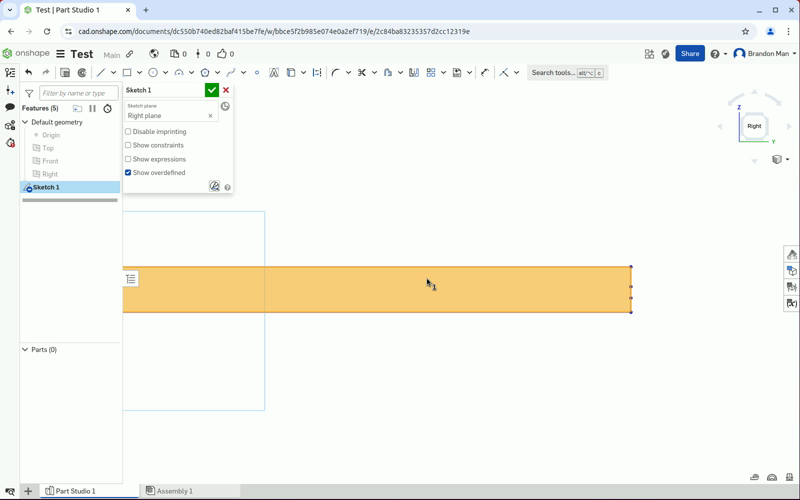
scroll(-6)
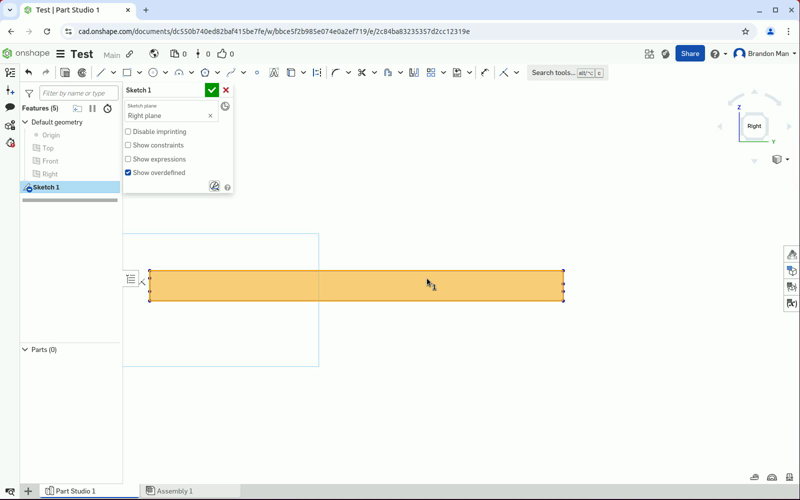
scroll(-6)
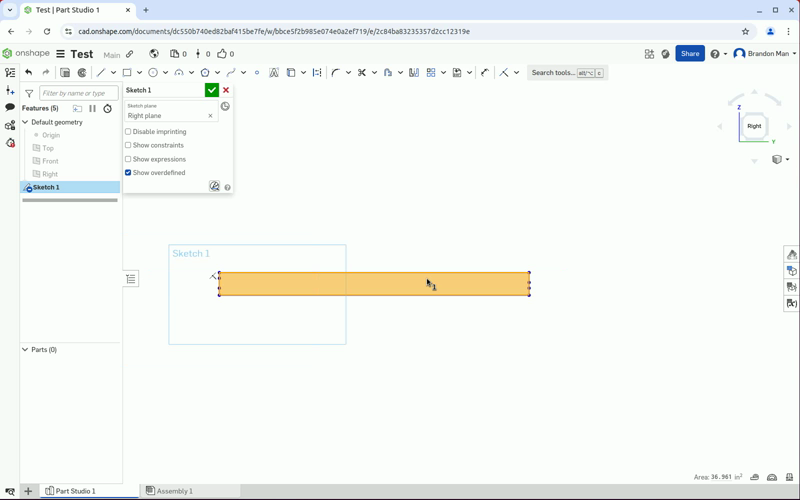
scroll(-6)
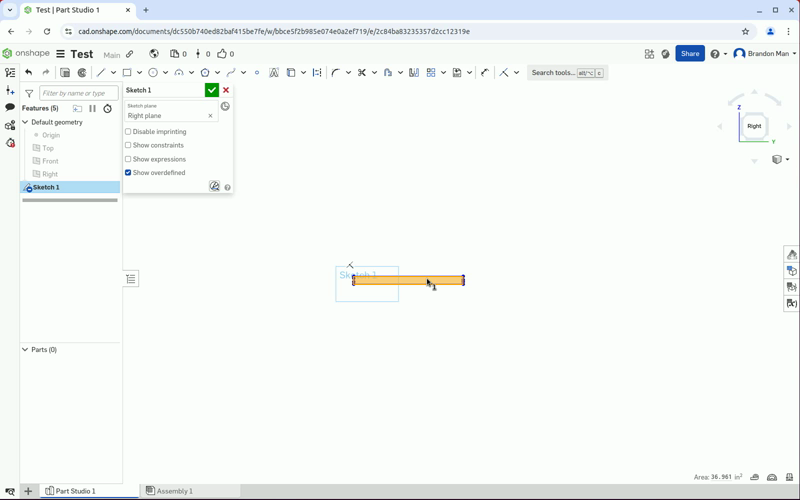
mouse_move(73, 352)
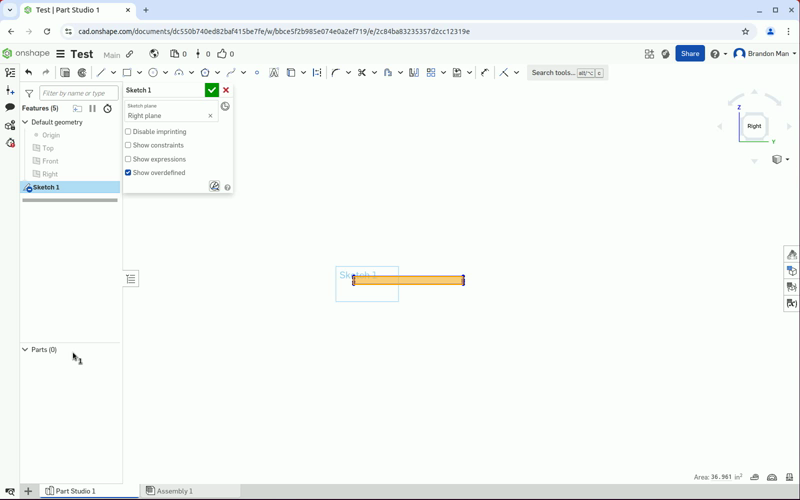
key(shift+y)
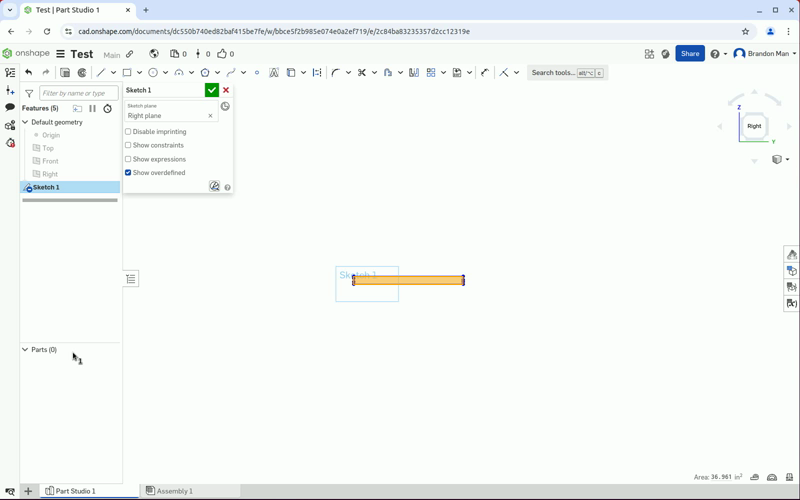
key(shift+e)
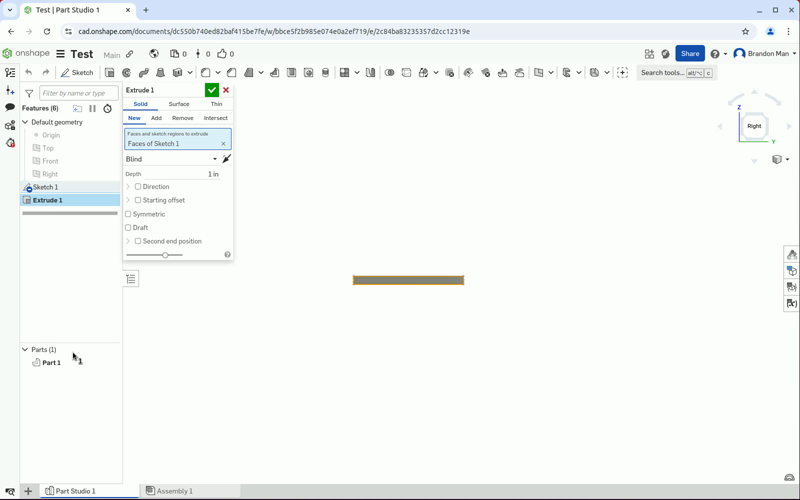
mouse_move(143, 106)
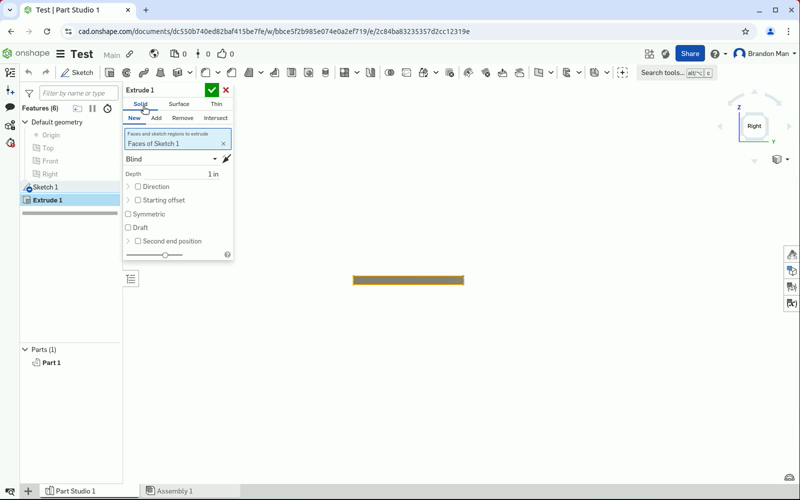
click(143, 106)
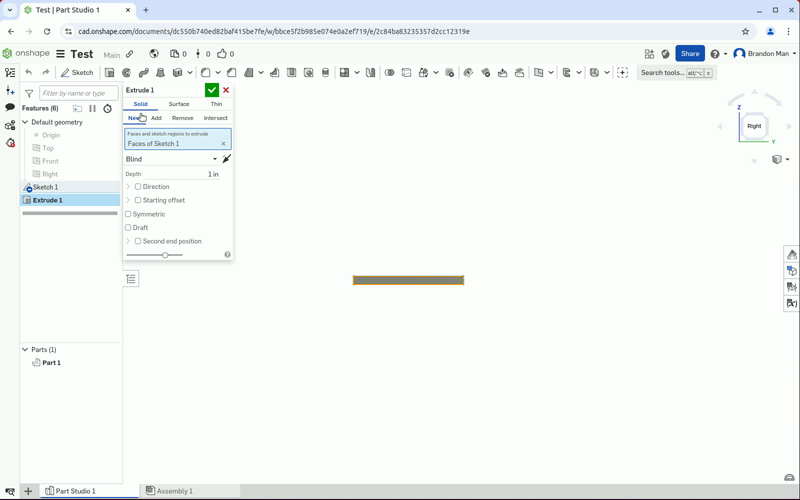
mouse_move(137, 120)
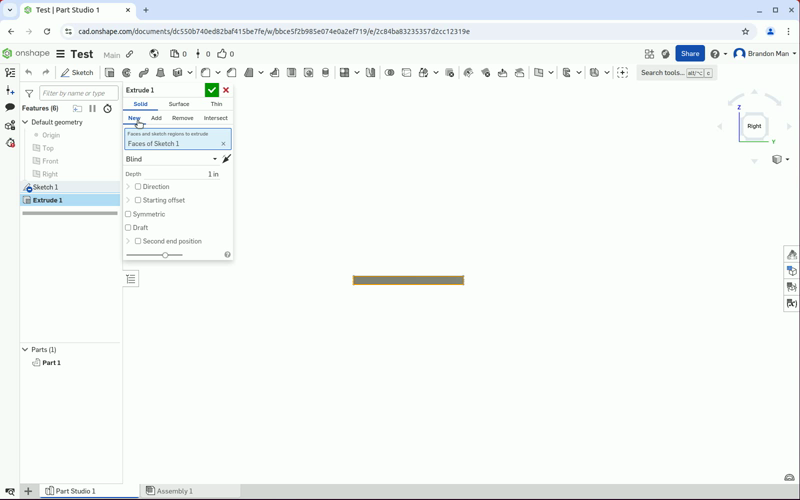
click(137, 120)
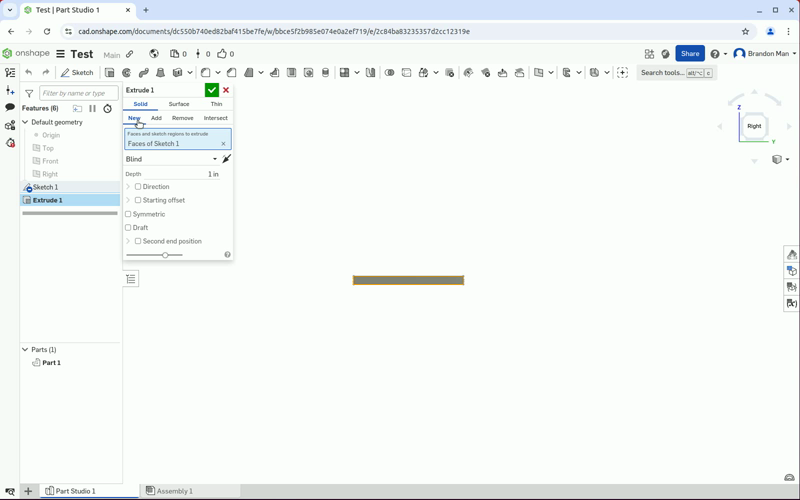
key(tab, 4)
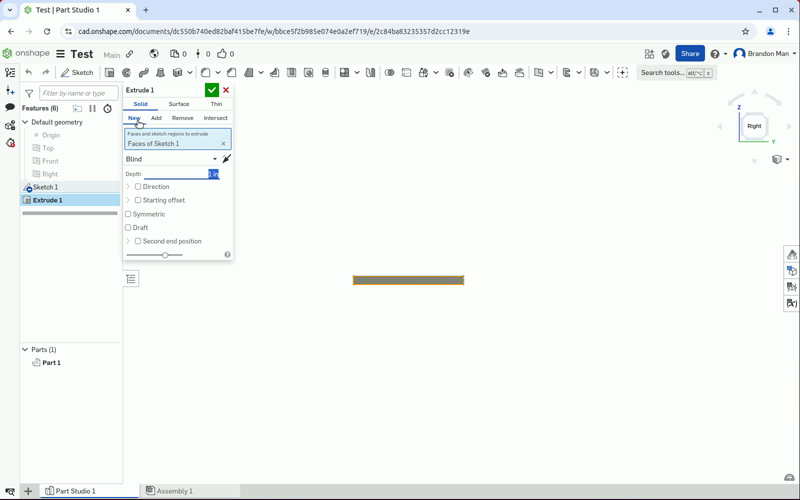
text(0.482)
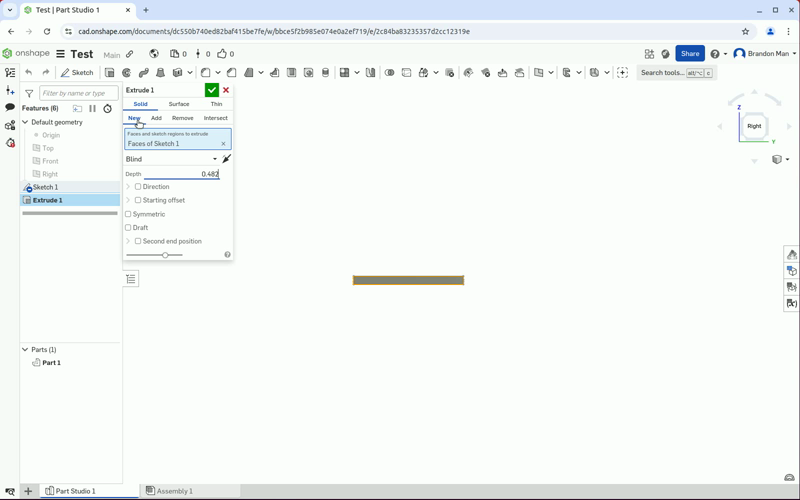
key(tab, 3)
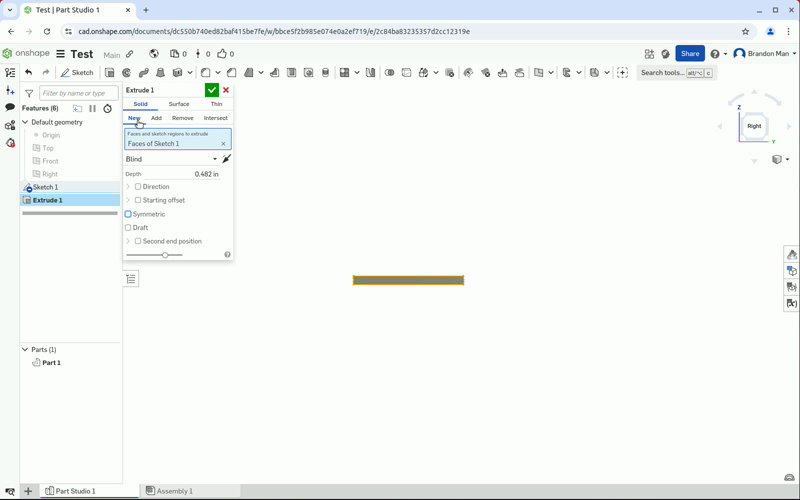
key(space)
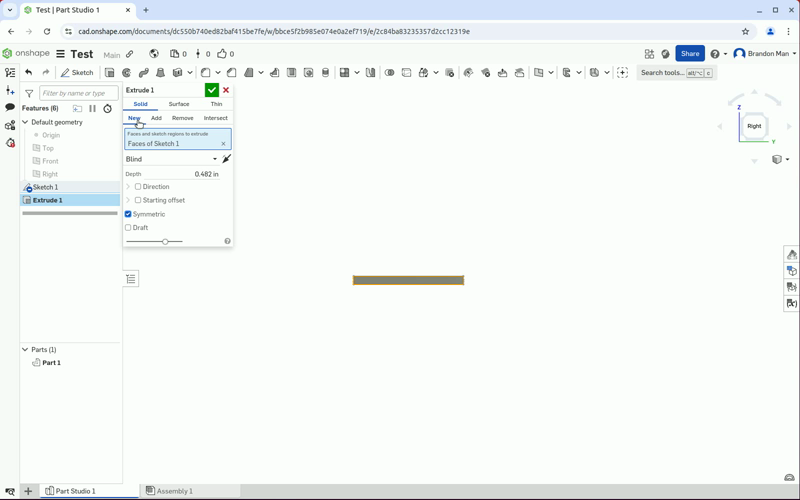
key(enter)
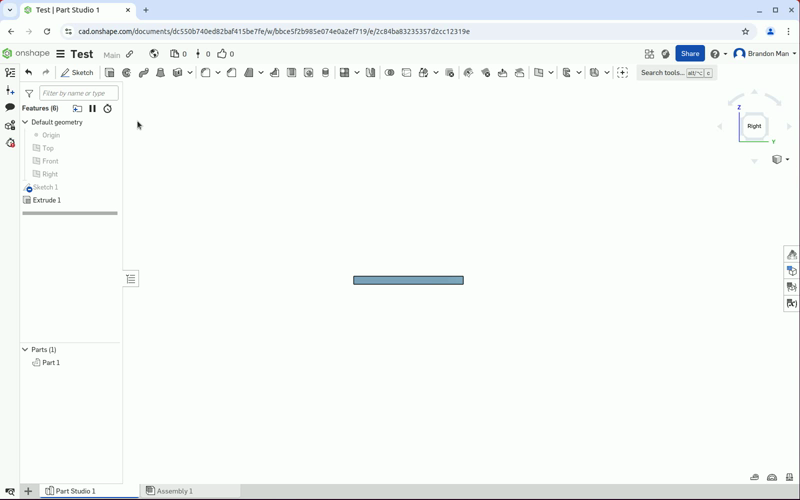
key(shift+h)
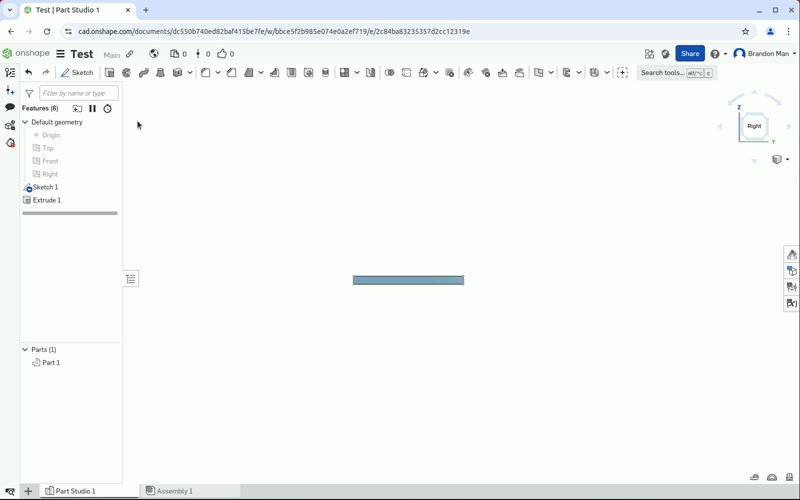
key(shift+h)
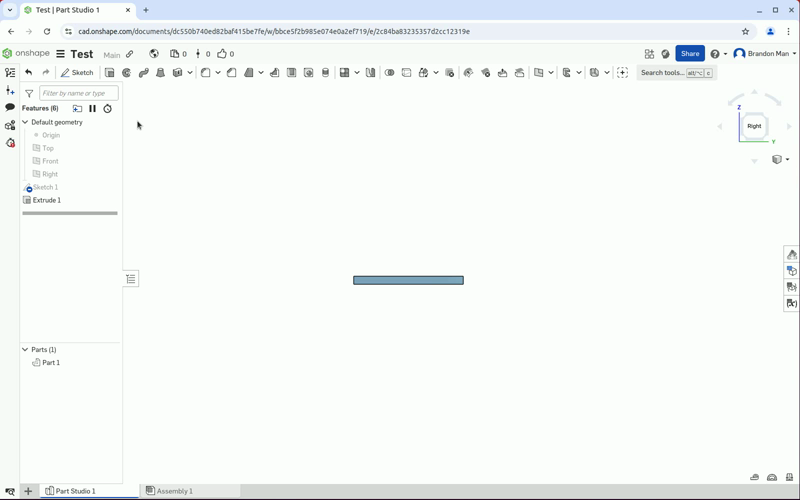
mouse_move(73, 189)
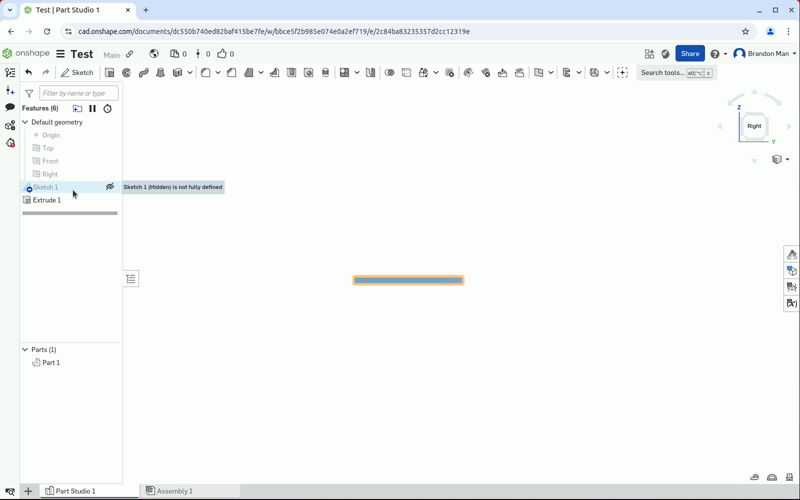
click(73, 189)
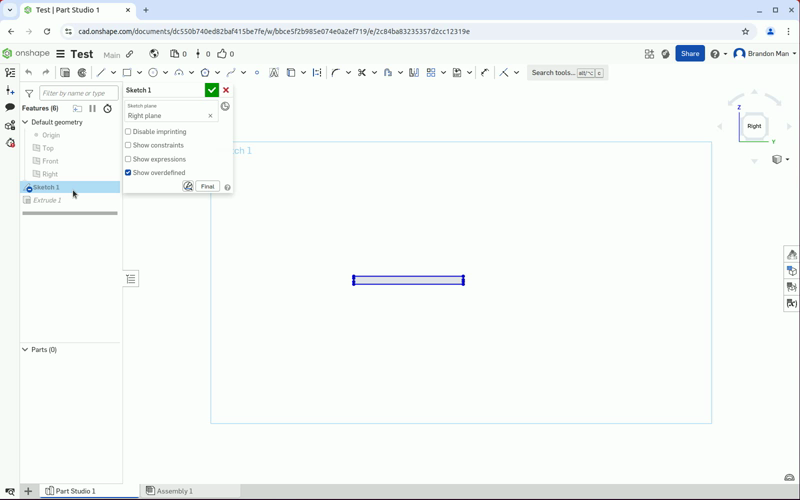
mouse_move(229, 92)
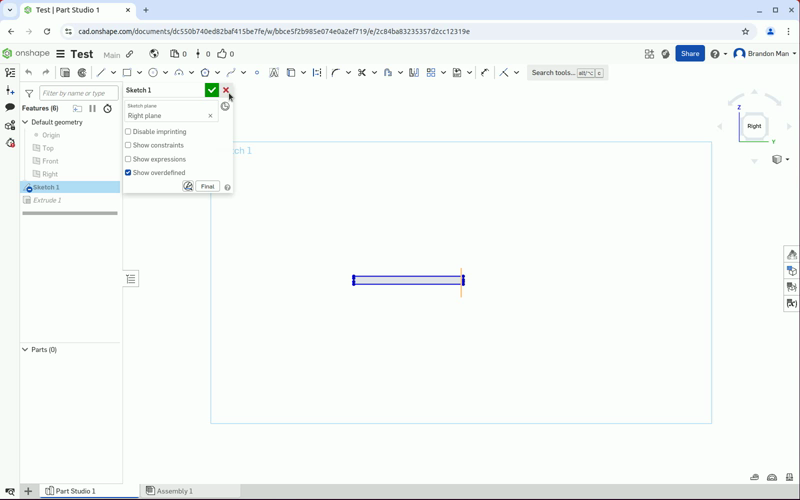
click(229, 92)
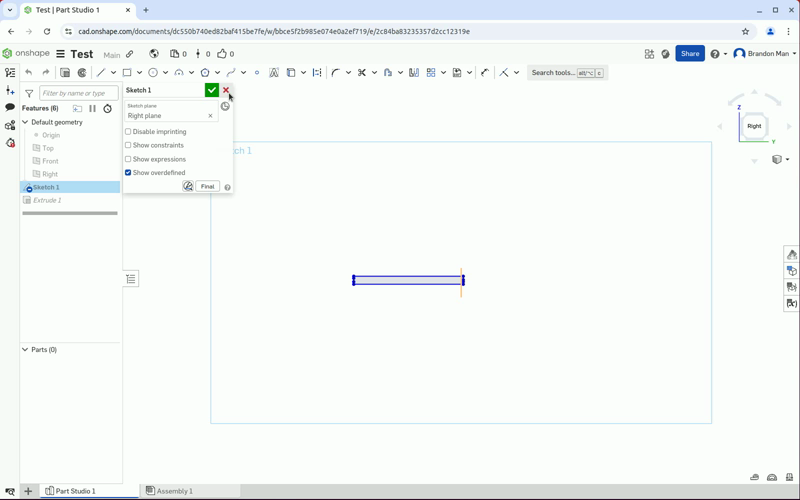
key(shift+s)
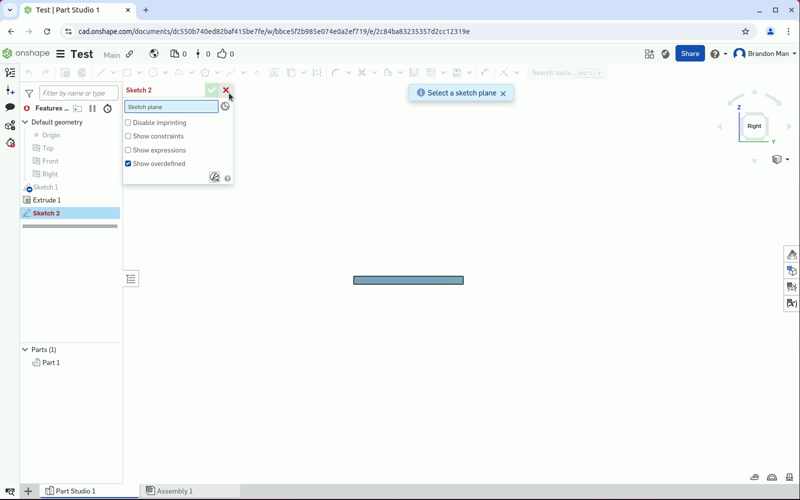
mouse_move(73, 176)
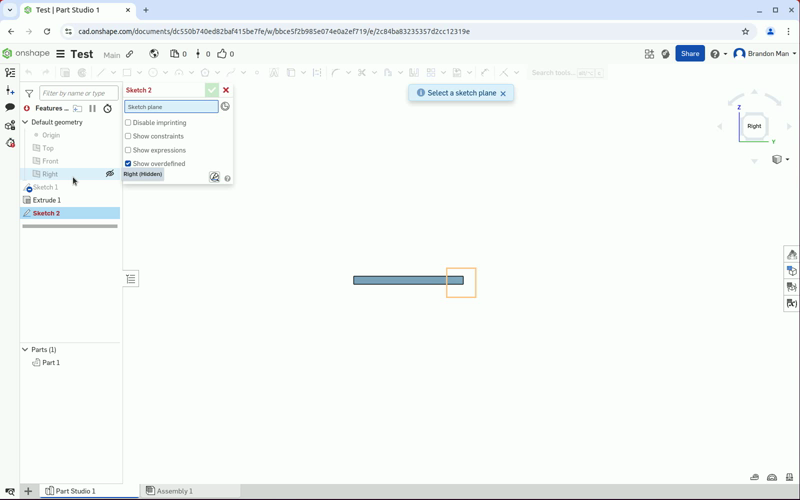
click(73, 176)
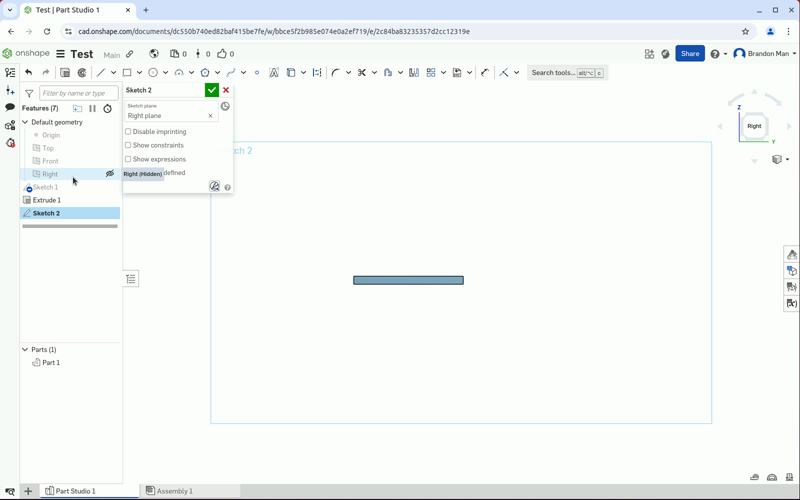
mouse_move(73, 352)
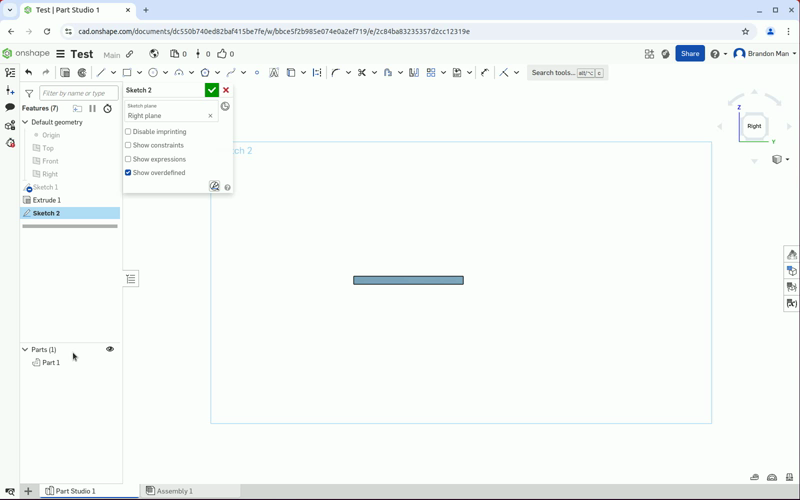
key(y)
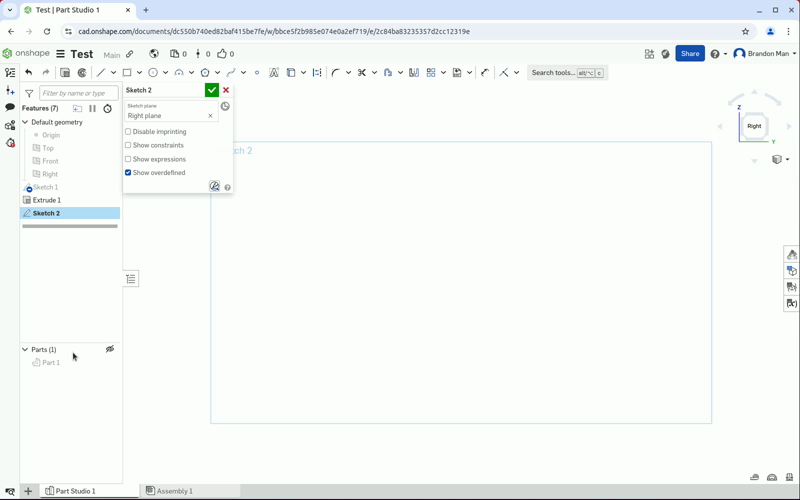
key(l)
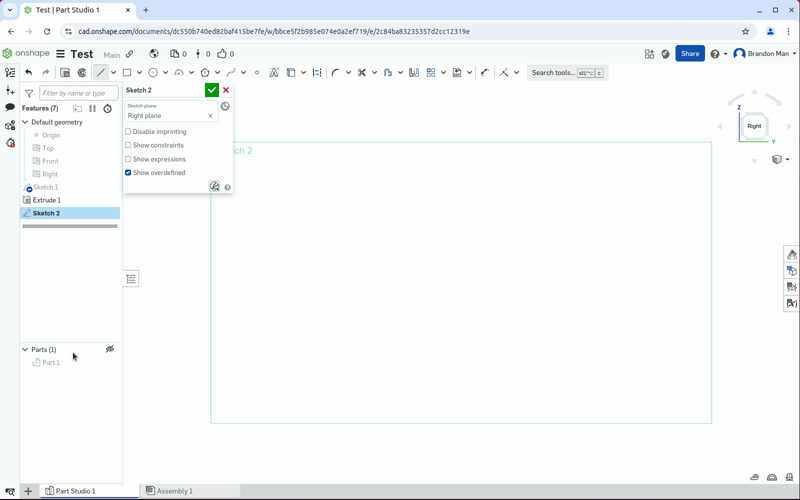
key_down(shift)
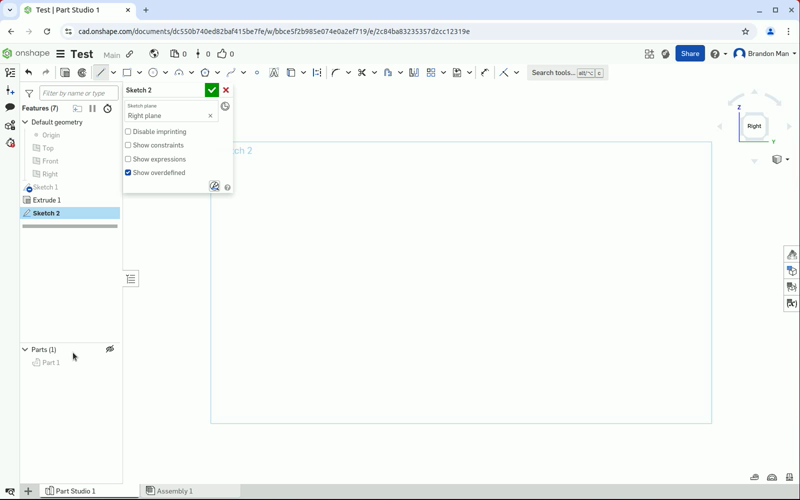
mouse_move(463, 282)
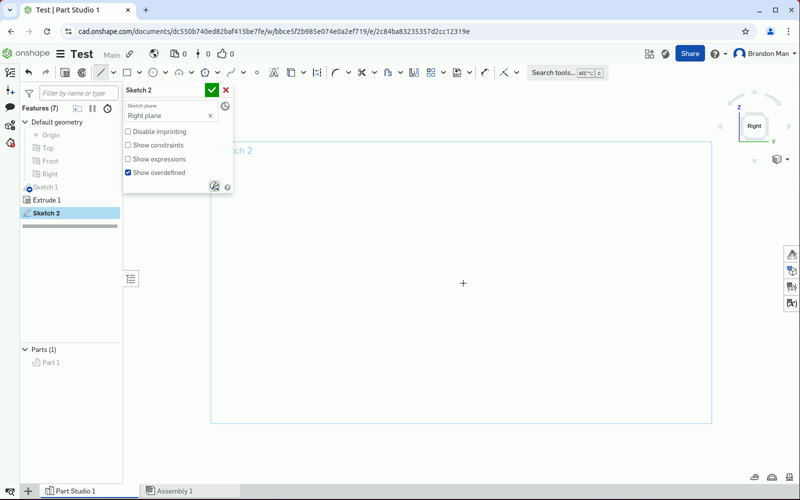
click(463, 282)
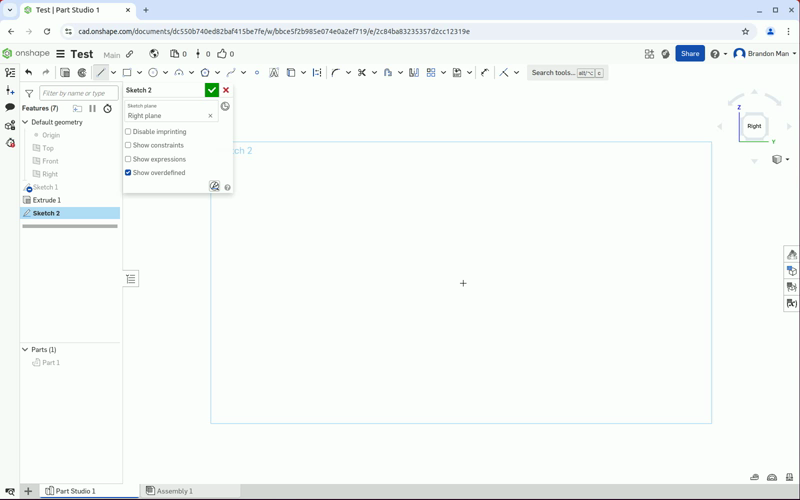
key_up(shift)
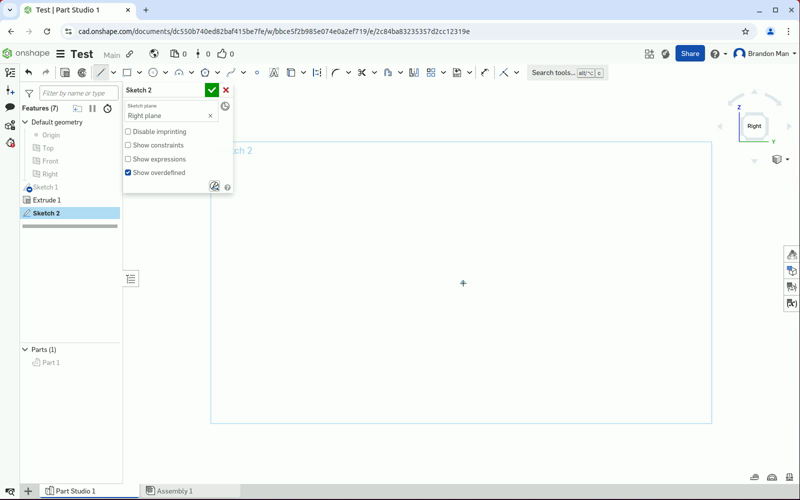
key_down(shift)
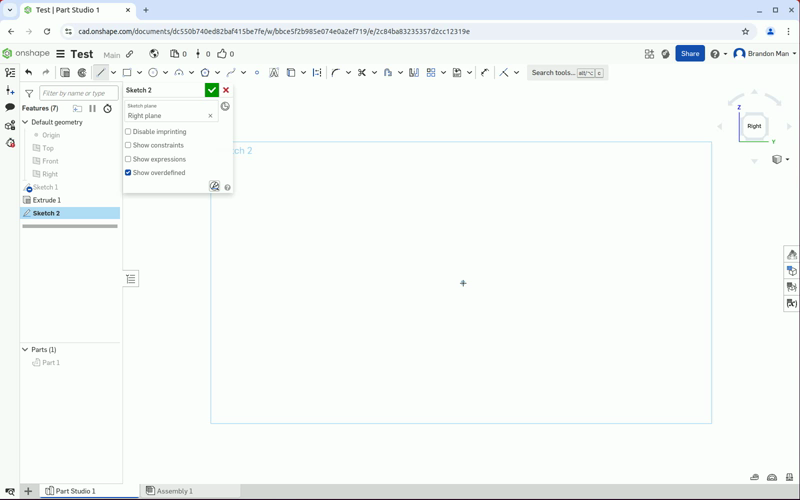
mouse_move(493, 282)
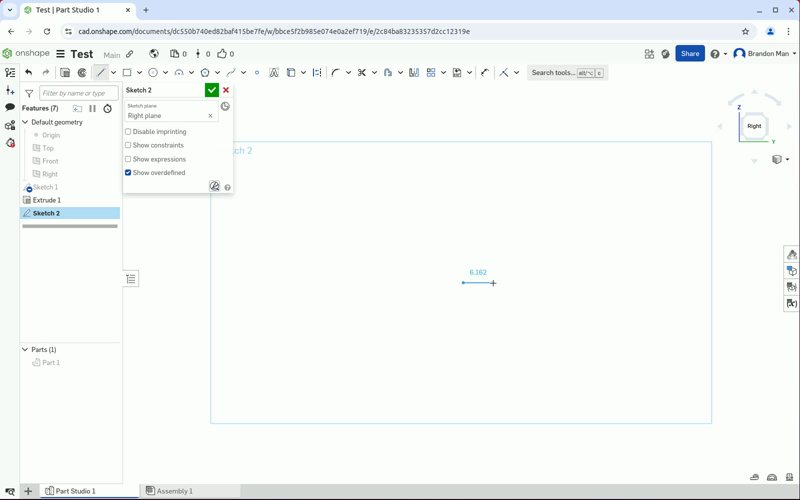
mouse_move(470, 282)
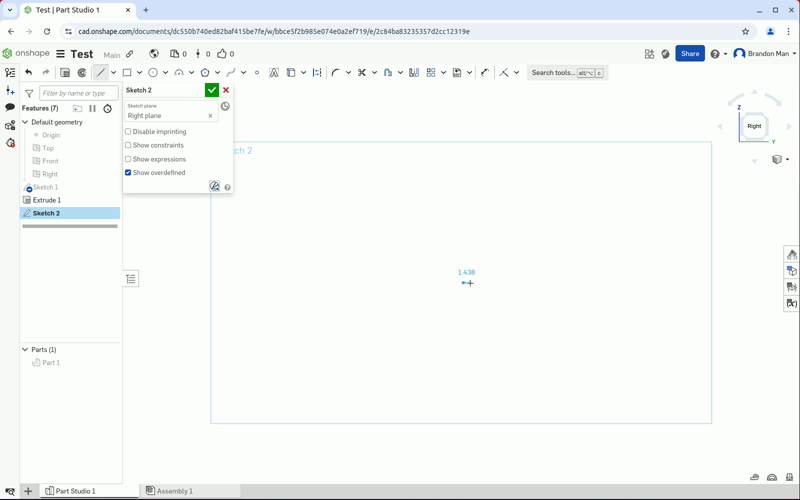
scroll(6)
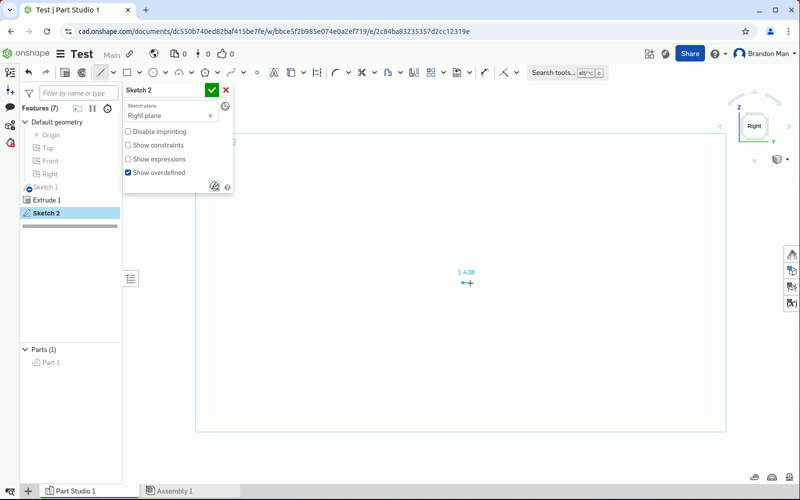
scroll(6)
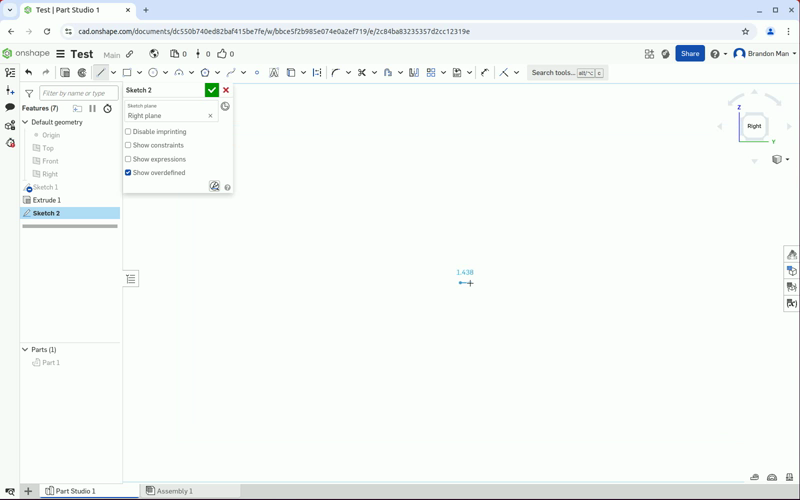
scroll(6)
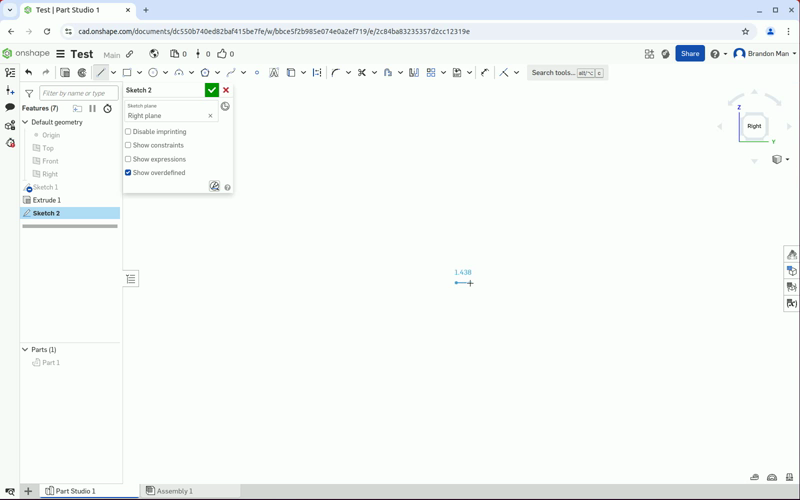
scroll(6)
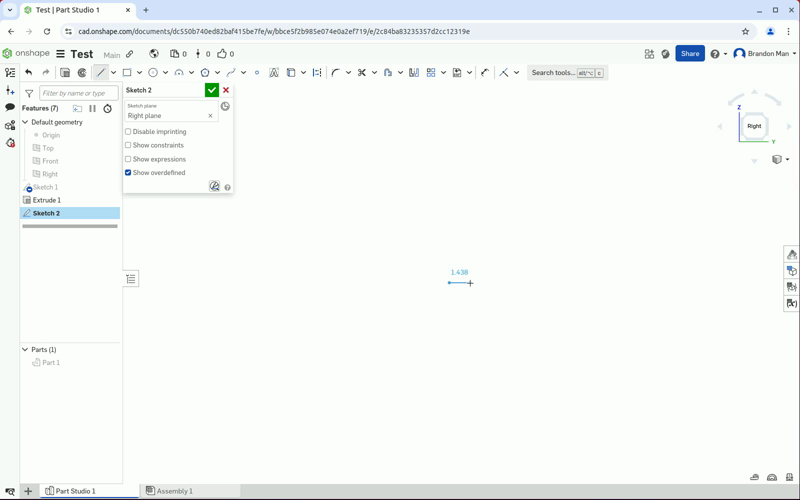
scroll(6)
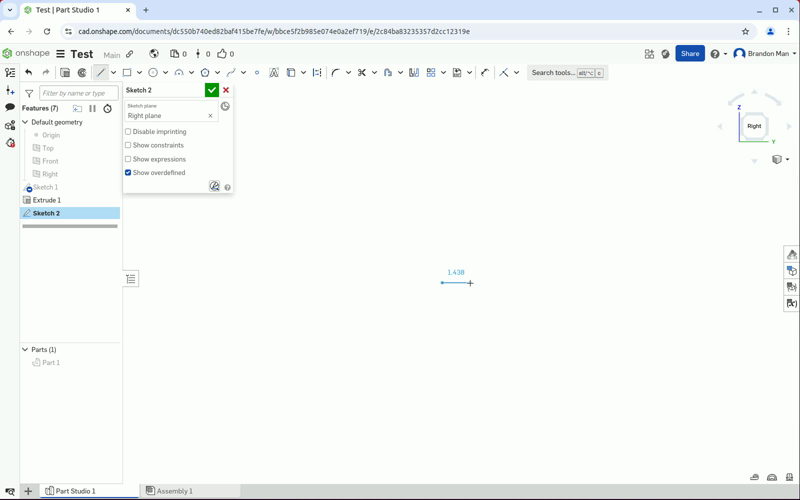
scroll(6)
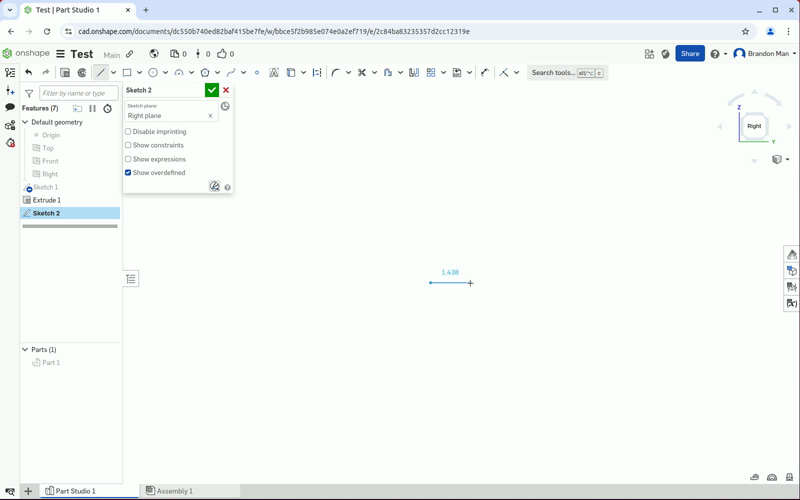
scroll(6)
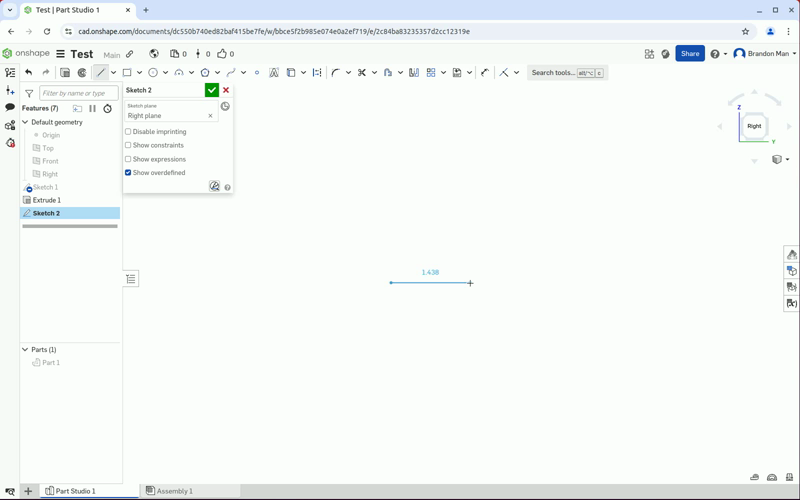
click(470, 282)
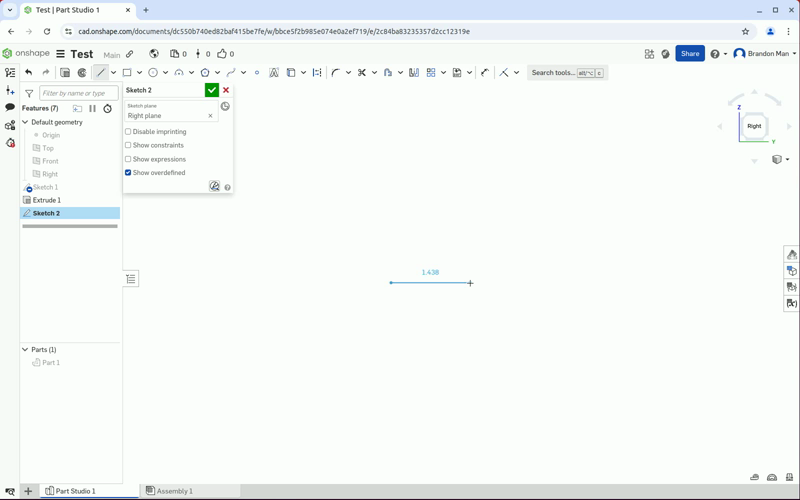
scroll(-6)
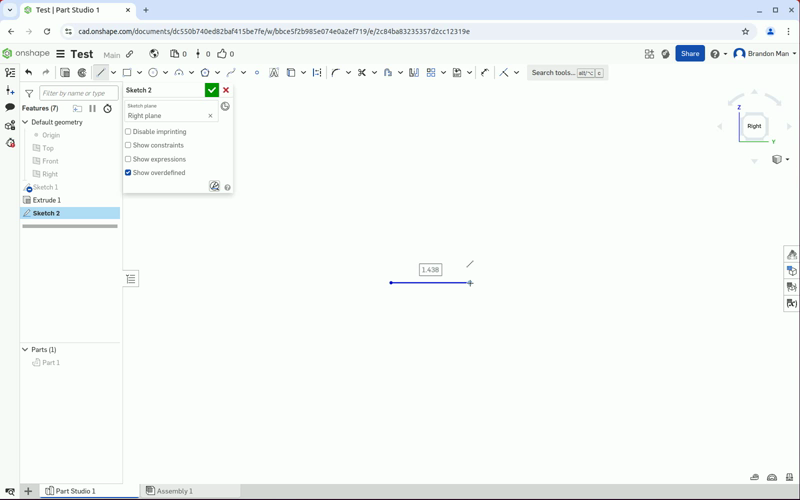
scroll(-6)
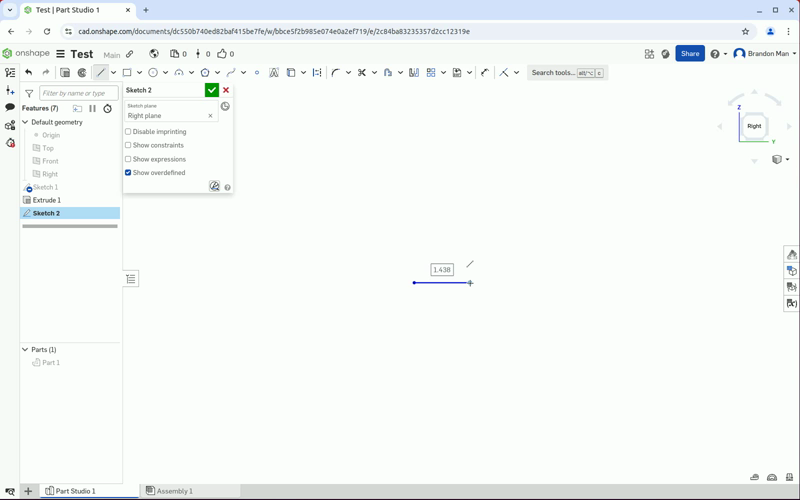
scroll(-6)
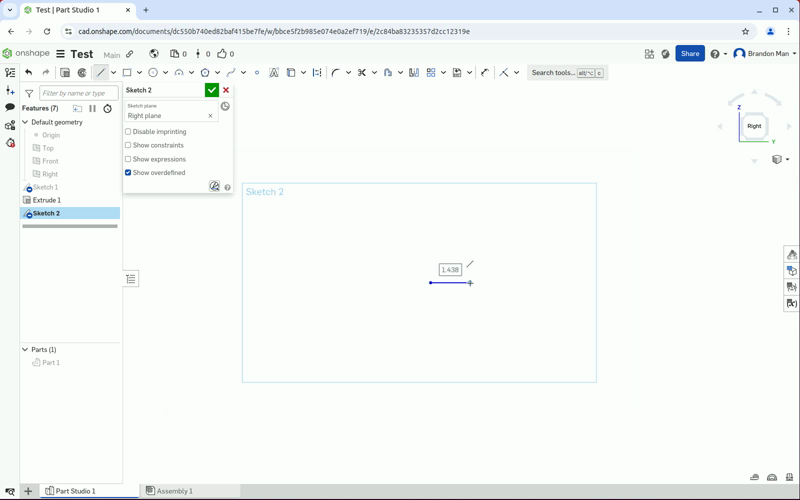
scroll(-6)
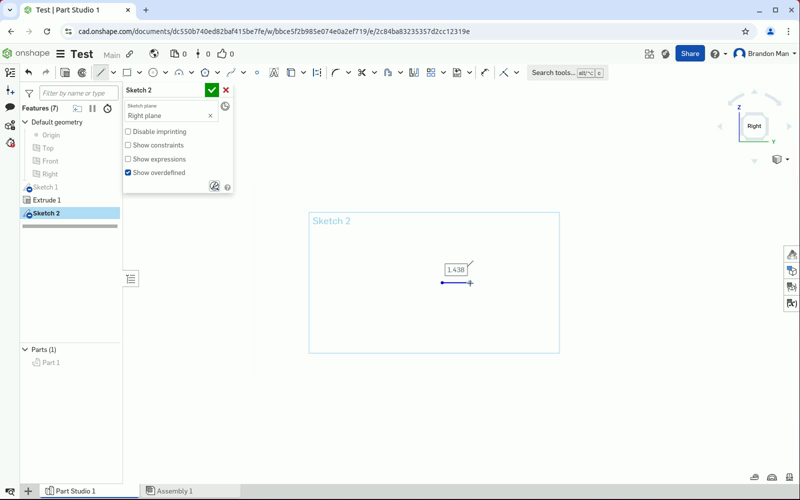
scroll(-6)
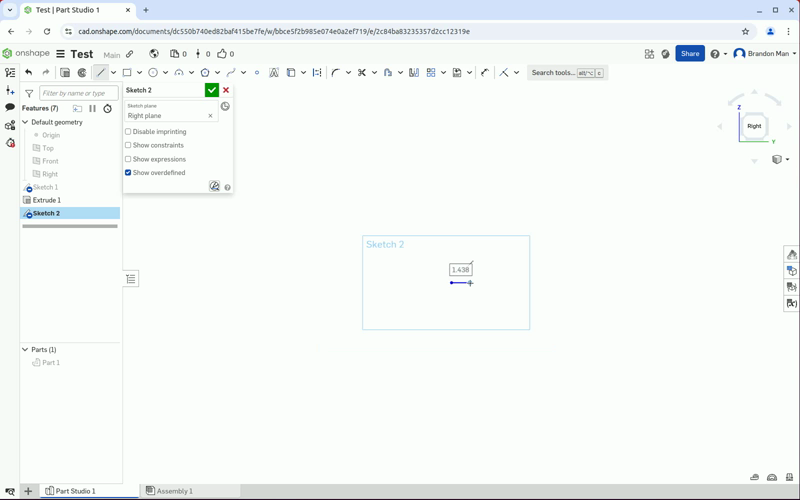
scroll(-6)
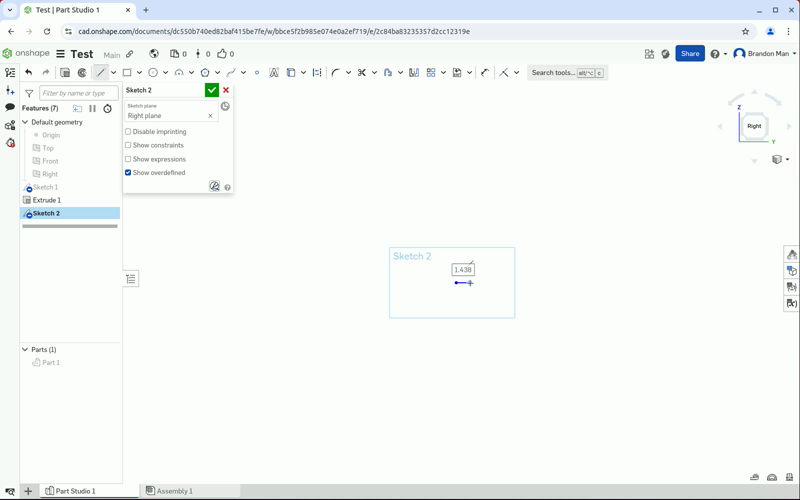
scroll(-6)
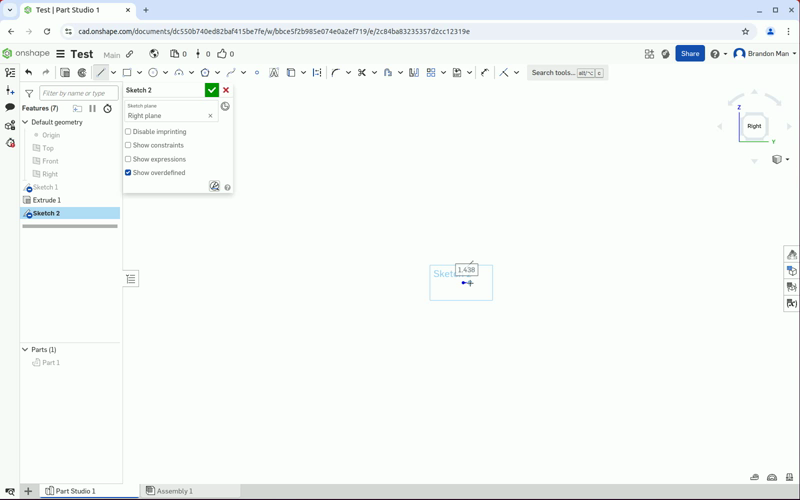
key_up(shift)
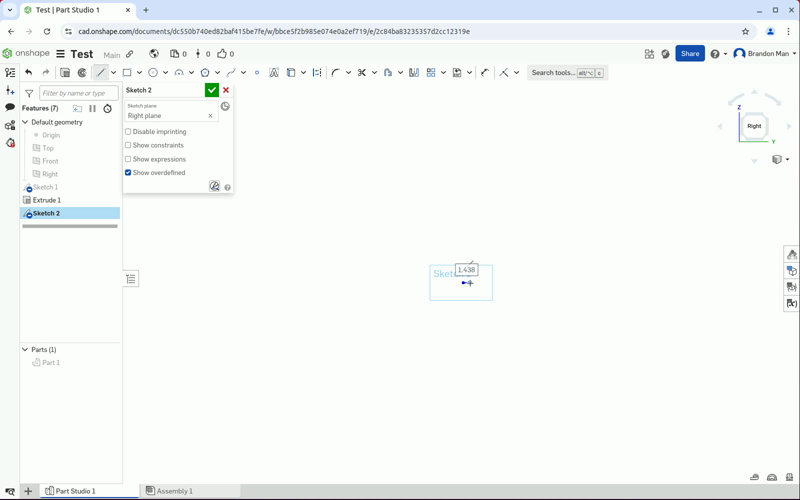
key_down(shift)
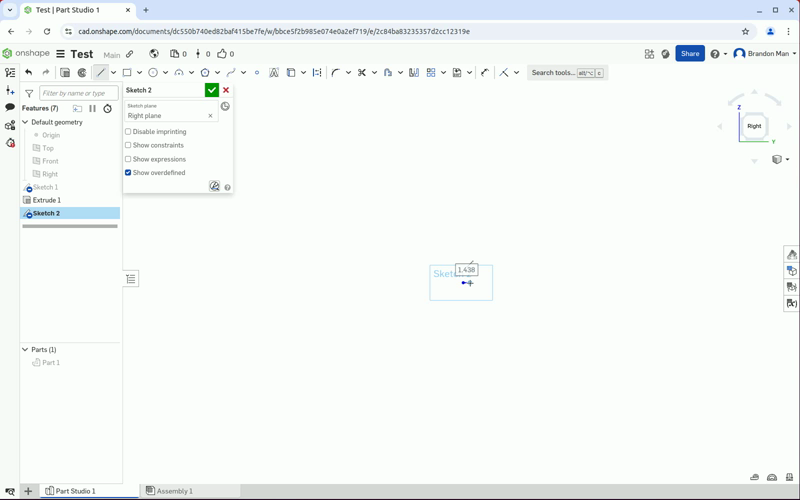
mouse_move(500, 282)
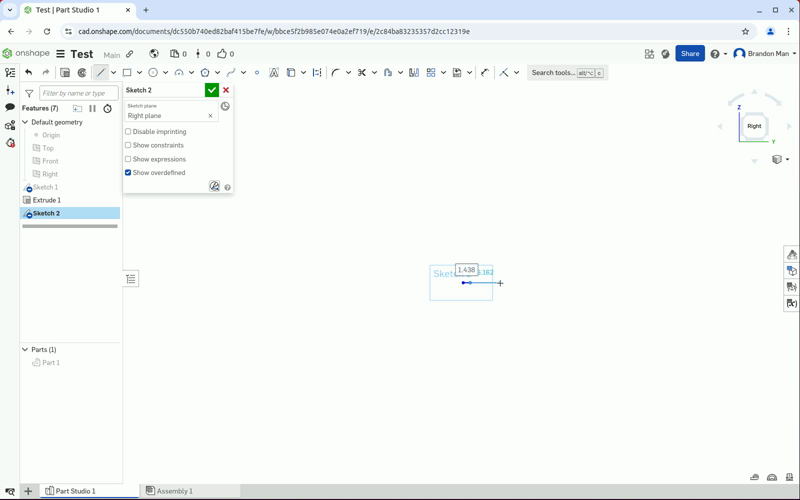
mouse_move(470, 279)
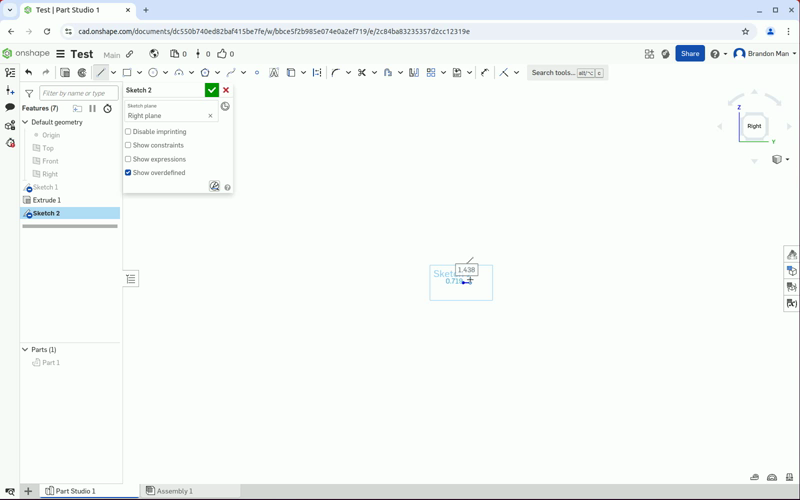
scroll(6)
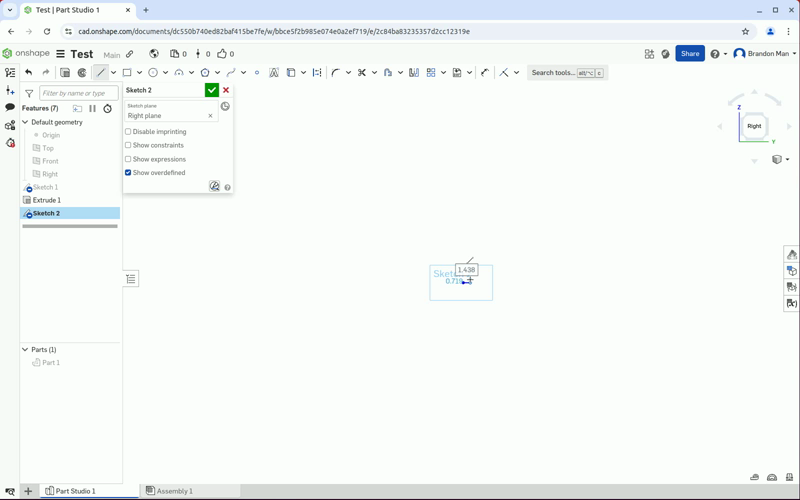
scroll(6)
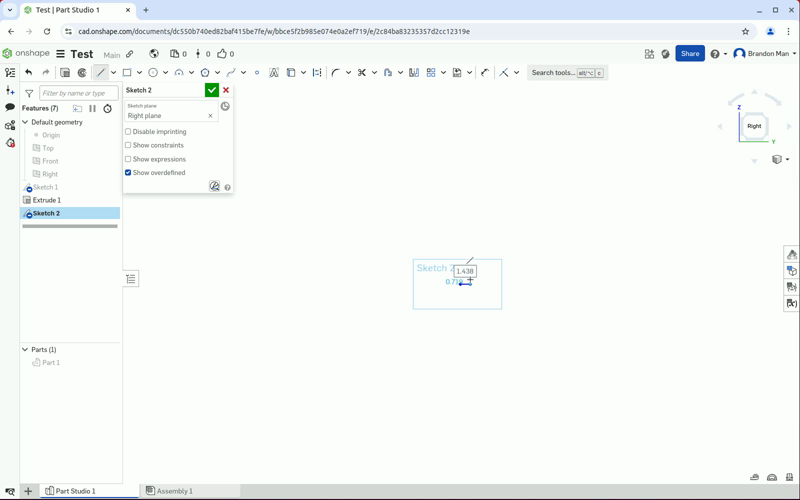
scroll(6)
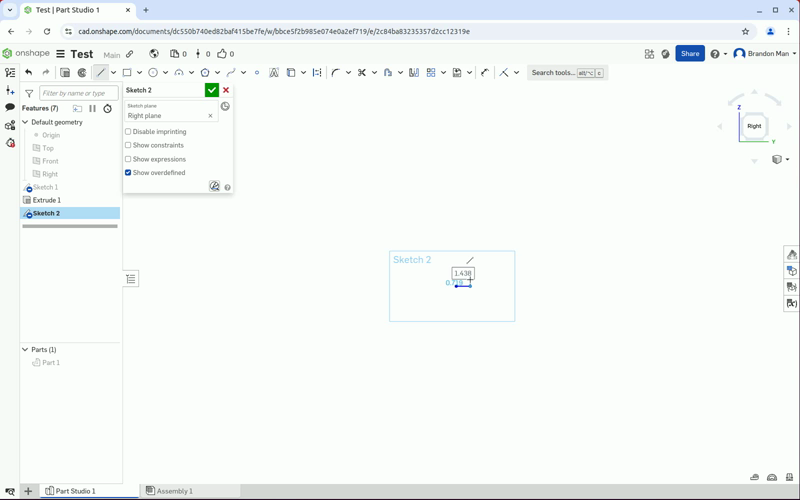
scroll(6)
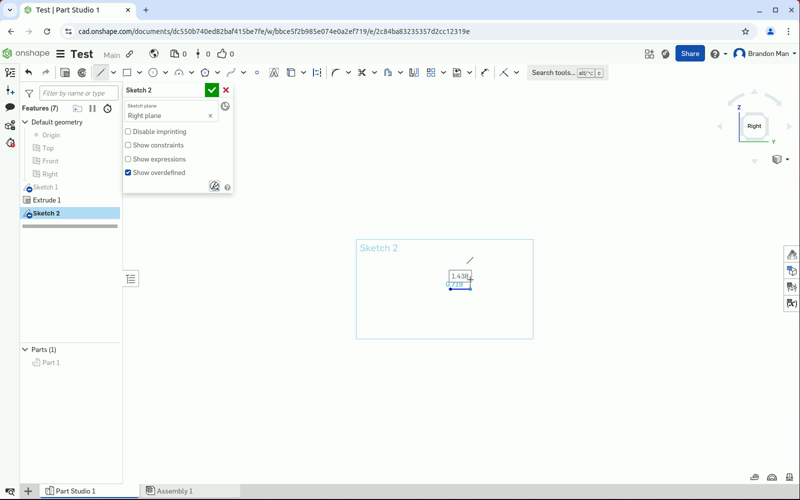
scroll(6)
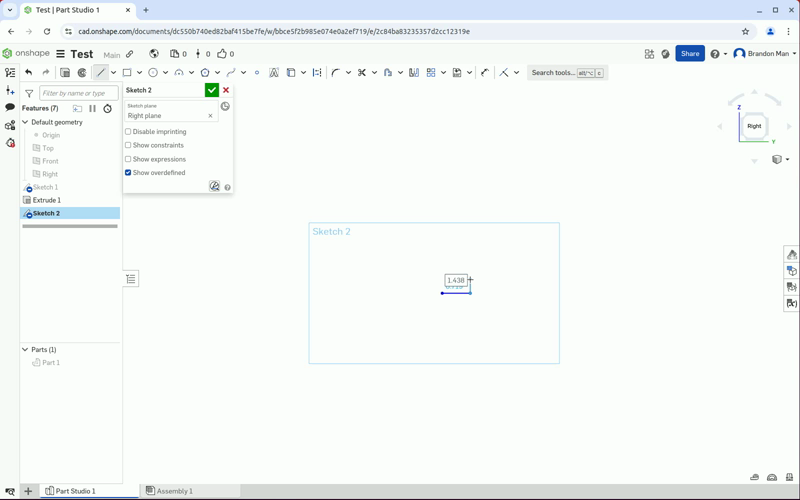
scroll(6)
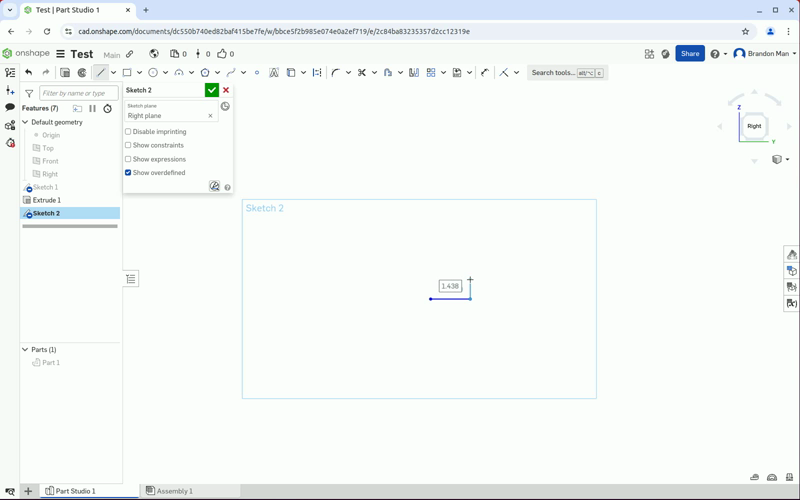
scroll(6)
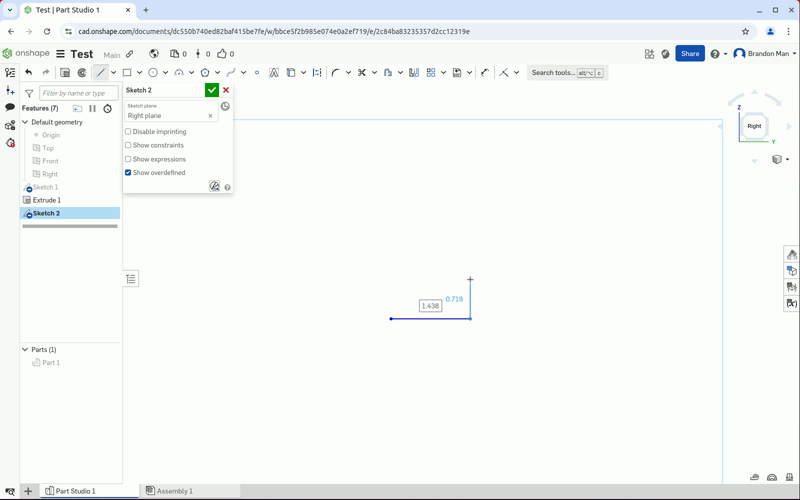
click(470, 279)
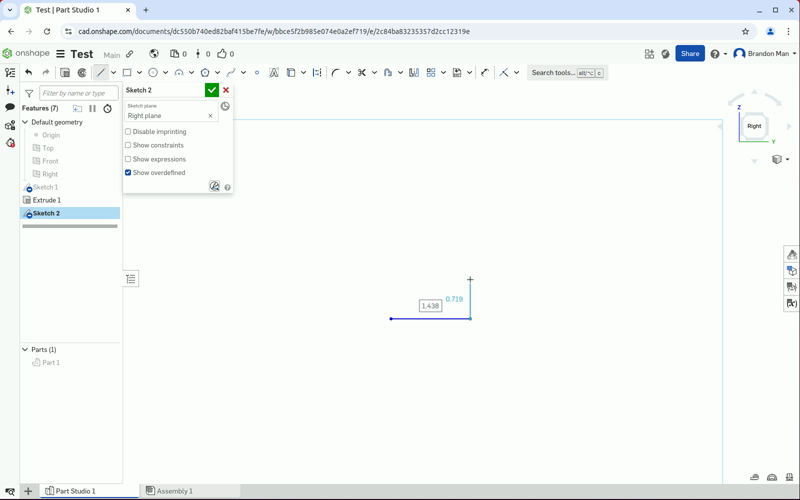
scroll(-6)
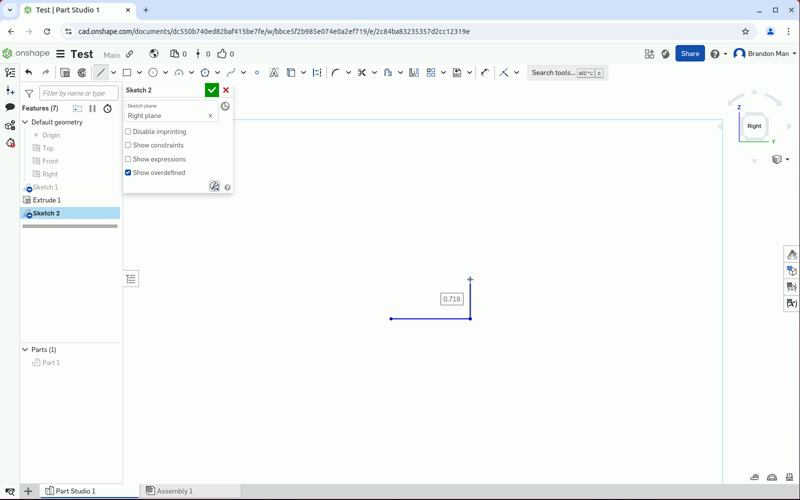
scroll(-6)
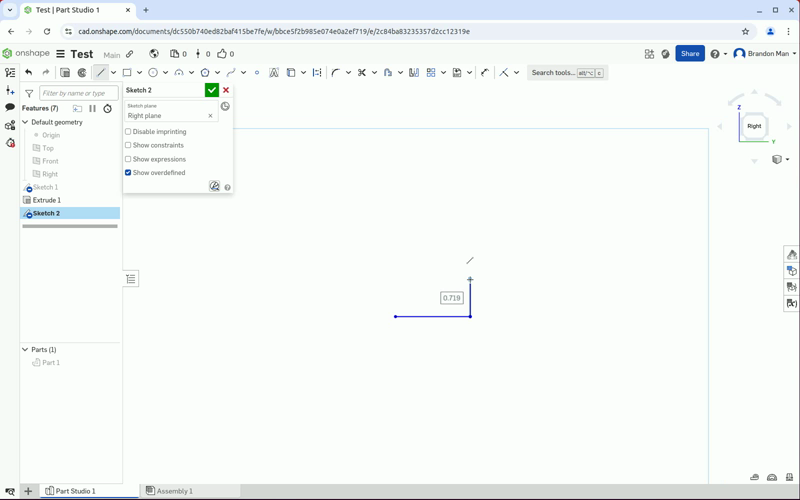
scroll(-6)
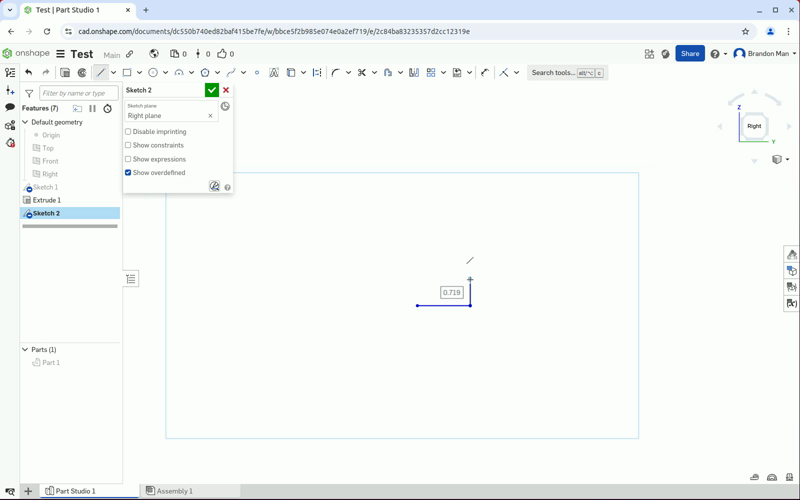
scroll(-6)
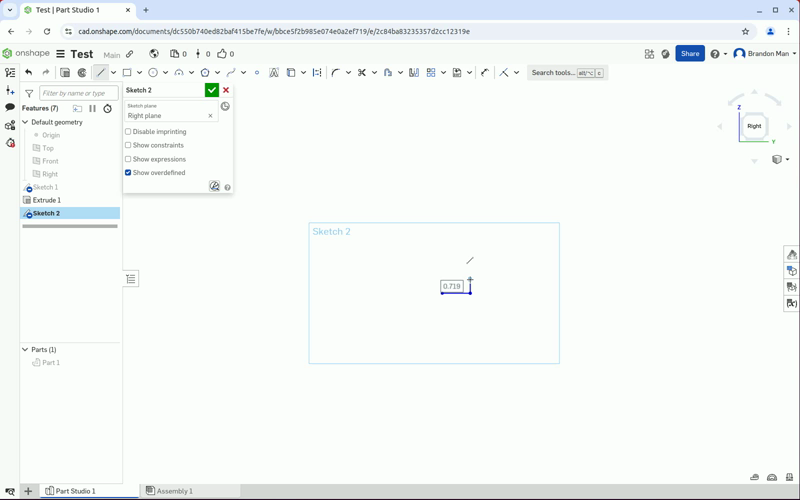
scroll(-6)
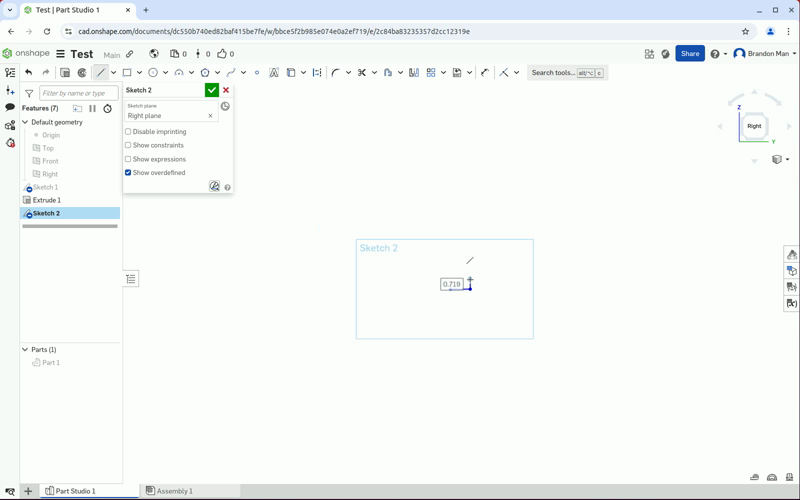
scroll(-6)
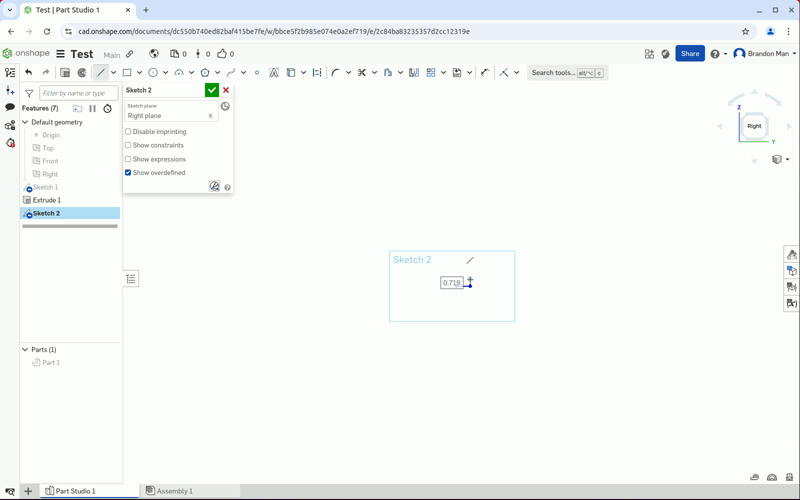
scroll(-6)
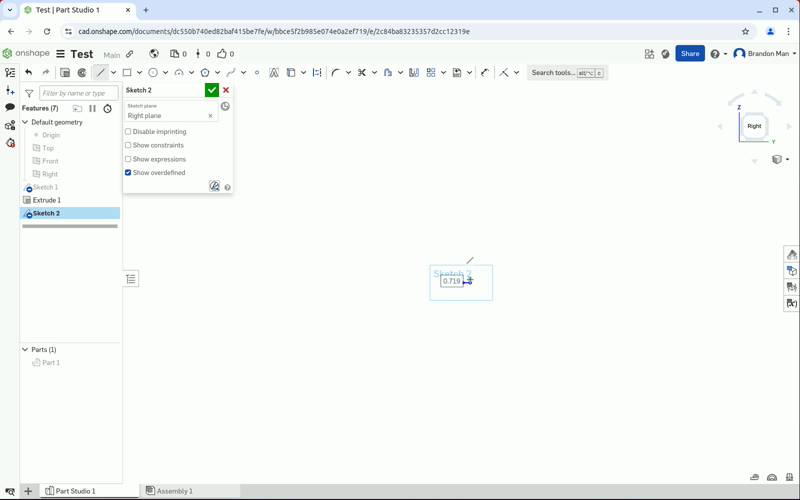
key_up(shift)
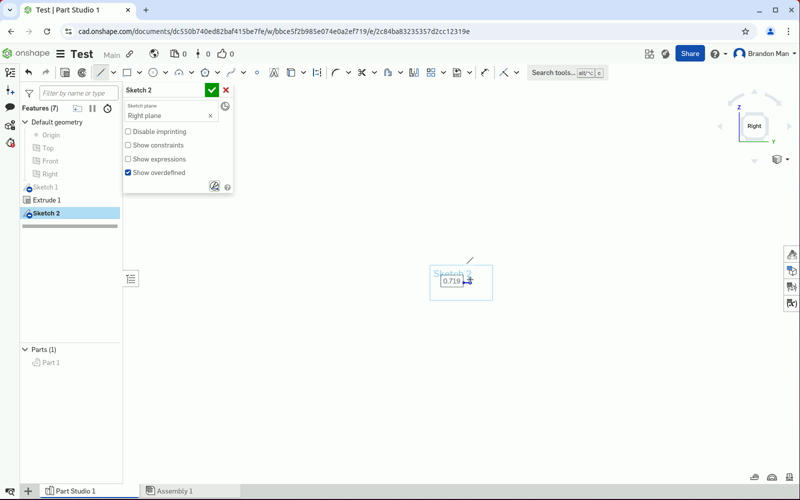
key_down(shift)
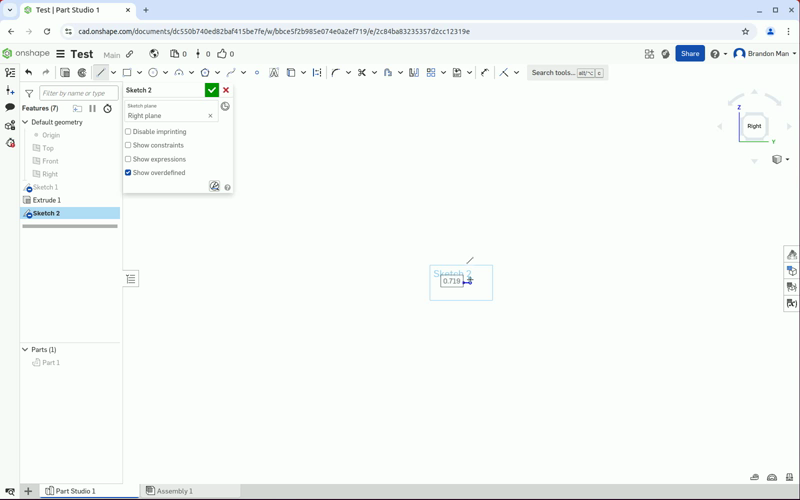
mouse_move(500, 279)
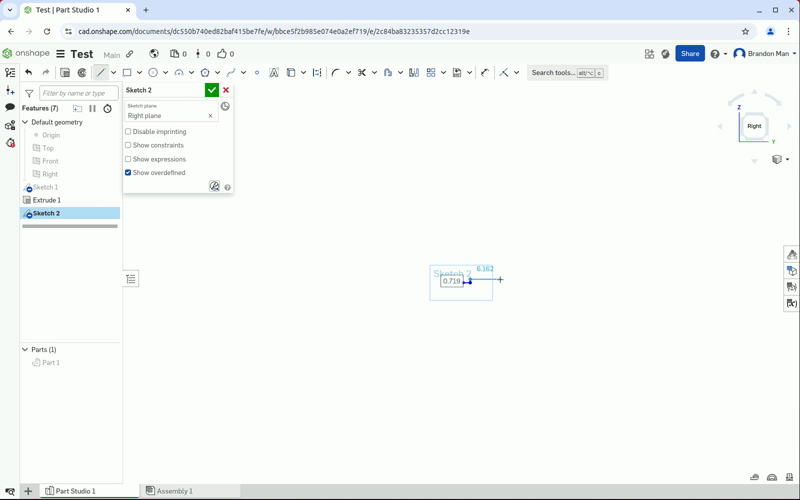
mouse_move(463, 279)
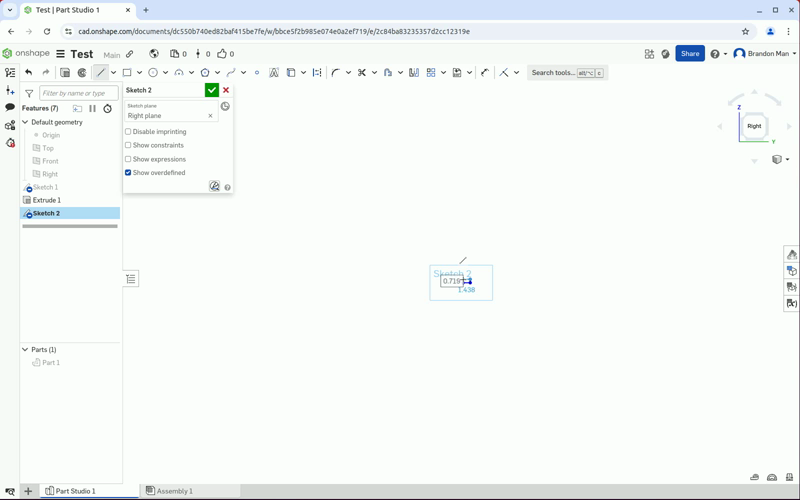
scroll(6)
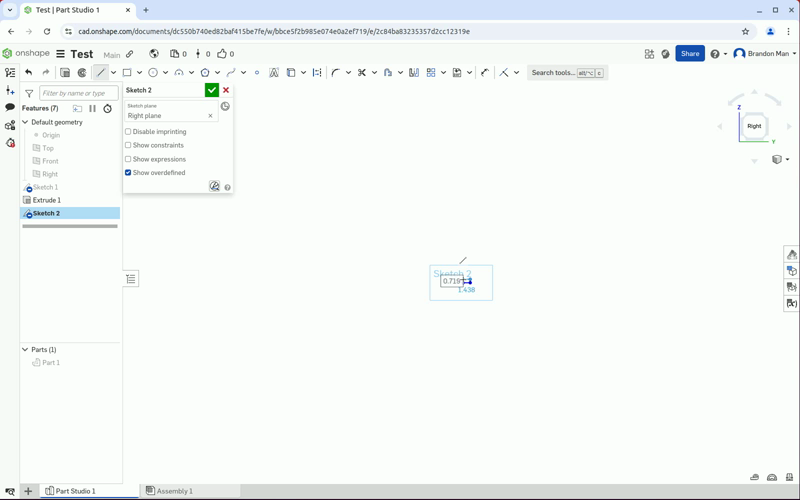
scroll(6)
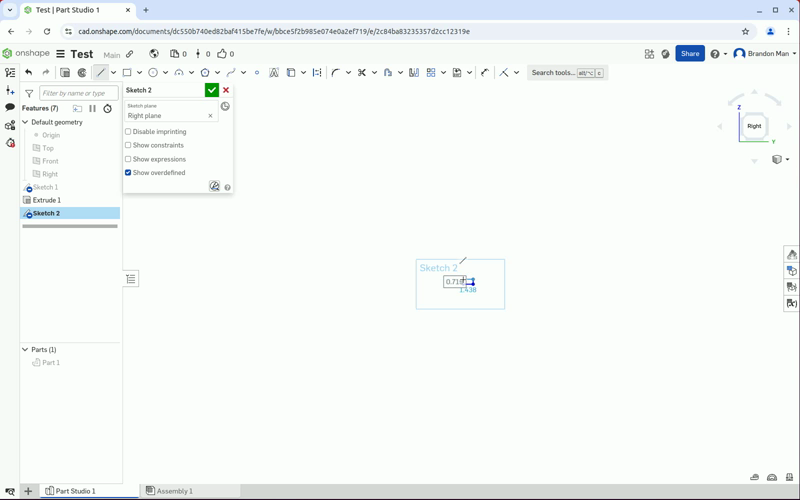
scroll(6)
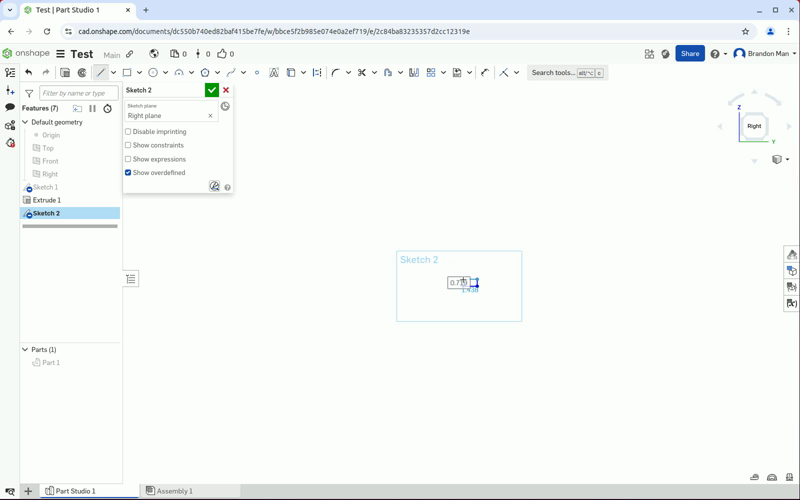
scroll(6)
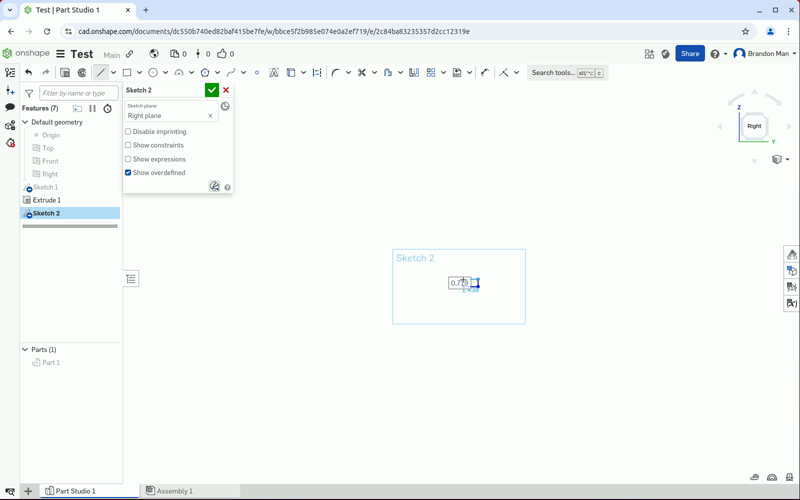
scroll(6)
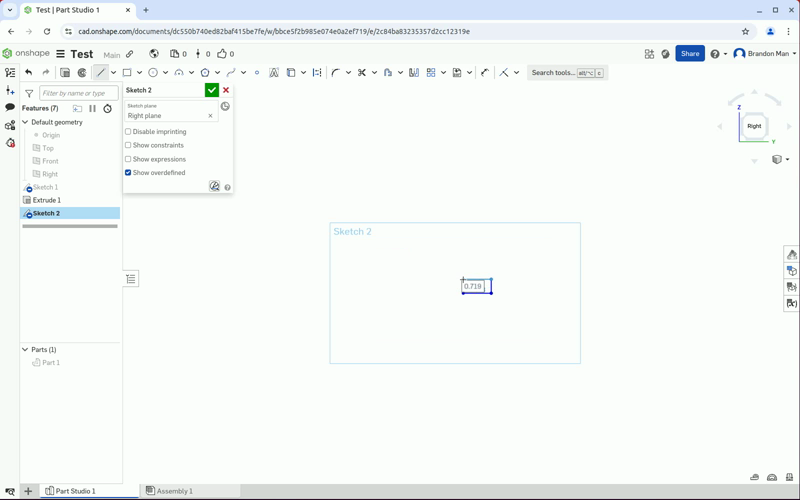
scroll(6)
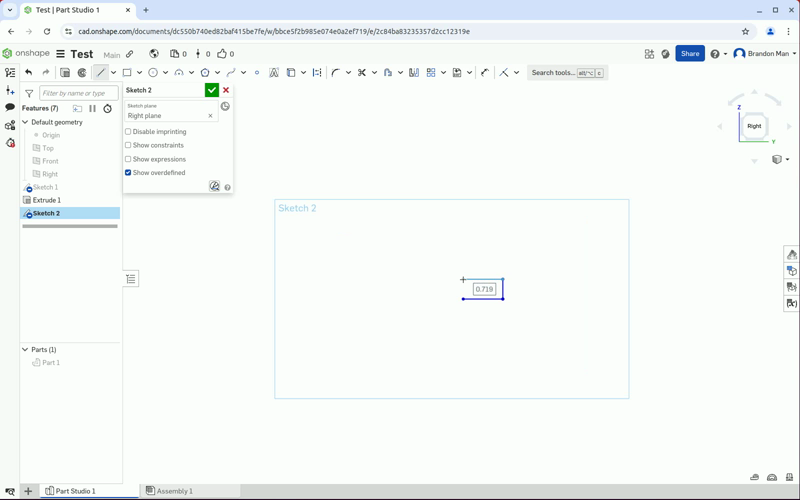
scroll(6)
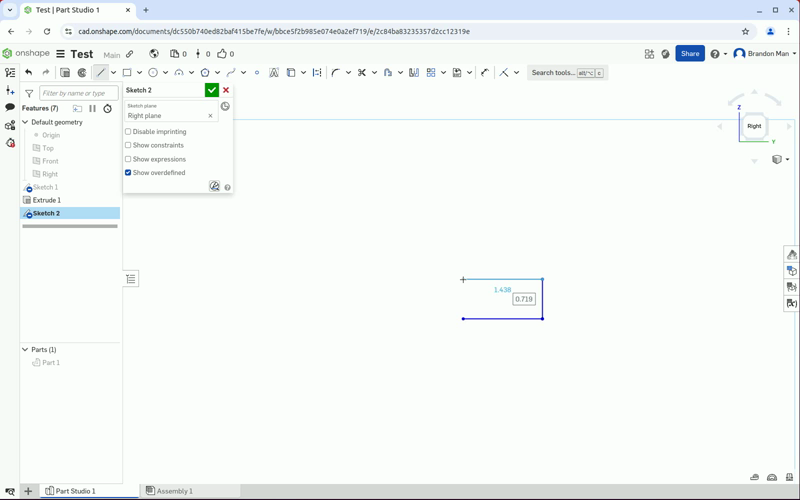
click(463, 279)
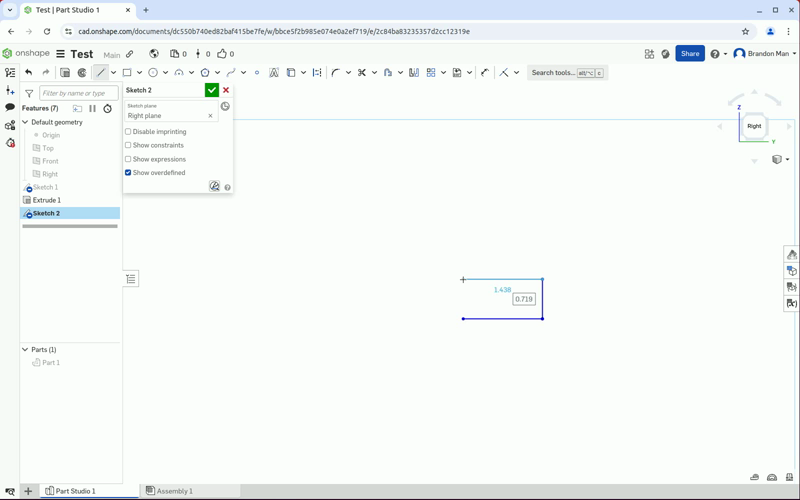
scroll(-6)
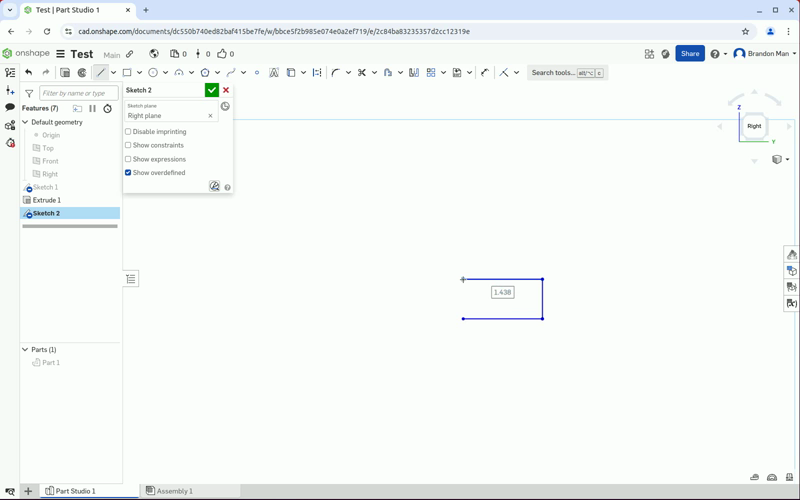
scroll(-6)
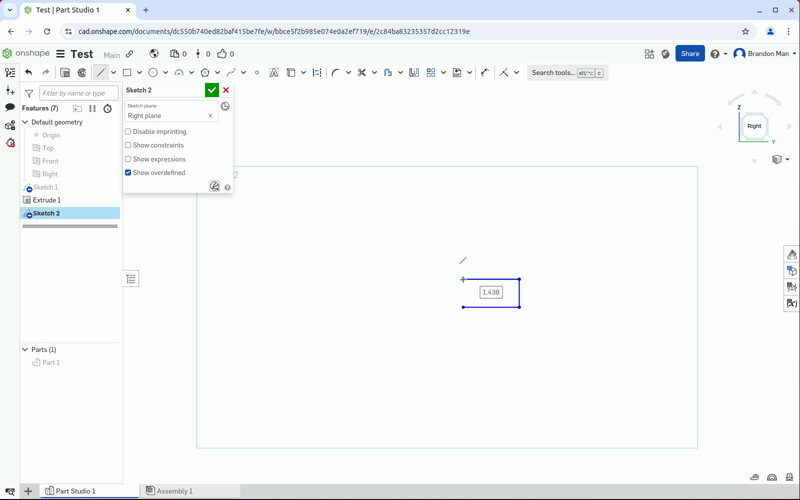
scroll(-6)
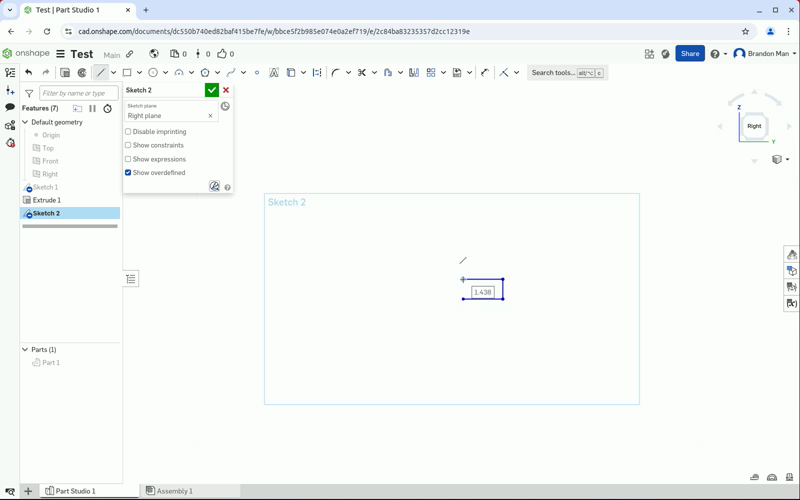
scroll(-6)
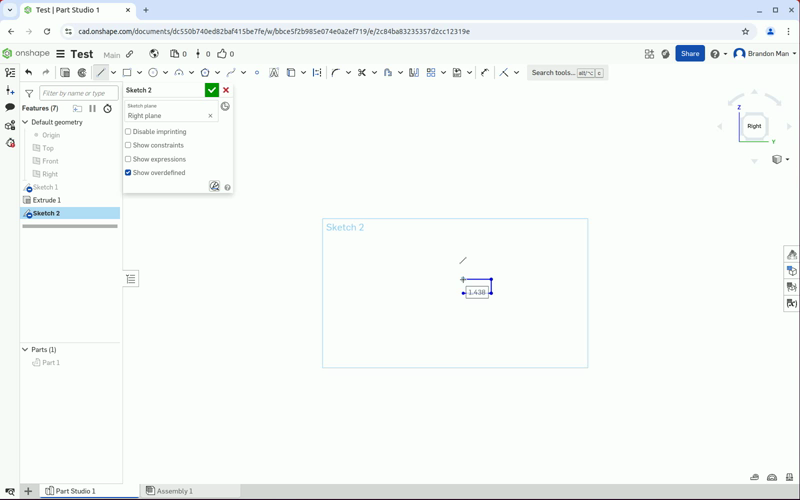
scroll(-6)
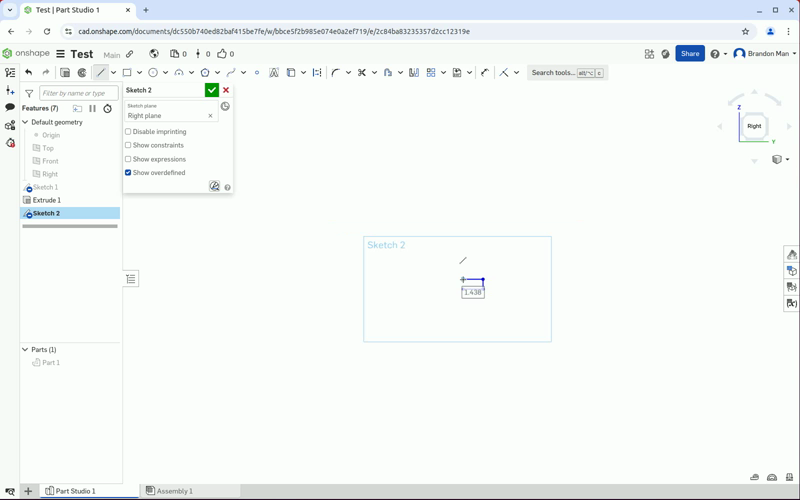
scroll(-6)
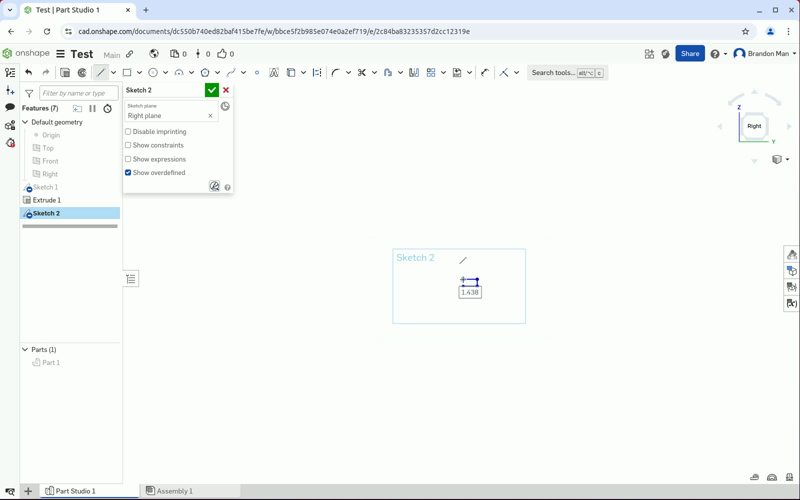
scroll(-6)
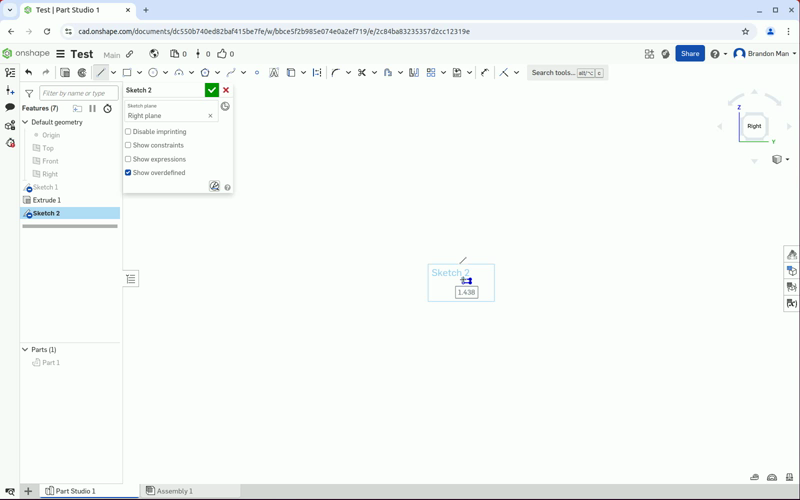
key_up(shift)
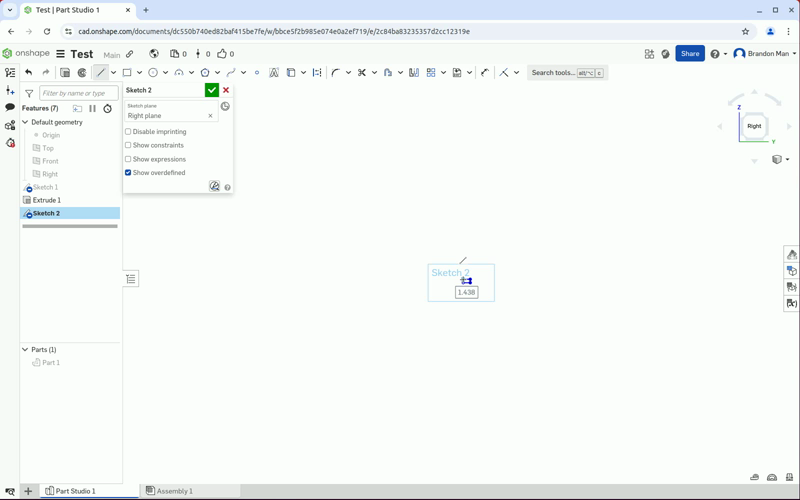
mouse_move(493, 279)
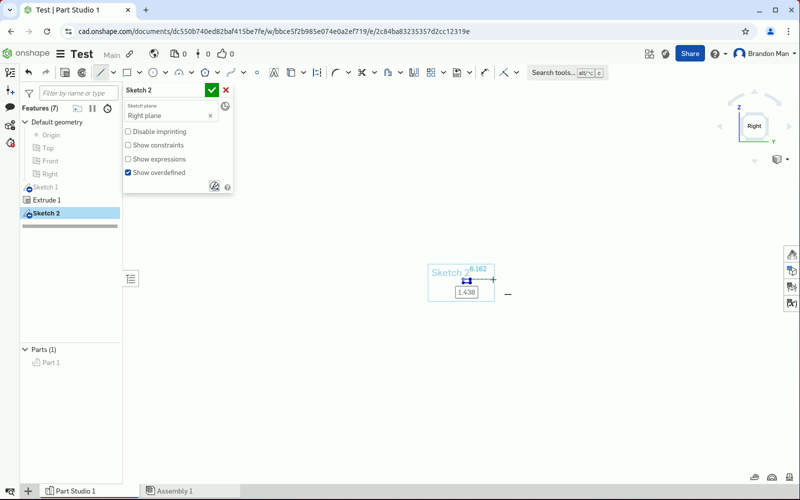
key_down(shift)
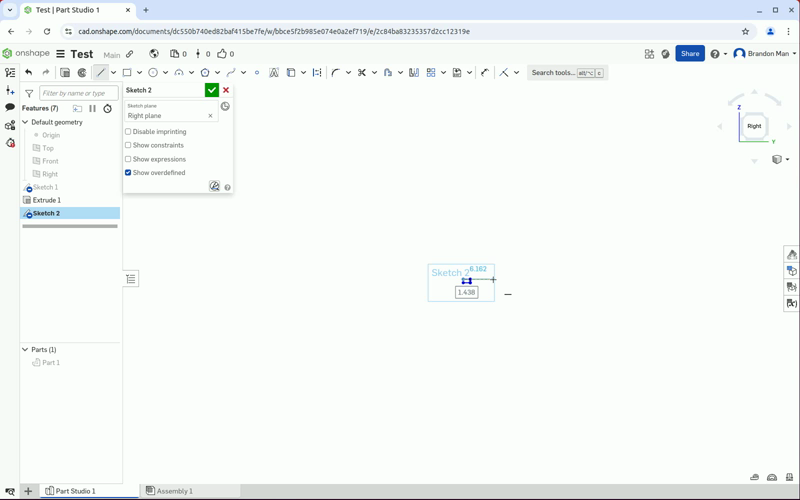
mouse_move(463, 282)
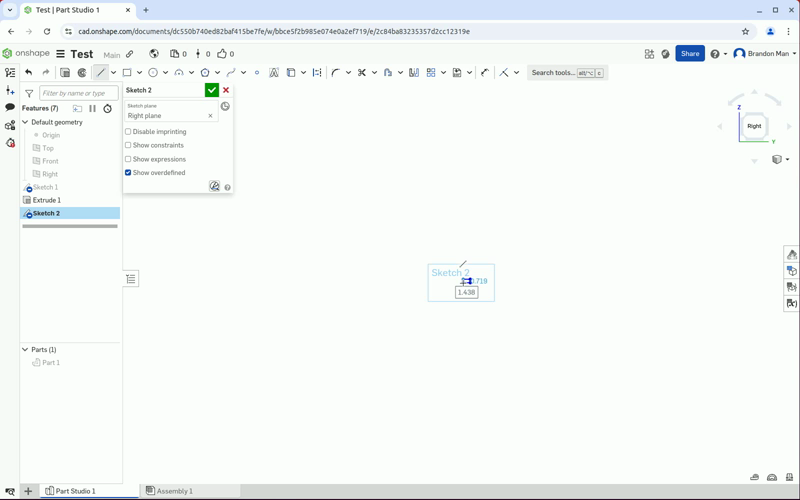
scroll(6)
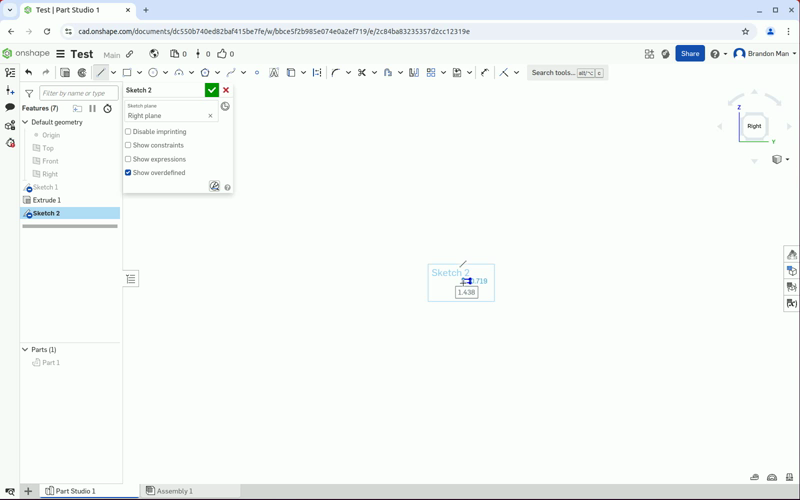
scroll(6)
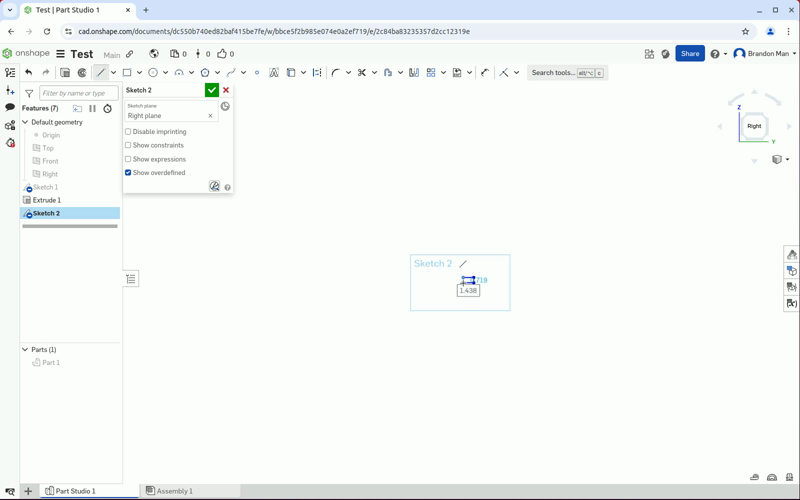
scroll(6)
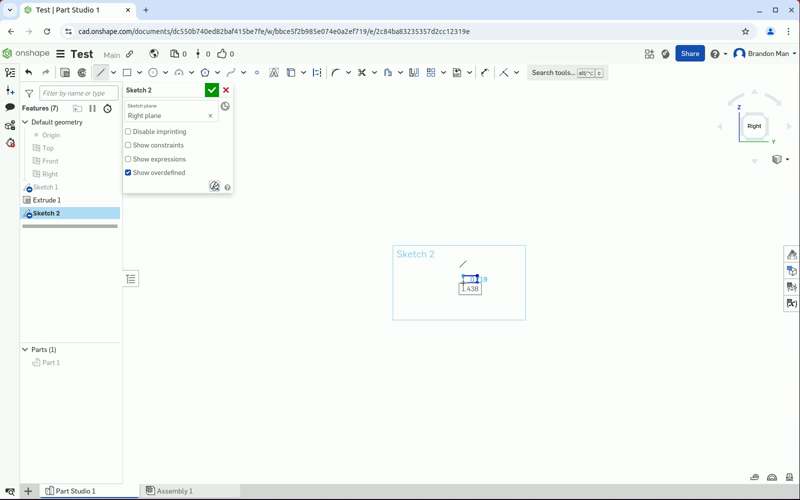
scroll(6)
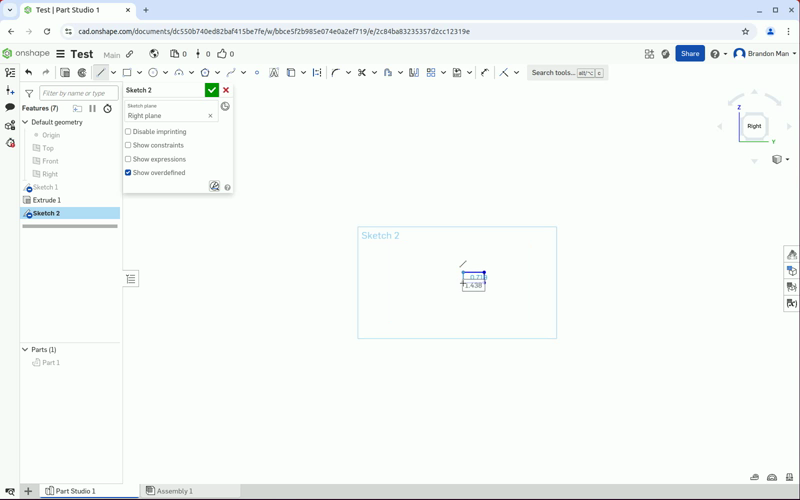
scroll(6)
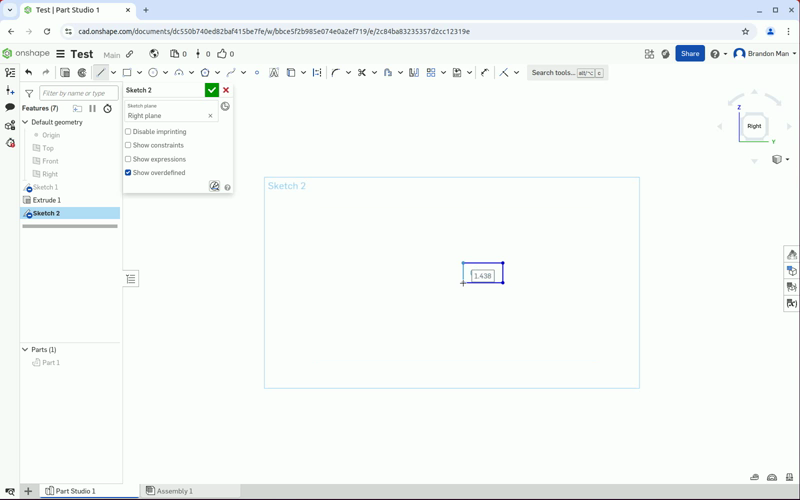
scroll(6)
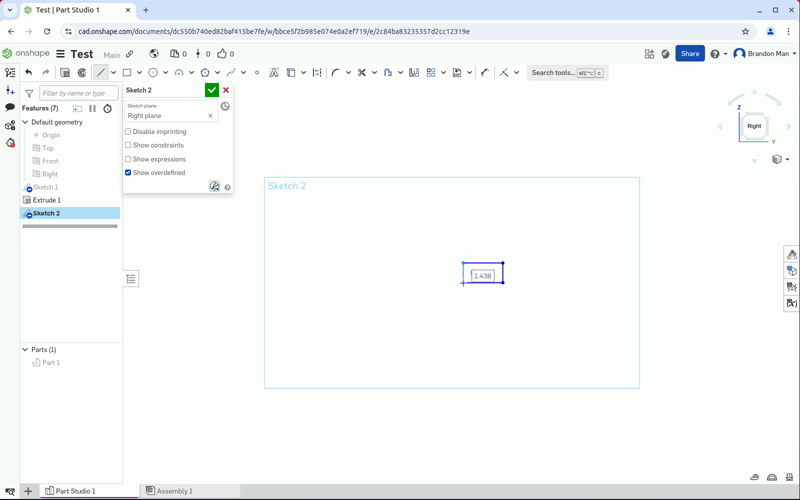
scroll(6)
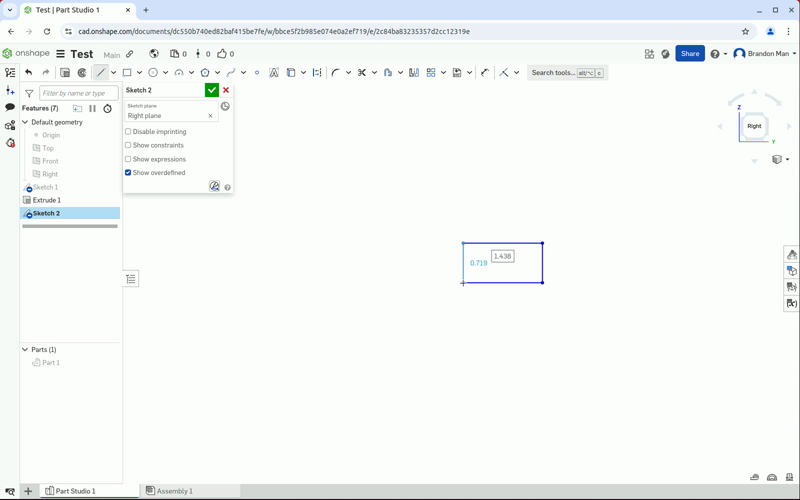
key_up(shift)
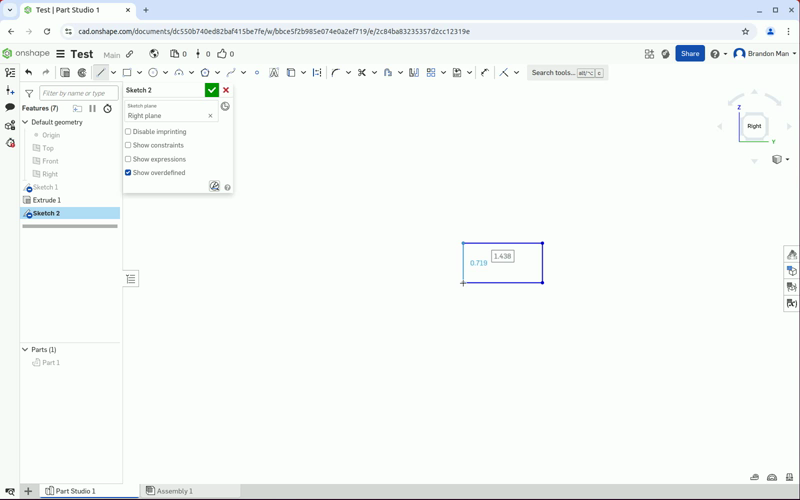
click(463, 282)
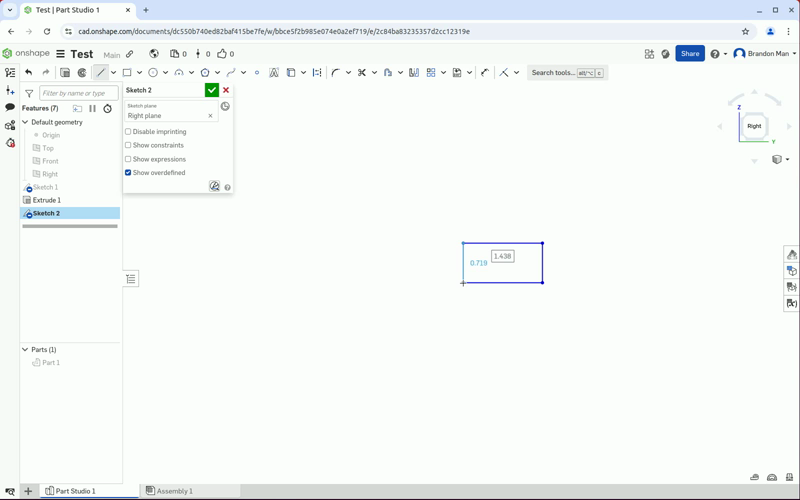
scroll(-6)
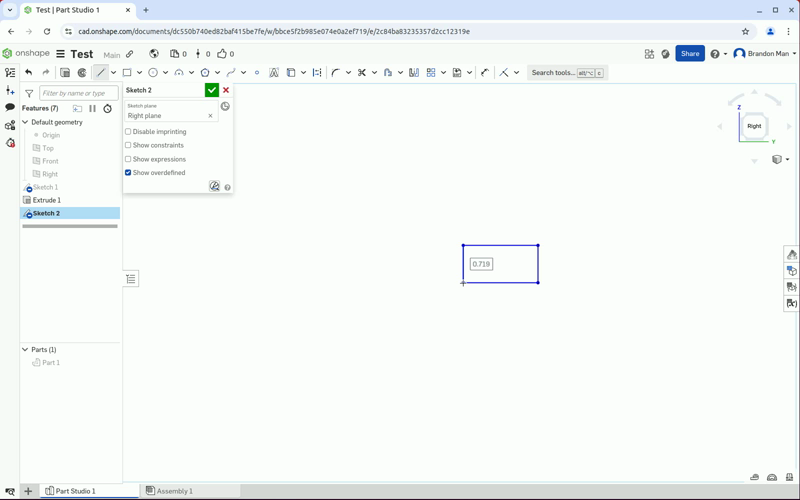
scroll(-6)
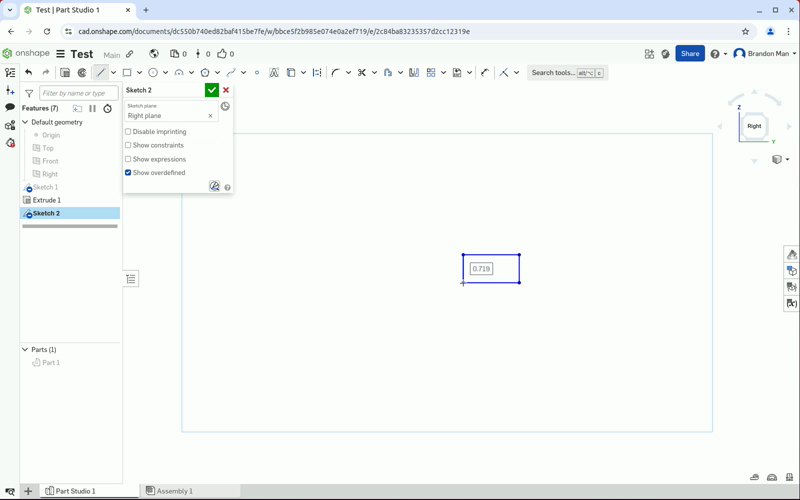
scroll(-6)
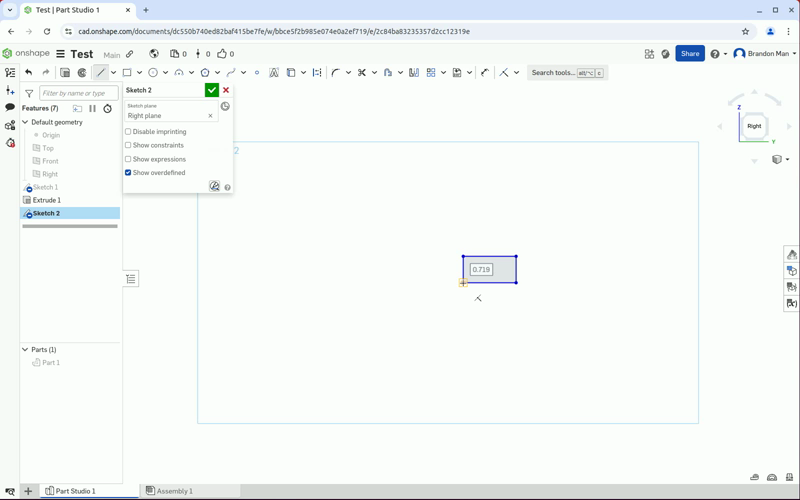
scroll(-6)
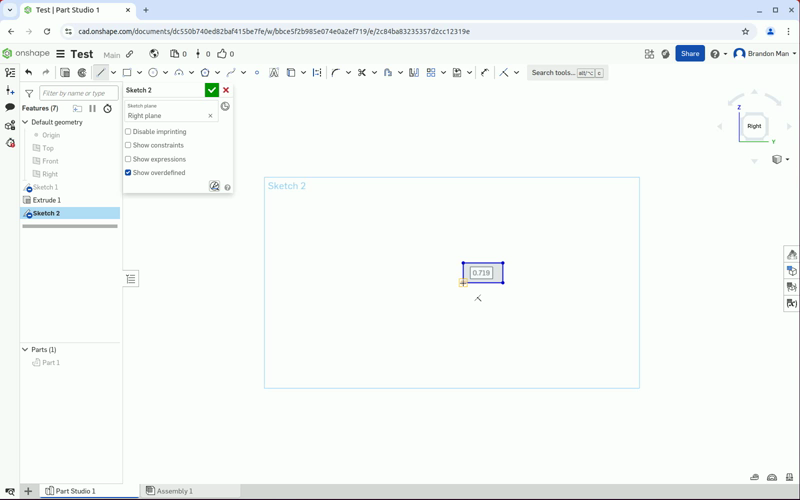
scroll(-6)
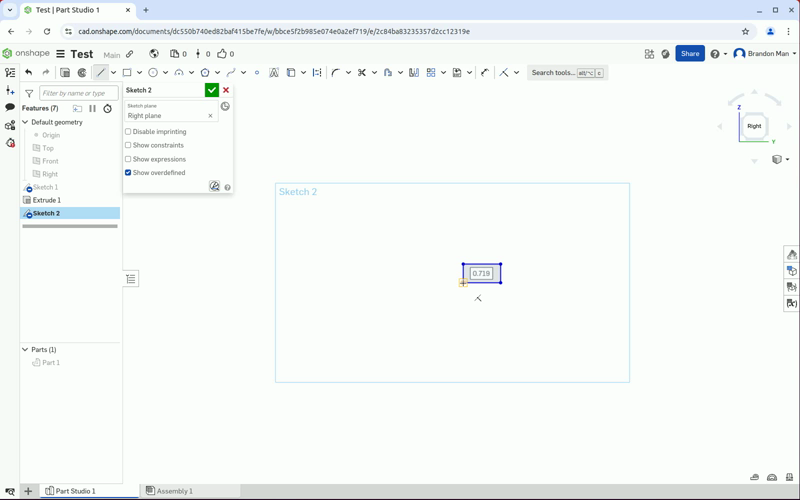
scroll(-6)
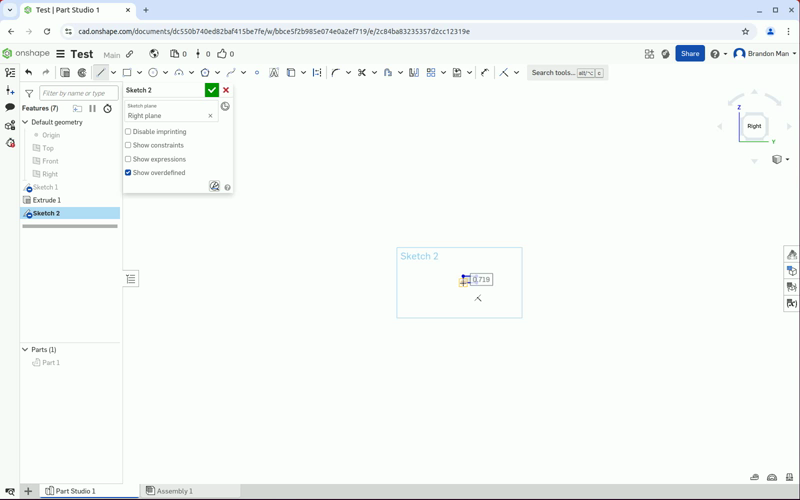
scroll(-6)
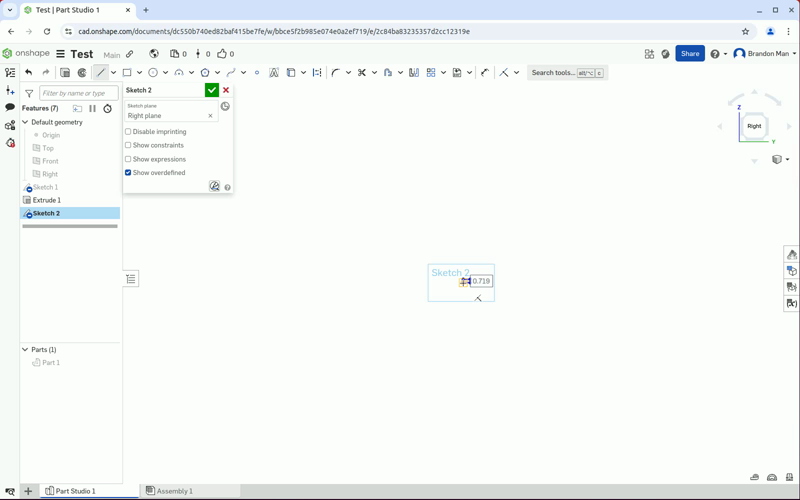
key(esc)
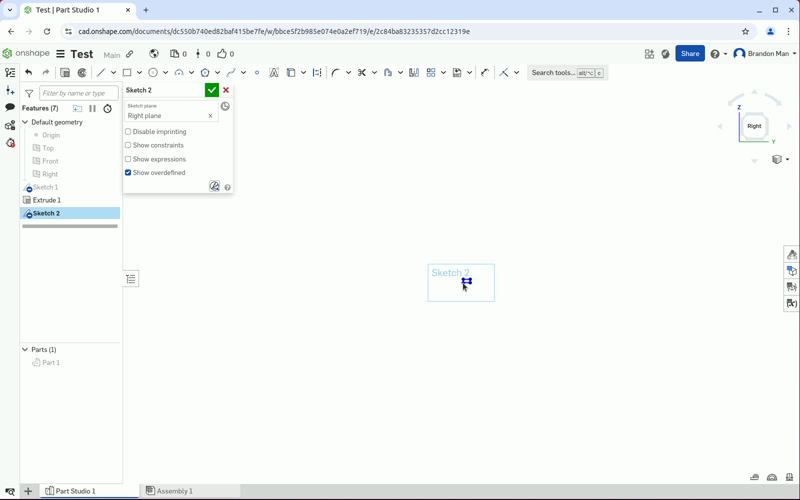
mouse_move(468, 282)
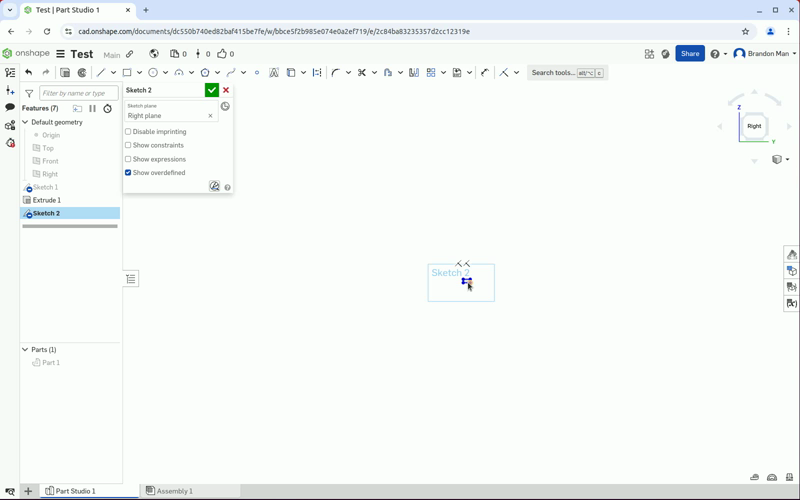
scroll(6)
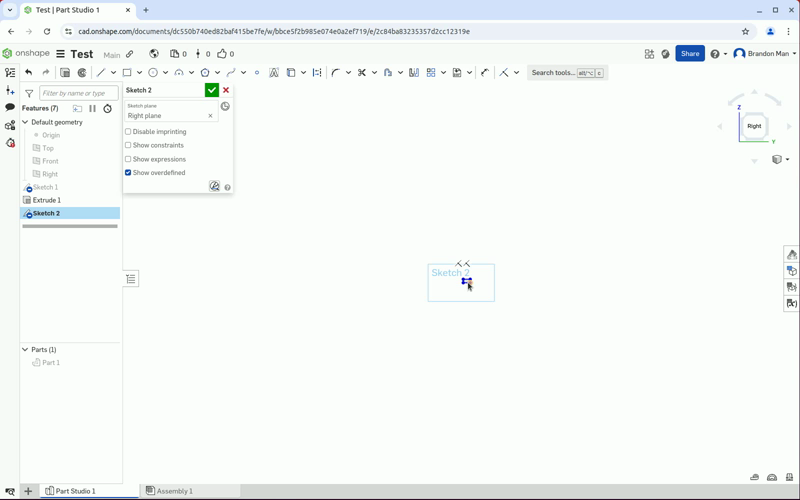
scroll(6)
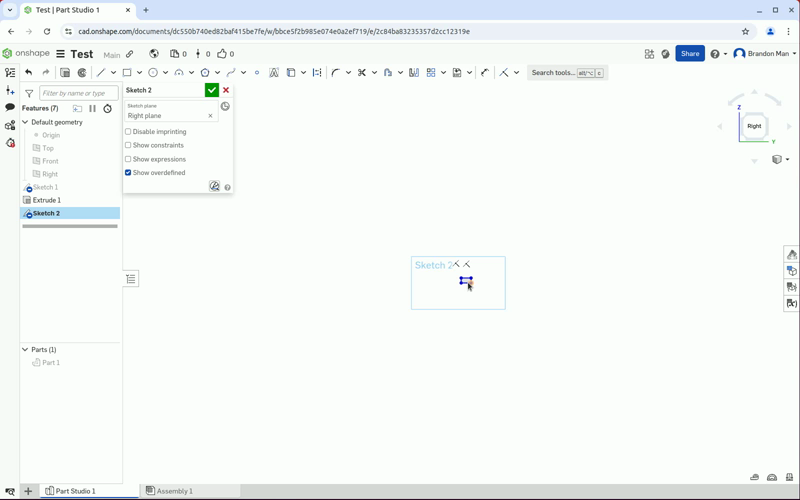
scroll(6)
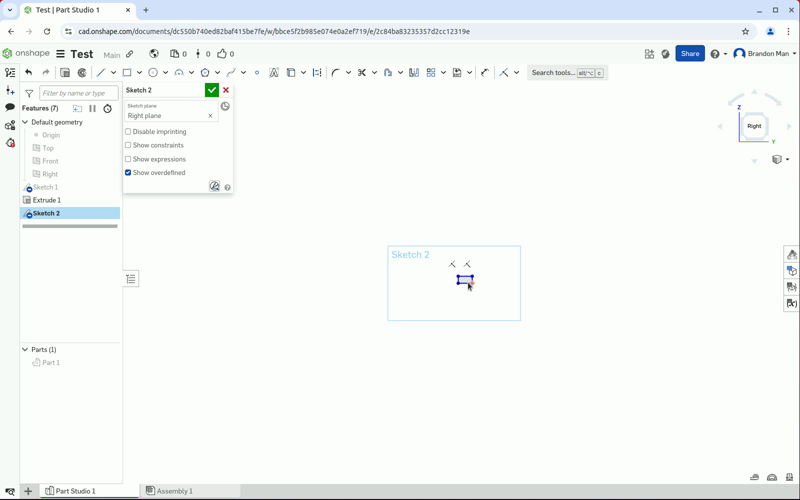
scroll(6)
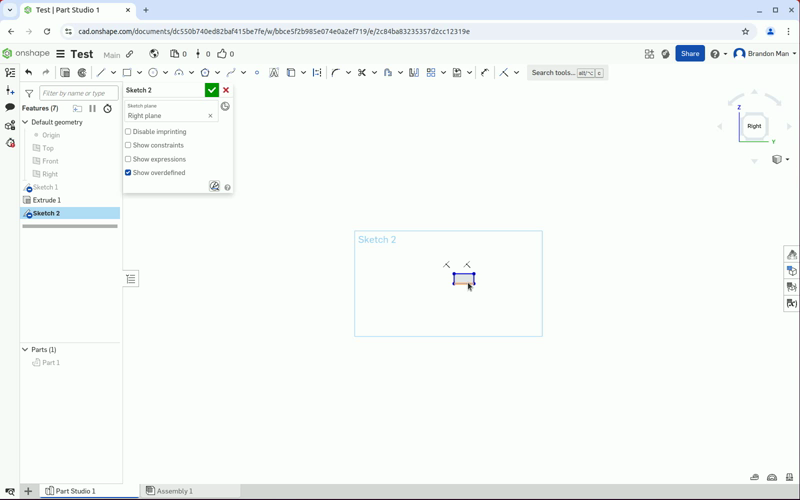
scroll(6)
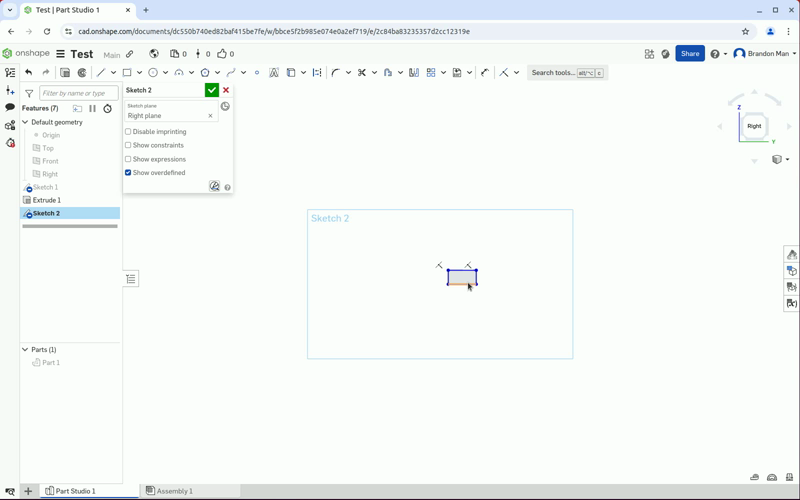
scroll(6)
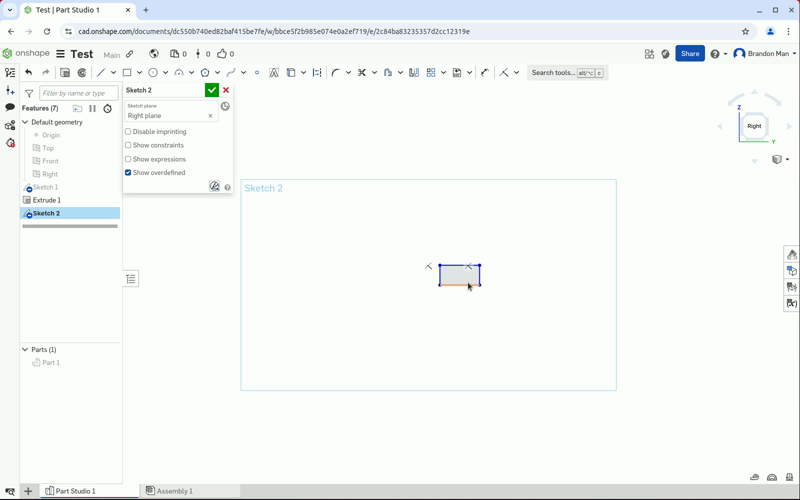
scroll(6)
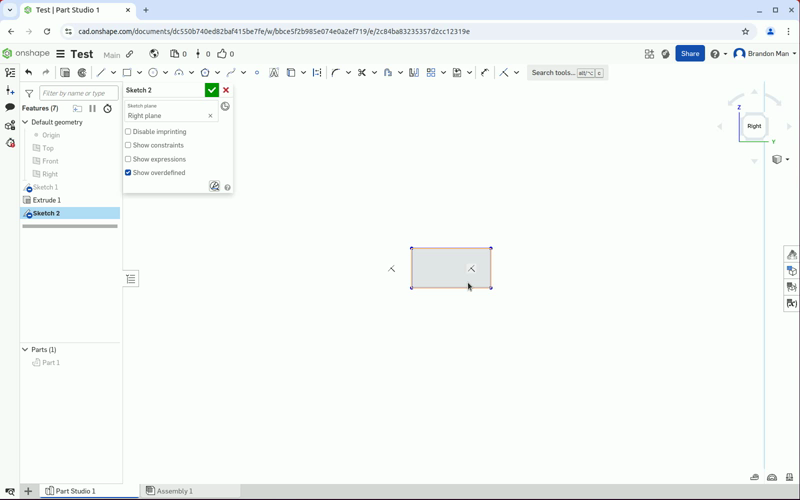
click(468, 282)
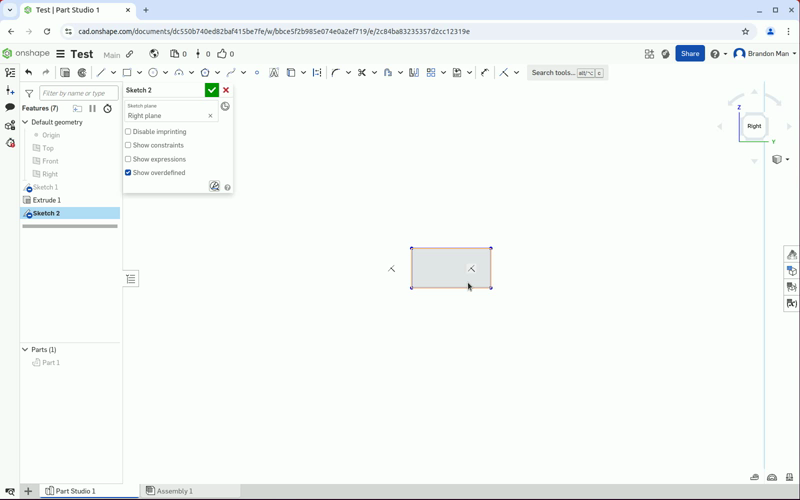
scroll(-6)
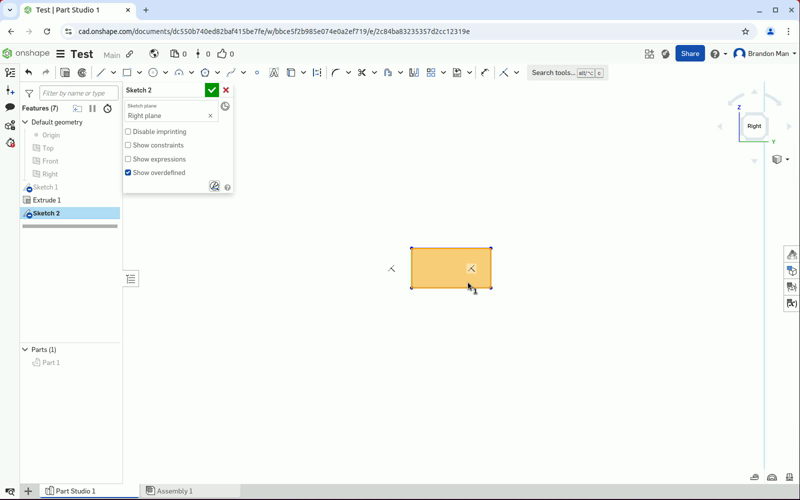
scroll(-6)
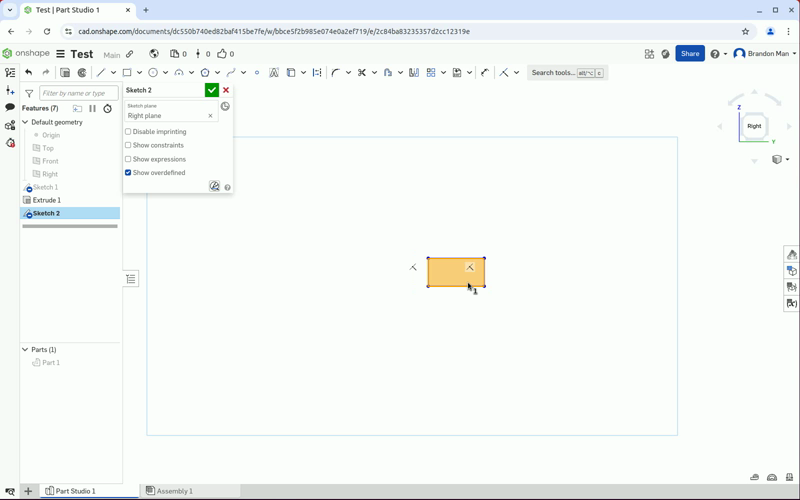
scroll(-6)
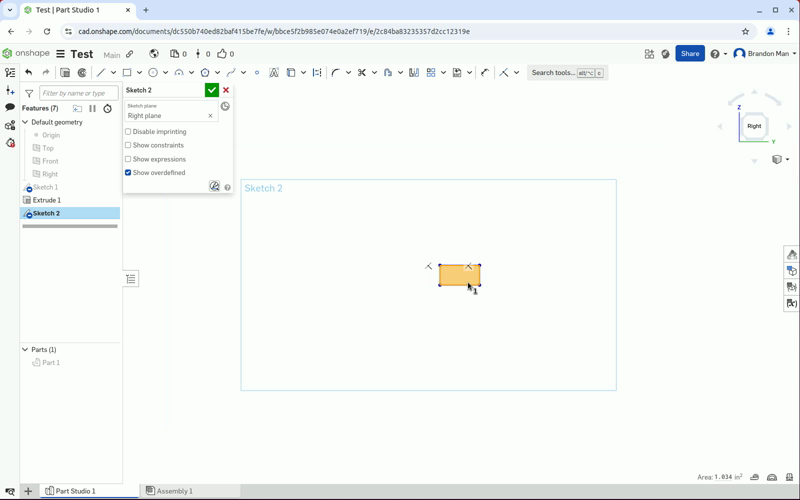
scroll(-6)
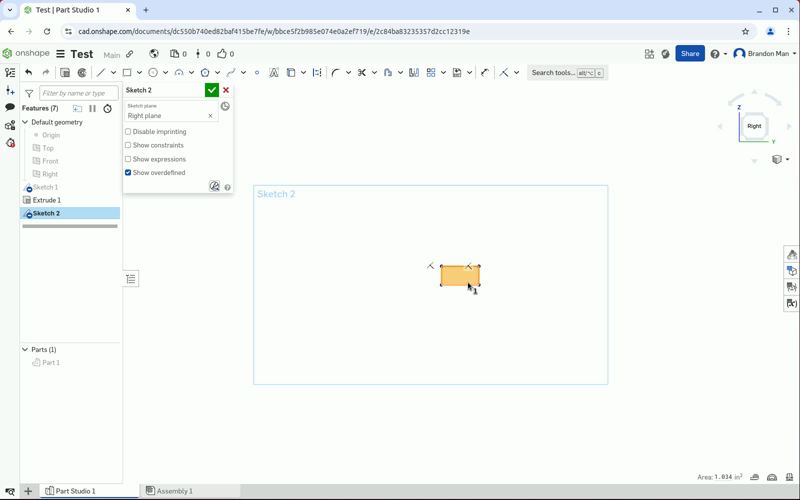
scroll(-6)
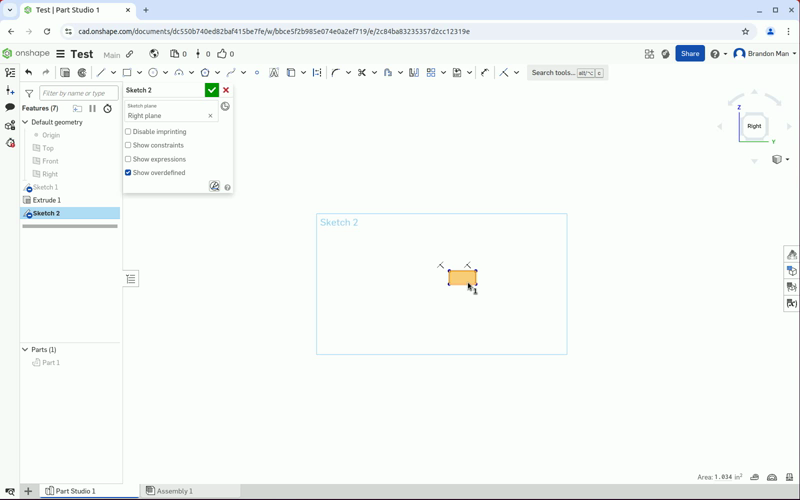
scroll(-6)
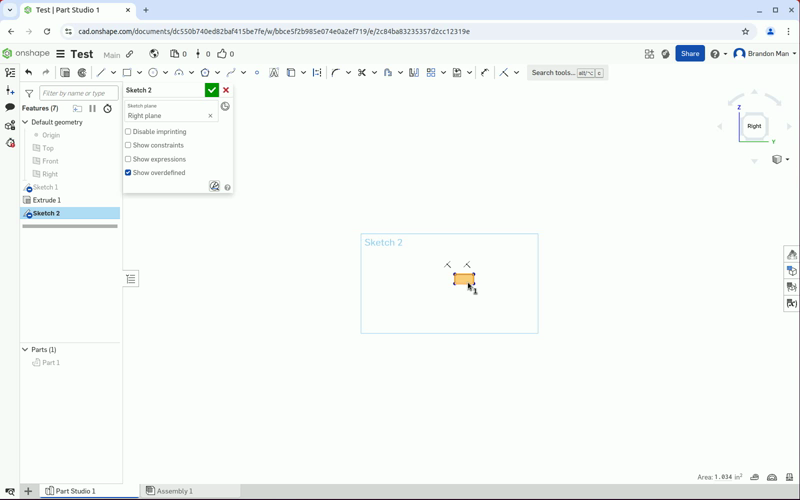
scroll(-6)
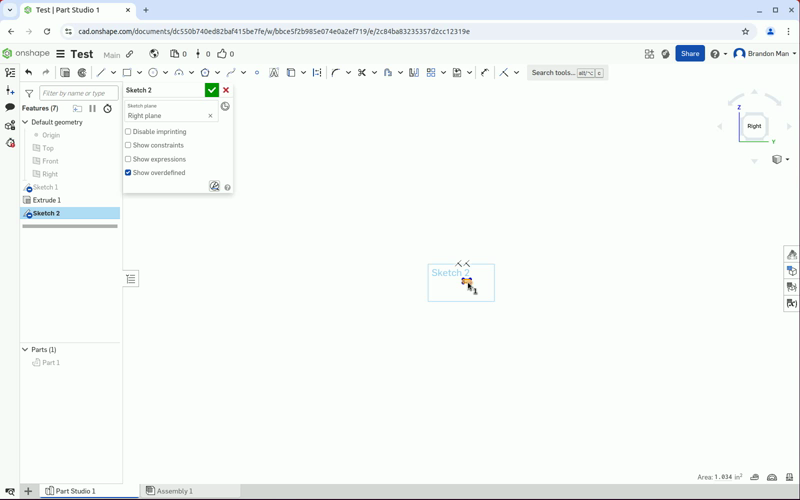
mouse_move(73, 352)
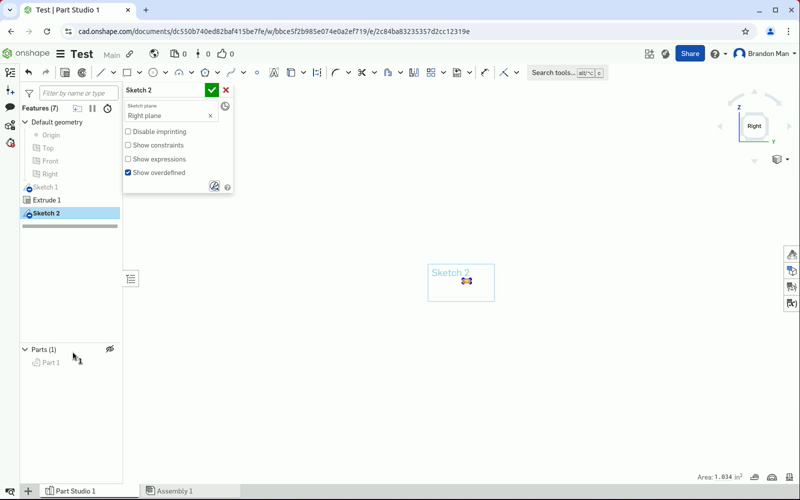
key(shift+y)
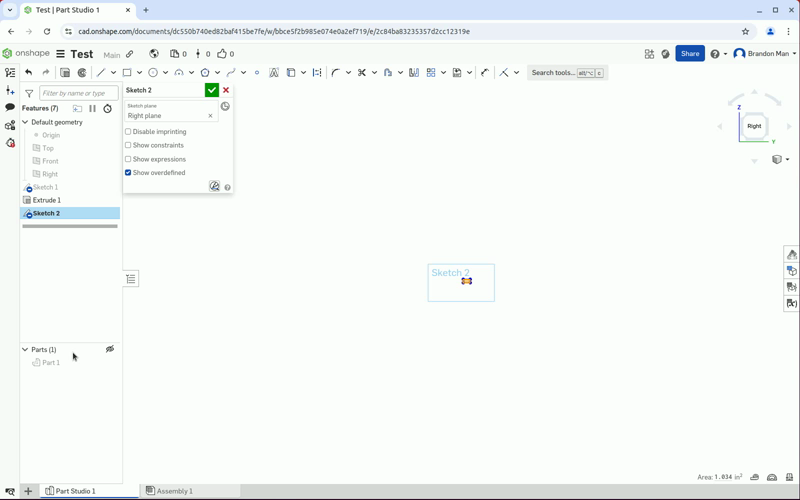
key(shift+e)
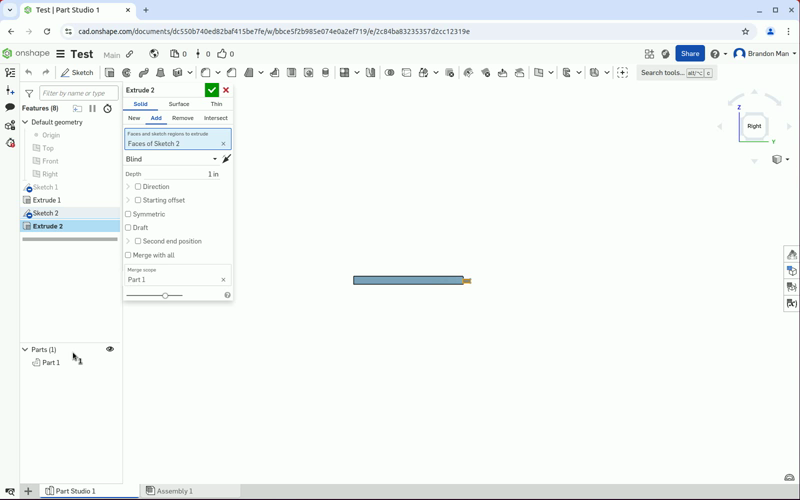
mouse_move(143, 106)
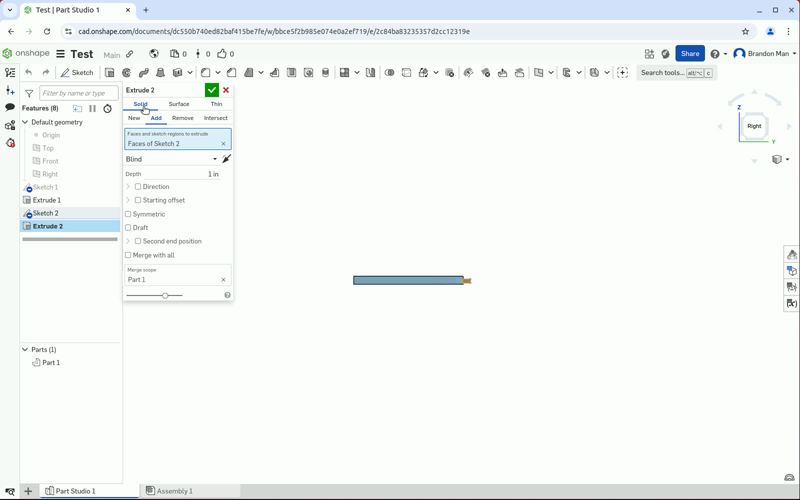
click(143, 106)
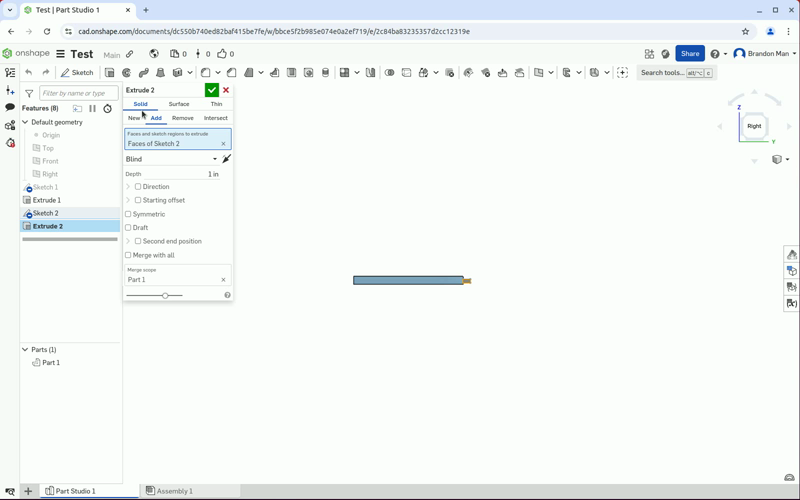
mouse_move(137, 120)
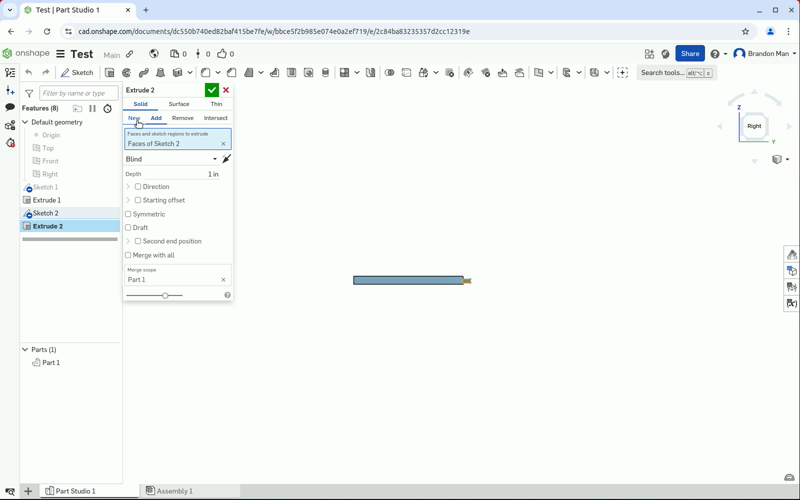
click(137, 120)
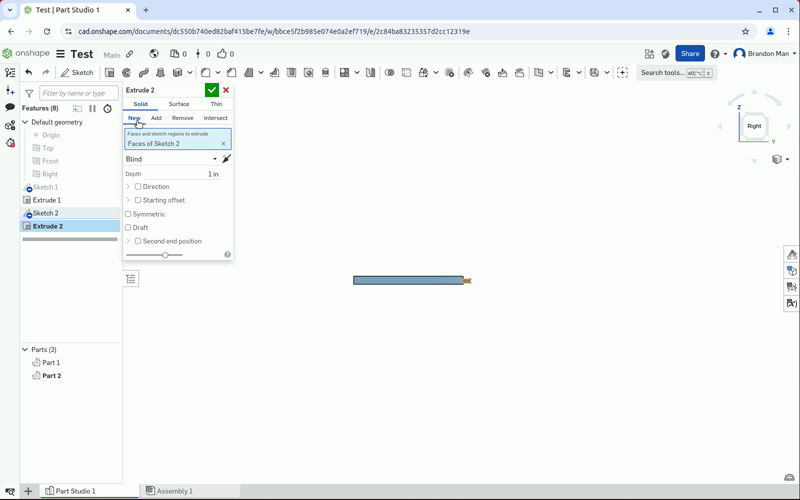
key(tab, 4)
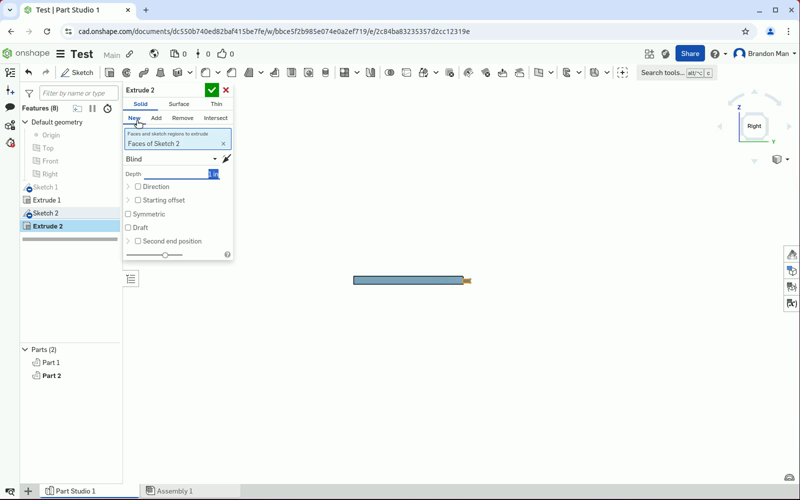
text(0.482)
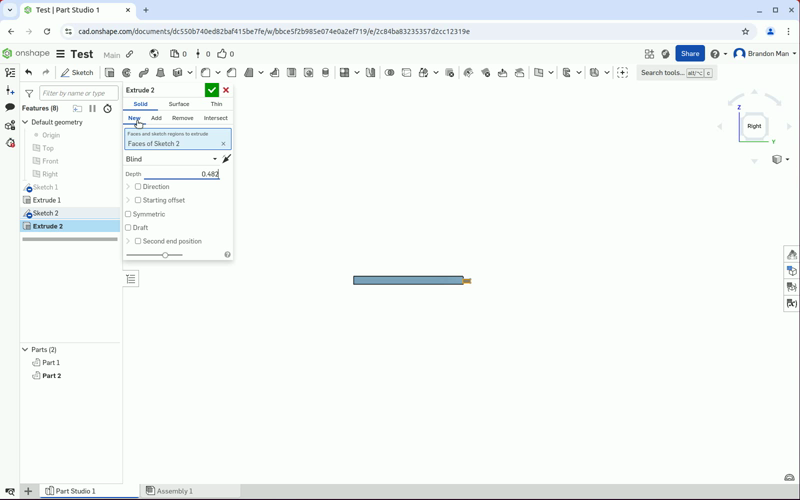
key(tab, 3)
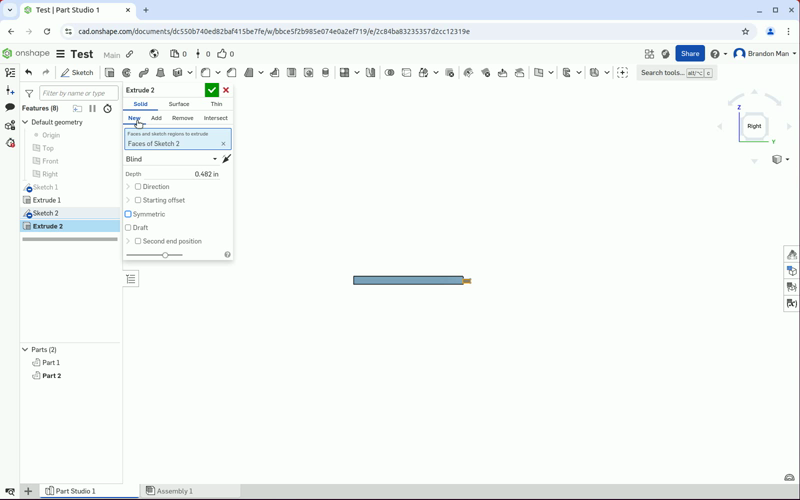
key(space)
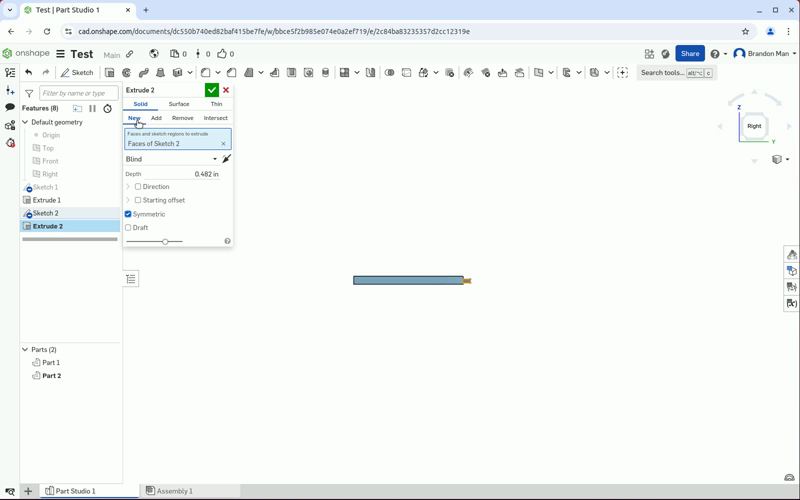
key(enter)
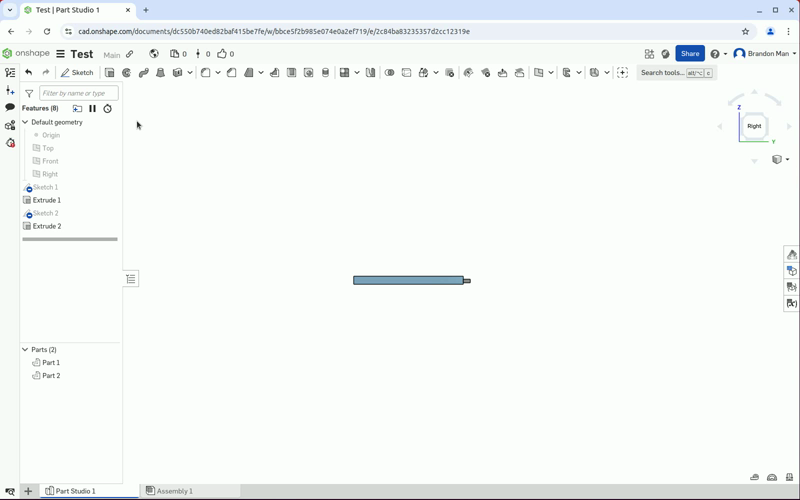
key(shift+h)
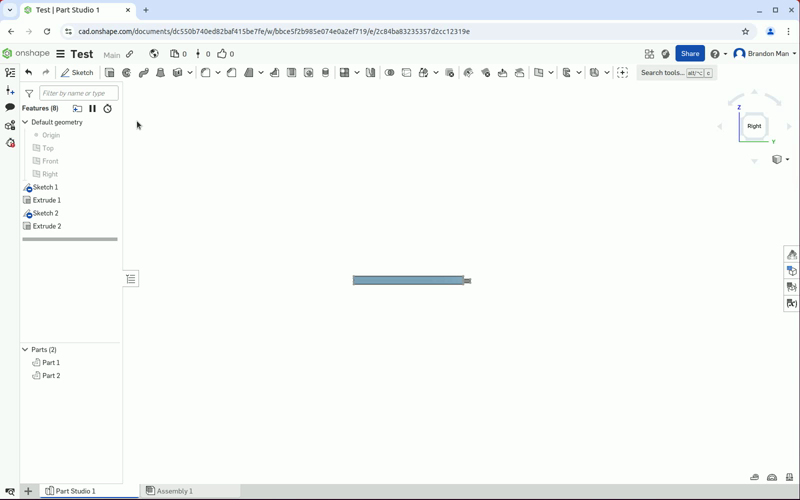
key(shift+h)
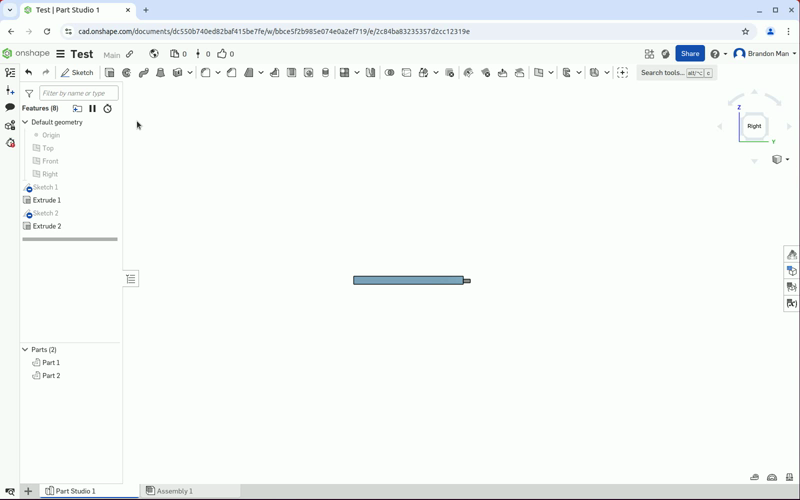
mouse_move(73, 189)
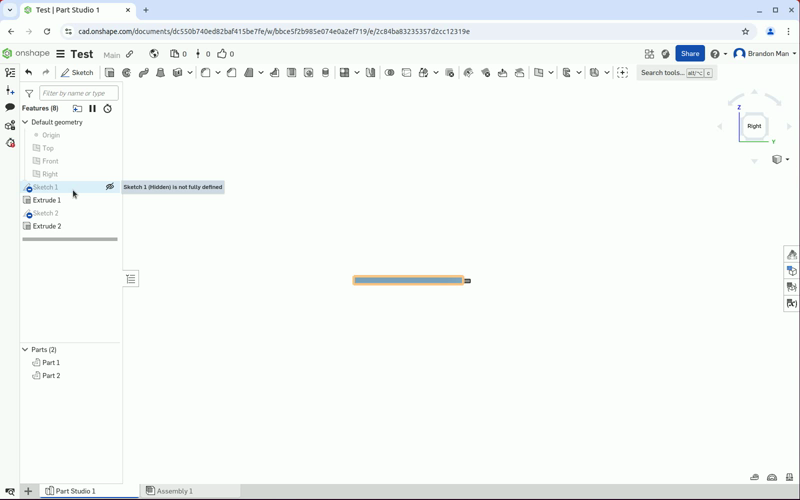
click(73, 189)
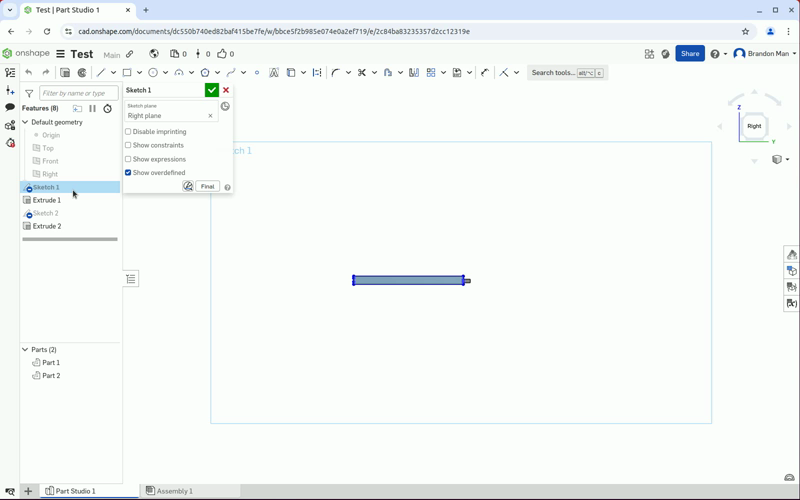
mouse_move(229, 92)
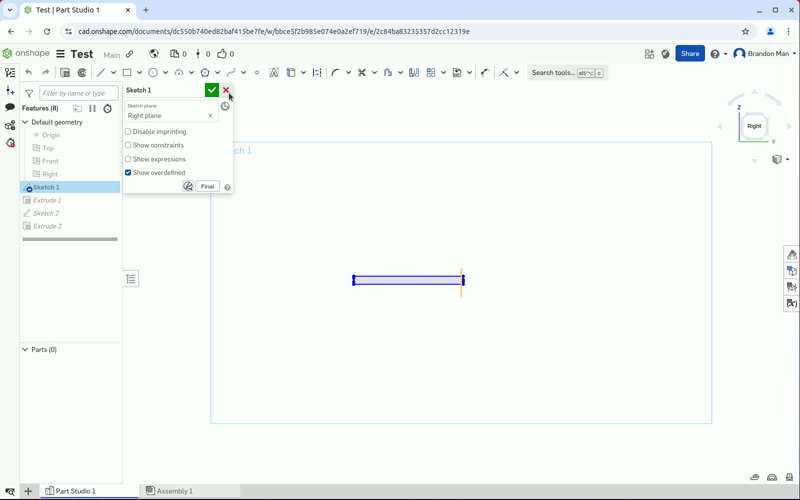
click(229, 92)
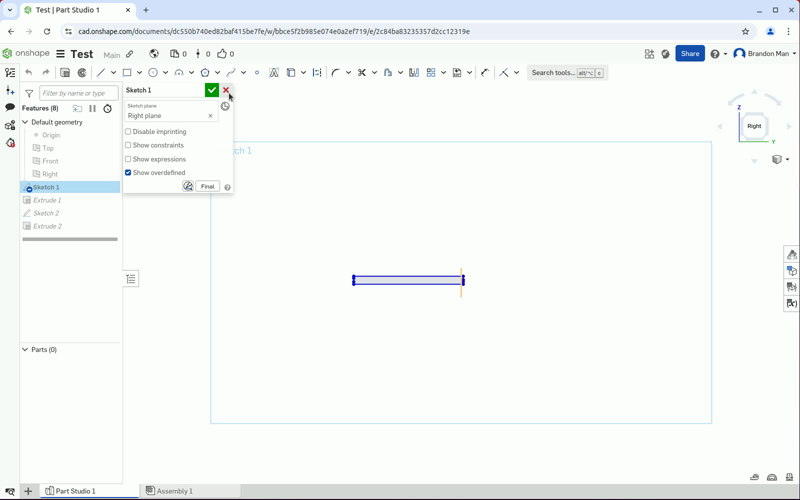
key(shift+s)
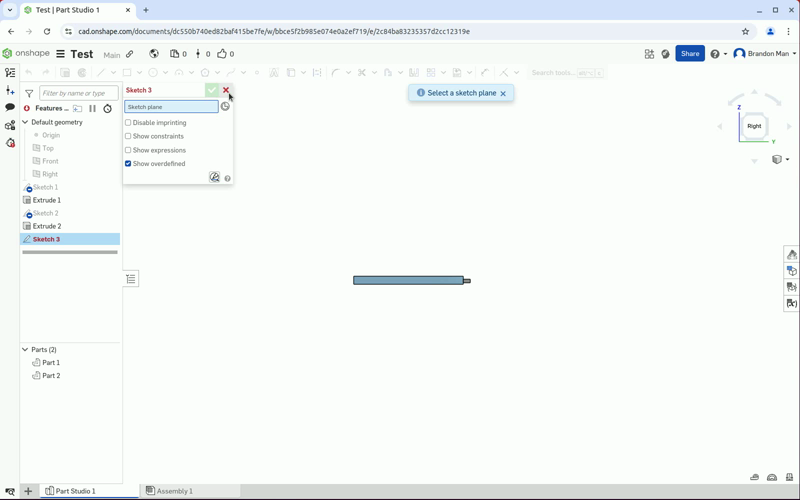
mouse_move(73, 176)
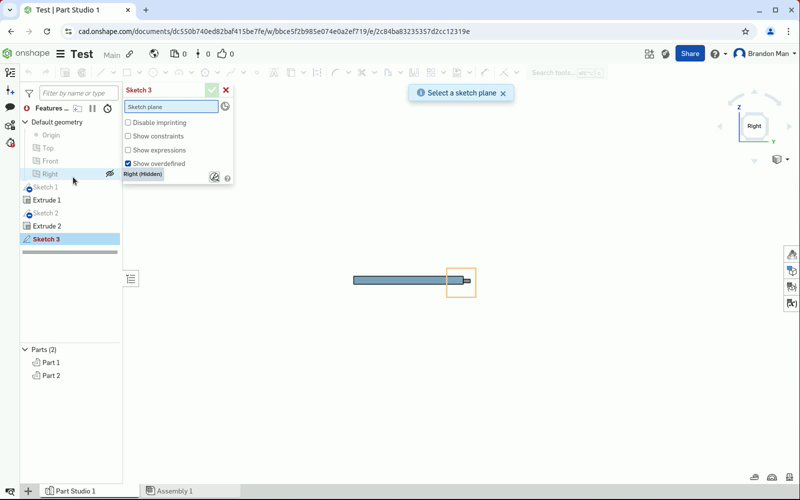
click(73, 176)
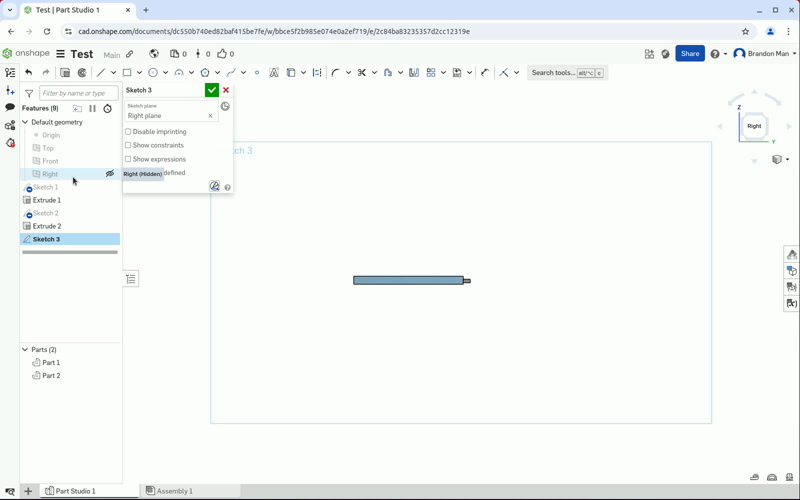
mouse_move(73, 352)
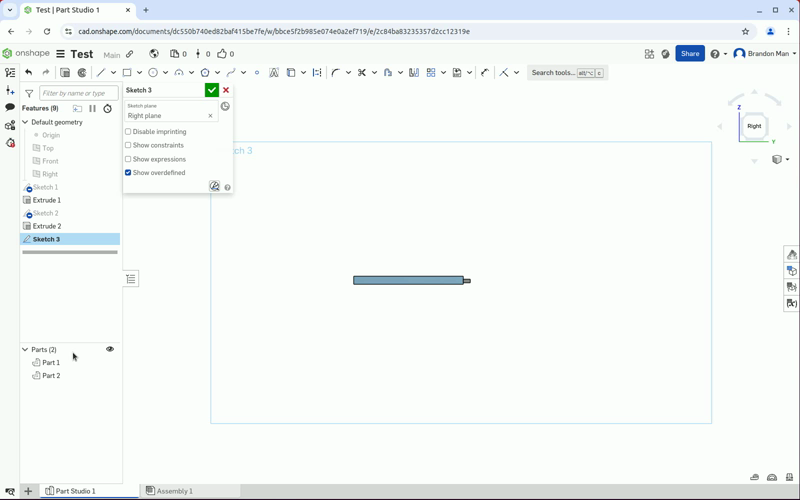
key(y)
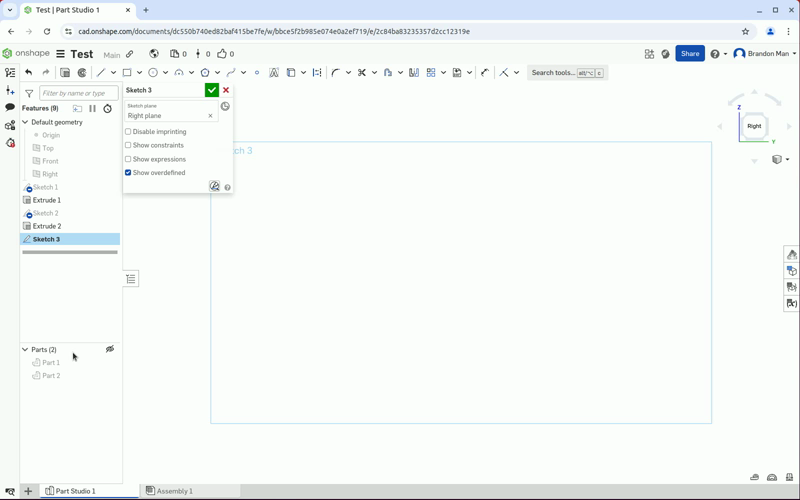
key(l)
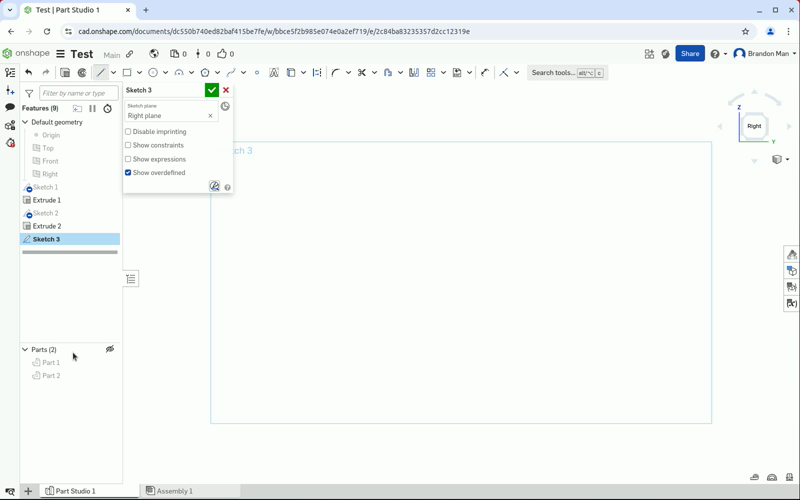
key_down(shift)
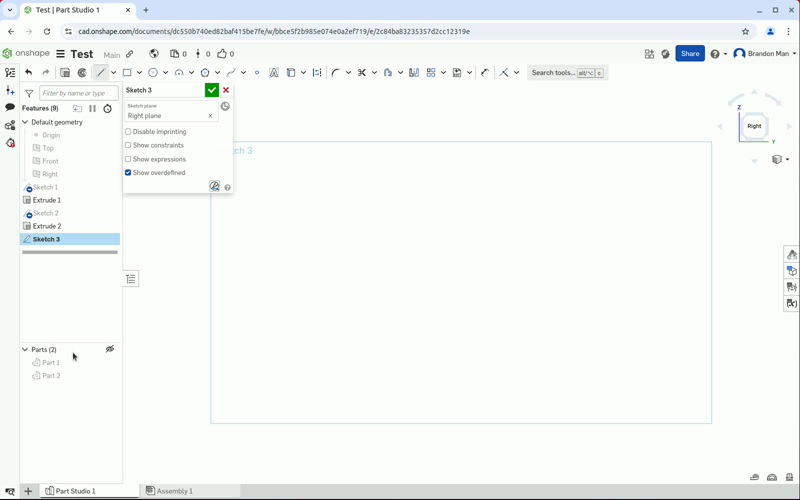
mouse_move(348, 281)
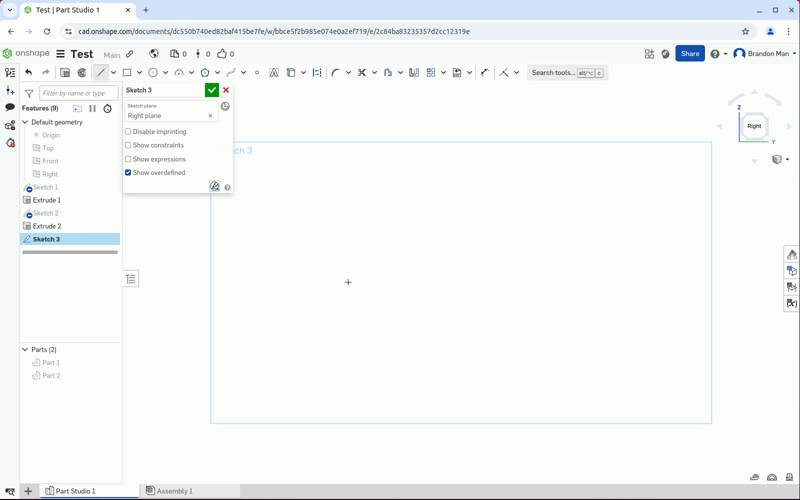
click(348, 281)
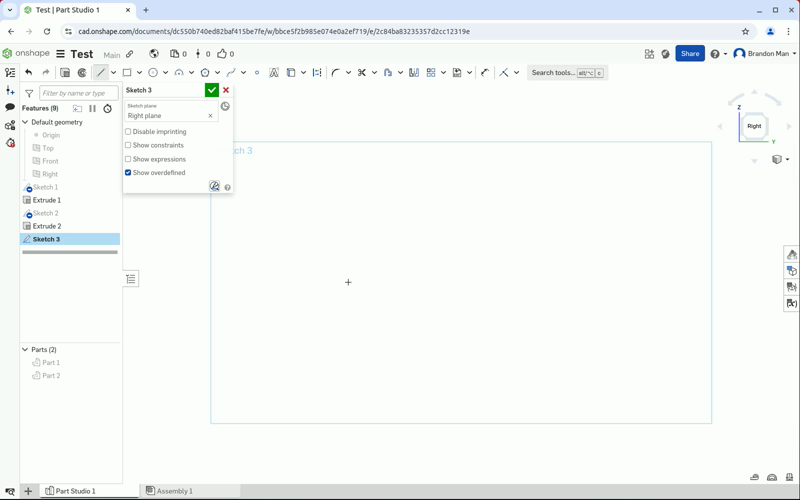
key_up(shift)
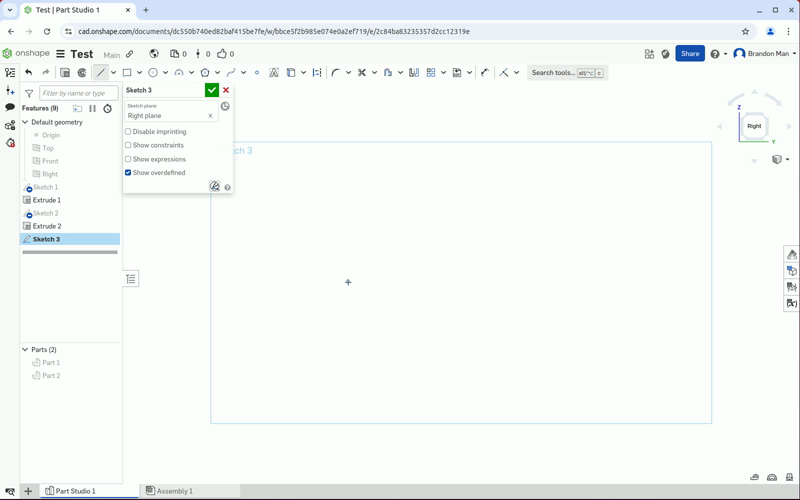
key_down(shift)
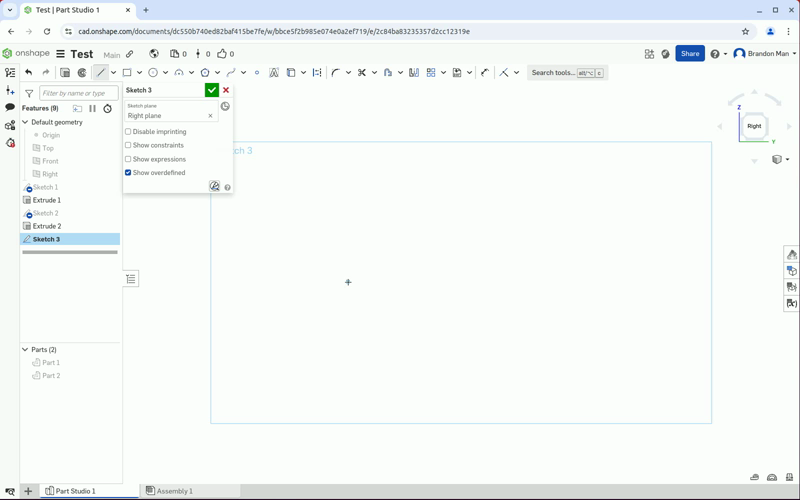
mouse_move(378, 281)
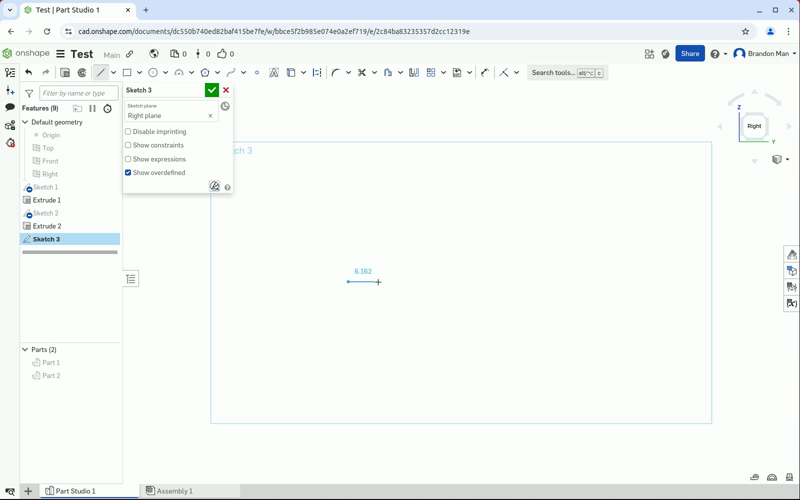
mouse_move(355, 281)
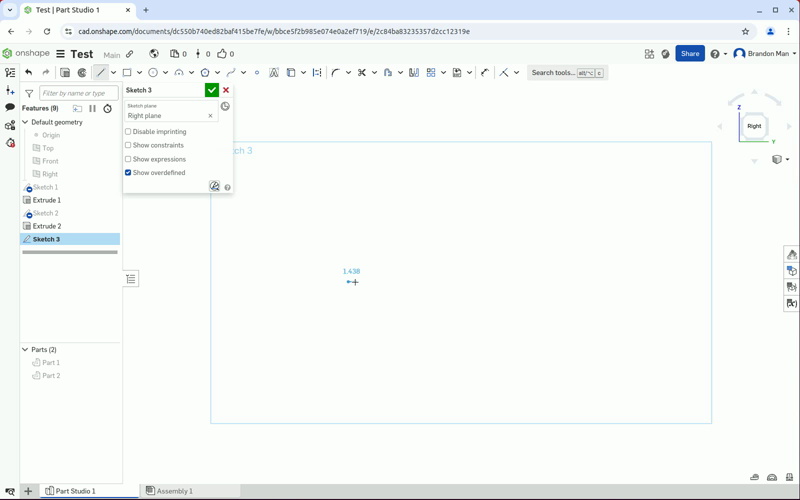
scroll(6)
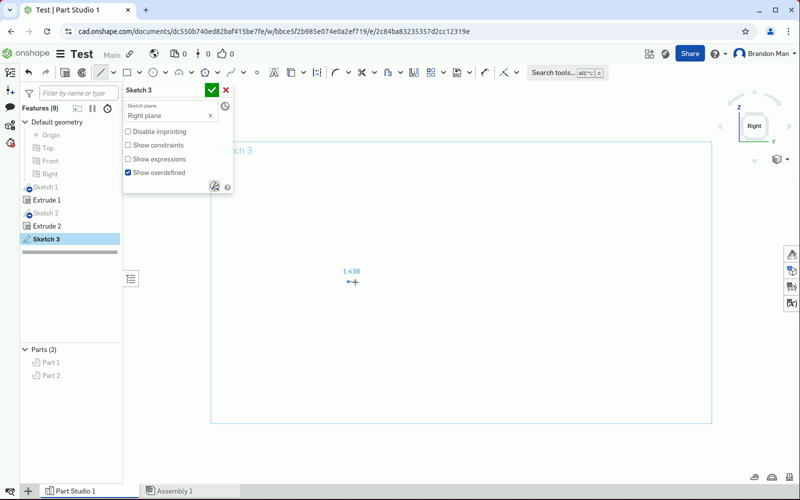
scroll(6)
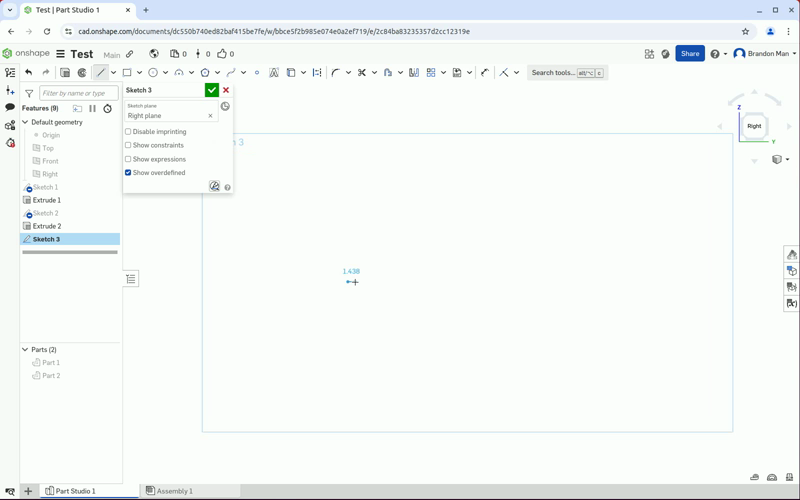
scroll(6)
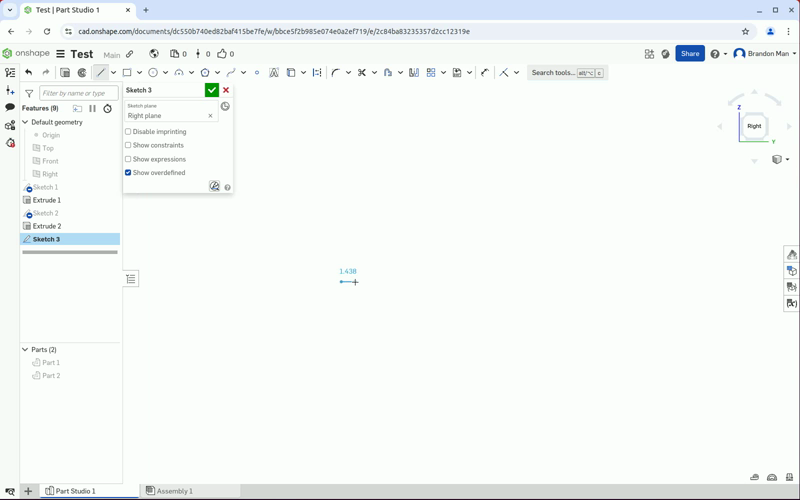
scroll(6)
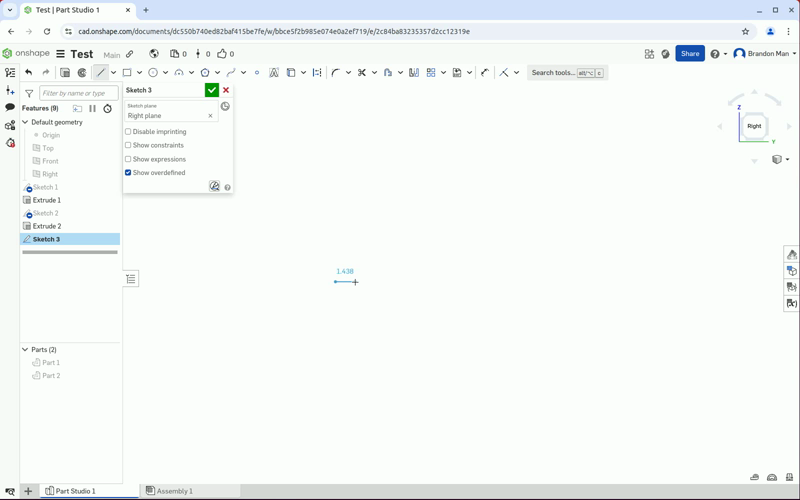
scroll(6)
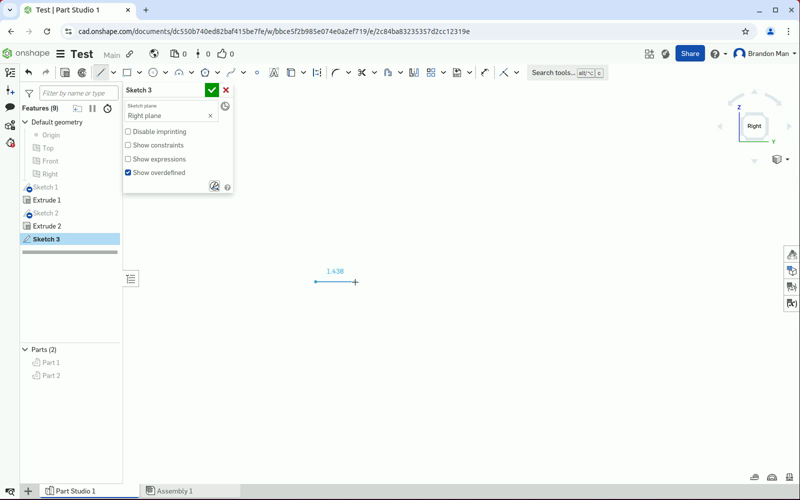
scroll(6)
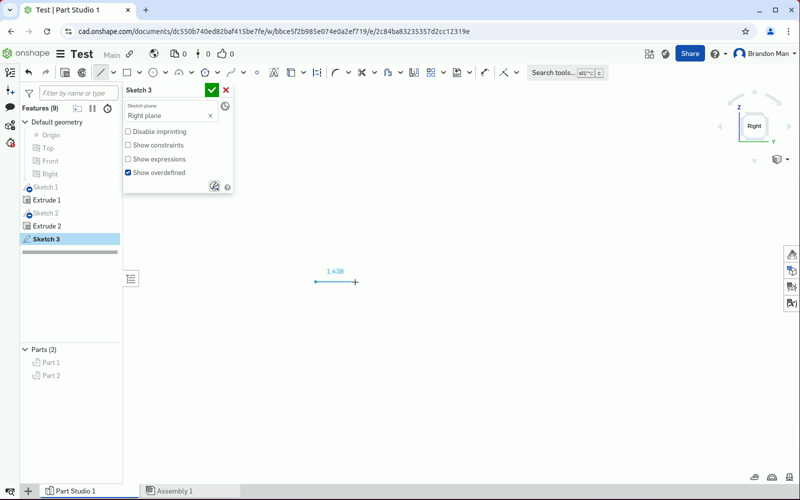
scroll(6)
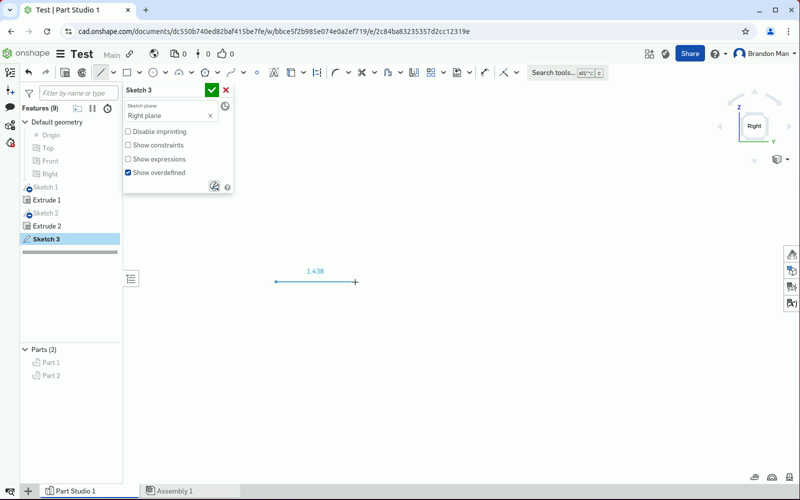
click(355, 281)
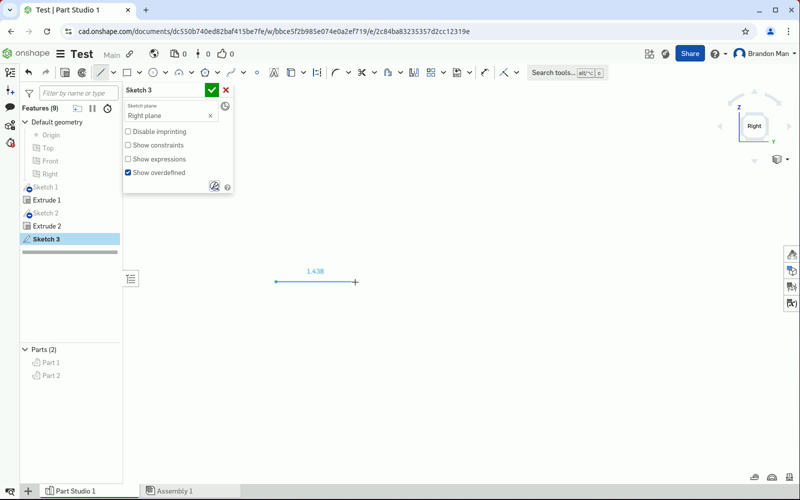
scroll(-6)
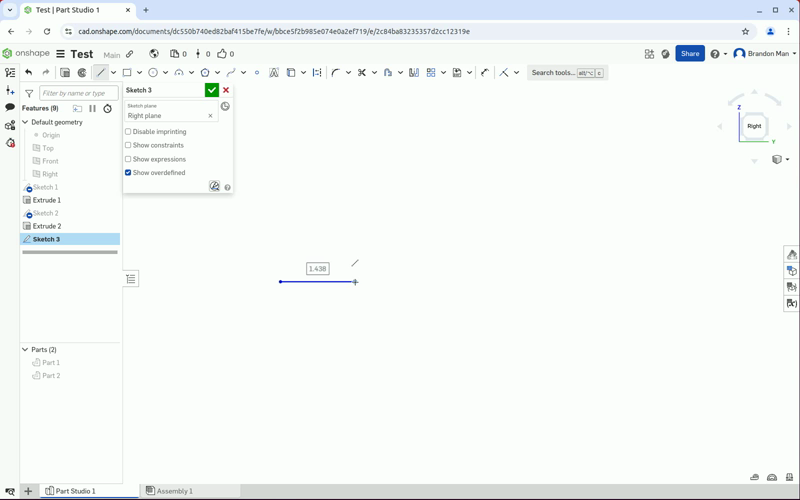
scroll(-6)
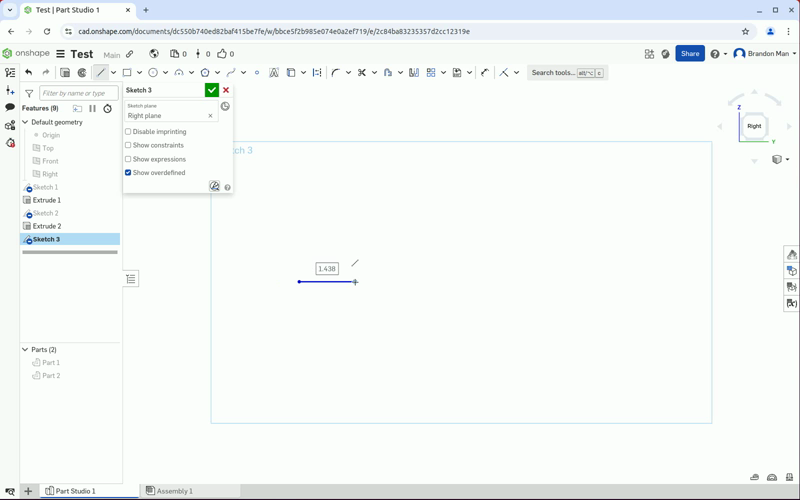
scroll(-6)
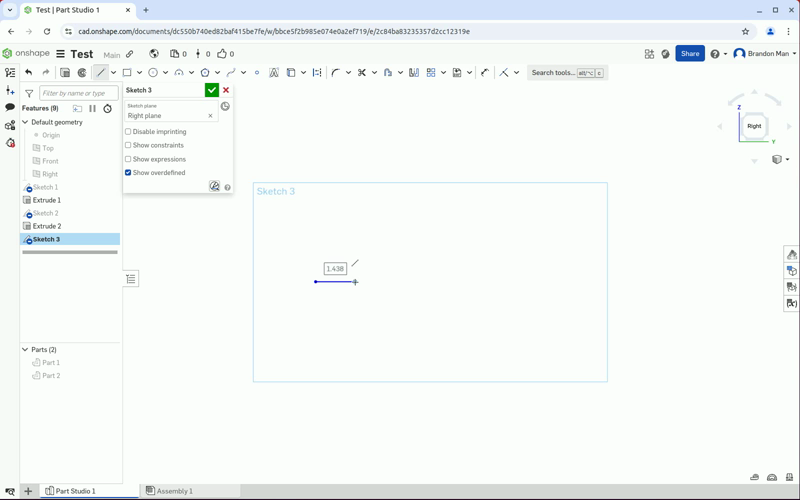
scroll(-6)
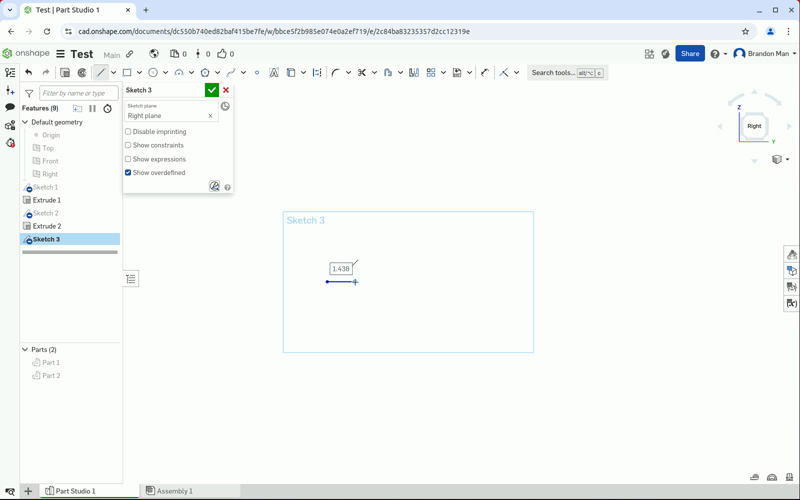
scroll(-6)
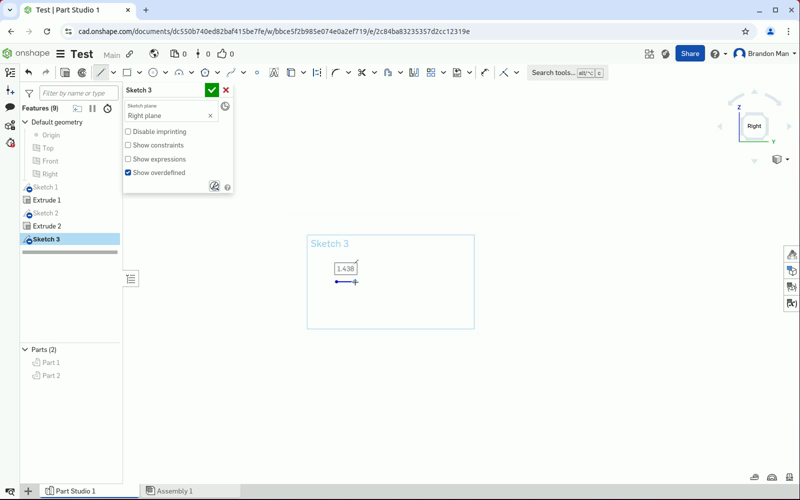
scroll(-6)
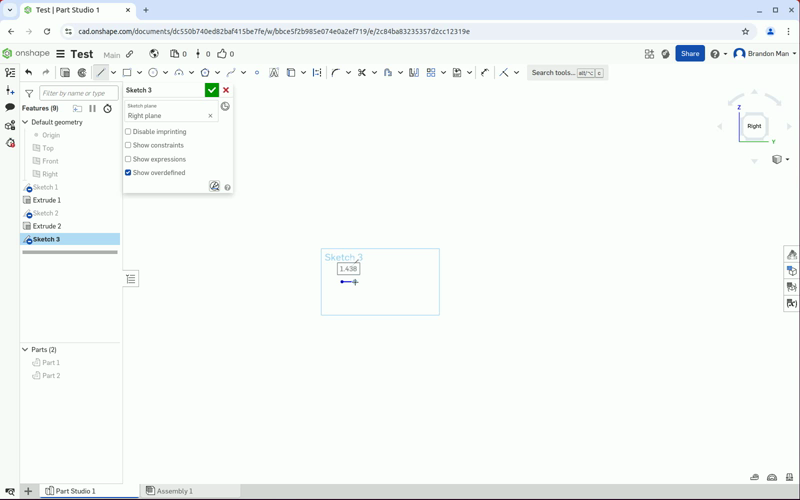
scroll(-6)
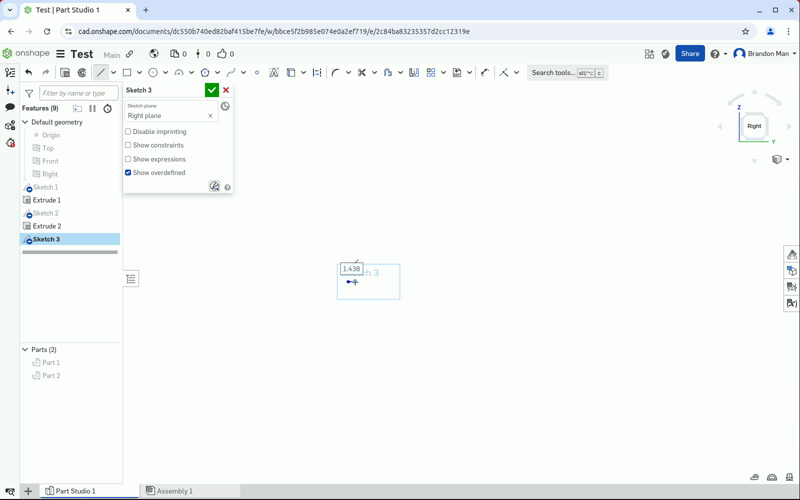
key_up(shift)
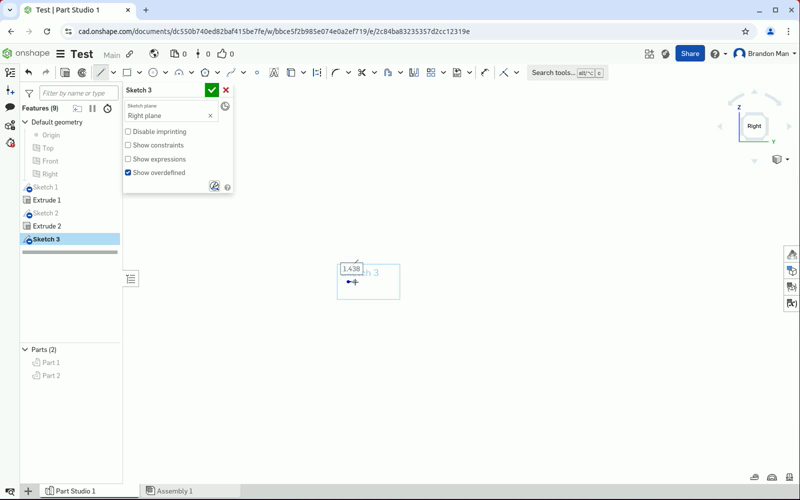
key_down(shift)
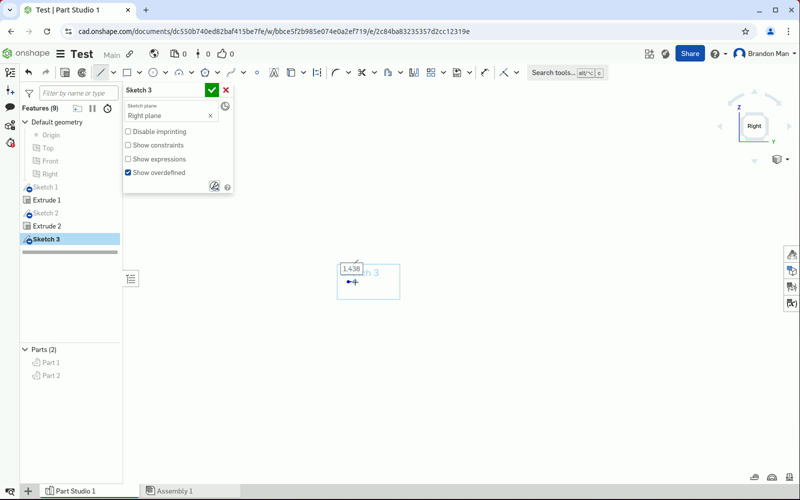
mouse_move(385, 281)
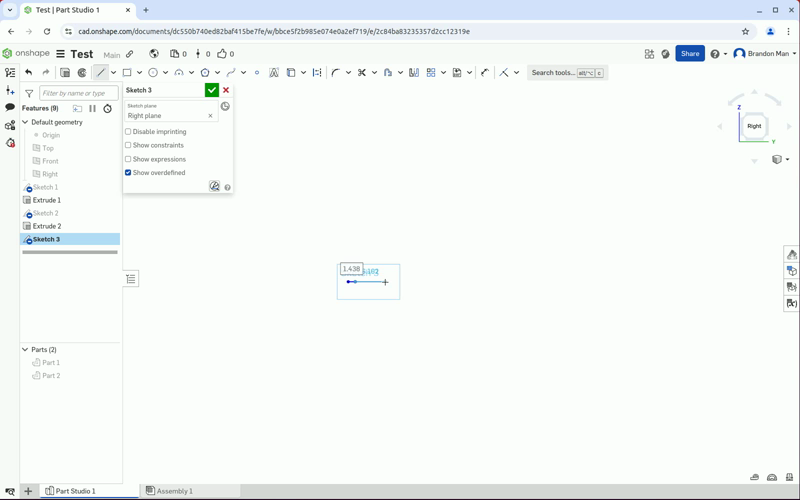
mouse_move(355, 278)
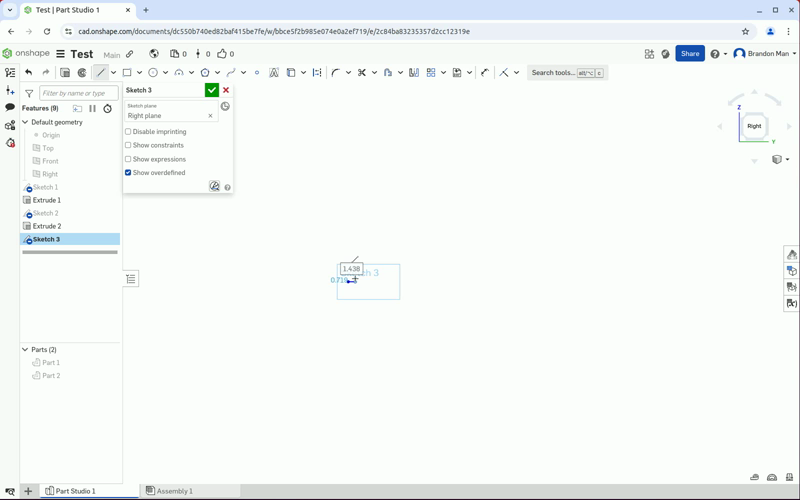
scroll(6)
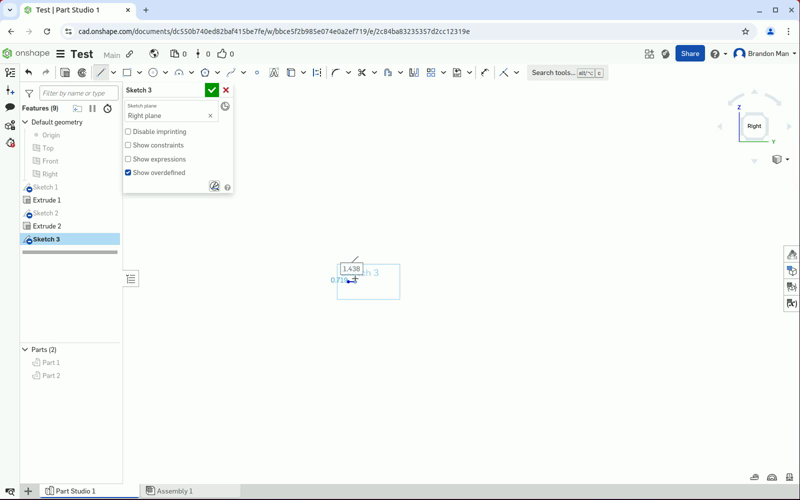
scroll(6)
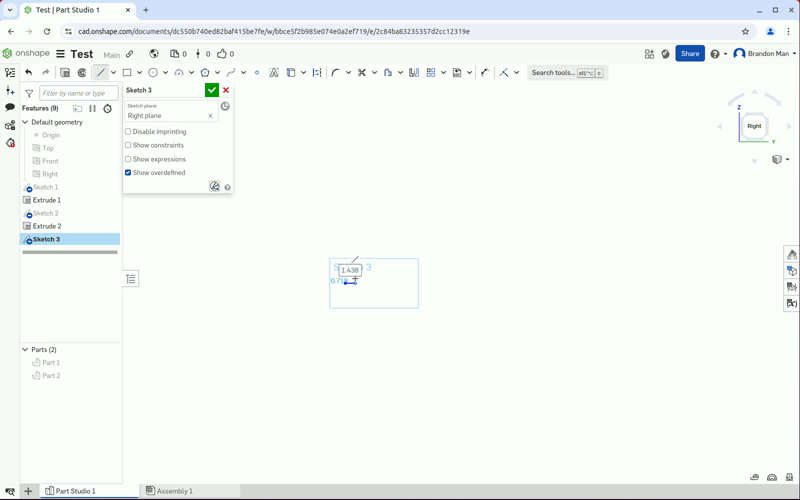
scroll(6)
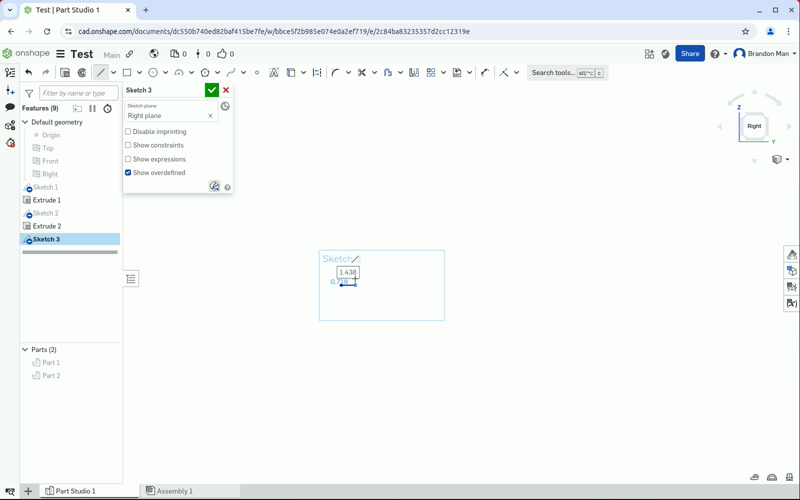
scroll(6)
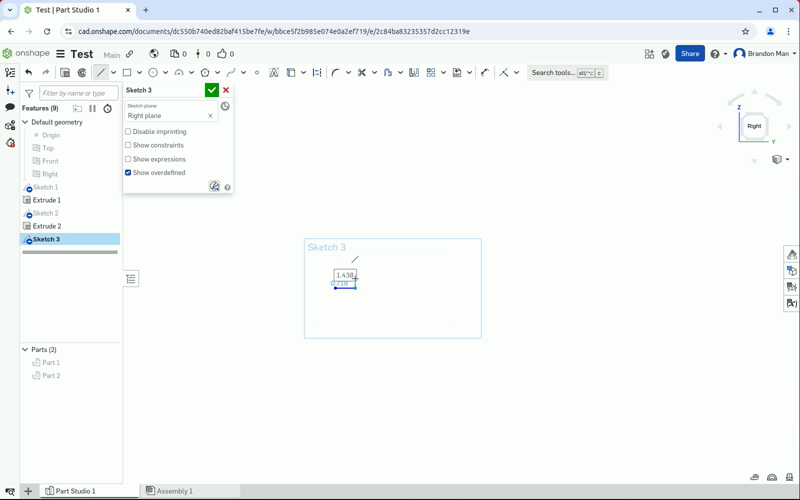
scroll(6)
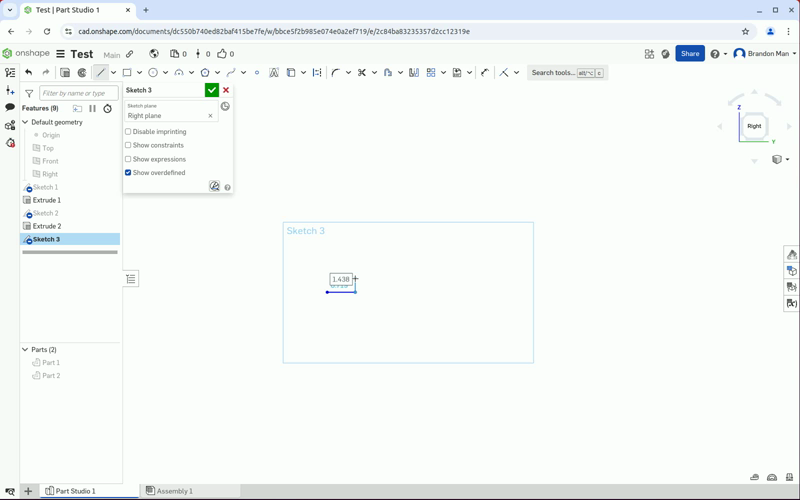
scroll(6)
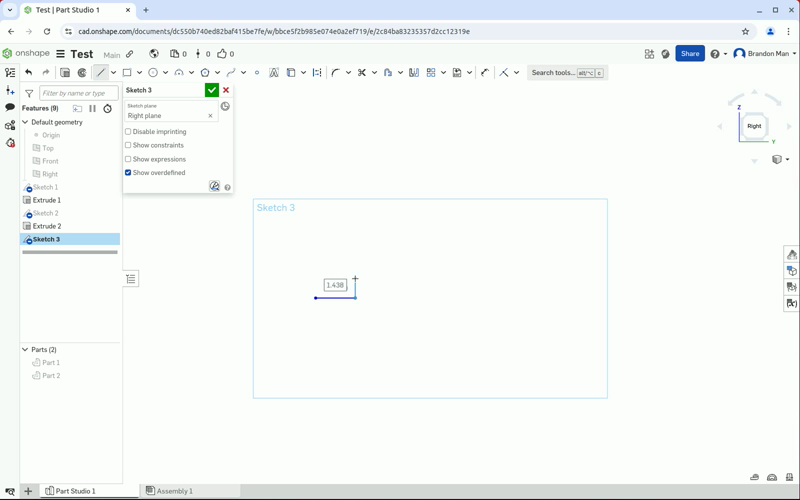
scroll(6)
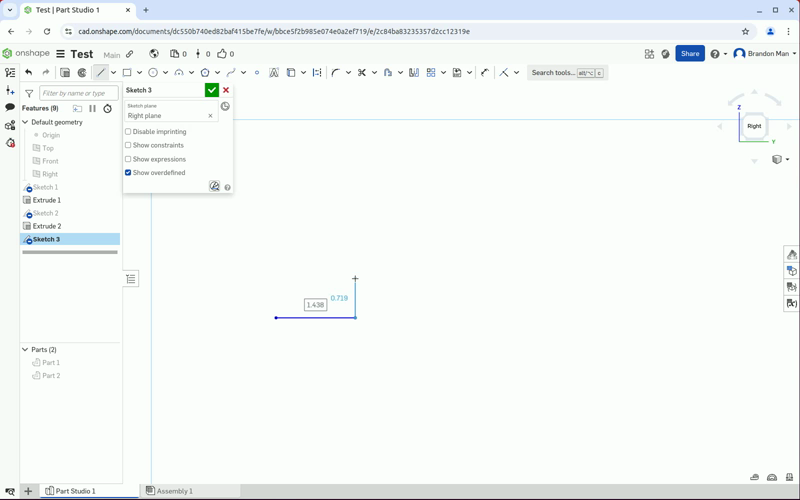
click(355, 278)
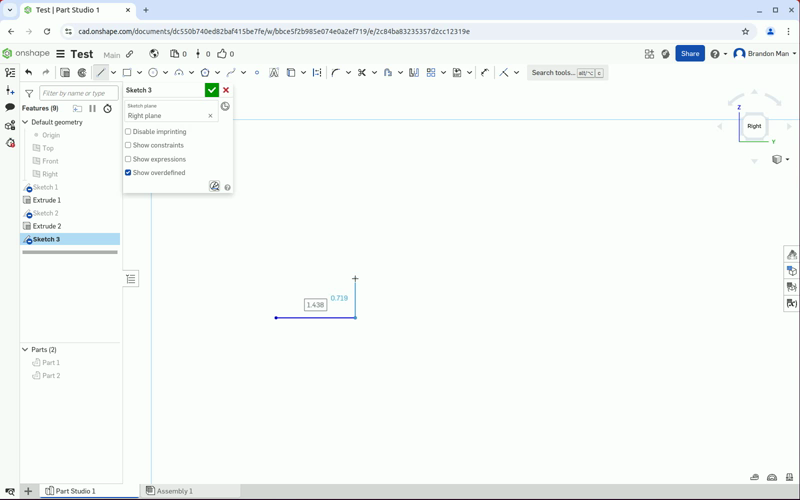
scroll(-6)
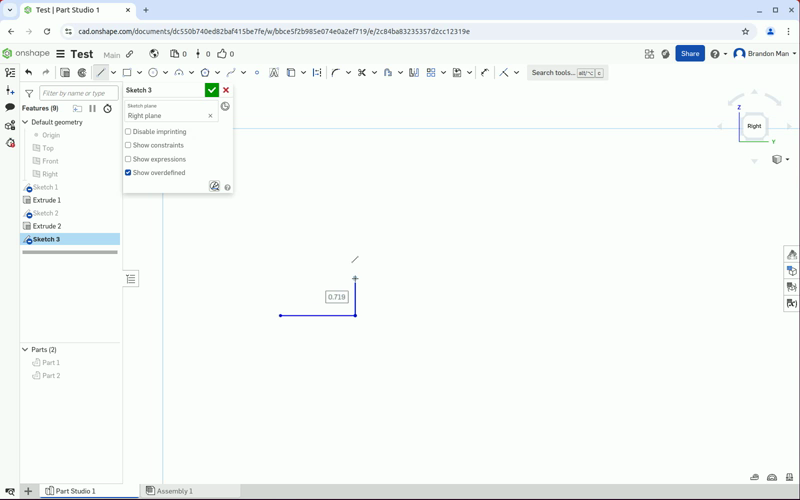
scroll(-6)
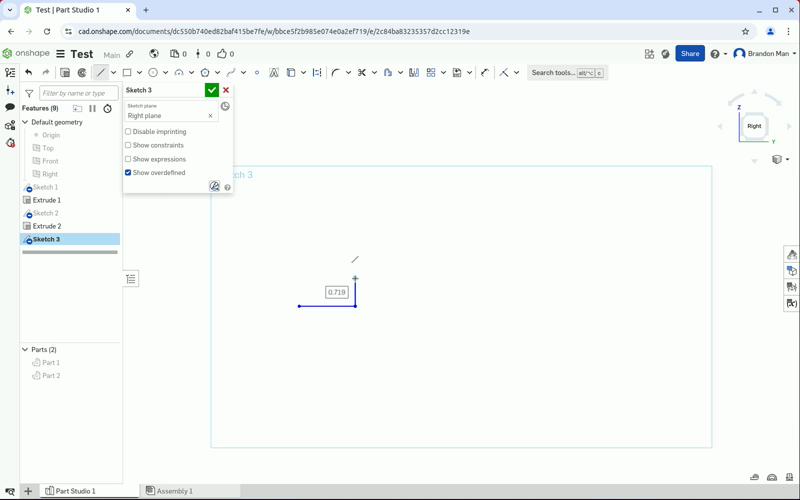
scroll(-6)
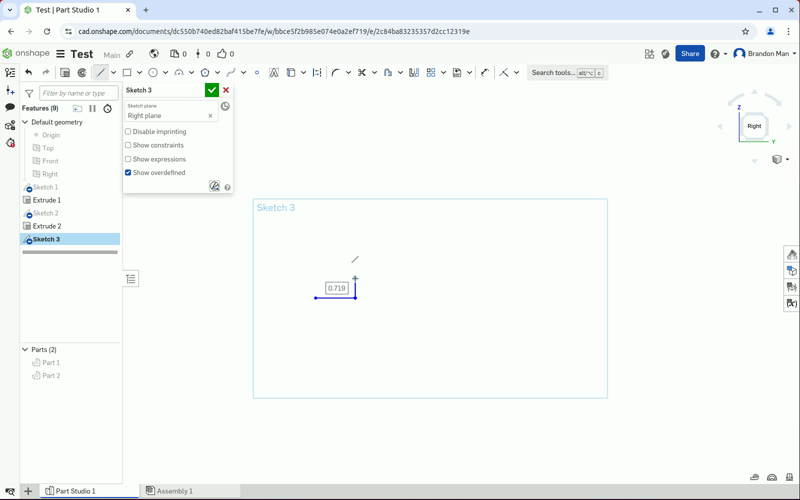
scroll(-6)
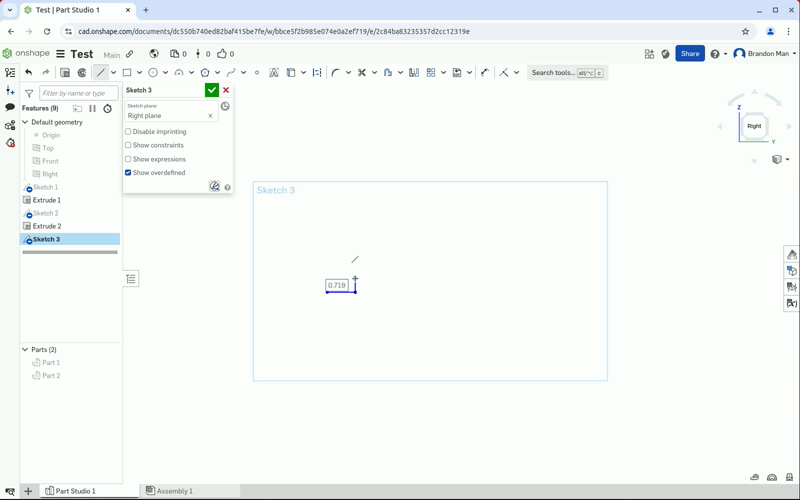
scroll(-6)
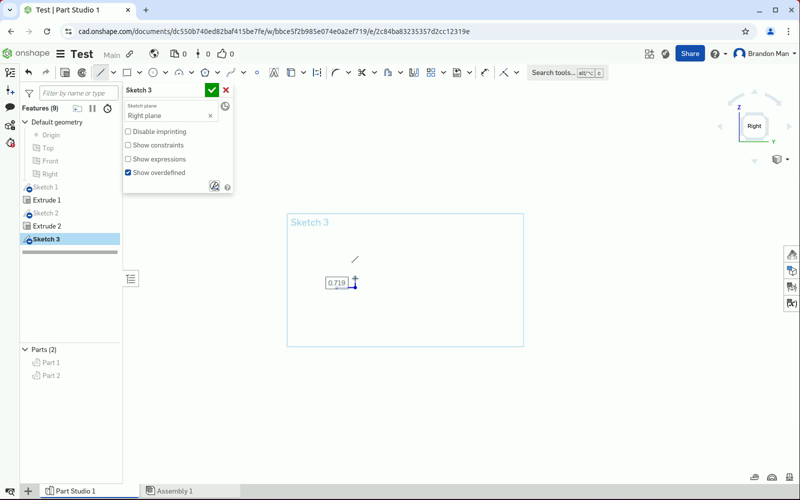
scroll(-6)
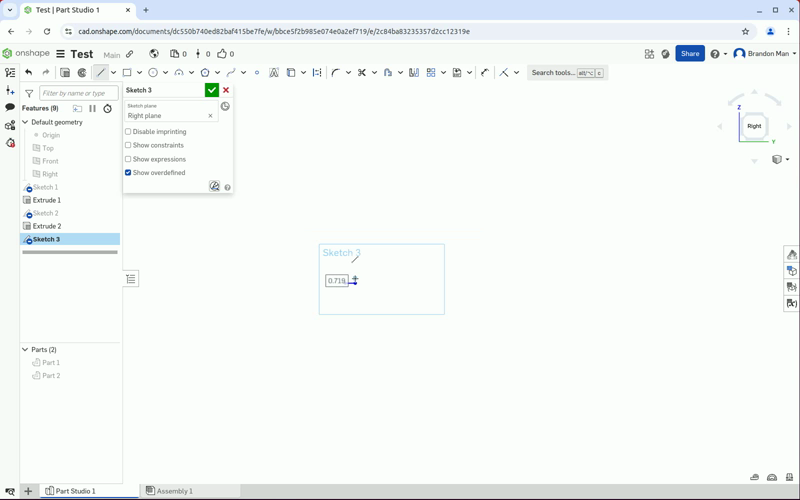
scroll(-6)
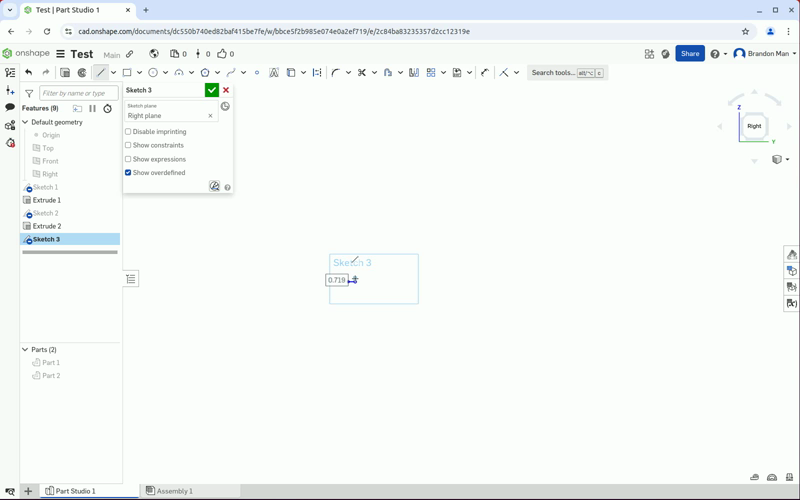
key_up(shift)
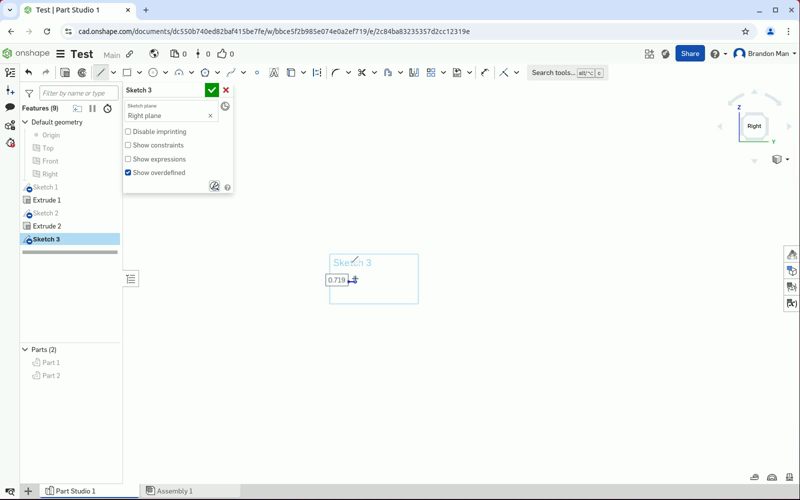
key_down(shift)
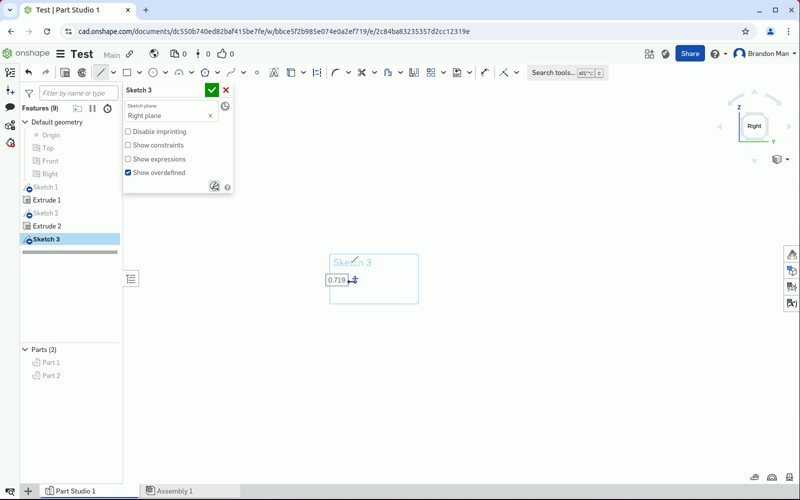
mouse_move(385, 278)
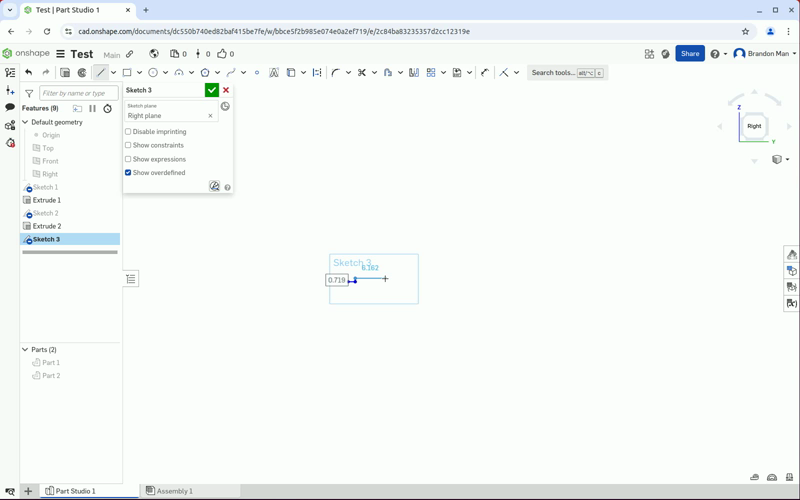
mouse_move(348, 278)
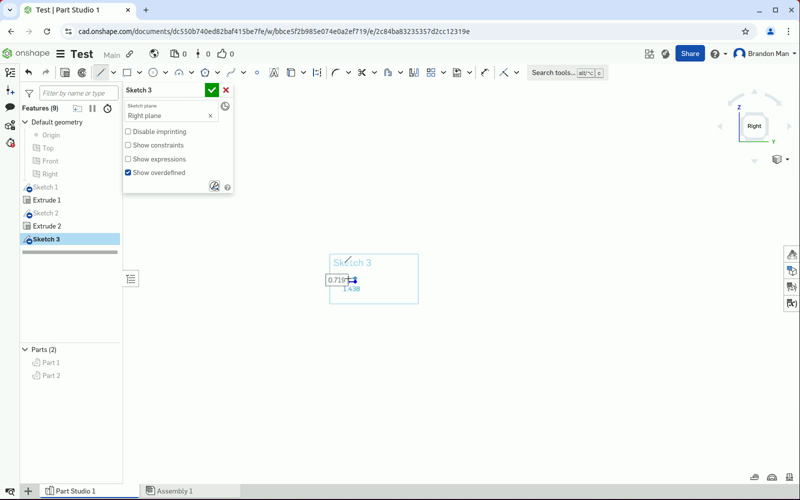
scroll(6)
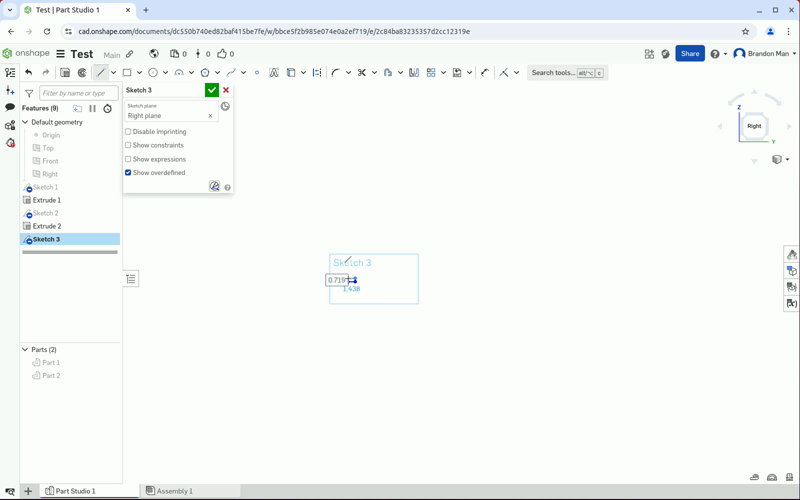
scroll(6)
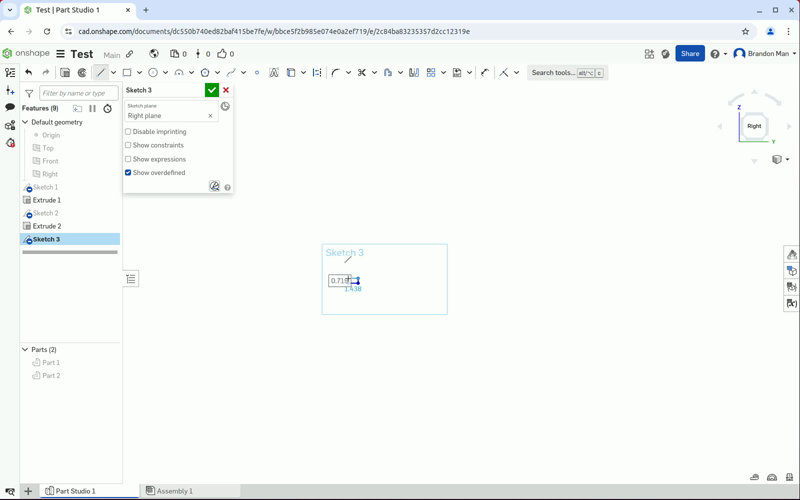
scroll(6)
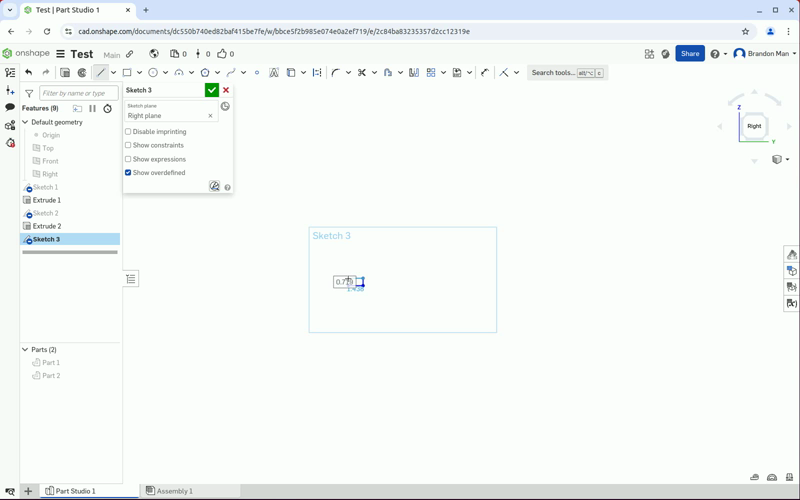
scroll(6)
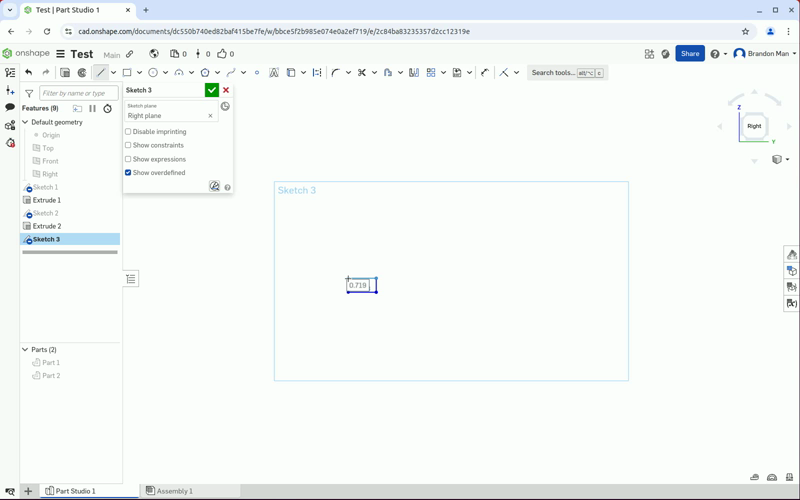
scroll(6)
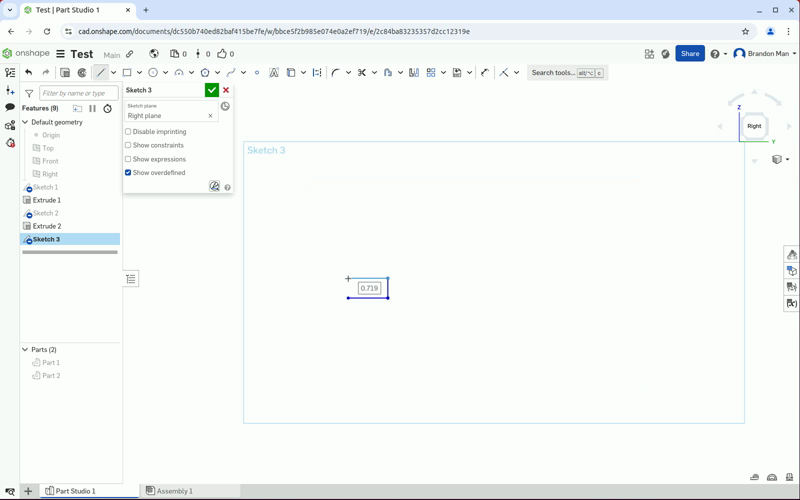
scroll(6)
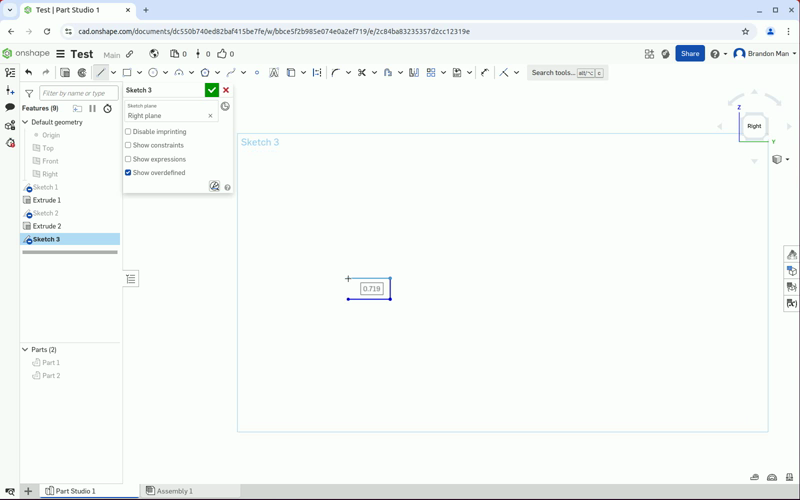
scroll(6)
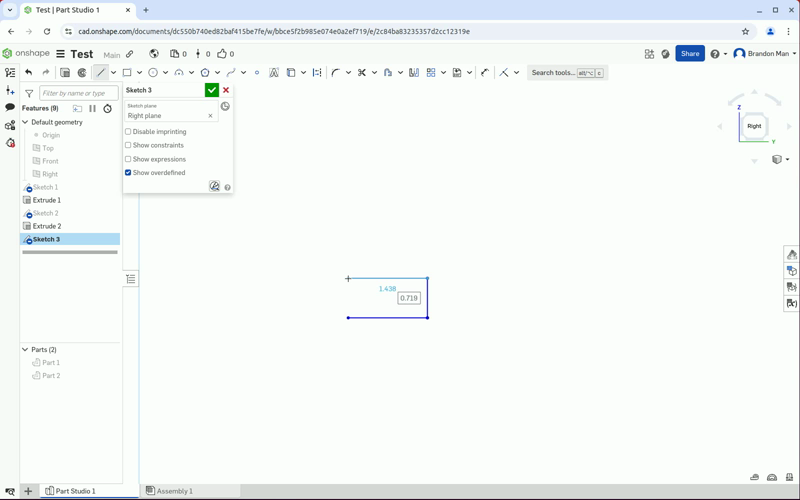
click(348, 278)
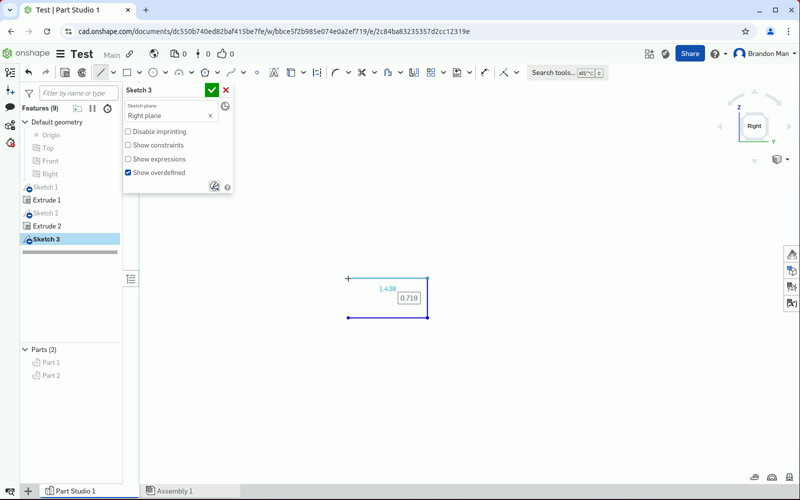
scroll(-6)
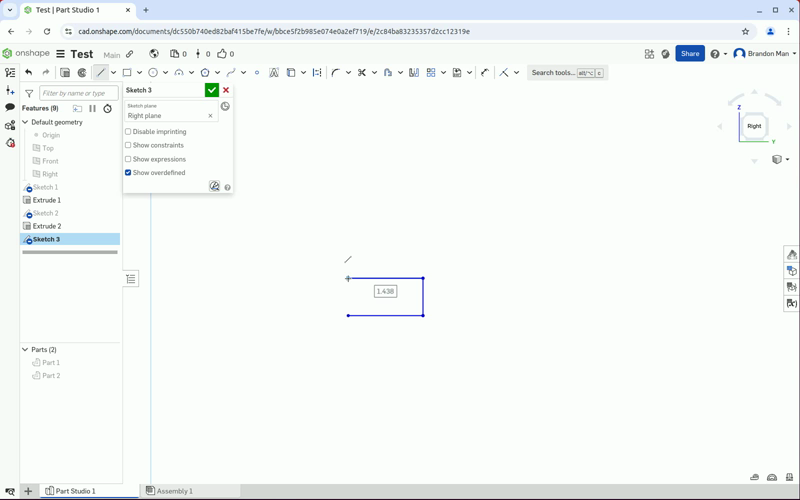
scroll(-6)
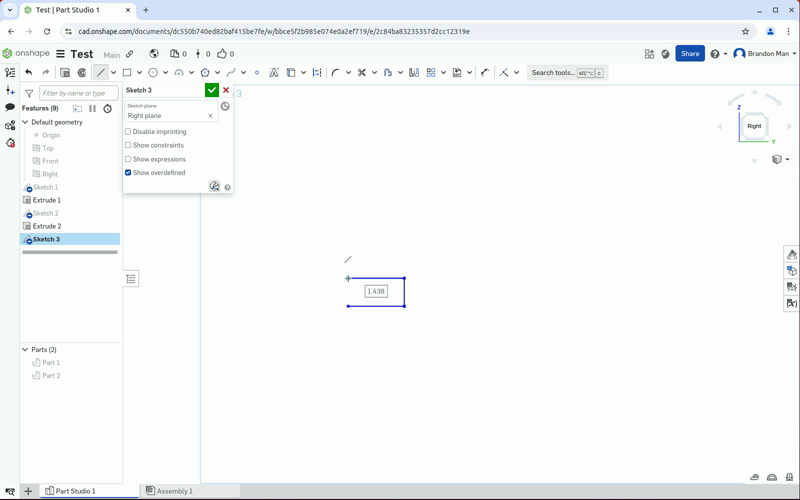
scroll(-6)
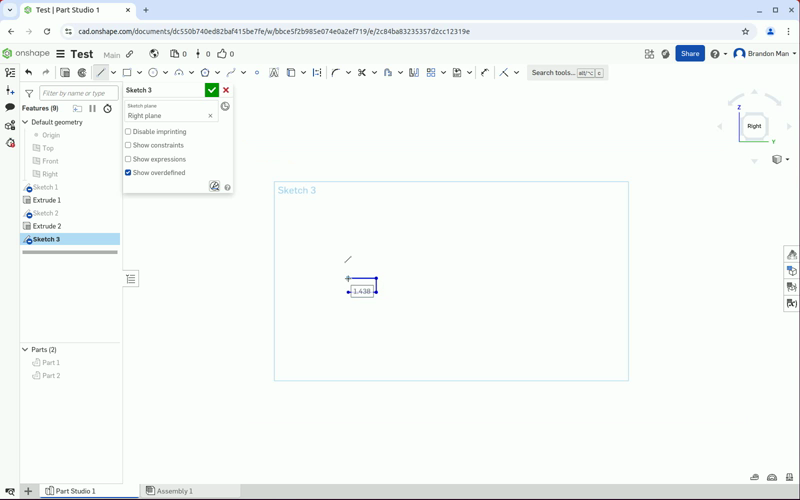
scroll(-6)
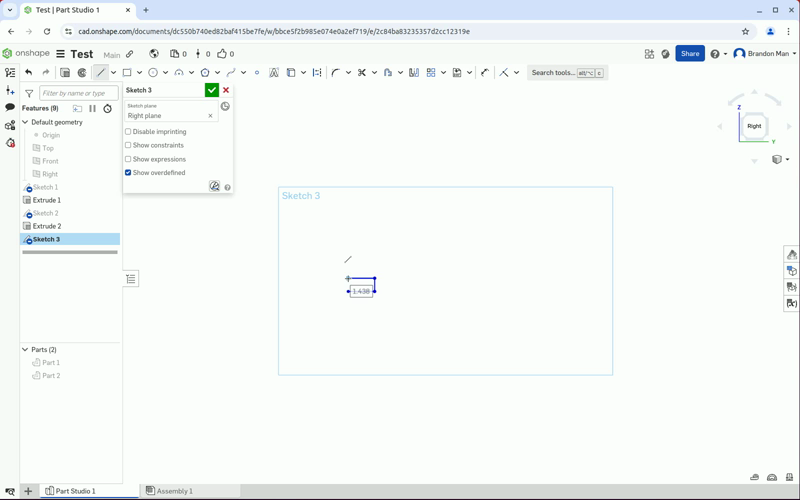
scroll(-6)
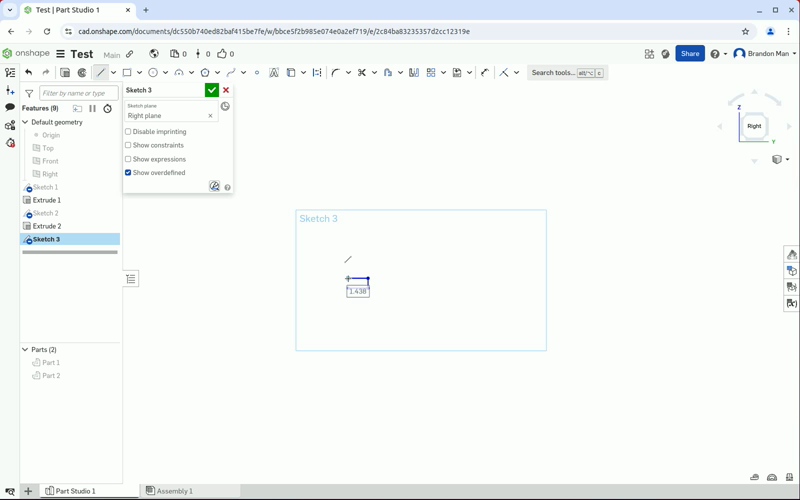
scroll(-6)
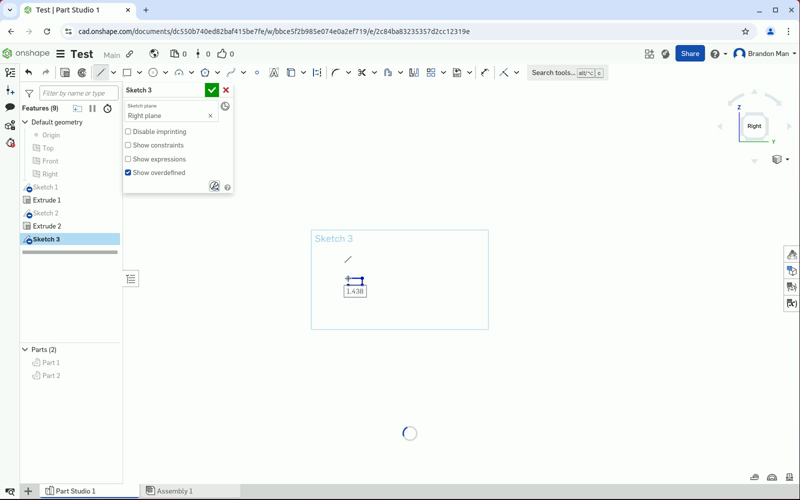
scroll(-6)
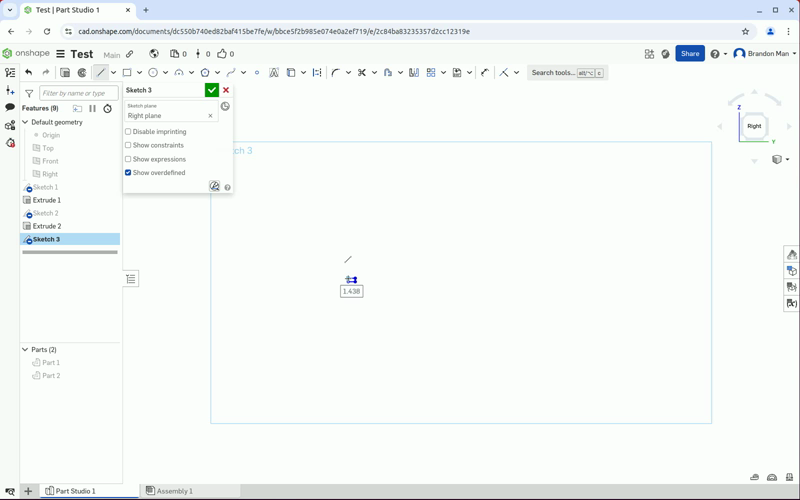
key_up(shift)
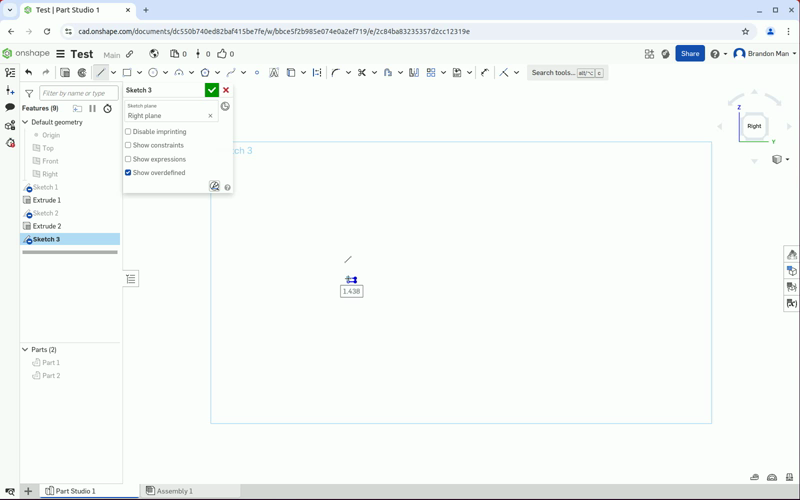
mouse_move(378, 278)
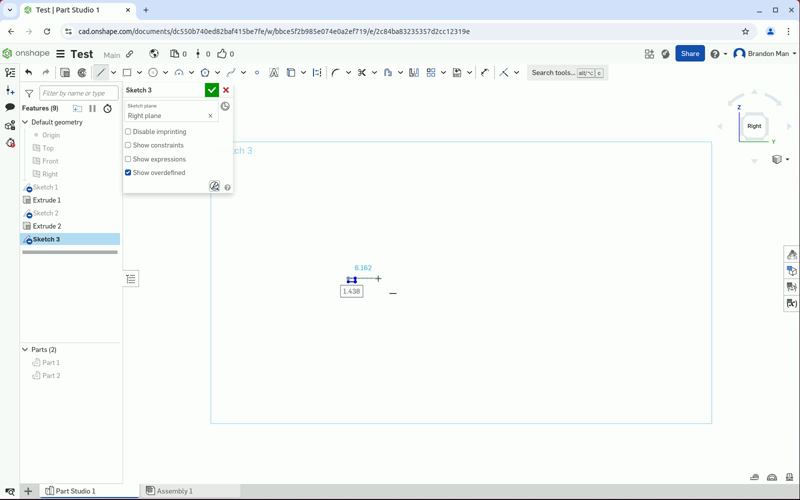
key_down(shift)
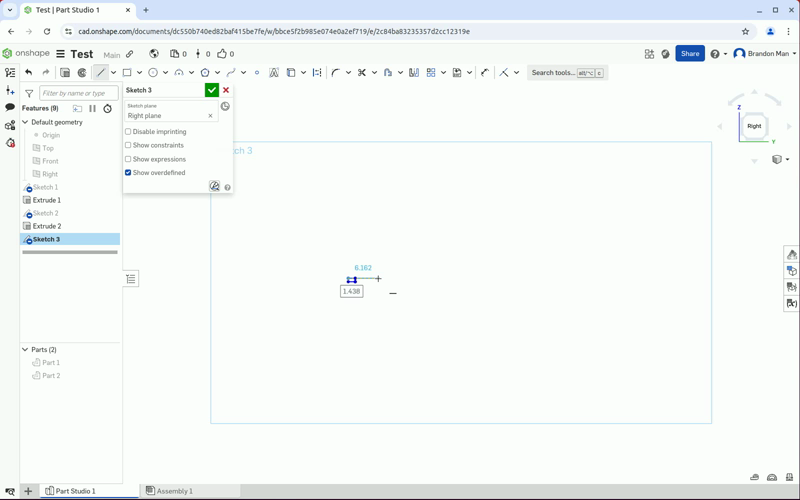
mouse_move(348, 281)
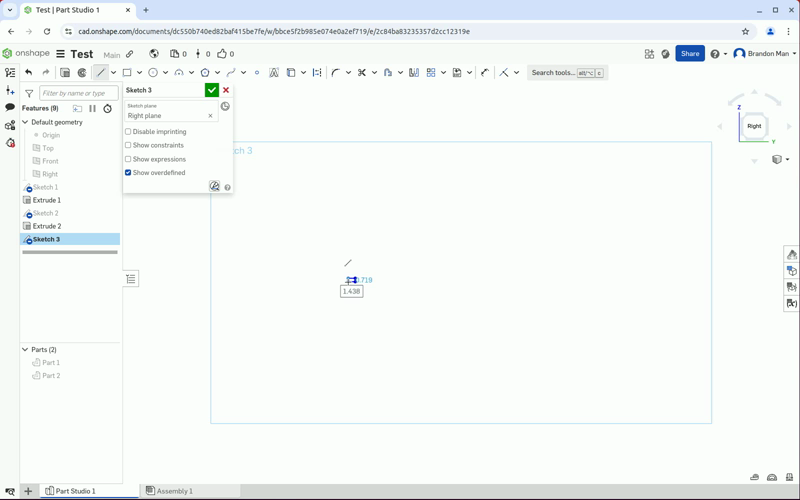
scroll(6)
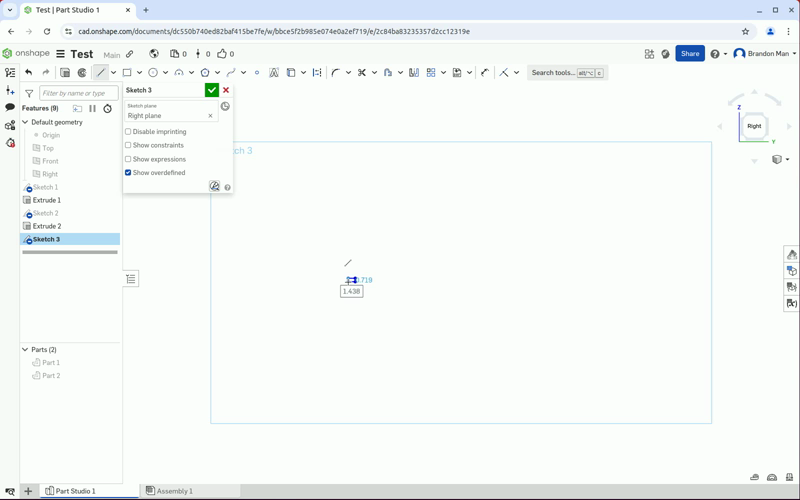
scroll(6)
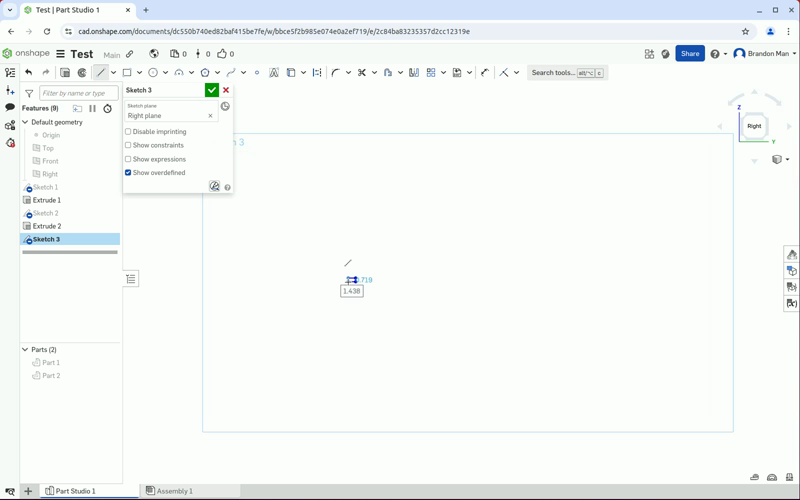
scroll(6)
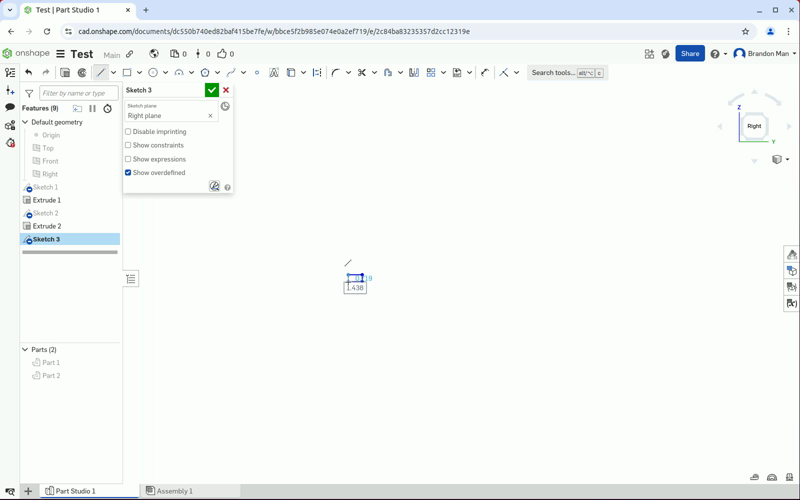
scroll(6)
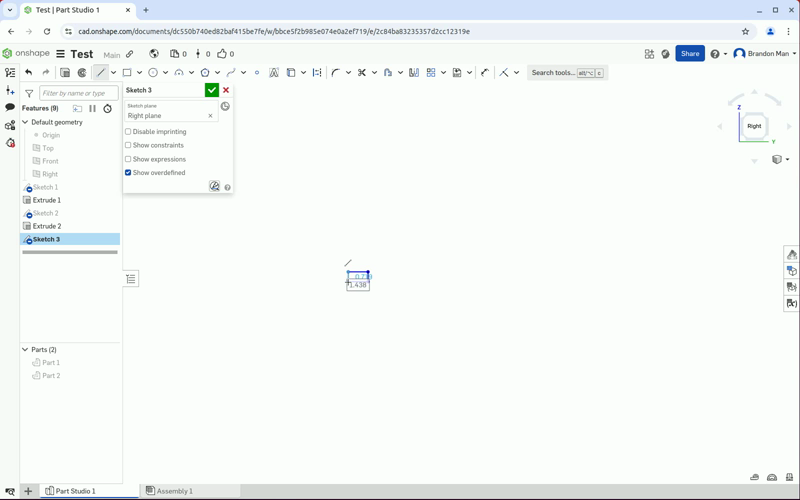
scroll(6)
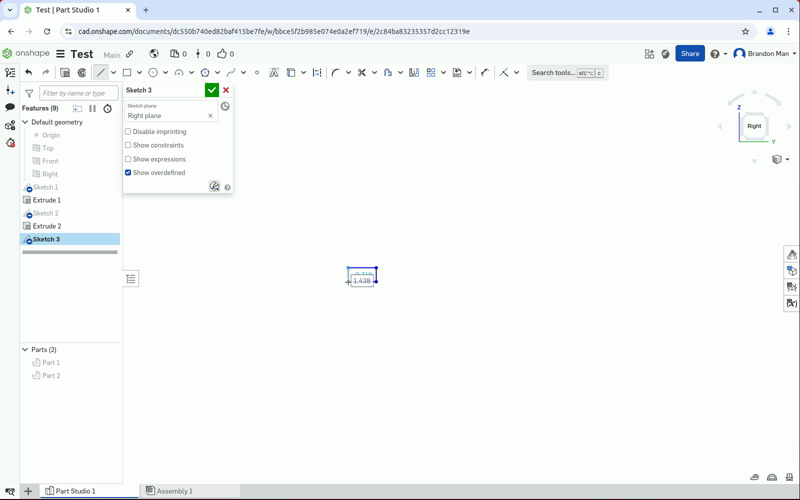
scroll(6)
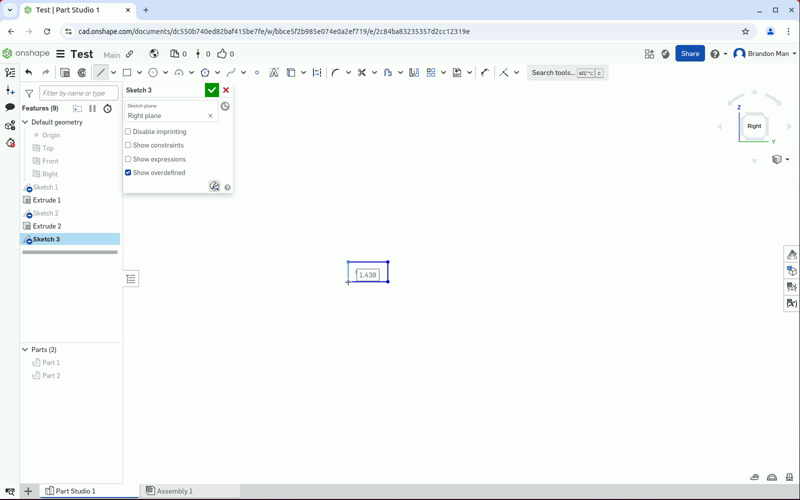
scroll(6)
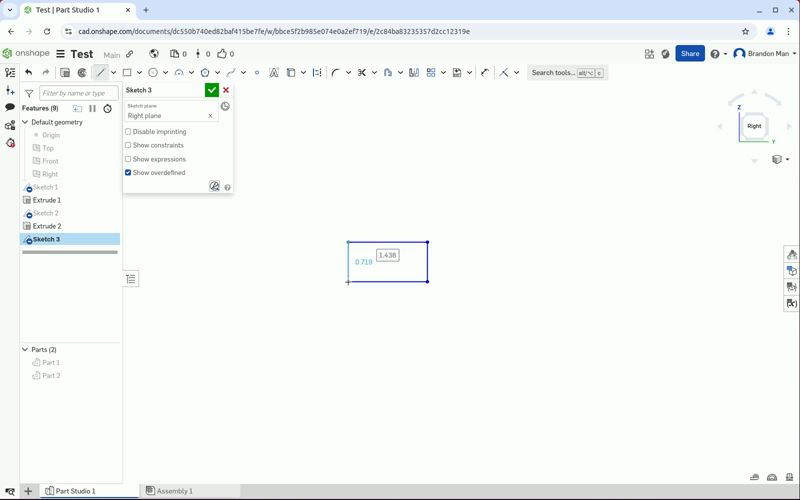
key_up(shift)
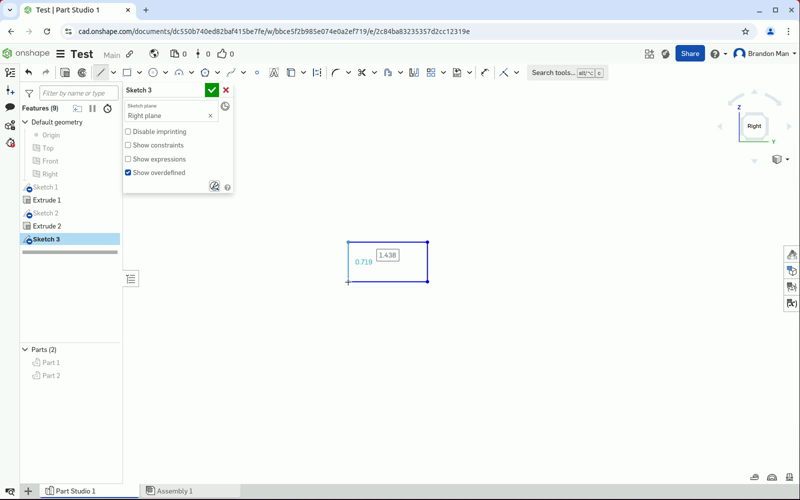
click(348, 281)
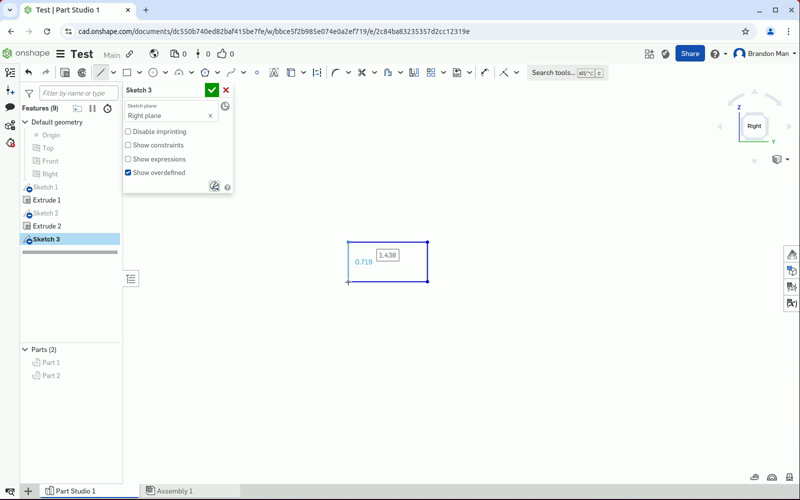
scroll(-6)
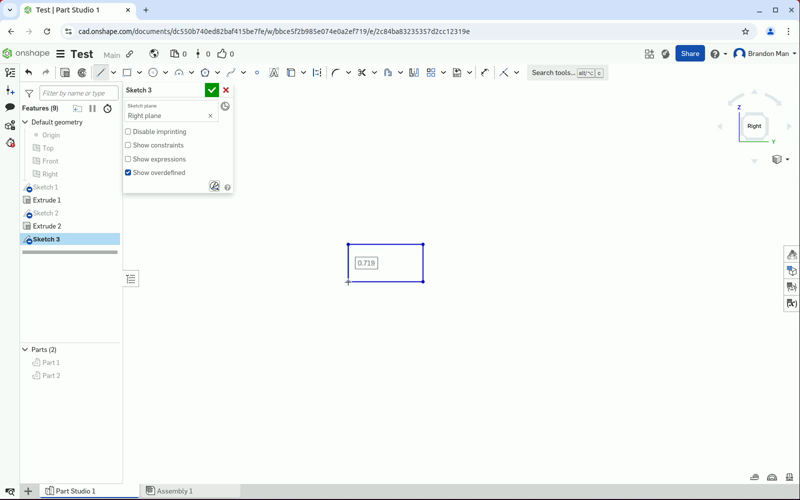
scroll(-6)
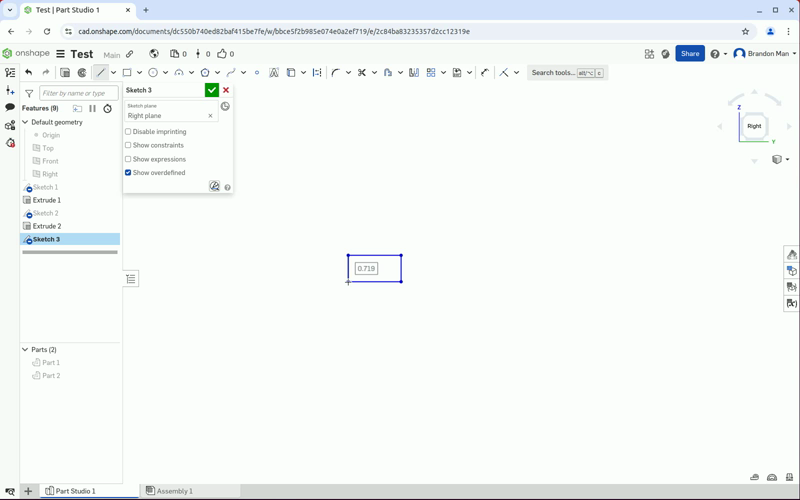
scroll(-6)
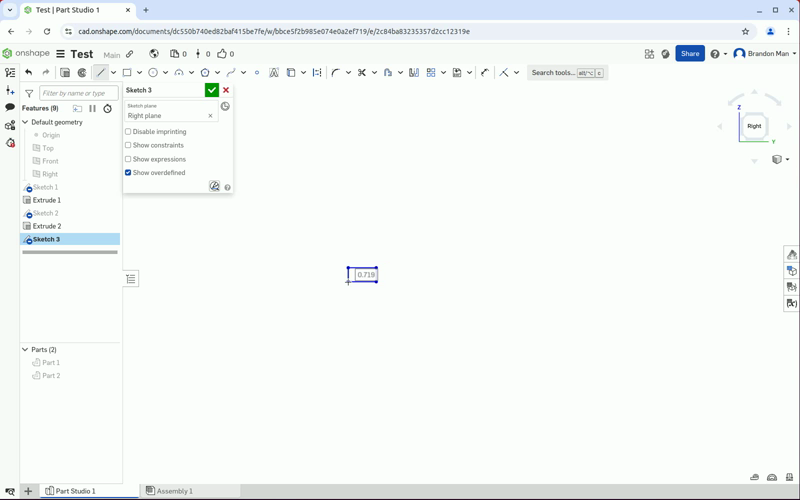
scroll(-6)
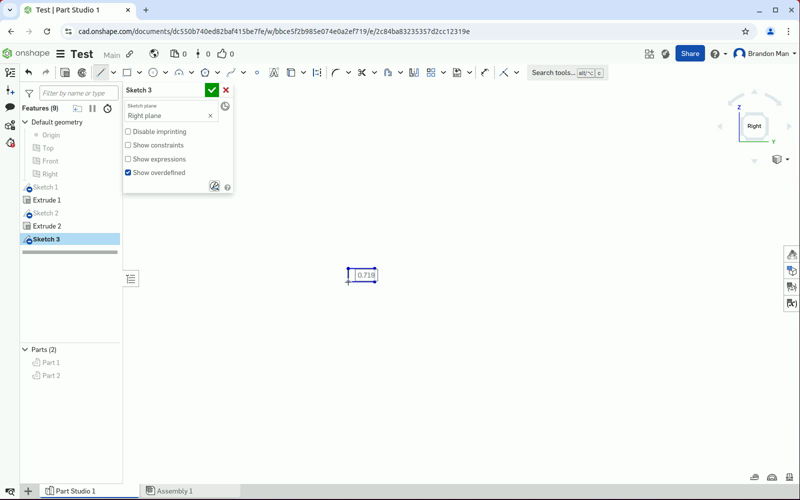
scroll(-6)
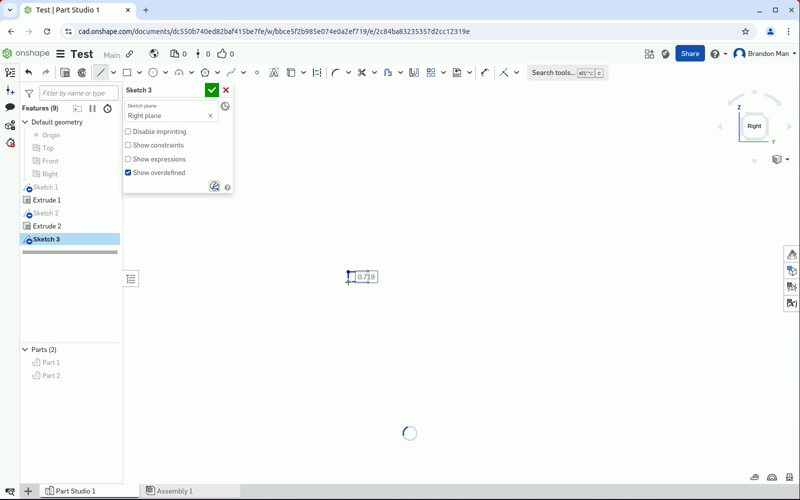
scroll(-6)
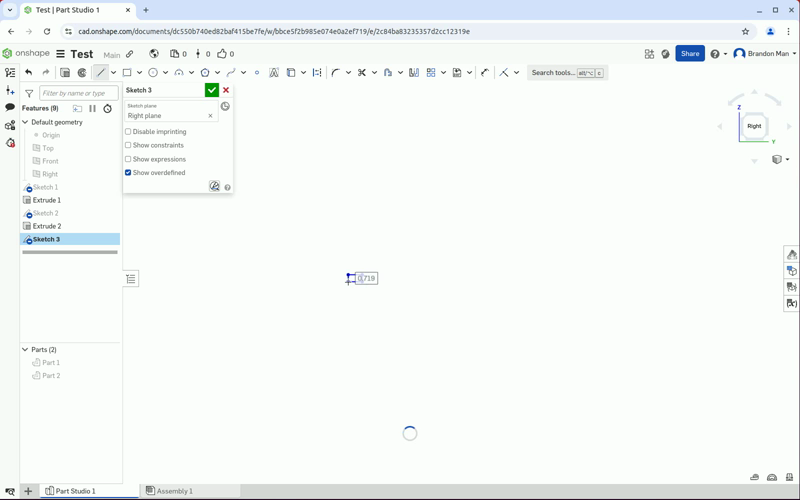
scroll(-6)
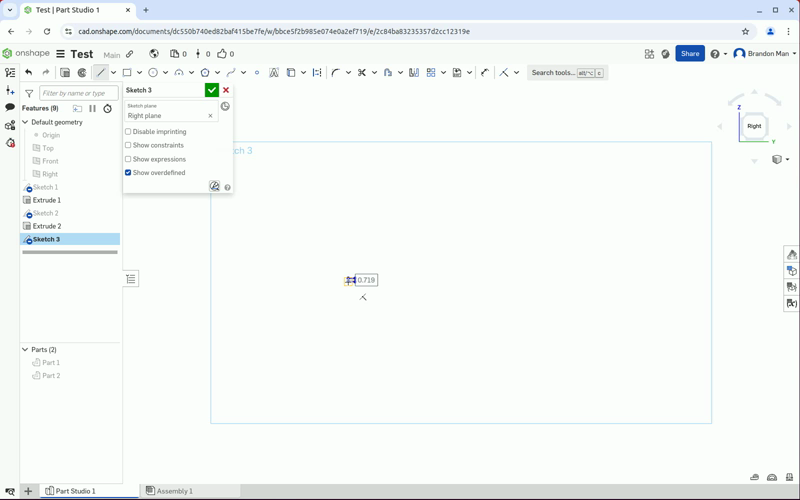
key(esc)
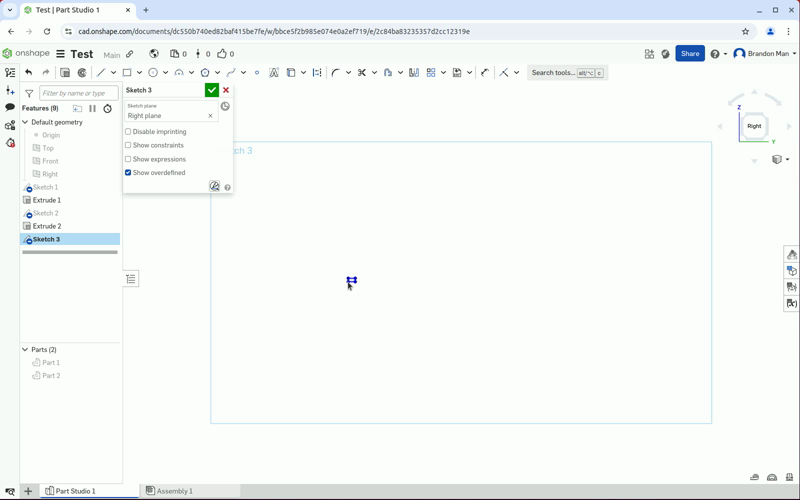
mouse_move(349, 280)
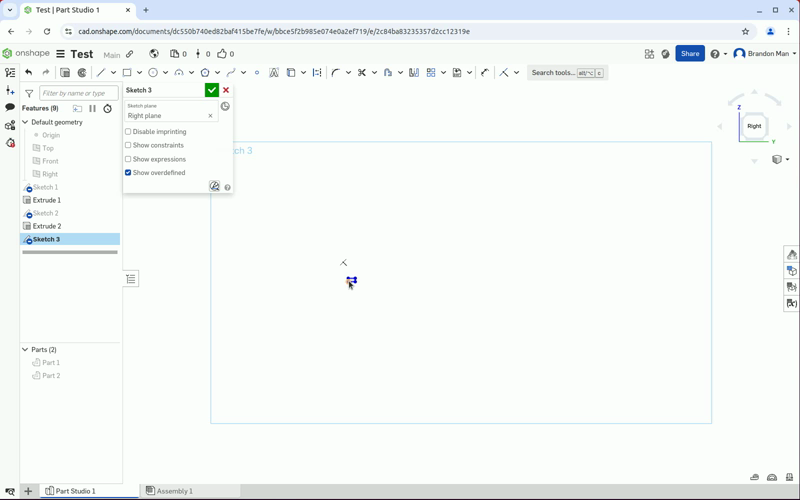
scroll(6)
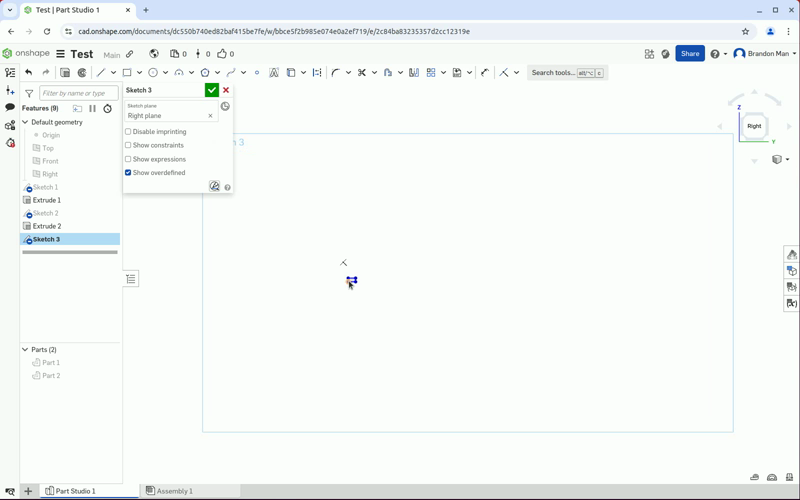
scroll(6)
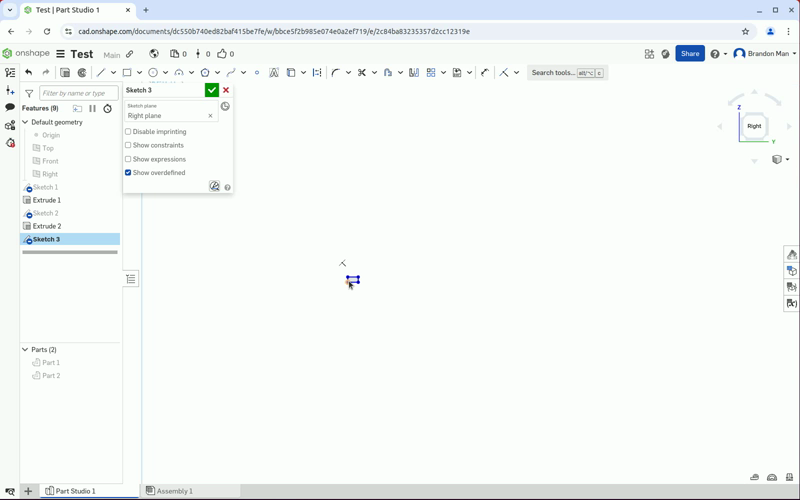
scroll(6)
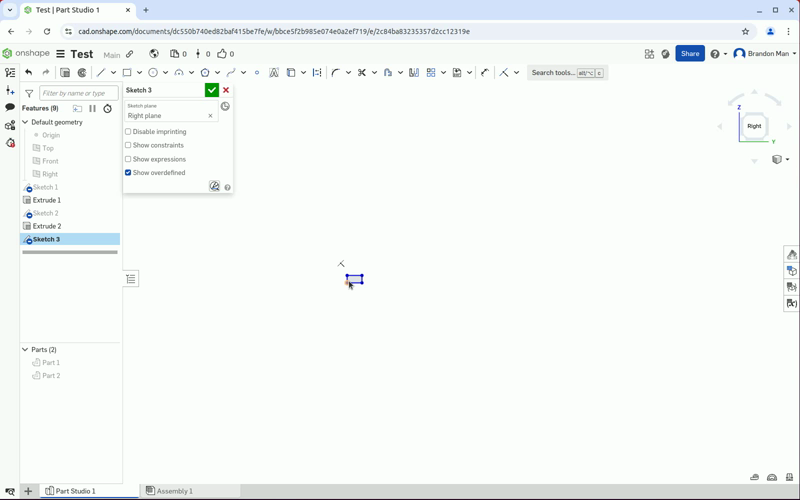
scroll(6)
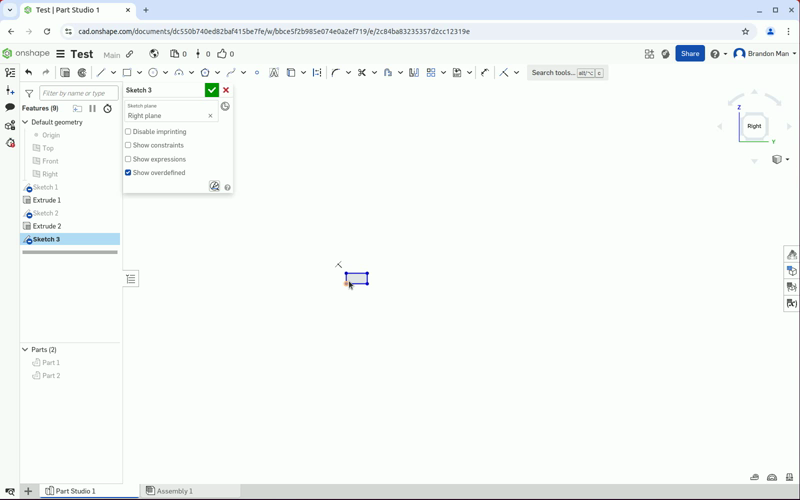
scroll(6)
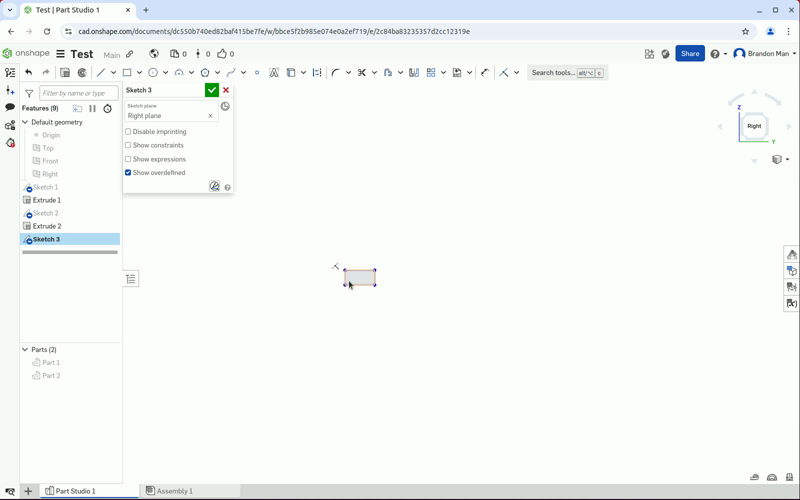
scroll(6)
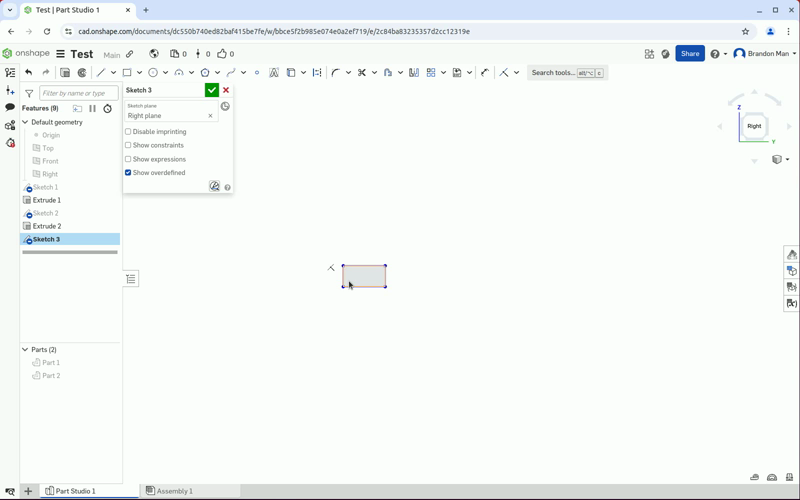
scroll(6)
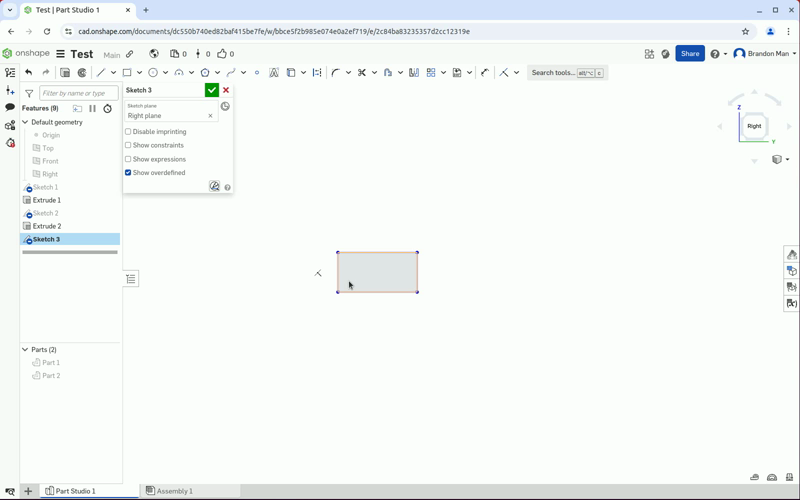
click(349, 280)
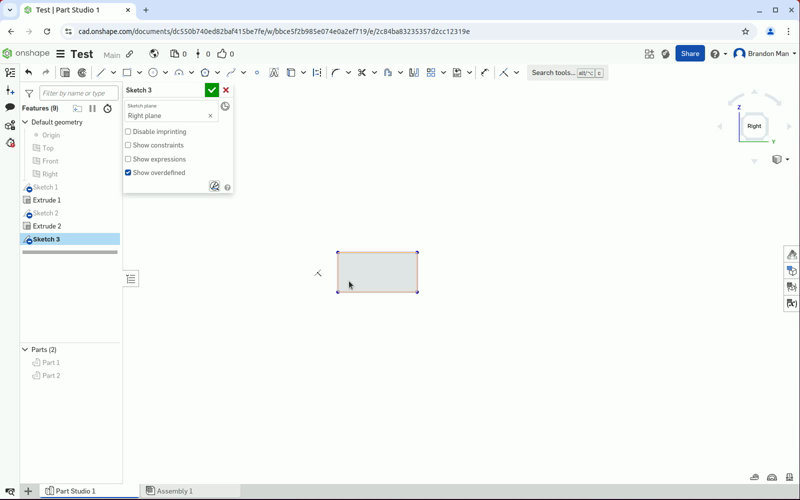
scroll(-6)
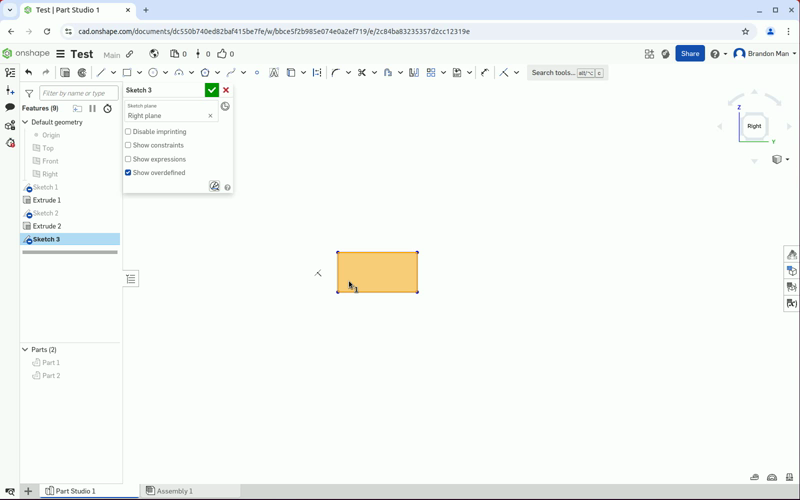
scroll(-6)
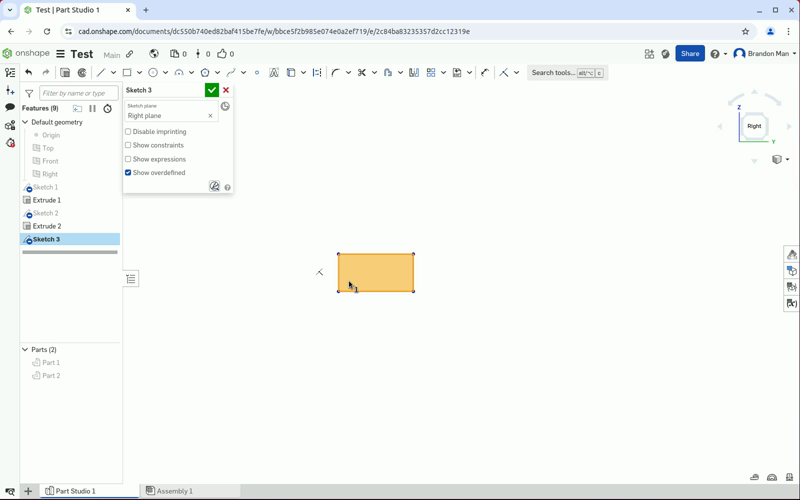
scroll(-6)
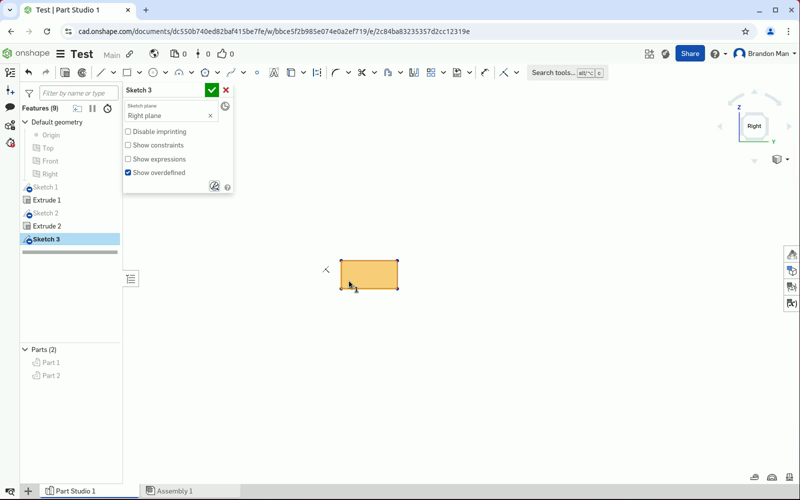
scroll(-6)
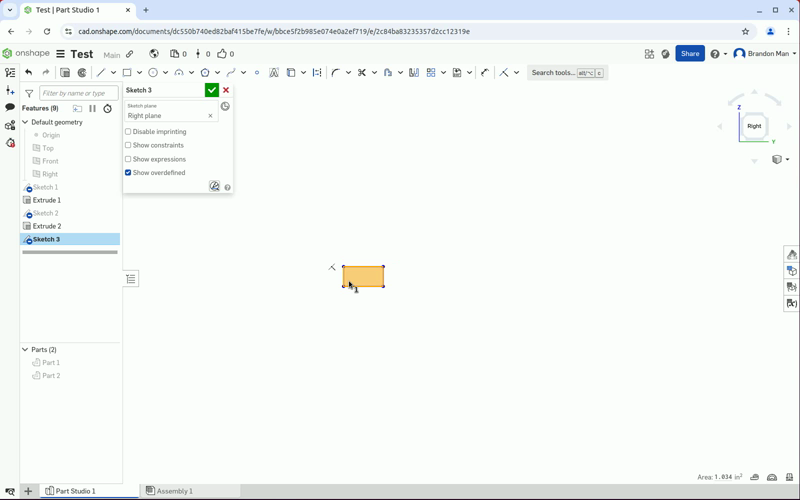
scroll(-6)
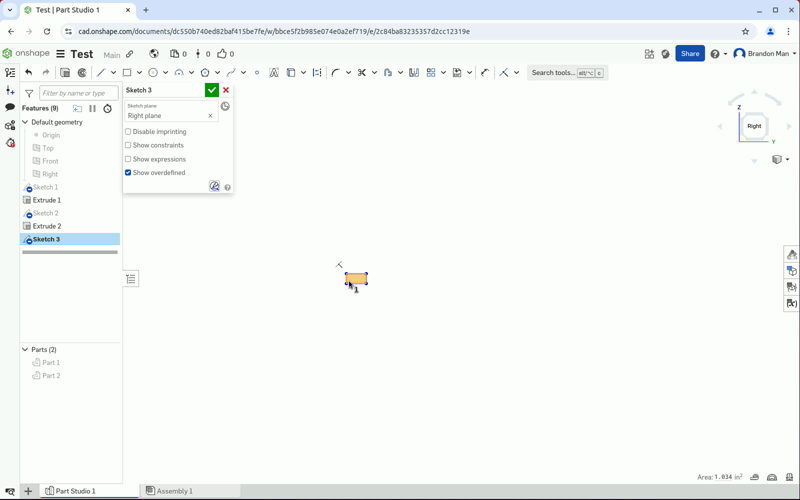
scroll(-6)
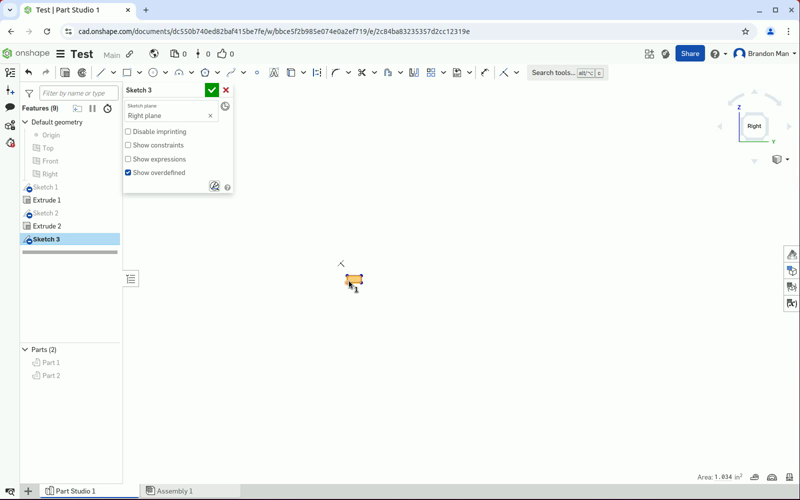
scroll(-6)
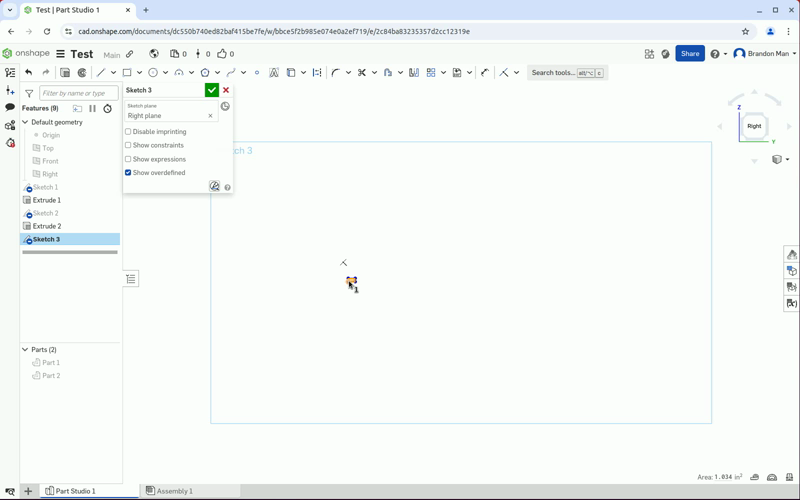
mouse_move(73, 352)
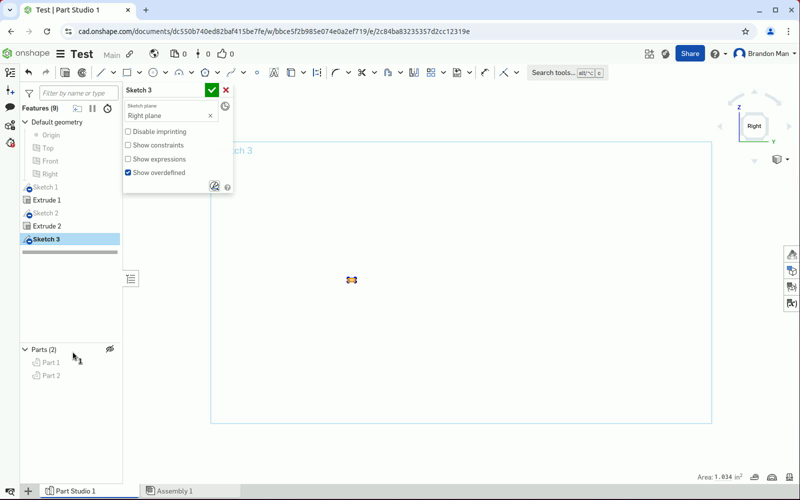
key(shift+y)
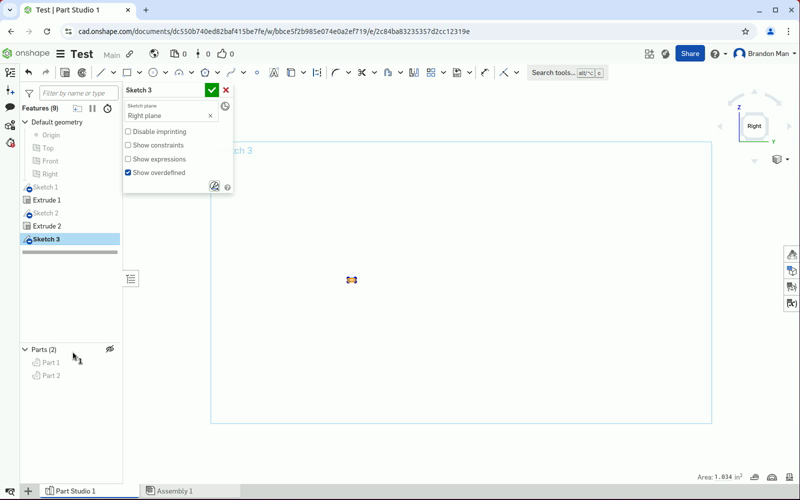
key(shift+e)
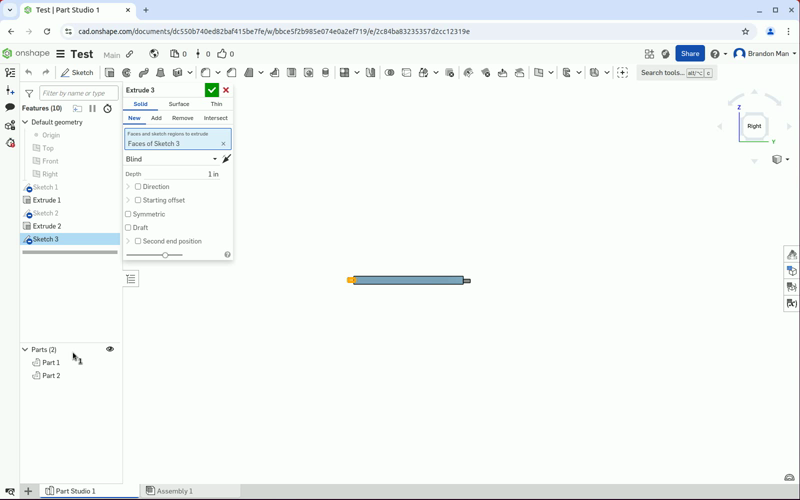
mouse_move(143, 106)
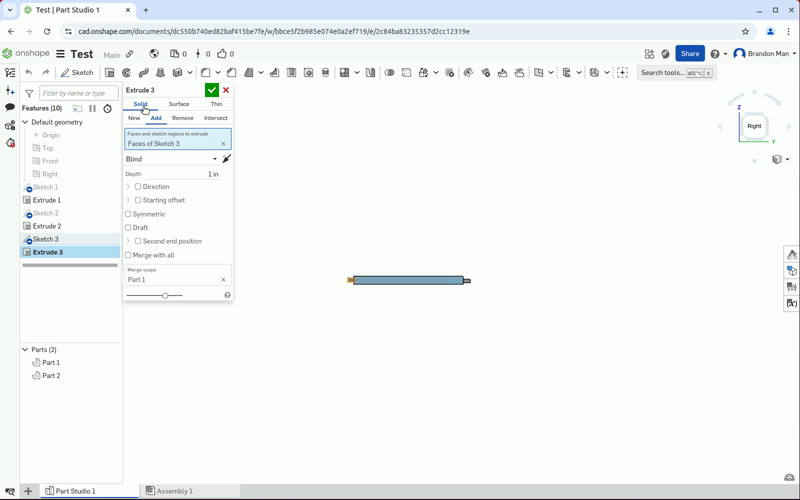
click(143, 106)
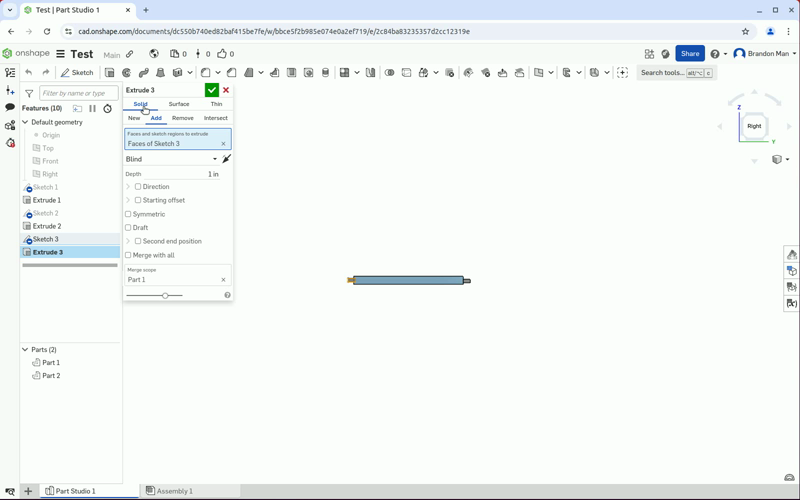
mouse_move(137, 120)
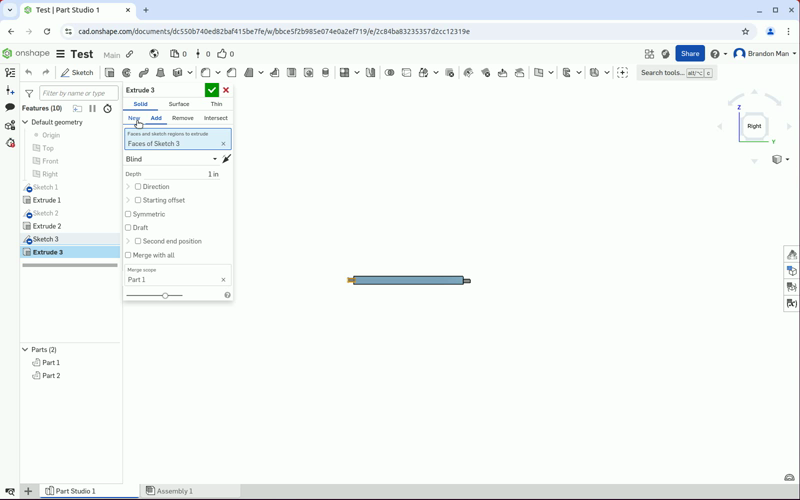
click(137, 120)
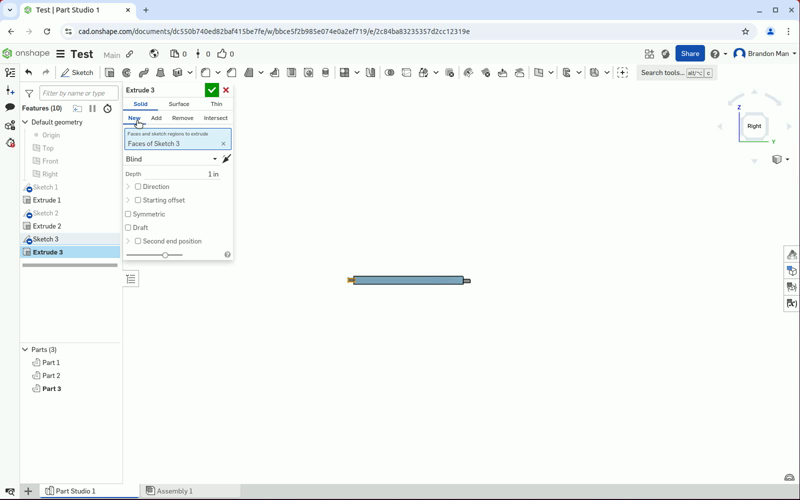
key(tab, 4)
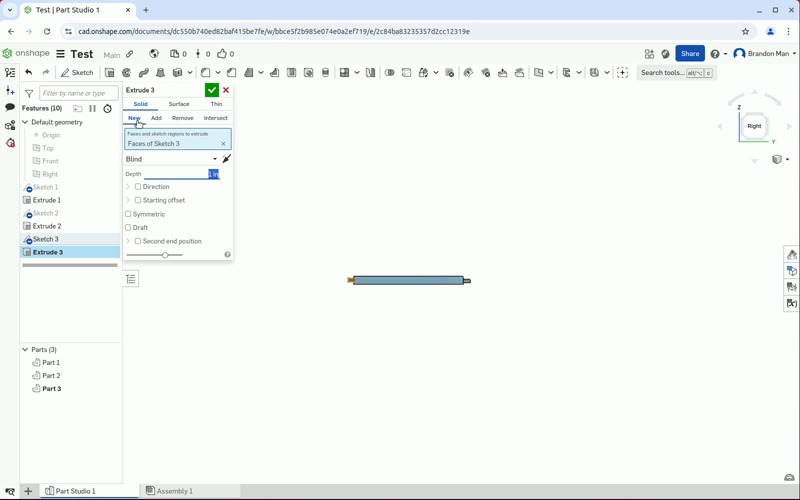
text(0.482)
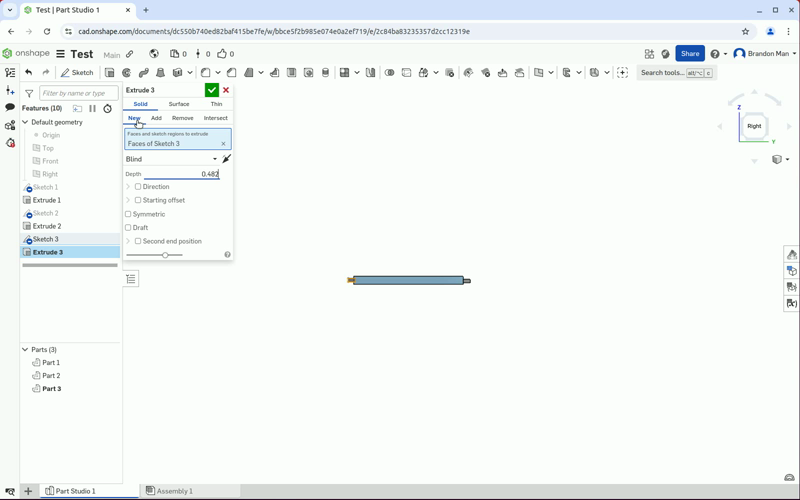
key(tab, 3)
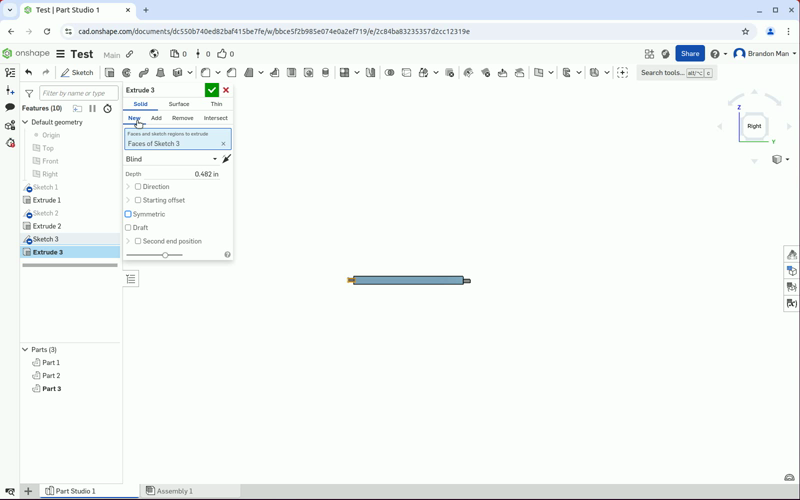
key(space)
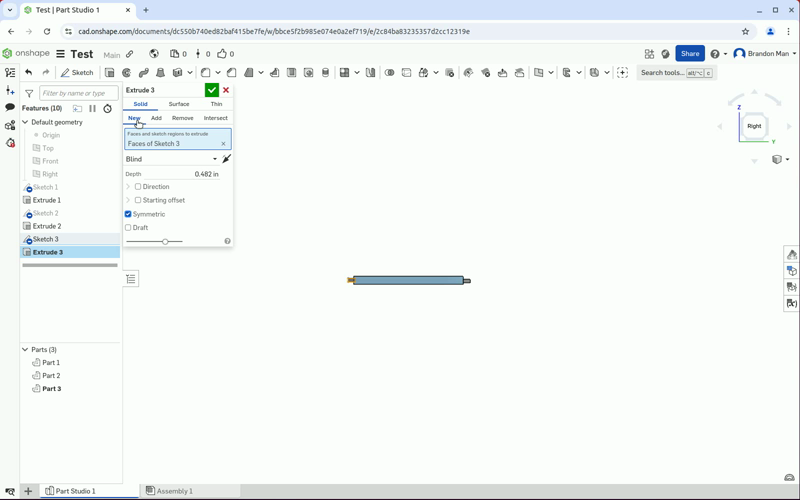
key(enter)
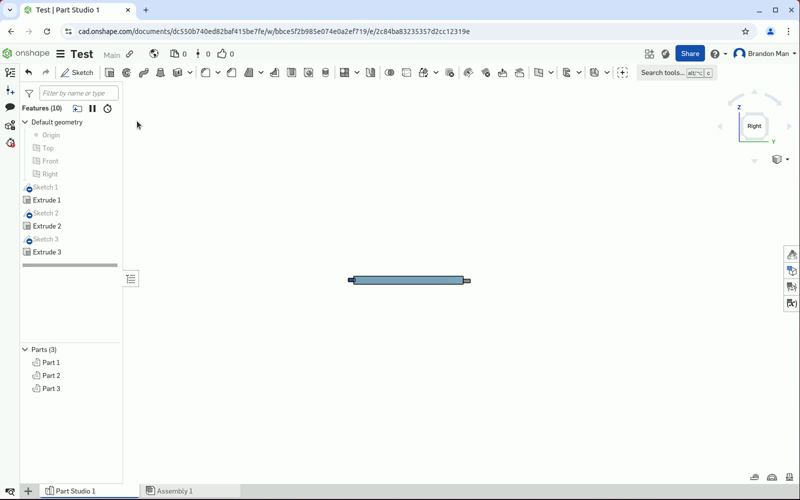
key(shift+h)
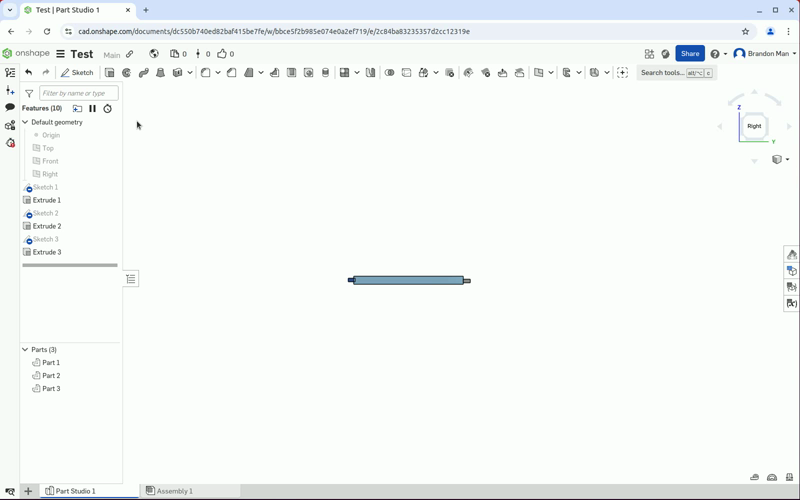
key(shift+h)
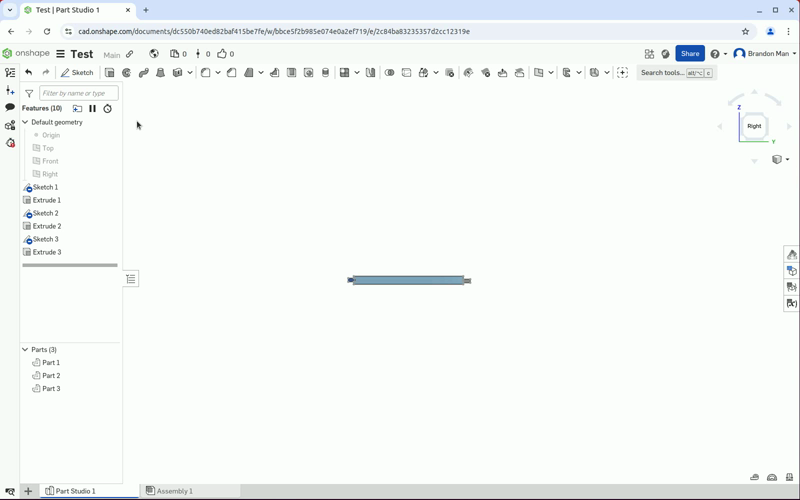
key(shift+7)
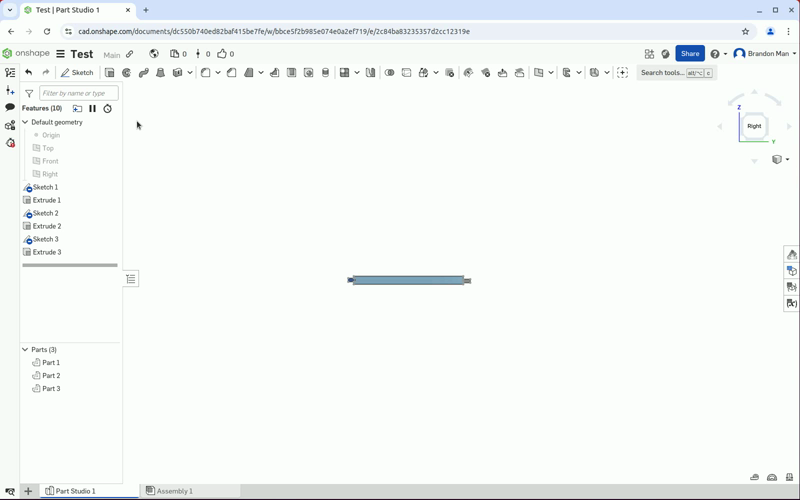
key(right, 2)
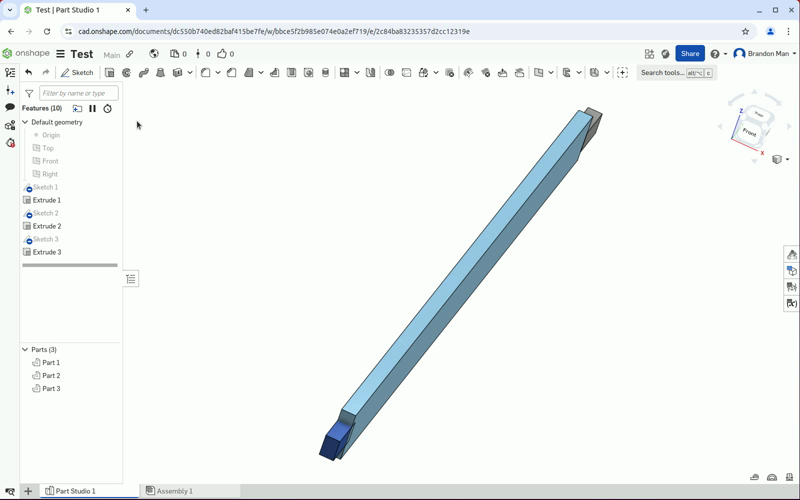
key(down, 2)
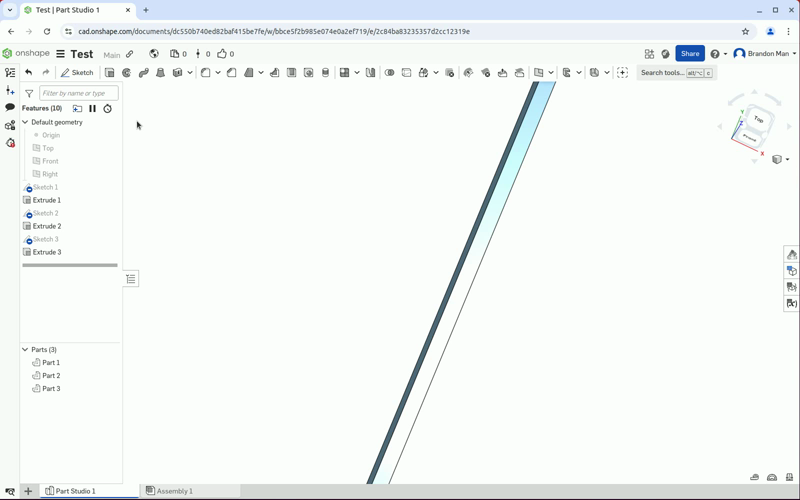
key(up, 2)
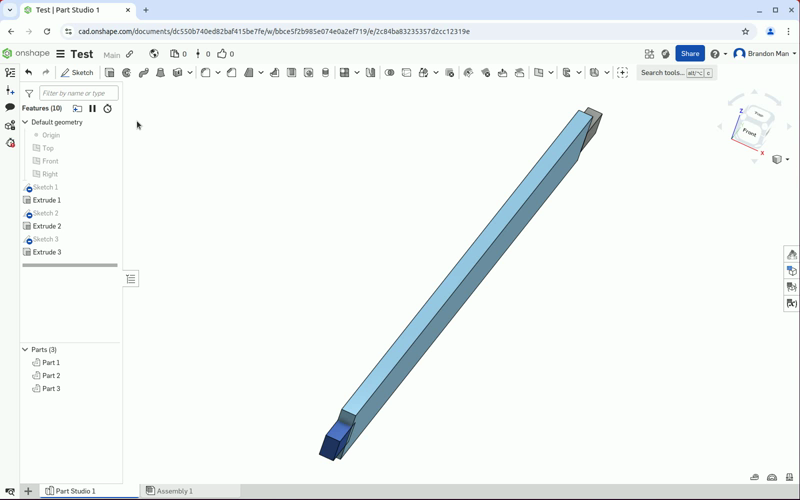
key(left, 2)
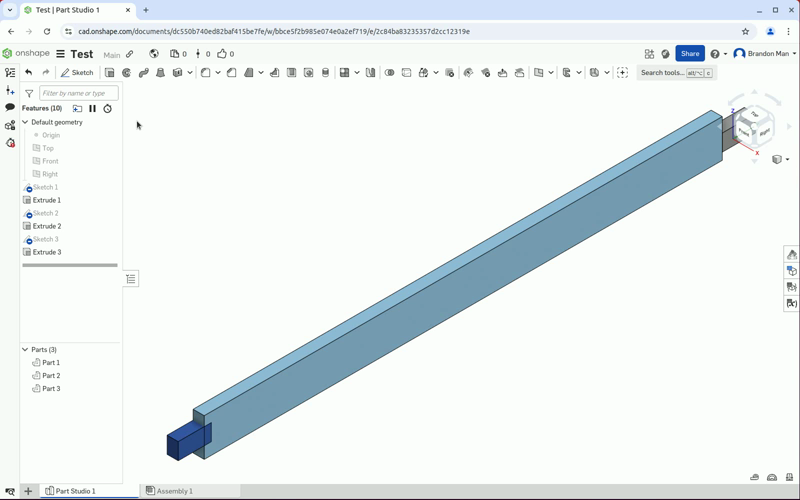
mouse_move(73, 189)
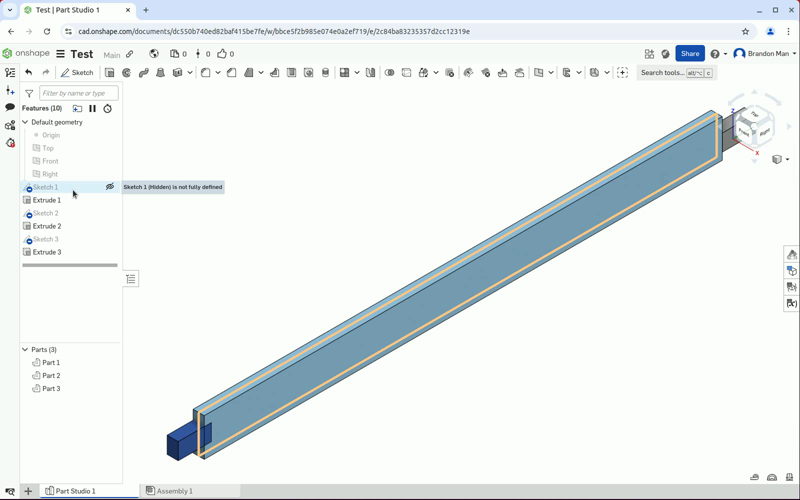
click(73, 189)